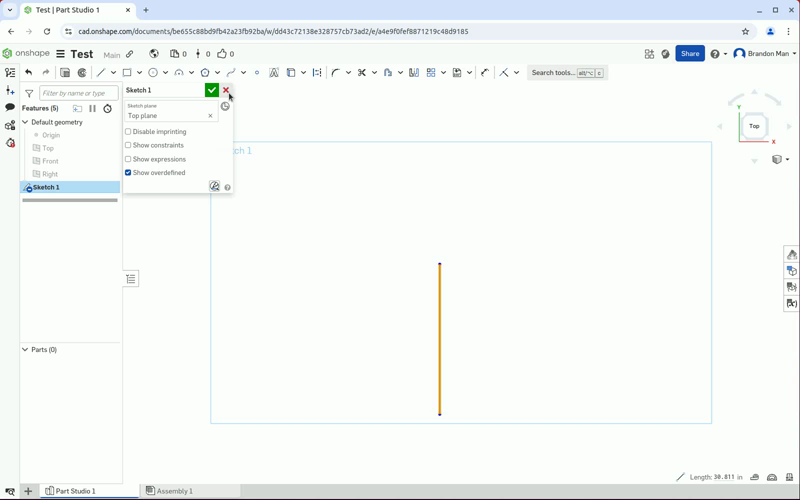
key(shift+h)
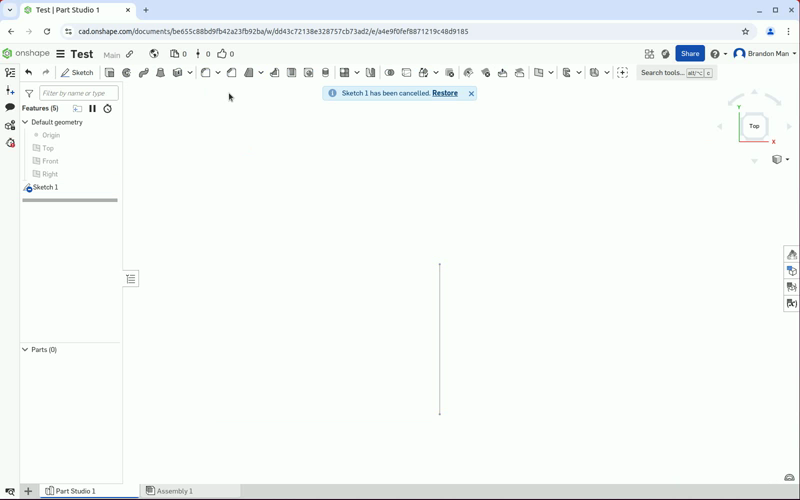
key(shift+s)
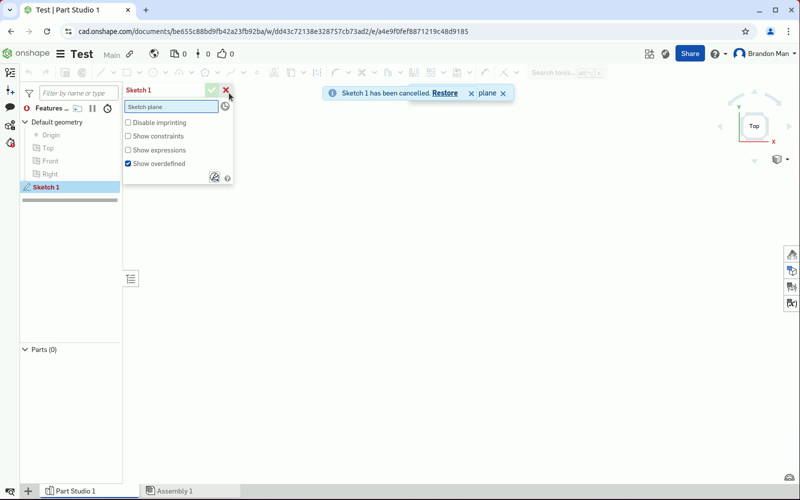
mouse_move(73, 150)
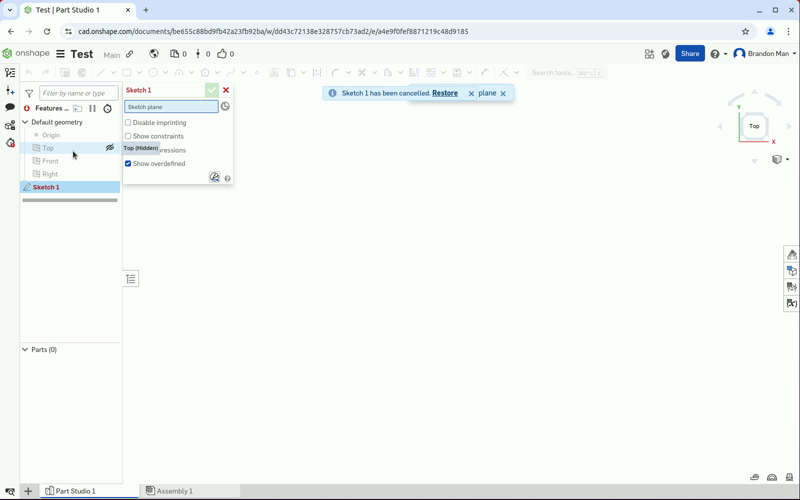
click(73, 150)
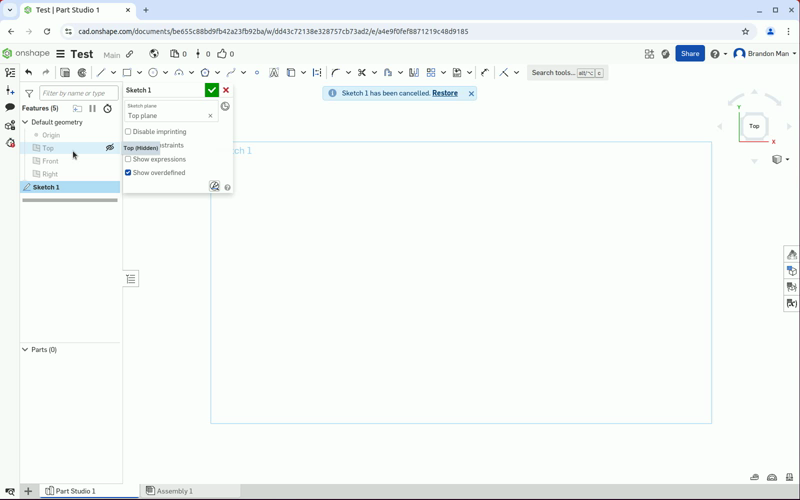
mouse_move(73, 352)
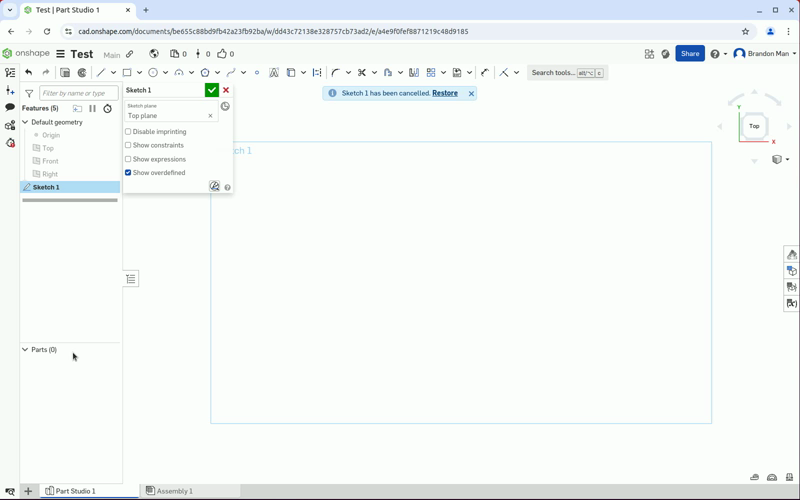
key(y)
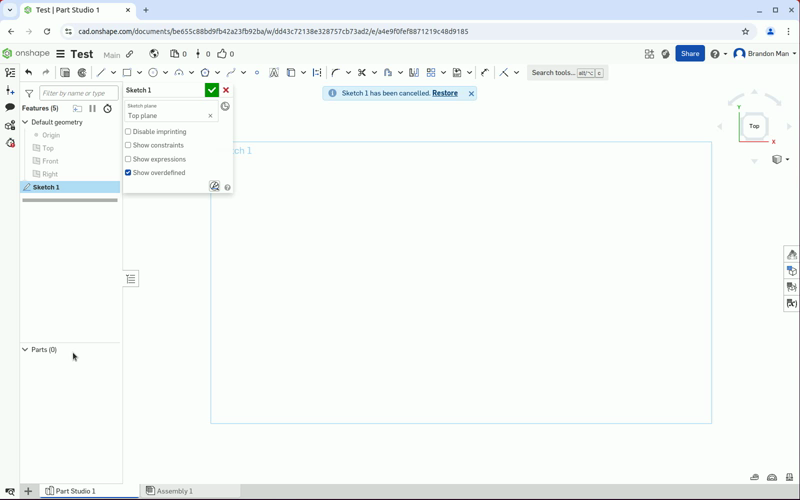
key(c)
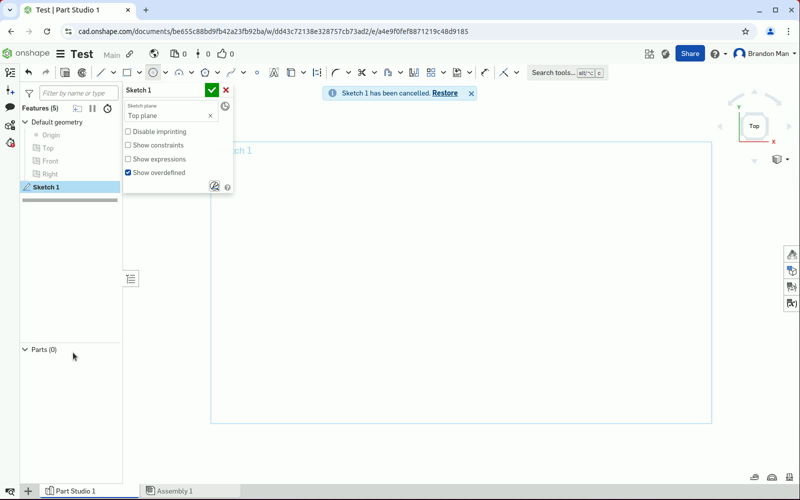
key_down(shift)
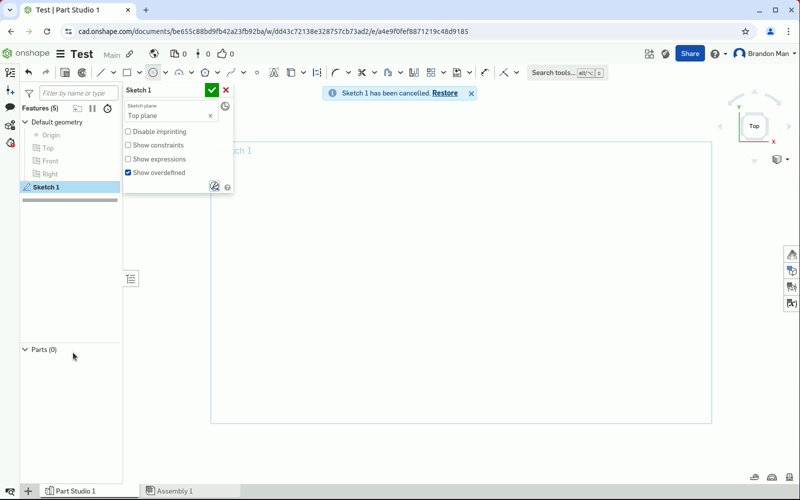
mouse_move(461, 282)
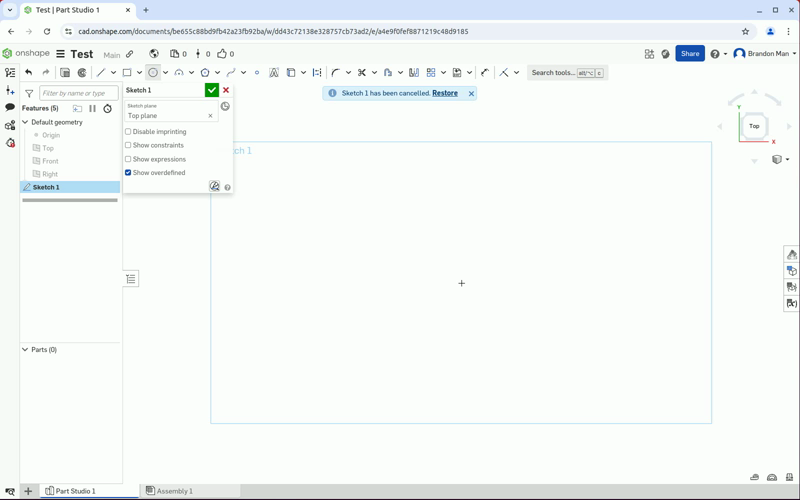
click(461, 282)
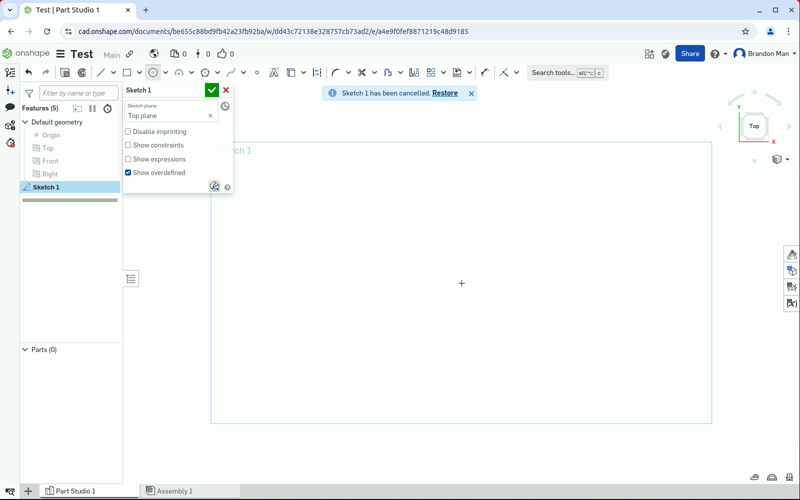
key_up(shift)
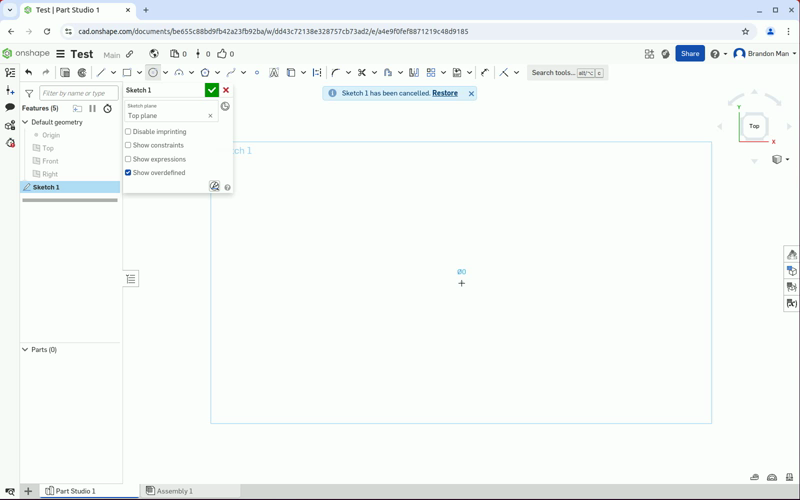
mouse_move(553, 282)
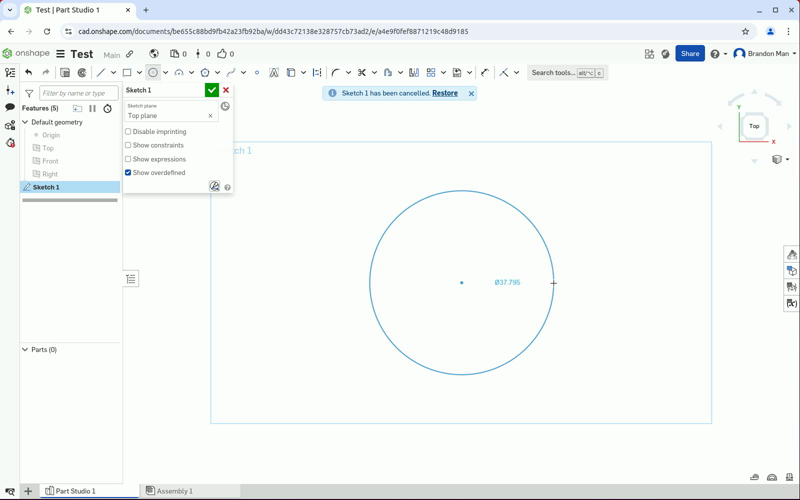
click(553, 282)
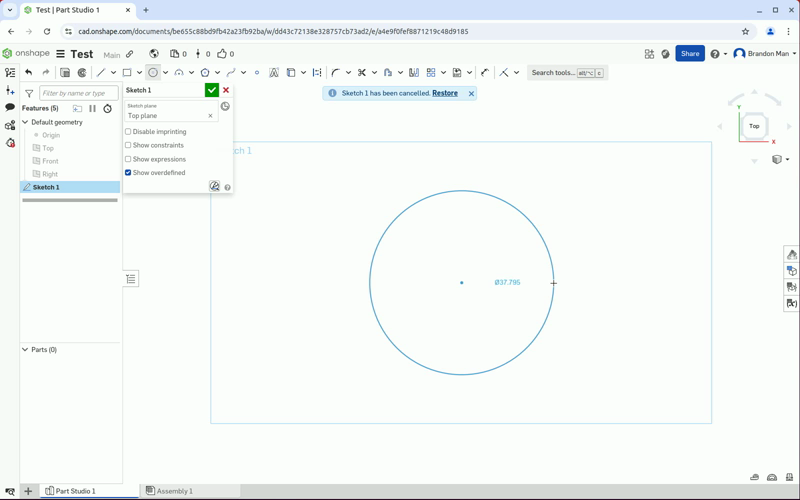
key(esc)
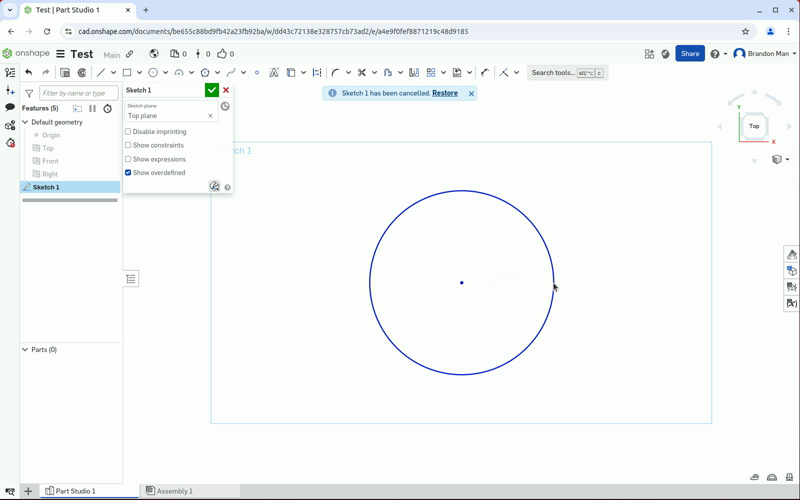
mouse_move(500, 309)
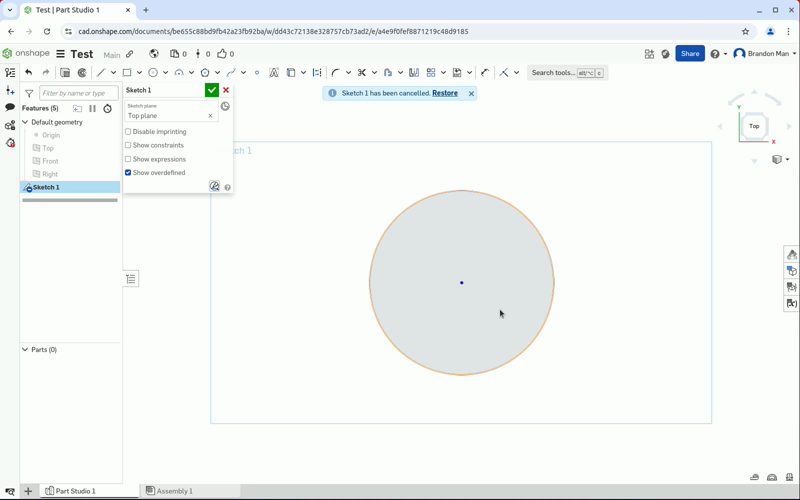
click(500, 309)
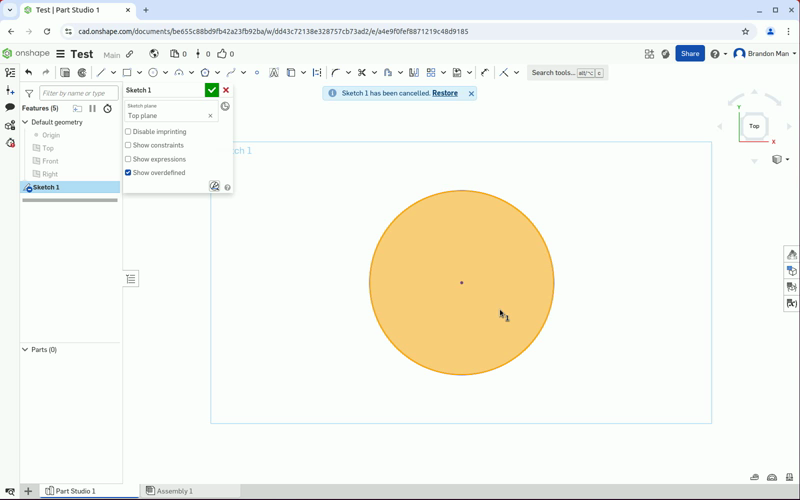
mouse_move(73, 352)
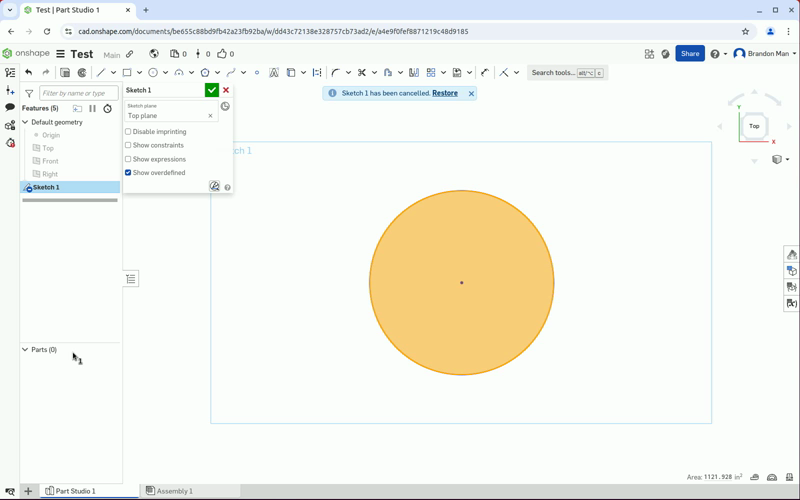
key(shift+y)
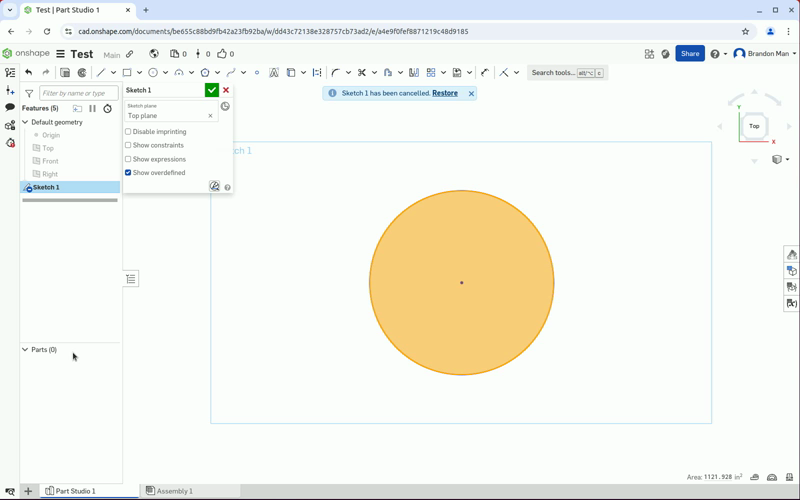
key(shift+e)
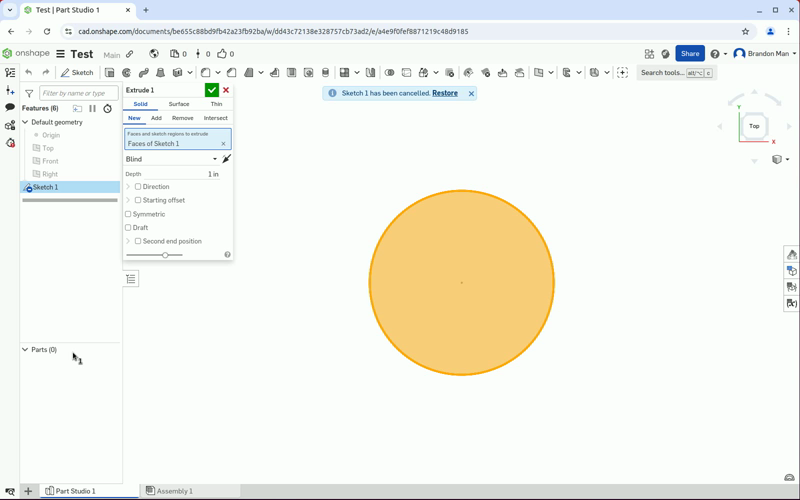
mouse_move(143, 106)
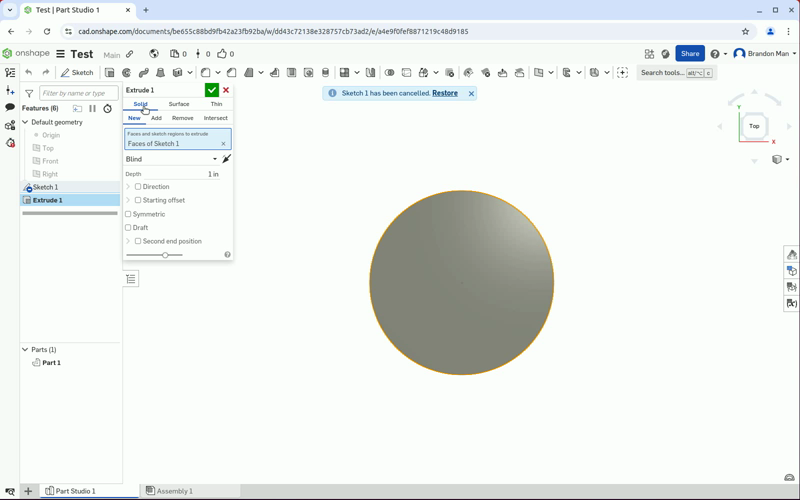
click(143, 106)
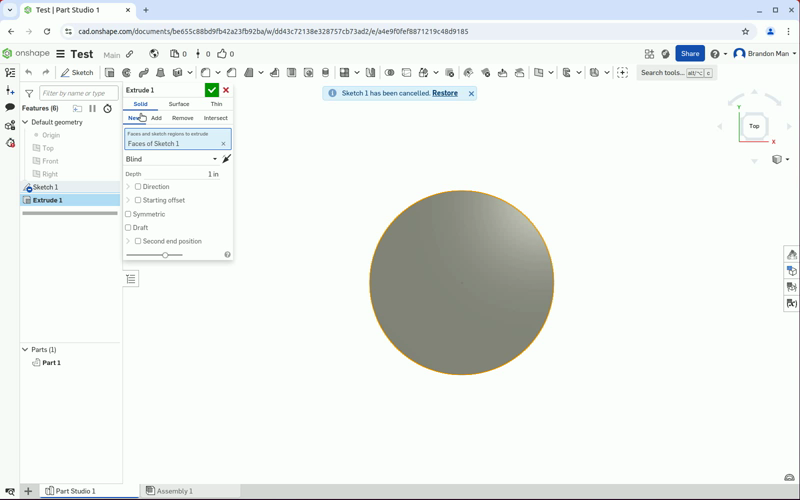
mouse_move(137, 120)
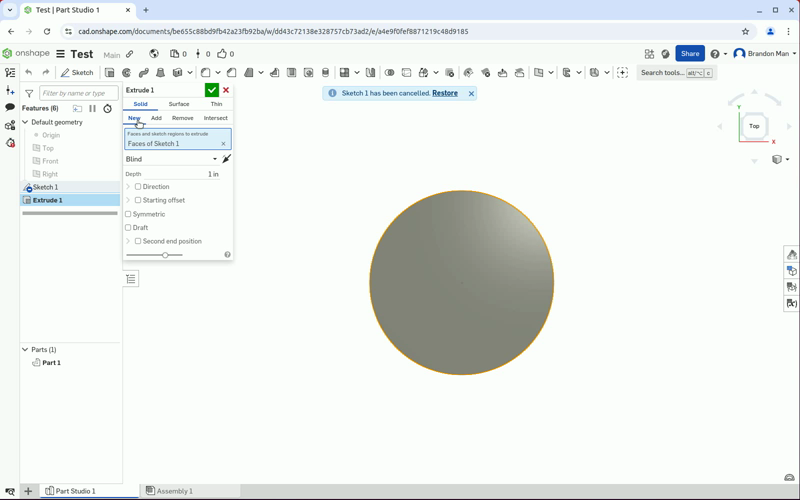
click(137, 120)
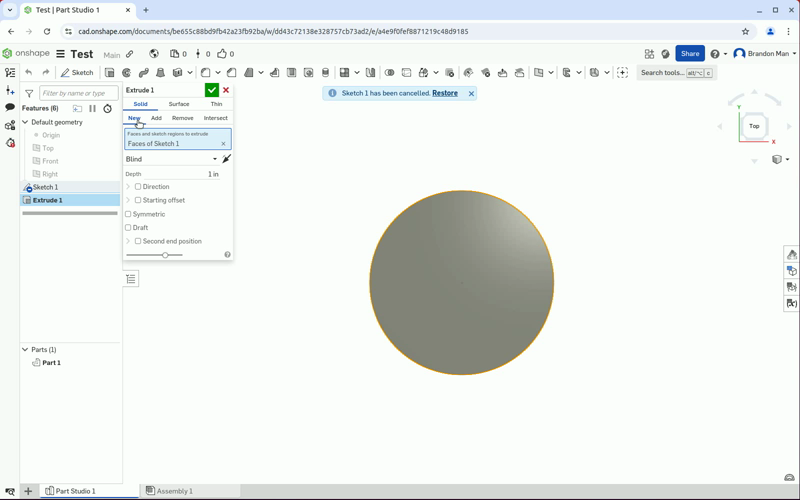
key(tab, 4)
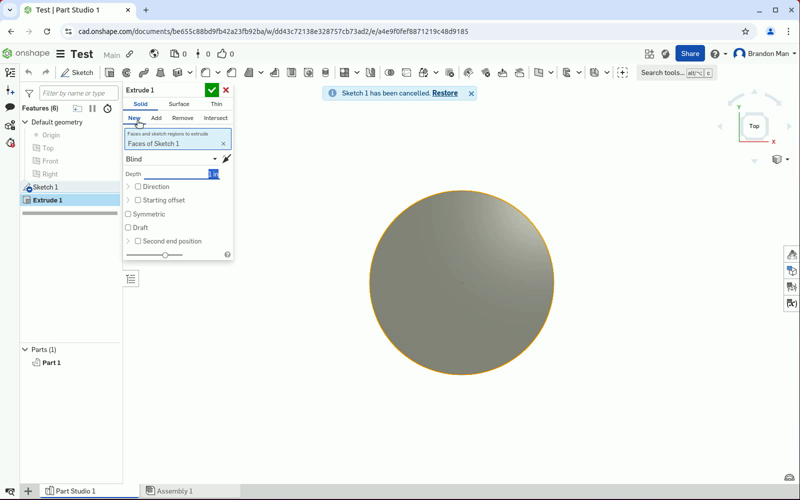
text(7.221)
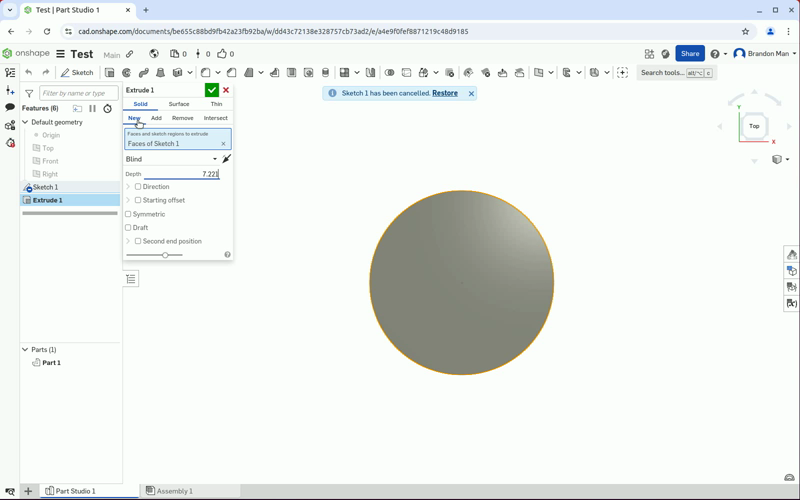
key(enter)
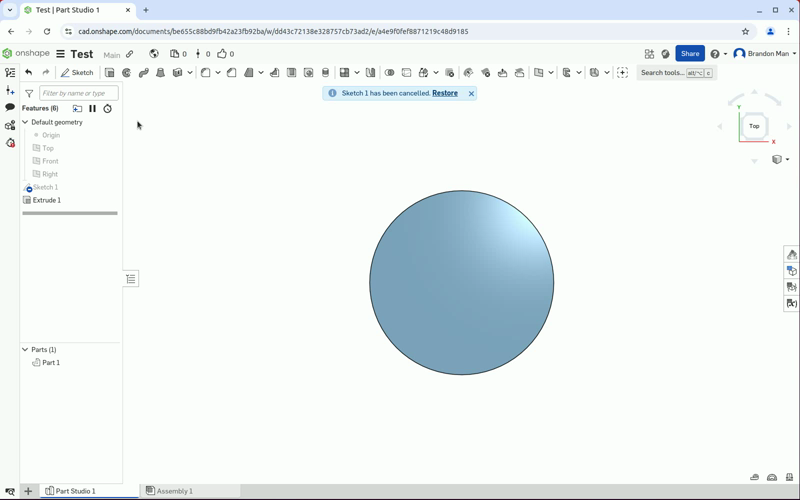
key(shift+h)
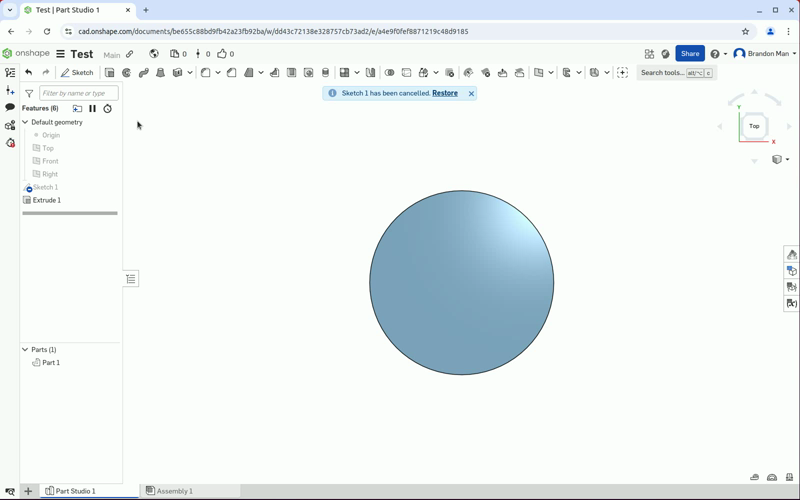
key(shift+h)
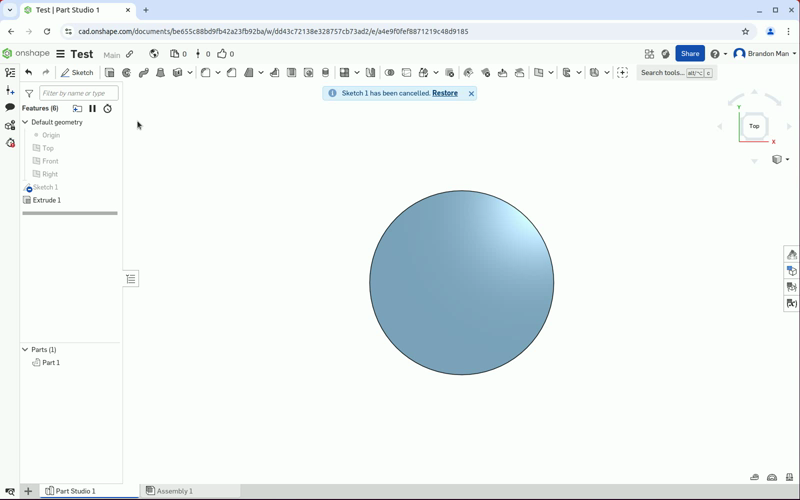
mouse_move(73, 189)
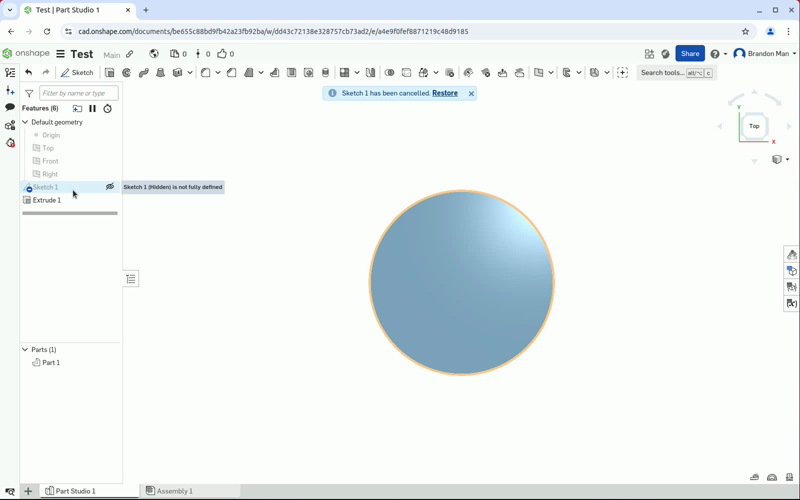
click(73, 189)
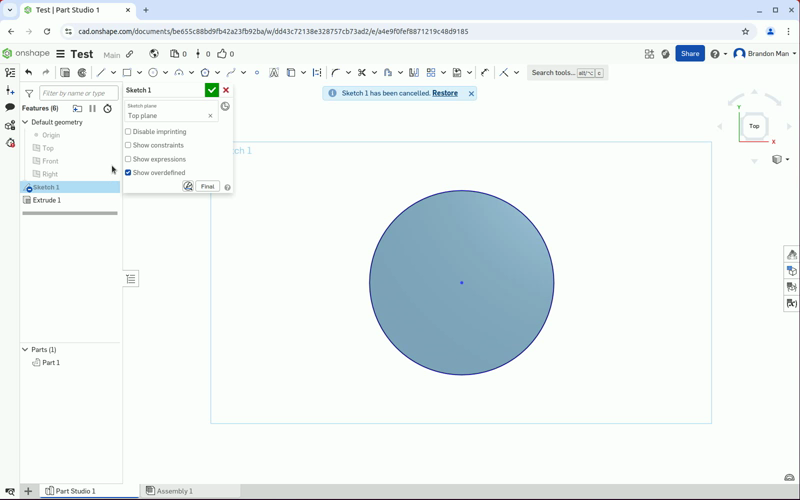
mouse_move(229, 92)
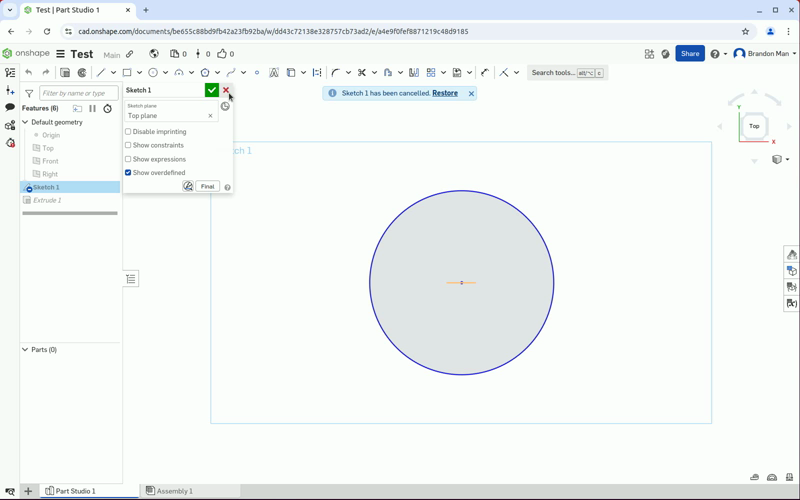
click(229, 92)
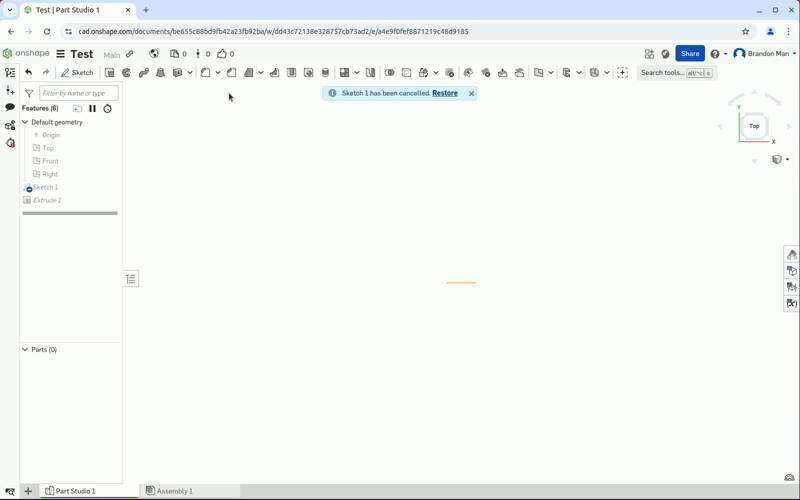
mouse_move(541, 75)
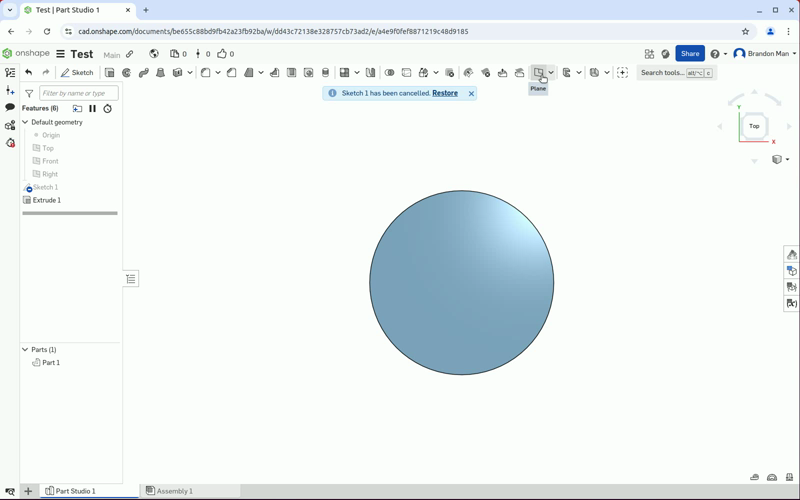
click(541, 75)
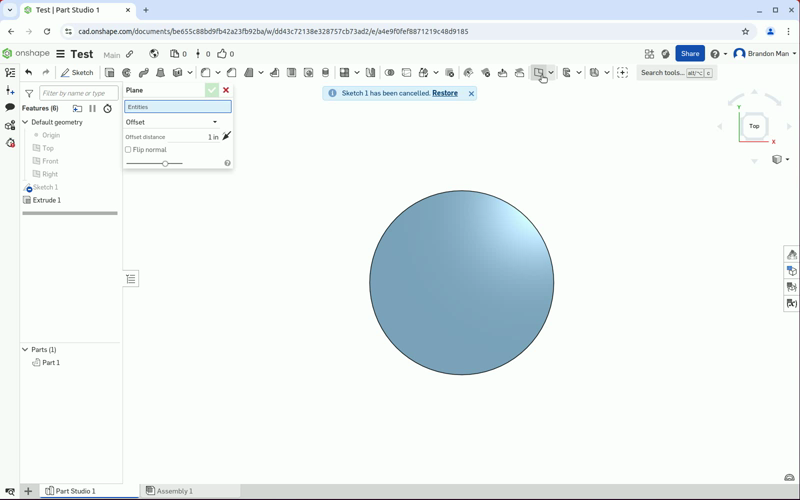
mouse_move(73, 150)
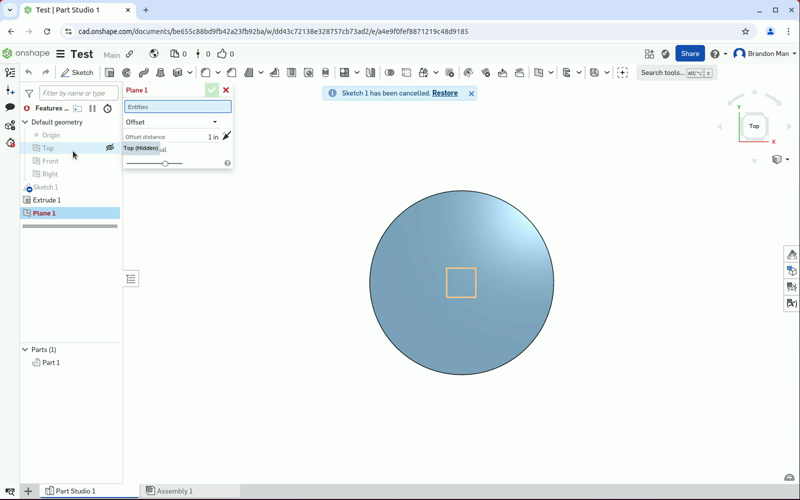
click(73, 150)
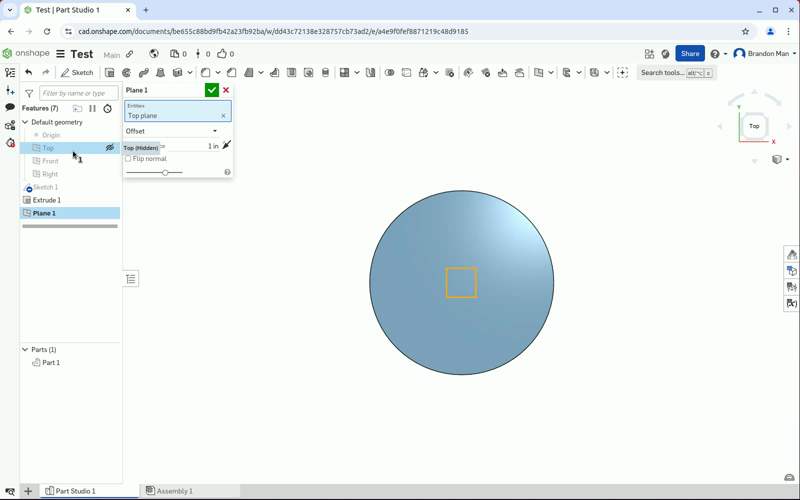
key(tab, 2)
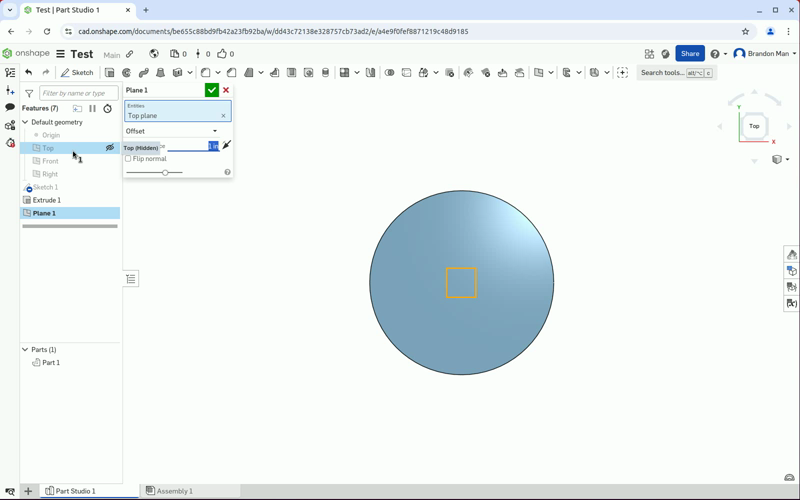
text(7.21)
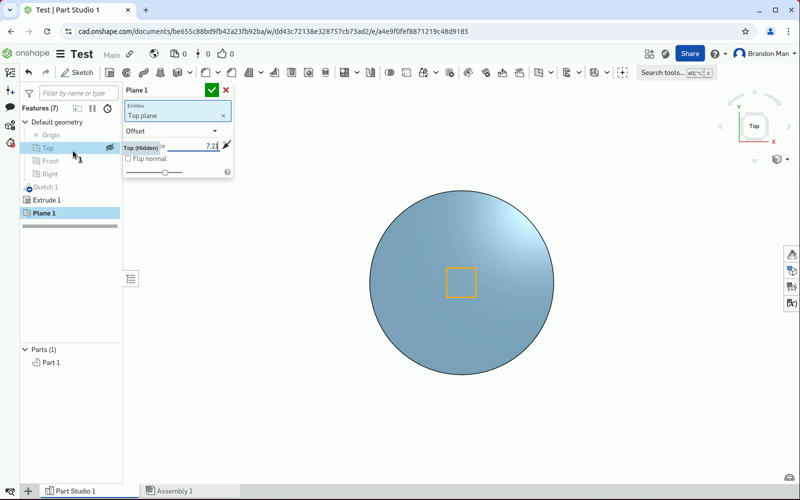
key(enter, 2)
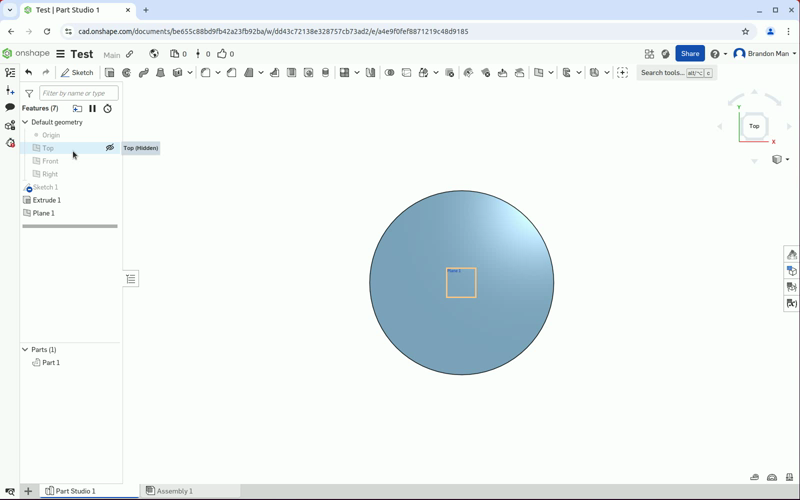
key(shift+s)
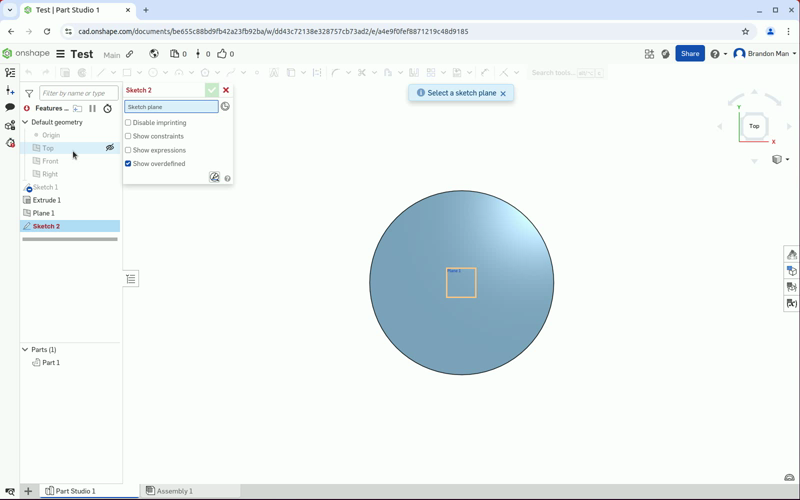
mouse_move(73, 215)
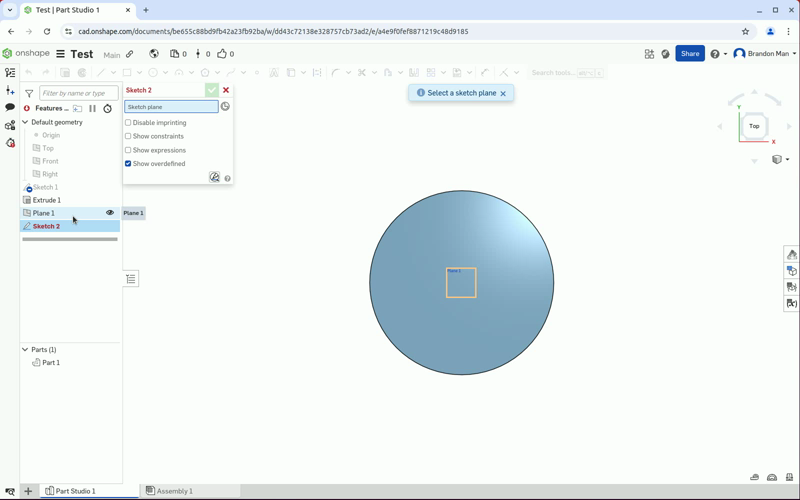
click(73, 215)
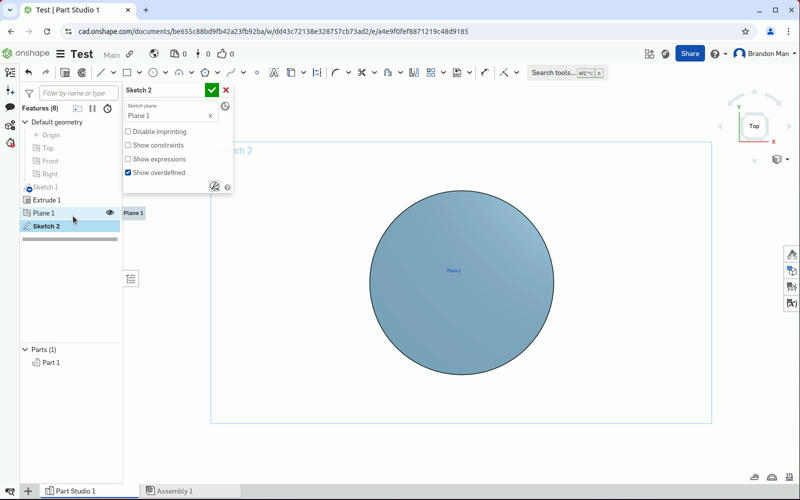
mouse_move(73, 352)
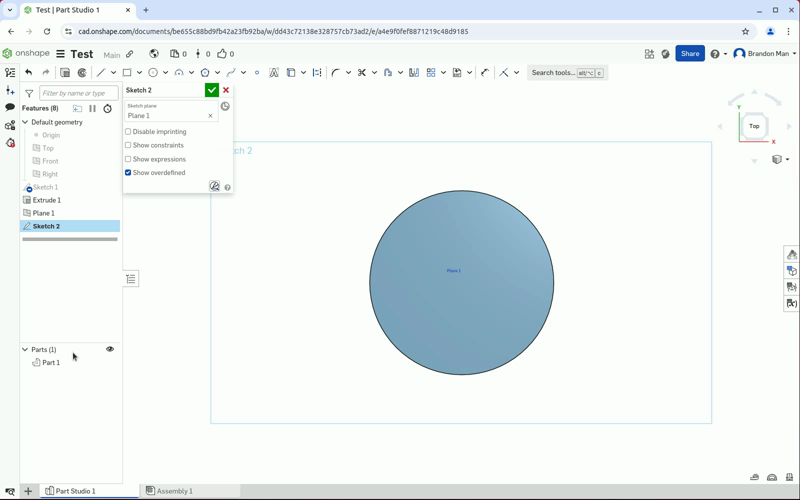
key(y)
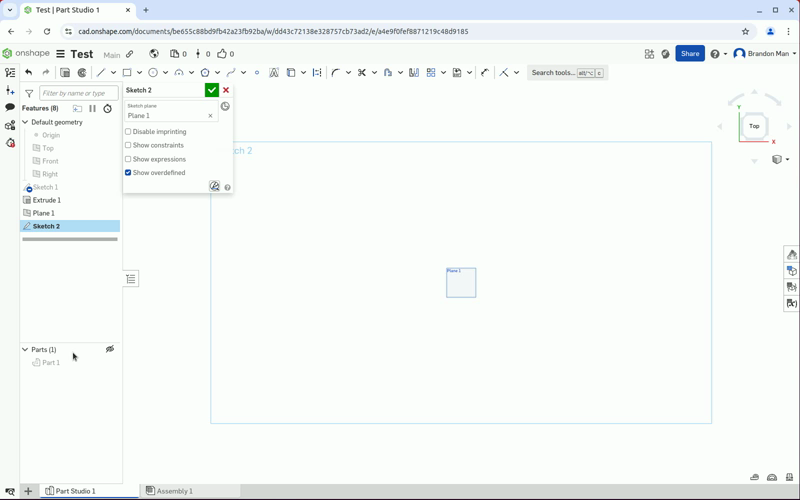
key(l)
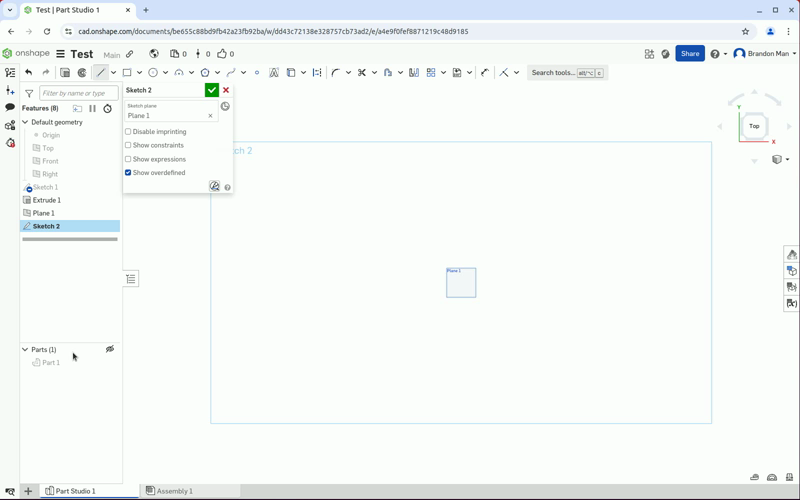
key_down(shift)
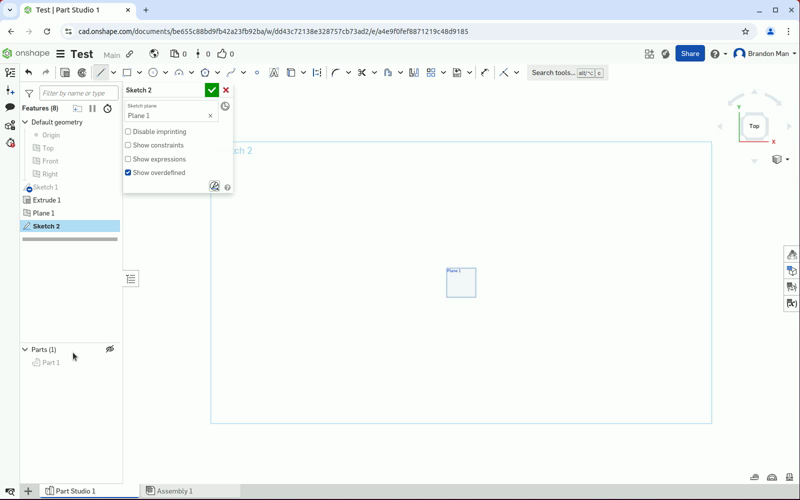
mouse_move(478, 300)
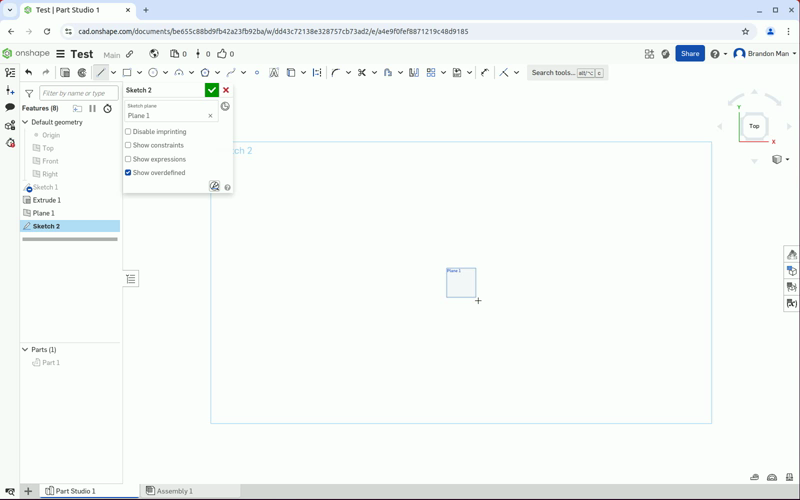
click(478, 300)
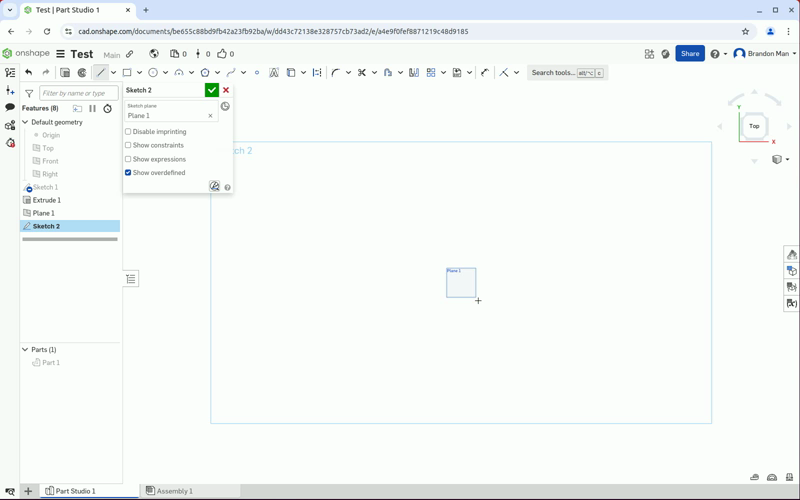
key_up(shift)
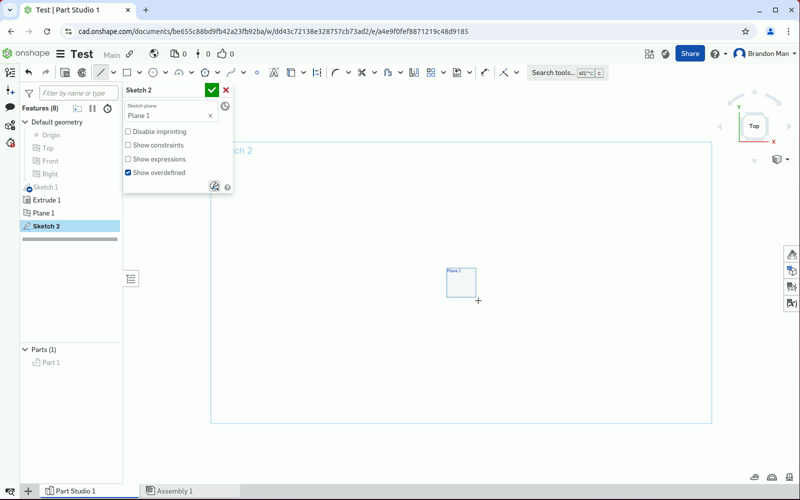
key_down(shift)
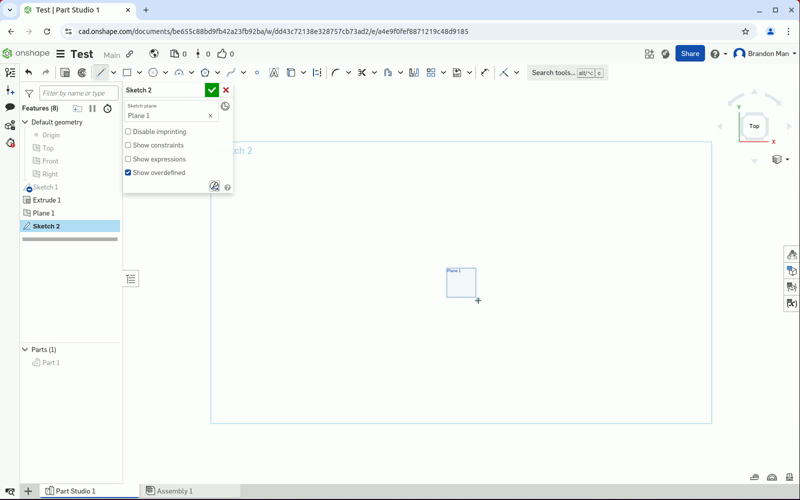
mouse_move(508, 300)
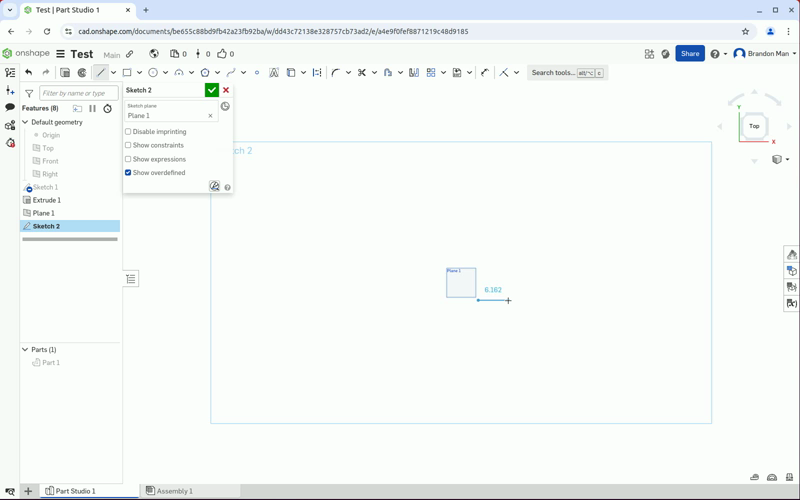
mouse_move(492, 300)
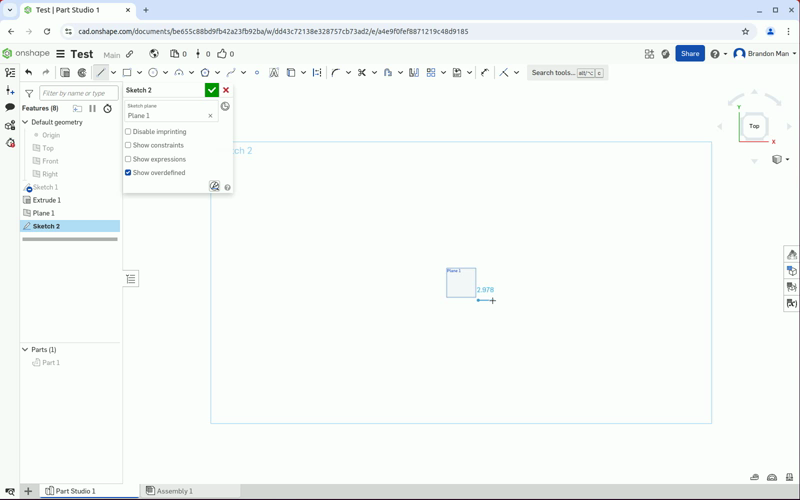
click(492, 300)
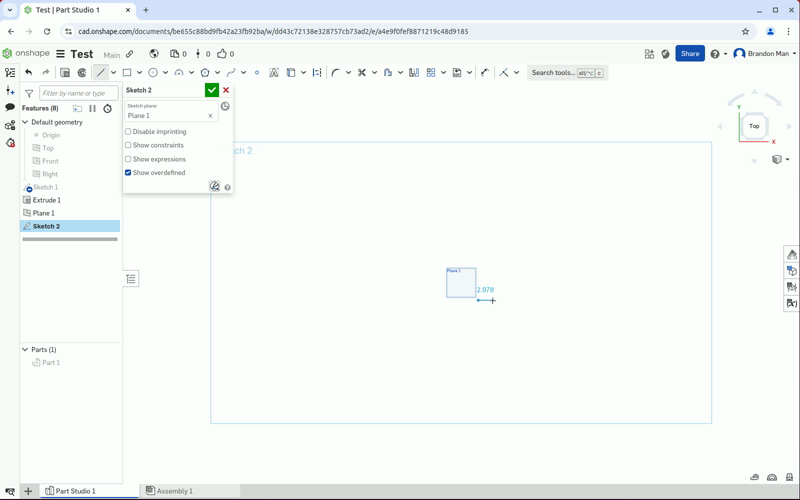
key_up(shift)
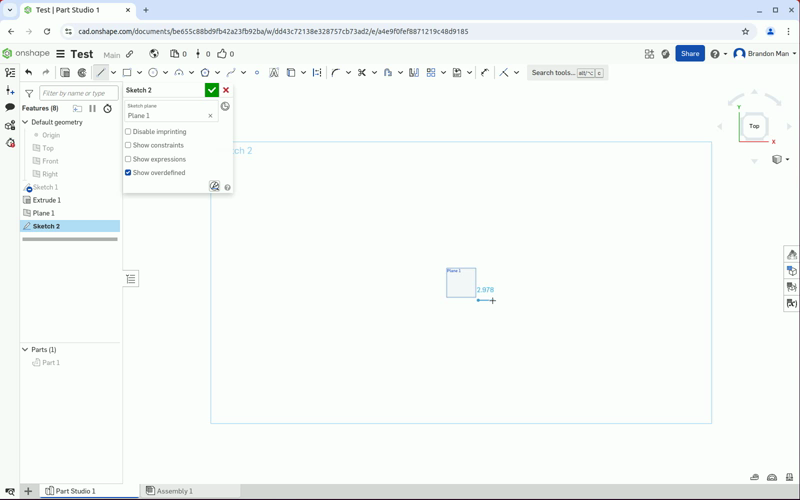
key_down(shift)
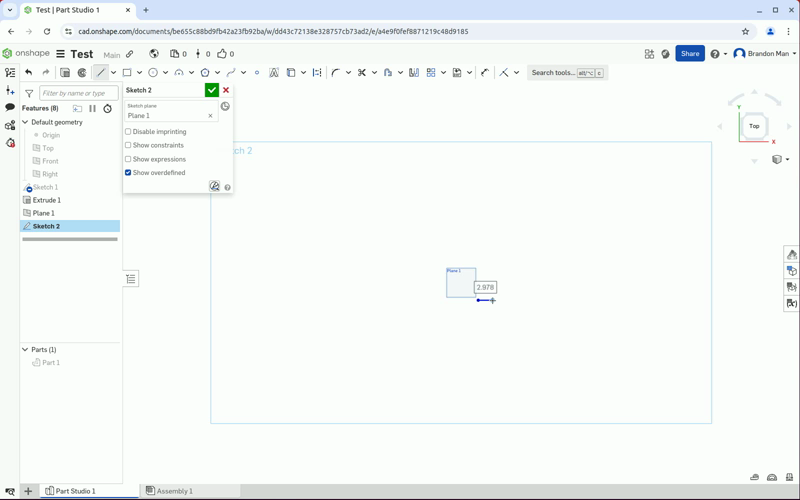
mouse_move(522, 300)
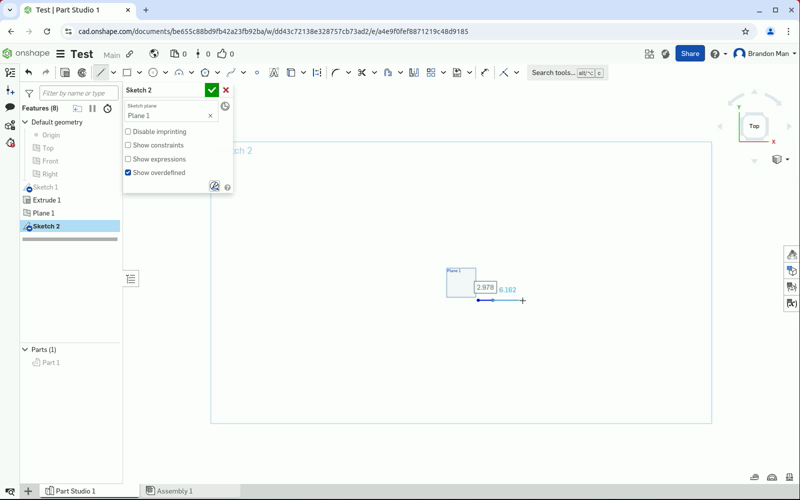
mouse_move(492, 266)
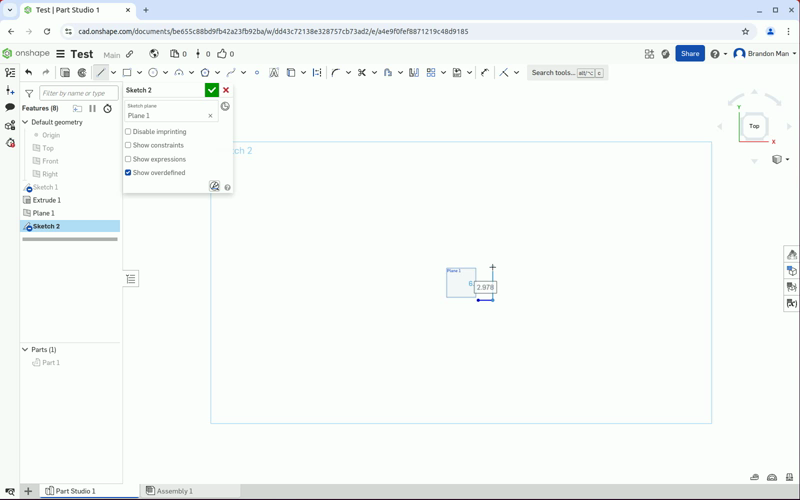
click(492, 266)
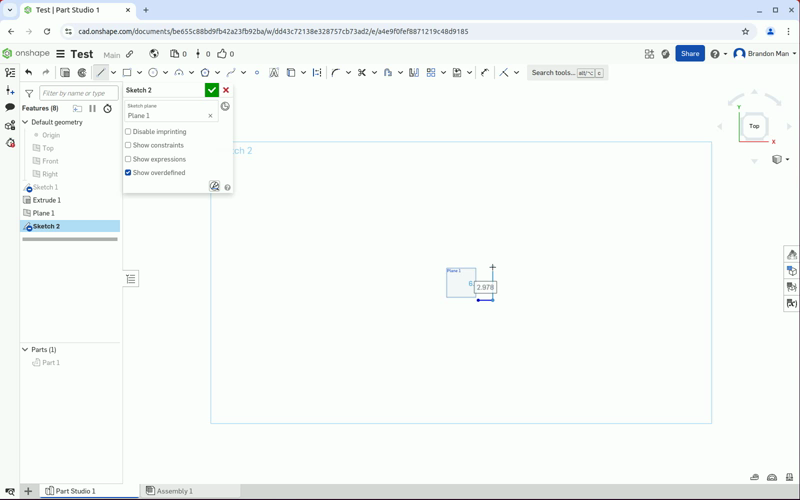
key_up(shift)
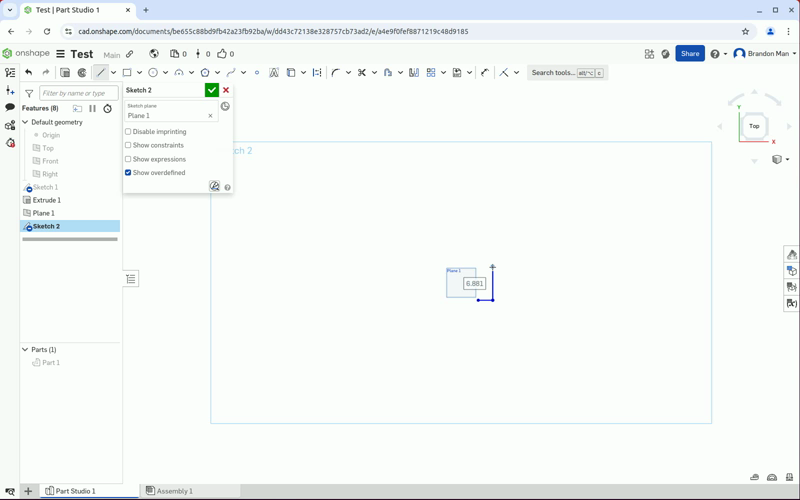
key_down(shift)
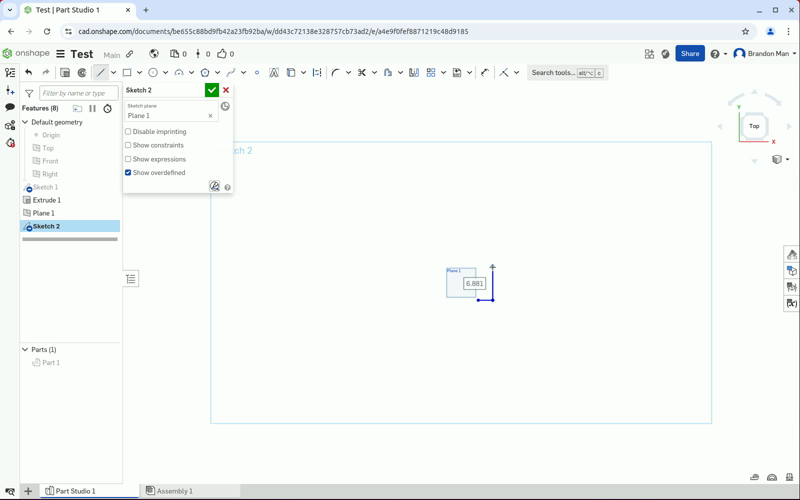
mouse_move(522, 266)
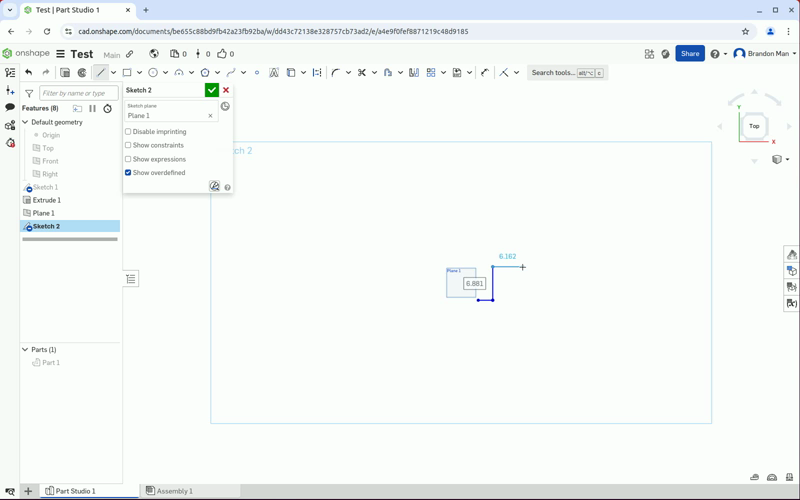
mouse_move(478, 266)
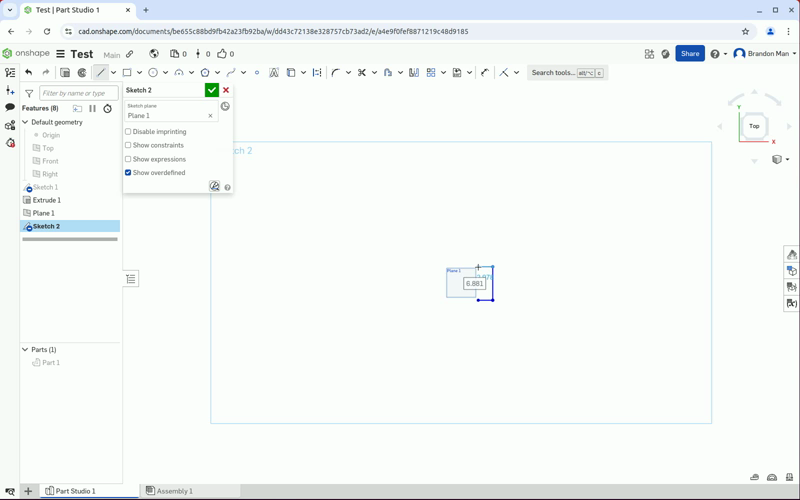
click(478, 266)
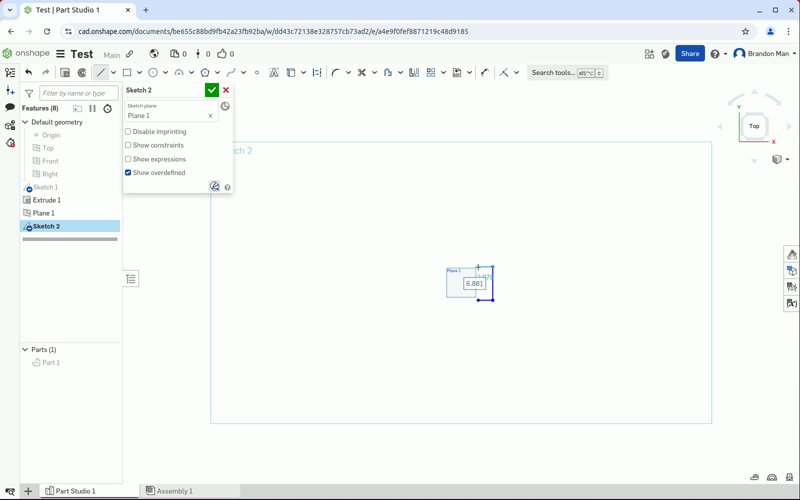
key_up(shift)
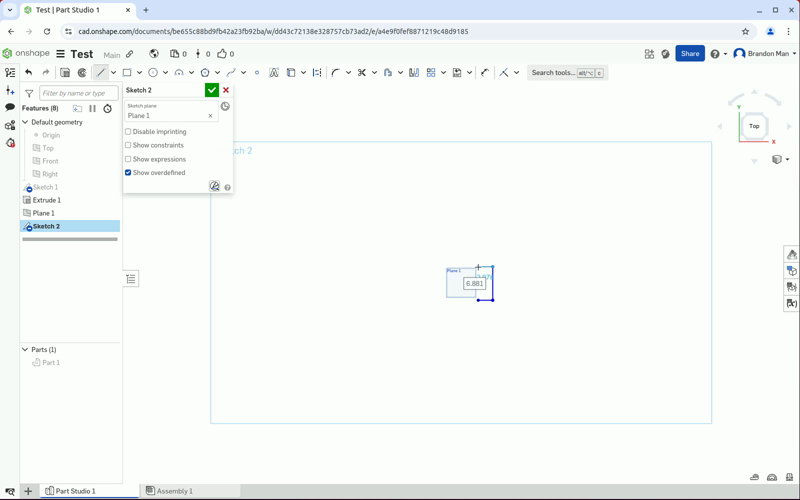
mouse_move(508, 266)
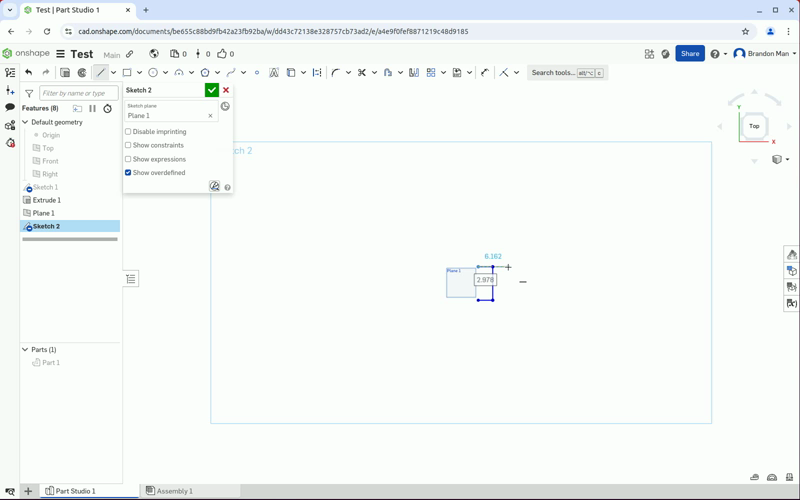
key_down(shift)
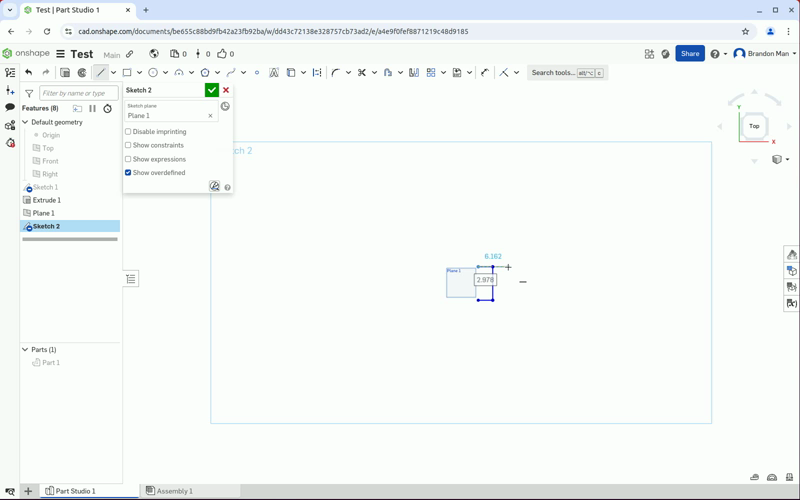
mouse_move(478, 300)
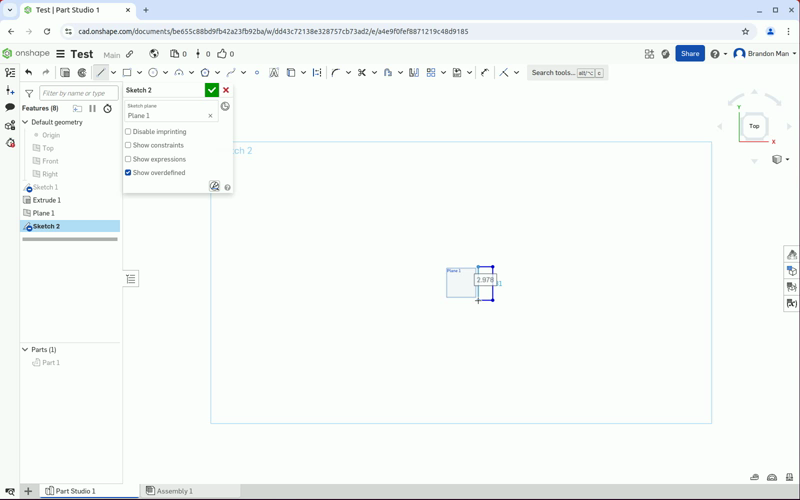
key_up(shift)
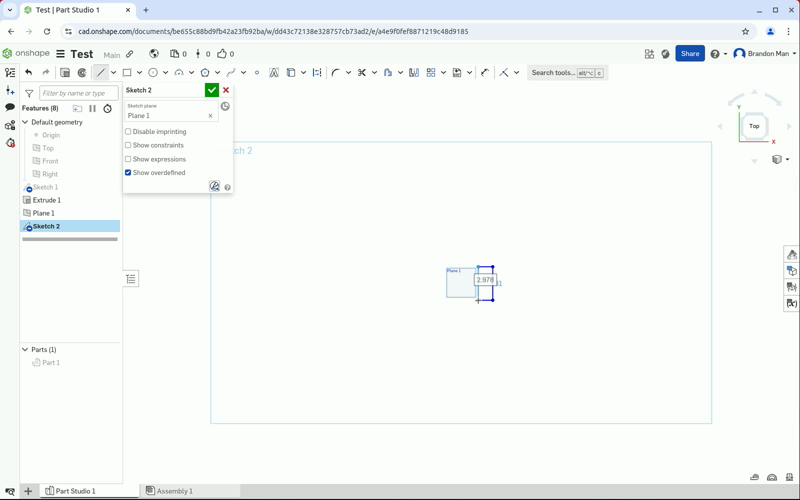
click(478, 300)
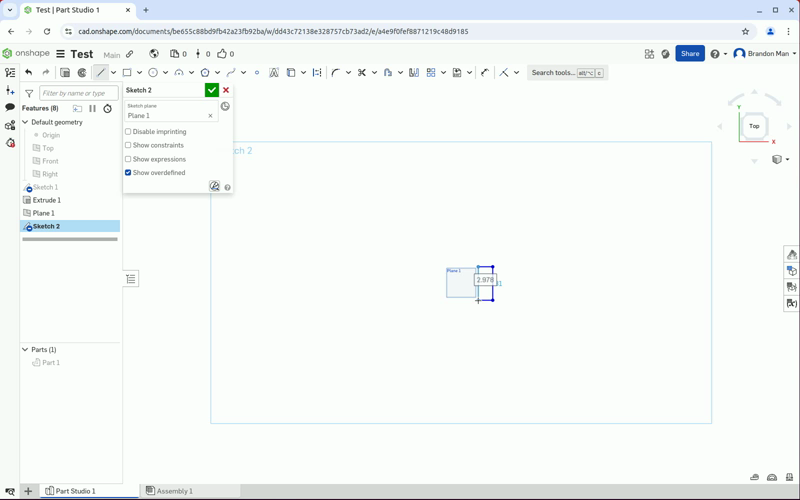
key(esc)
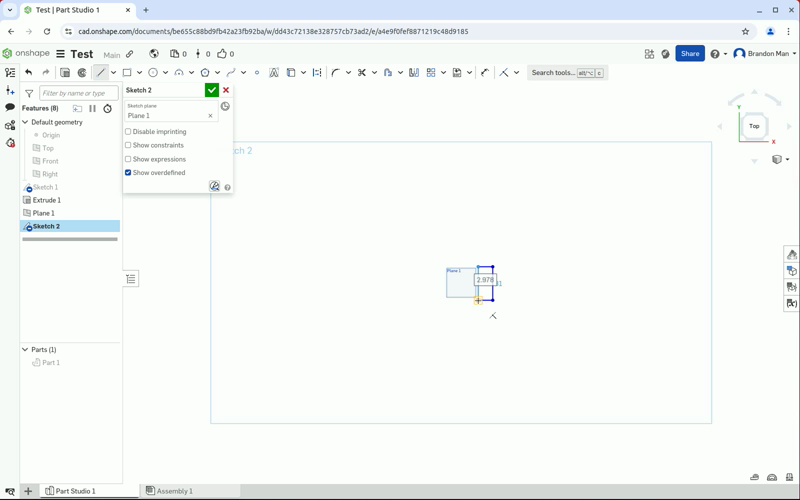
mouse_move(492, 293)
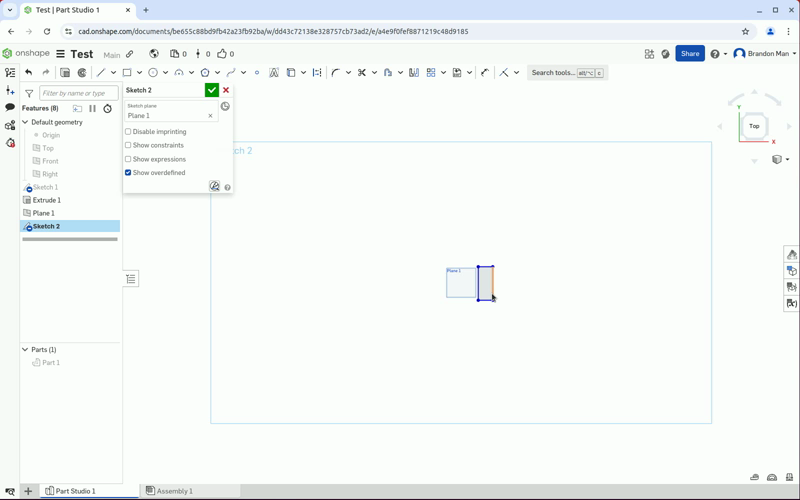
scroll(6)
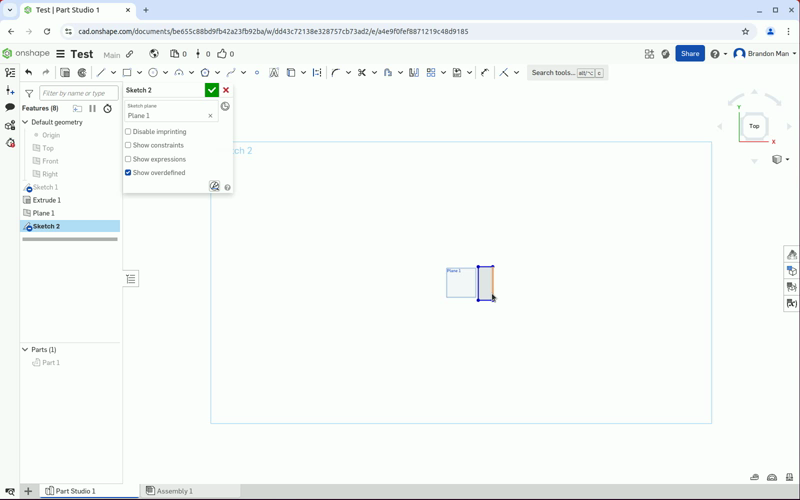
scroll(6)
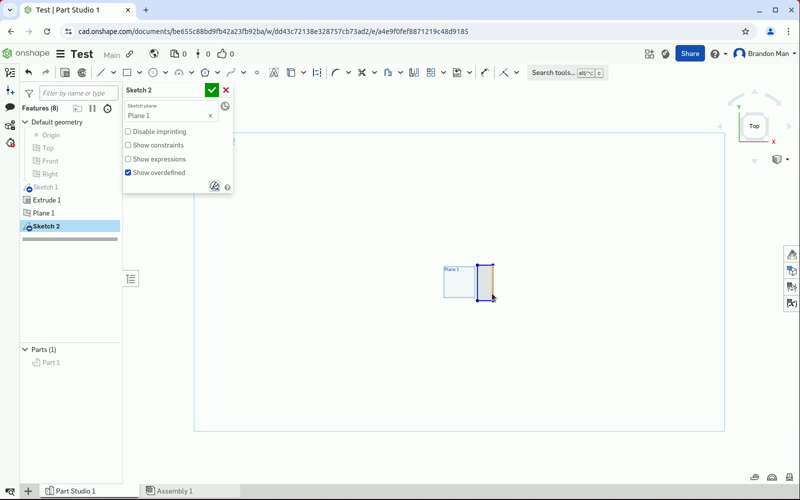
scroll(6)
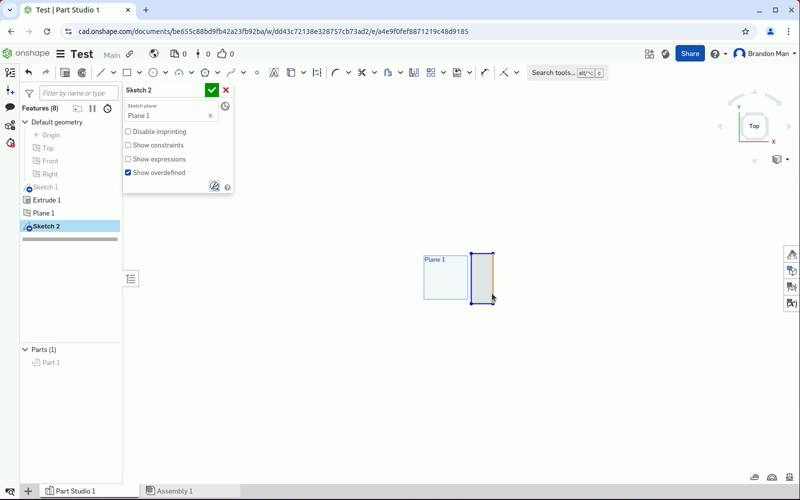
scroll(6)
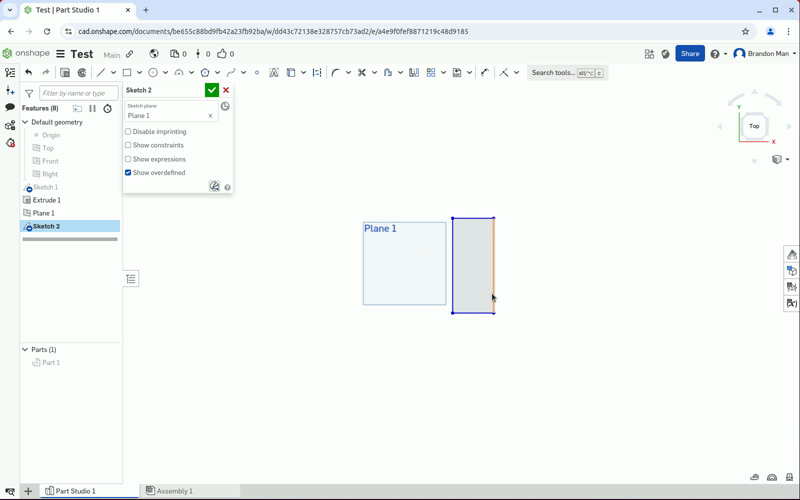
scroll(6)
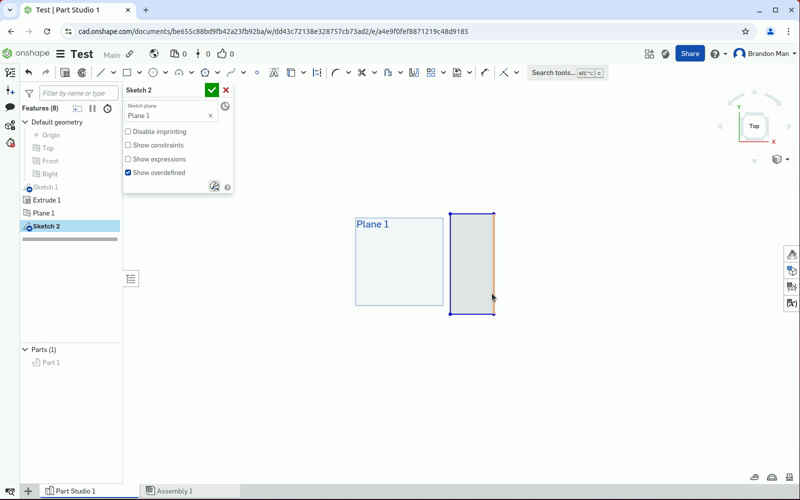
scroll(6)
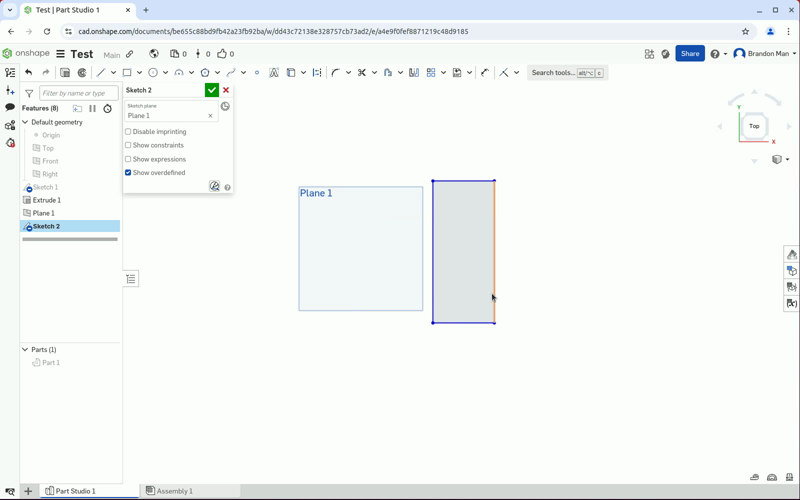
scroll(6)
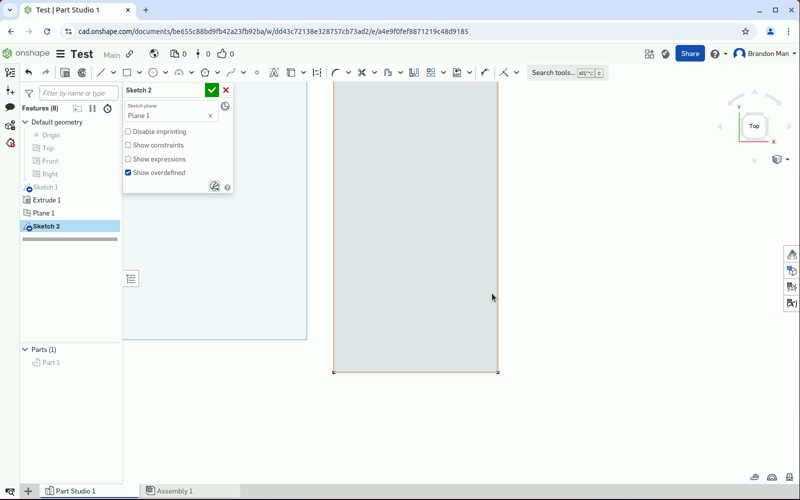
click(492, 293)
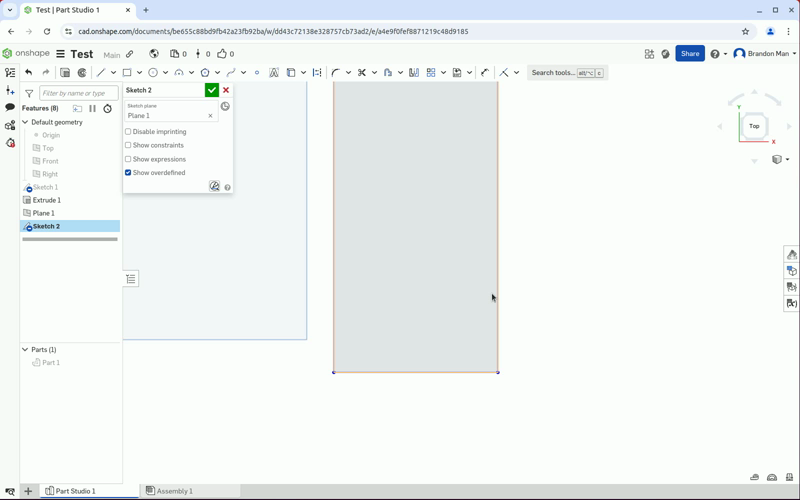
scroll(-6)
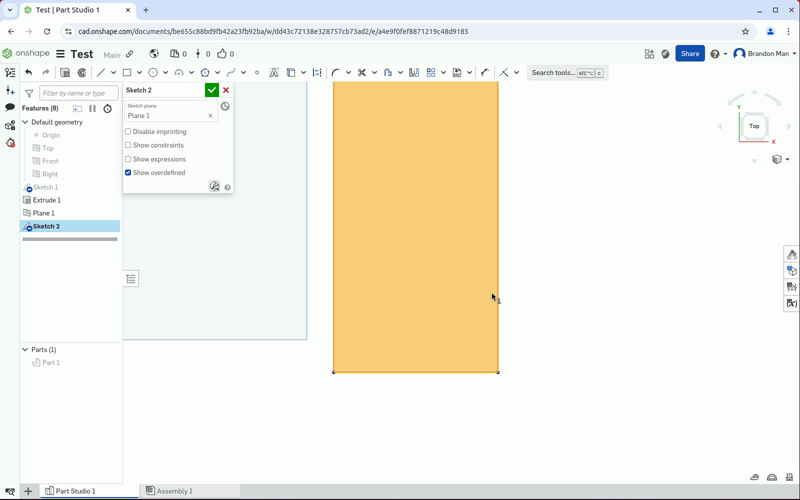
scroll(-6)
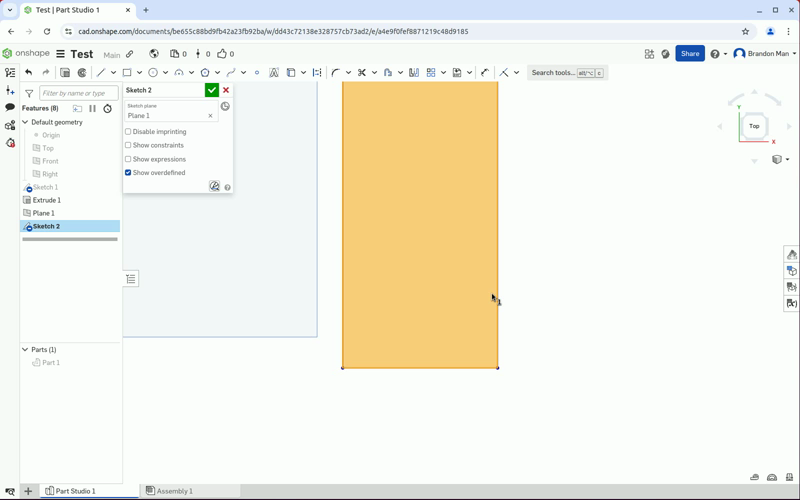
scroll(-6)
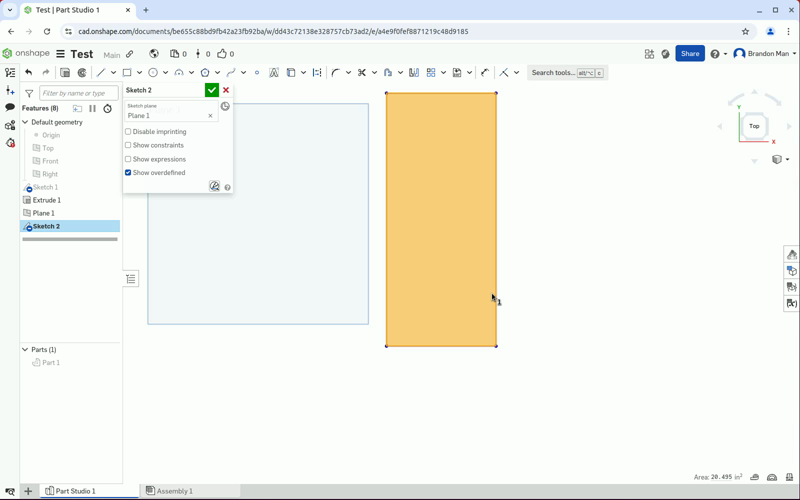
scroll(-6)
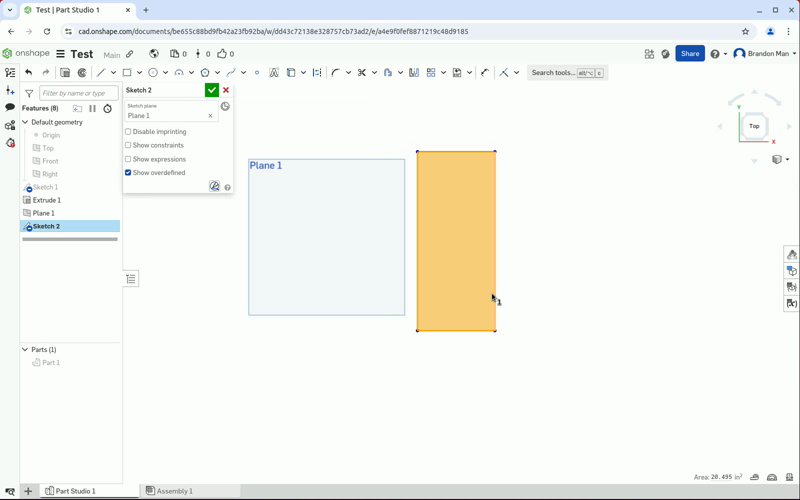
scroll(-6)
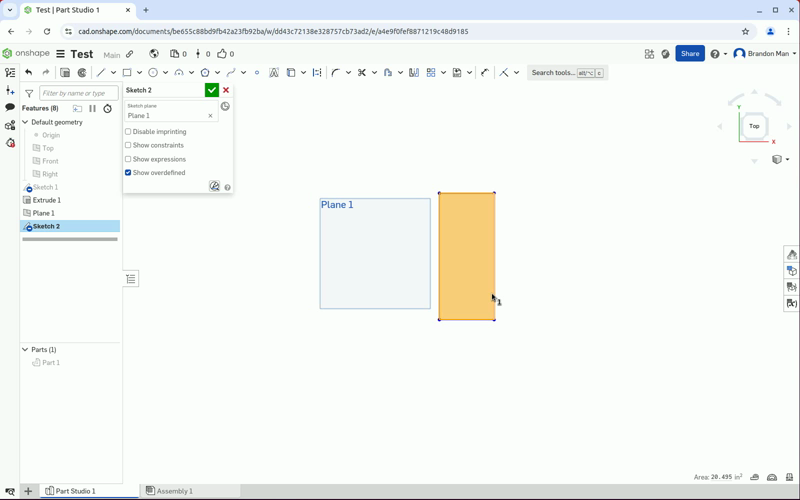
scroll(-6)
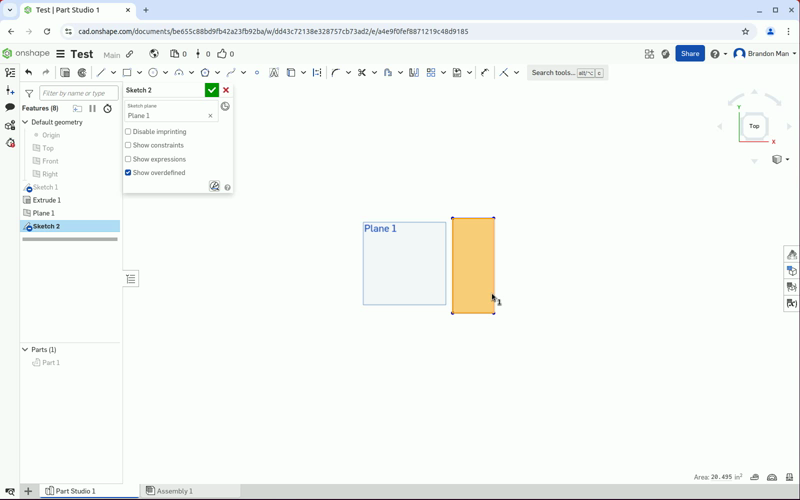
scroll(-6)
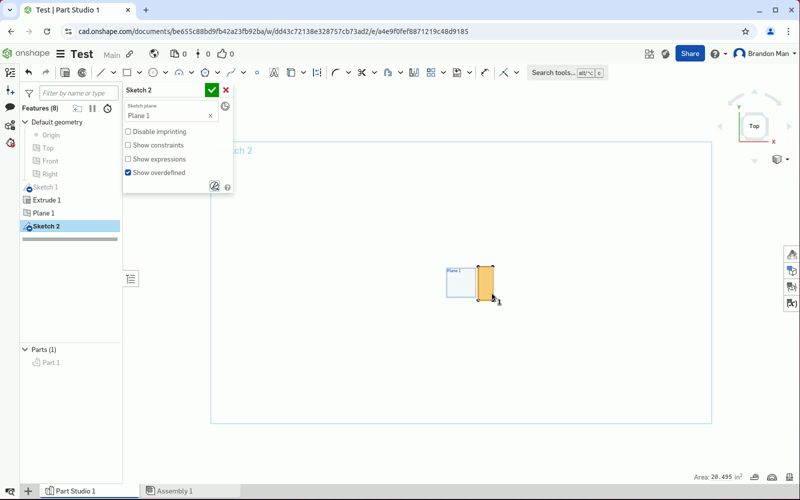
mouse_move(73, 352)
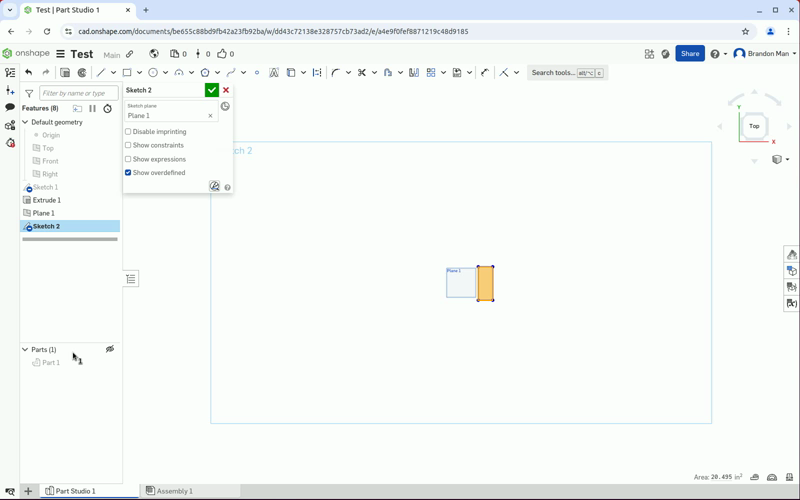
key(shift+y)
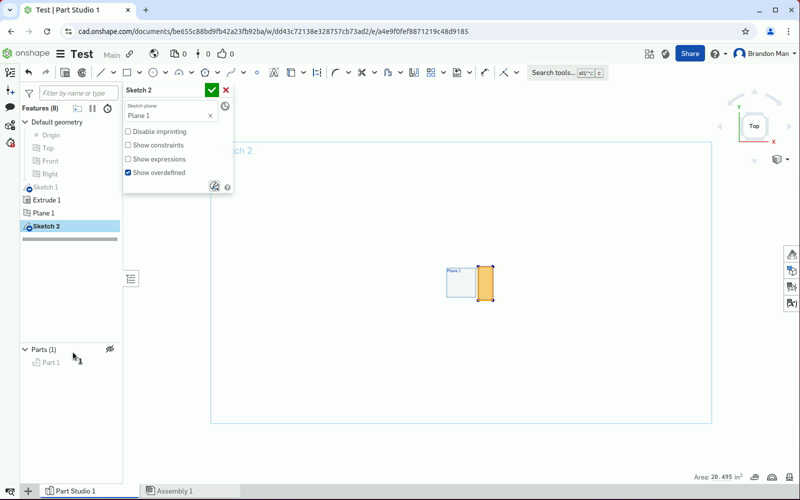
key(shift+e)
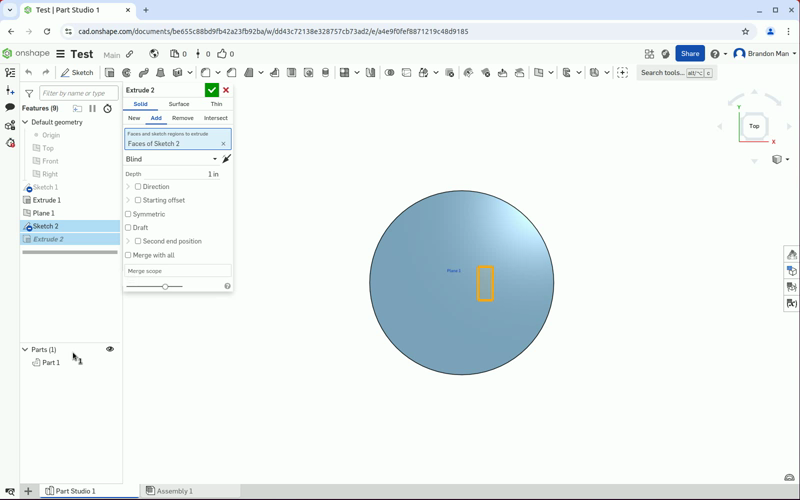
mouse_move(143, 106)
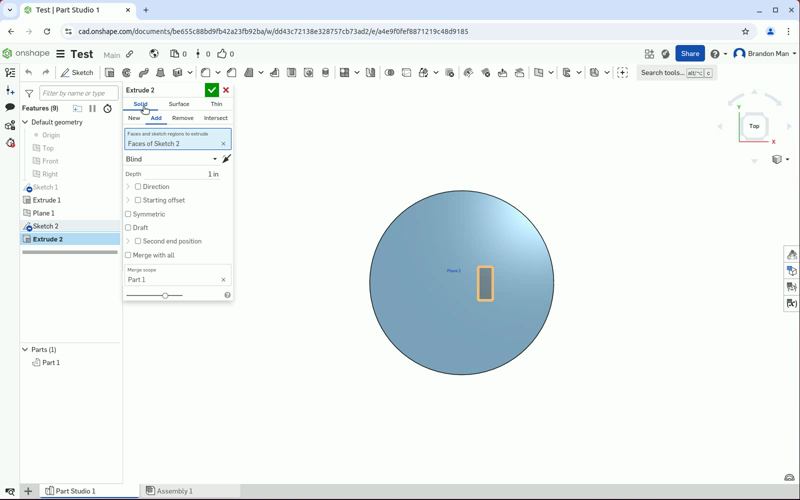
click(143, 106)
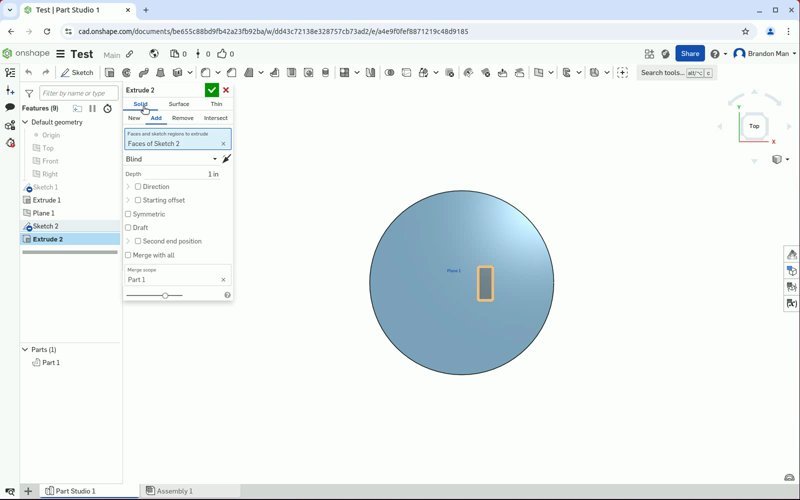
mouse_move(186, 120)
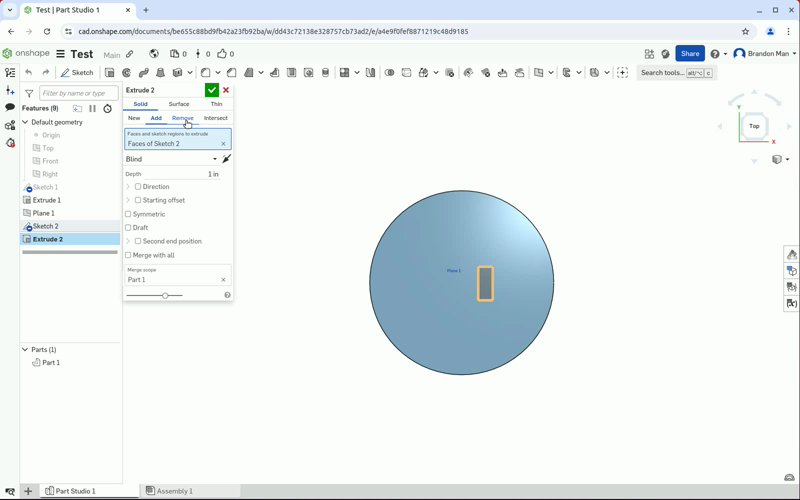
click(186, 120)
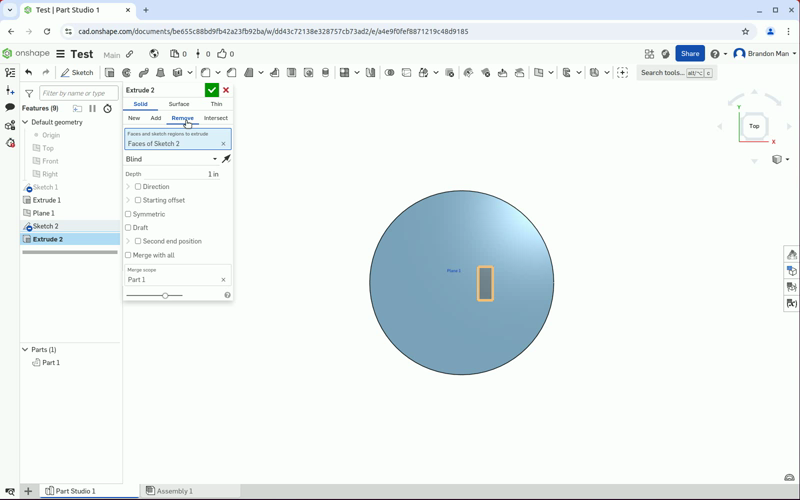
key(tab, 4)
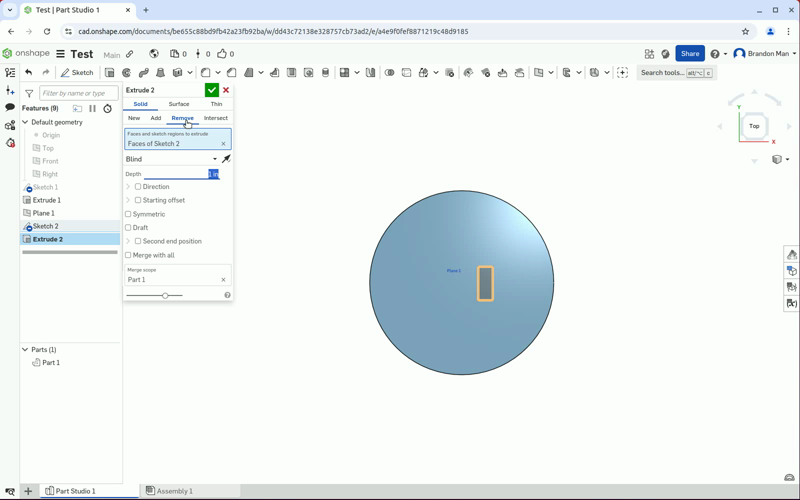
text(2.889)
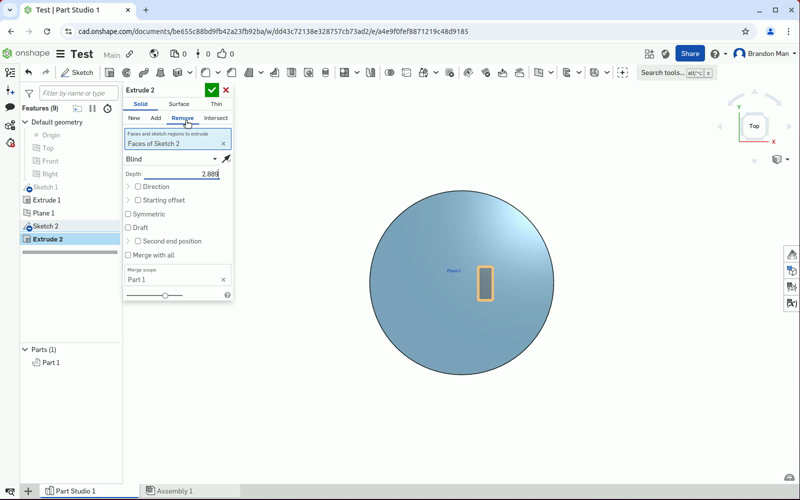
key(tab, 6)
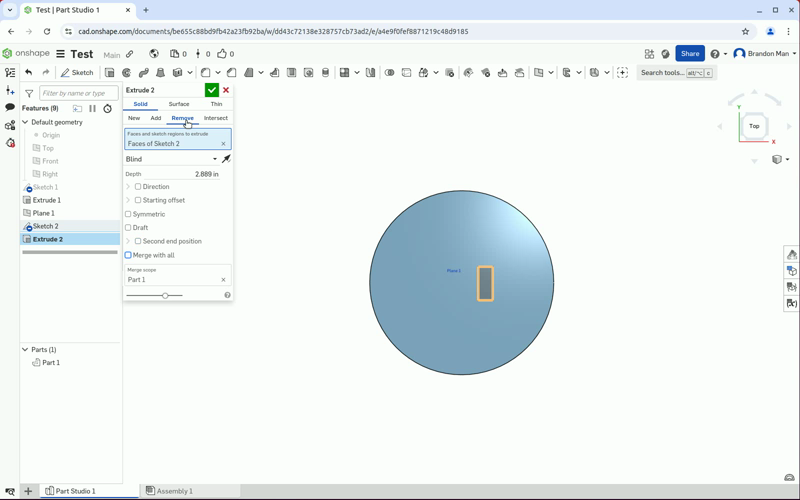
key(space)
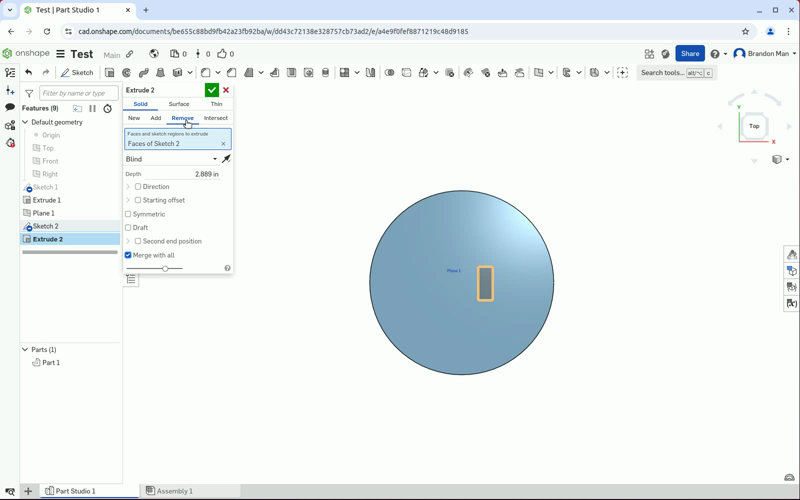
key(enter)
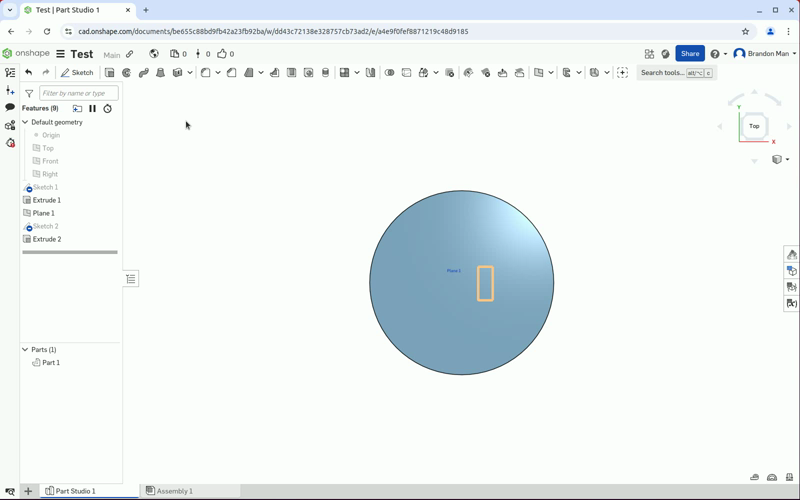
key(shift+h)
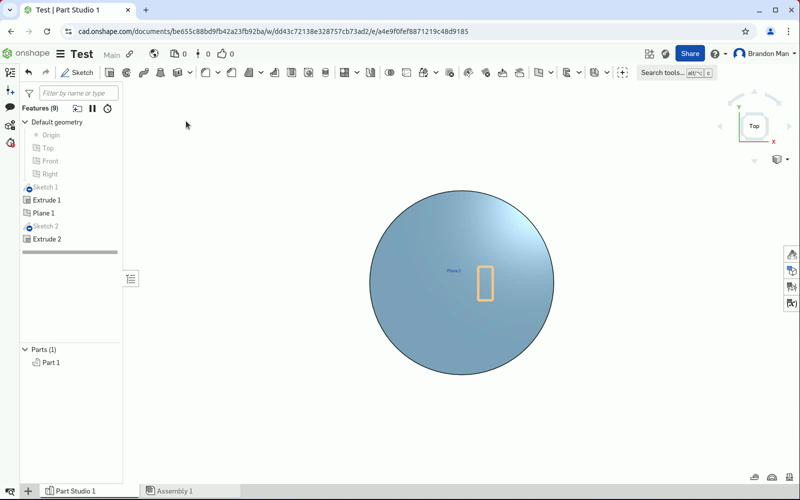
key(shift+h)
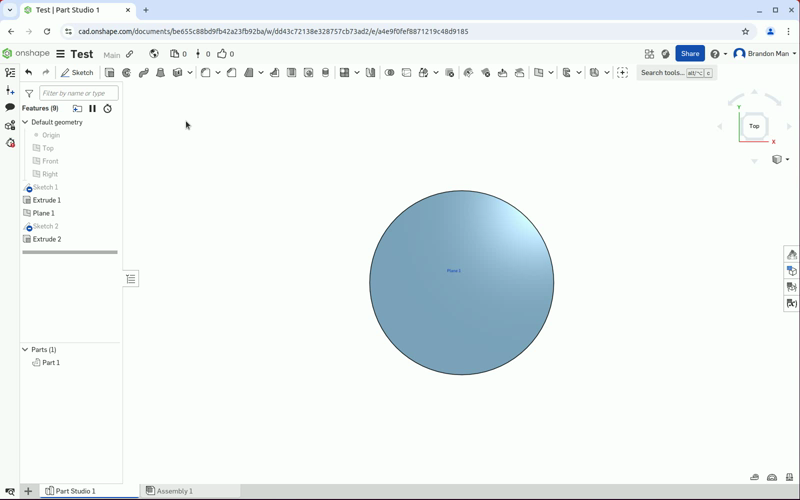
mouse_move(73, 189)
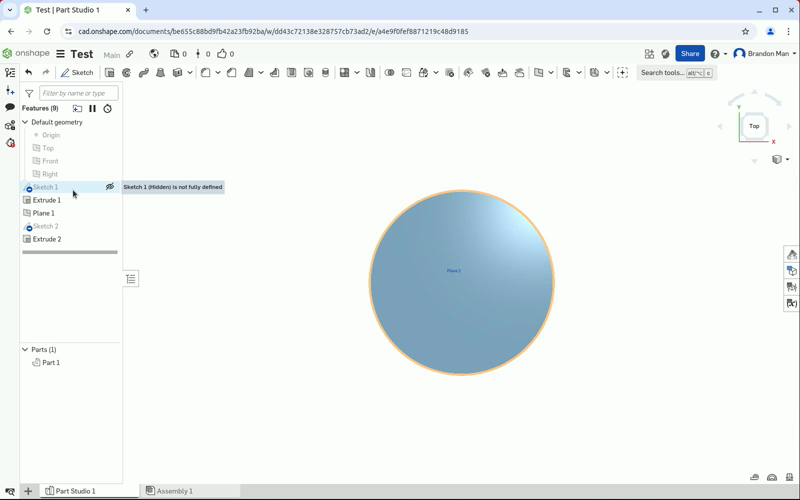
click(73, 189)
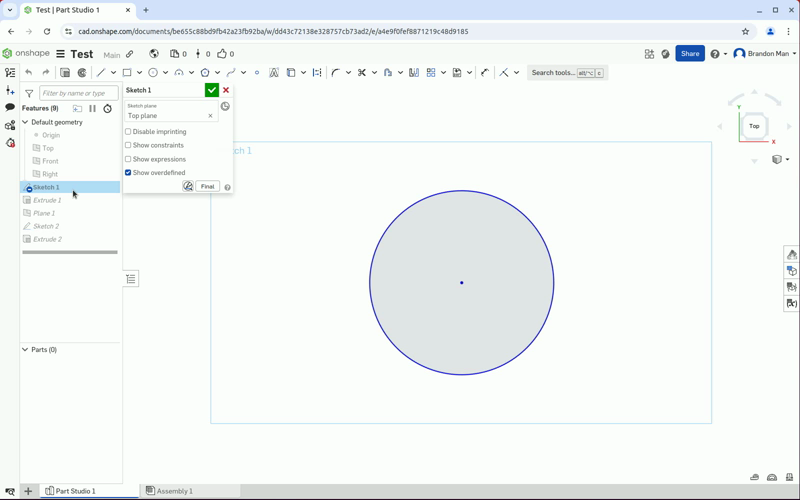
mouse_move(229, 92)
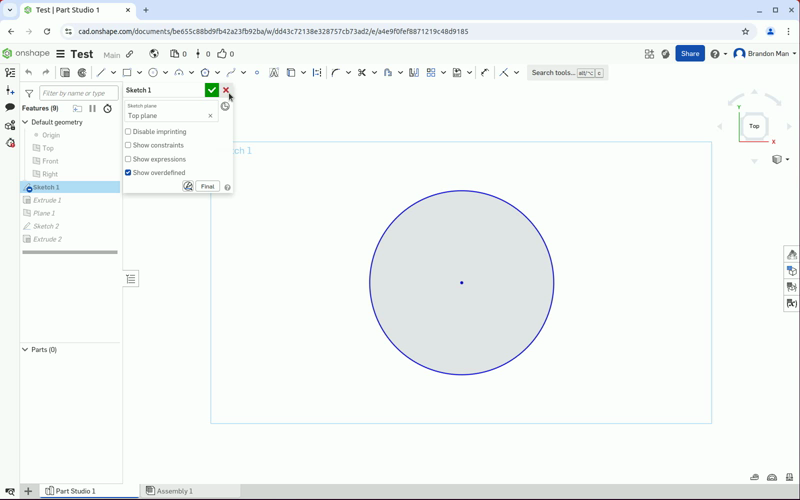
click(229, 92)
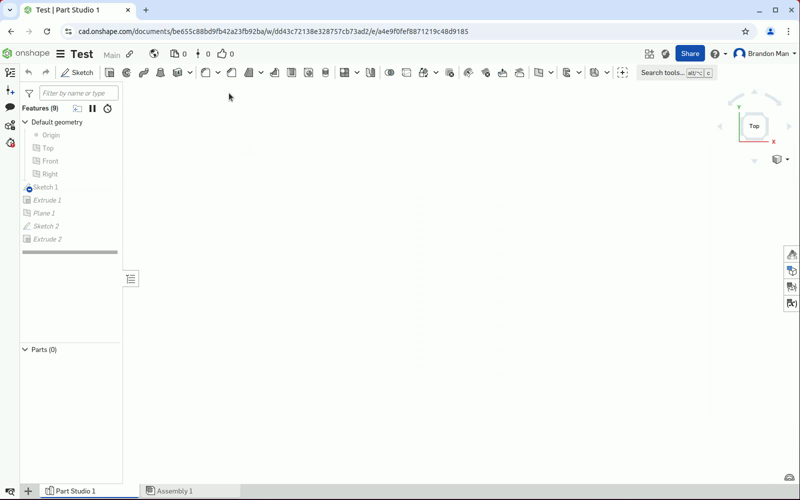
key(shift+s)
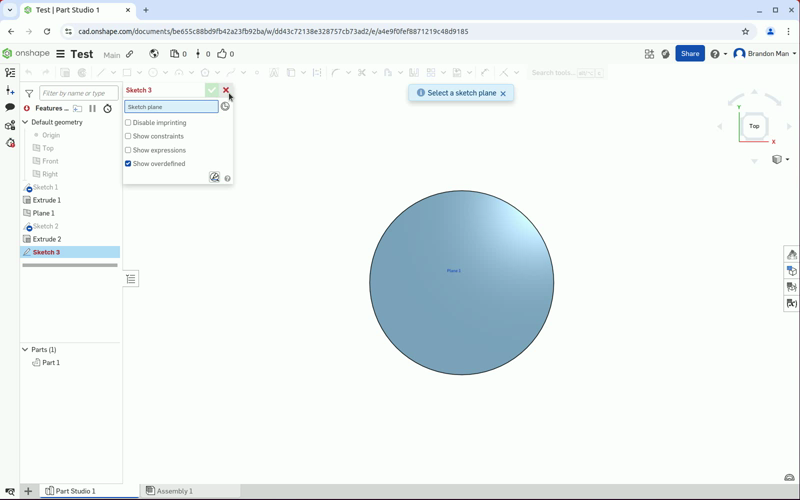
mouse_move(73, 215)
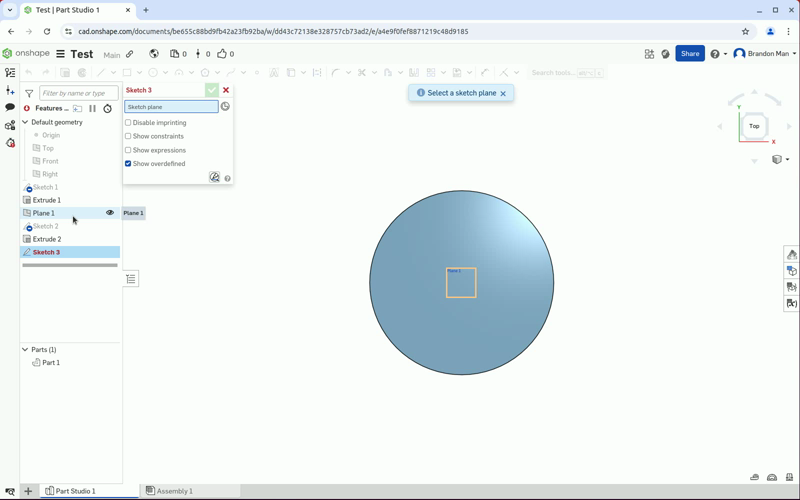
click(73, 215)
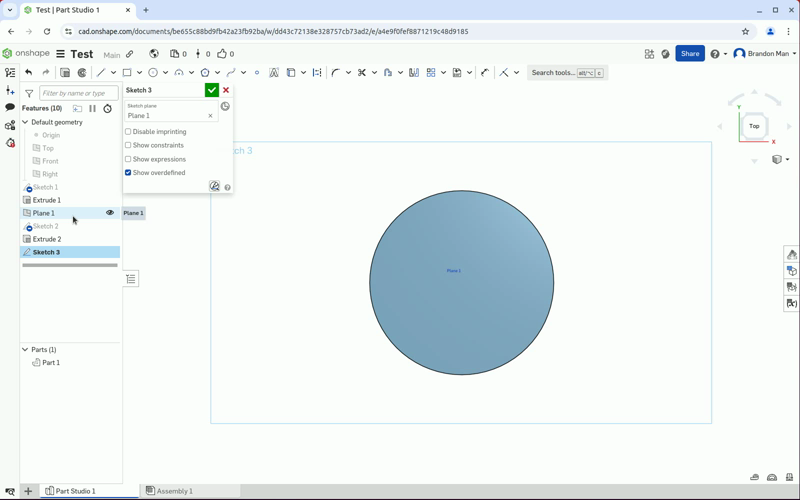
mouse_move(73, 352)
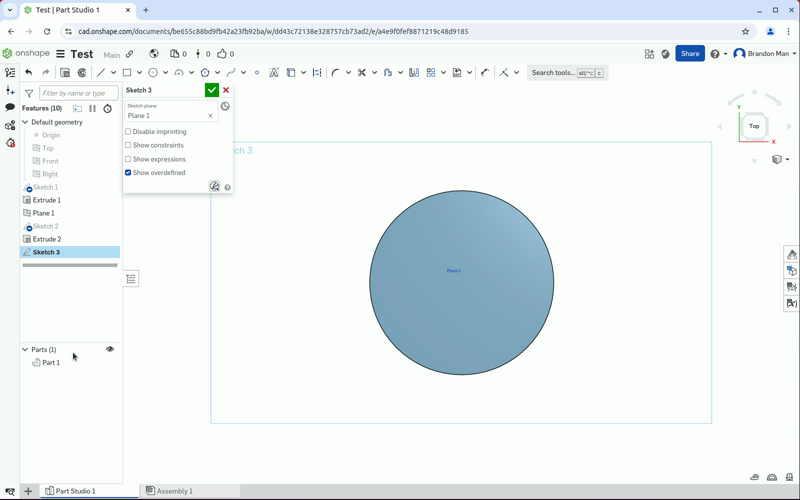
key(y)
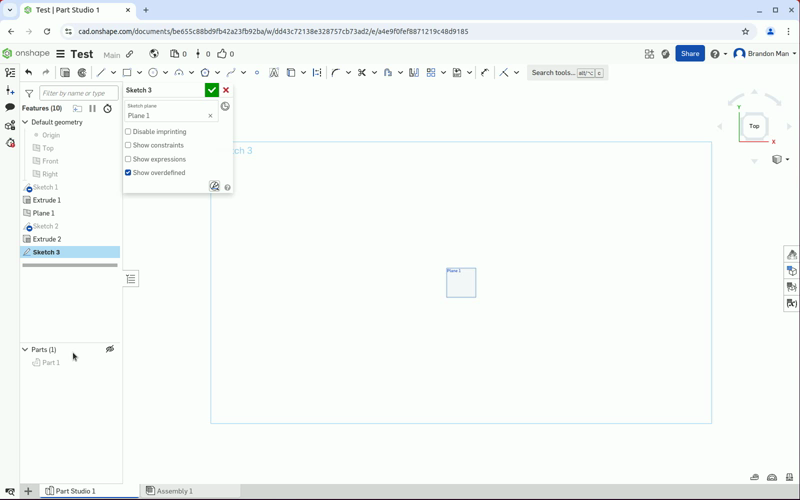
key(l)
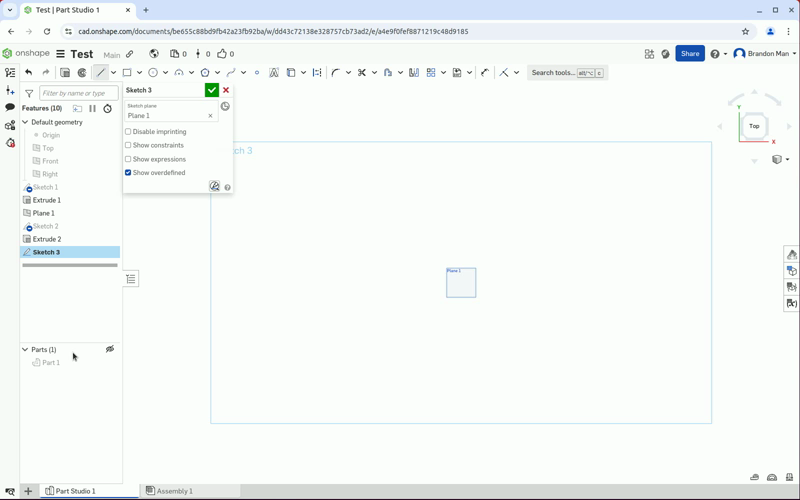
key_down(shift)
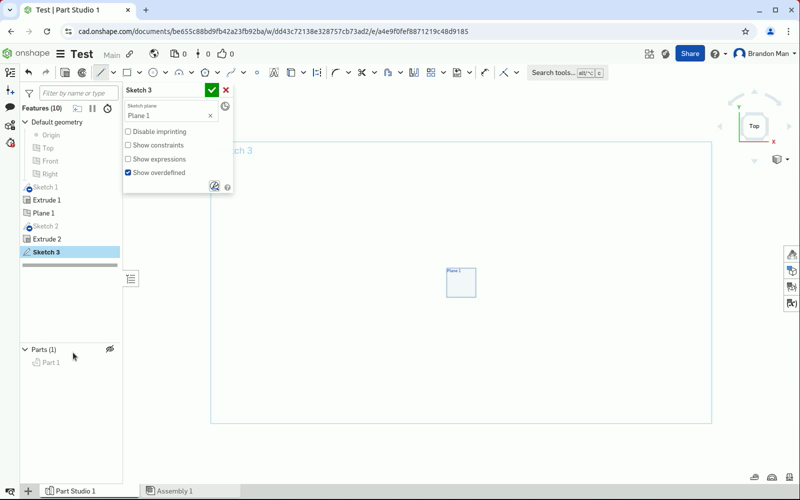
mouse_move(430, 300)
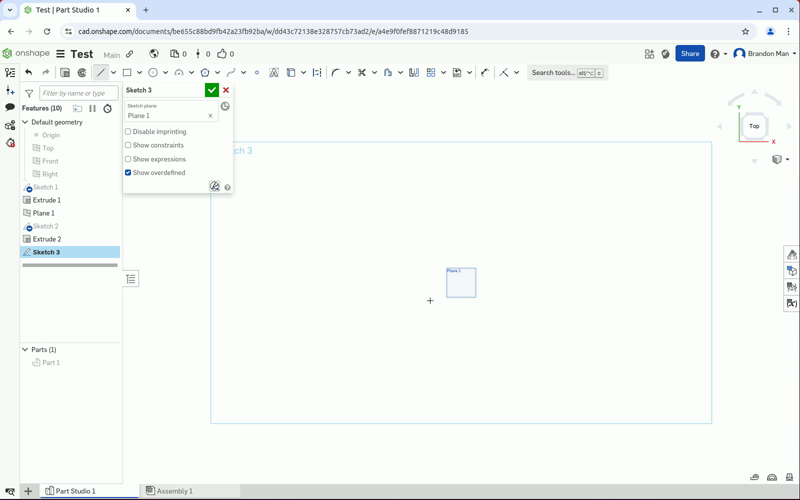
click(430, 300)
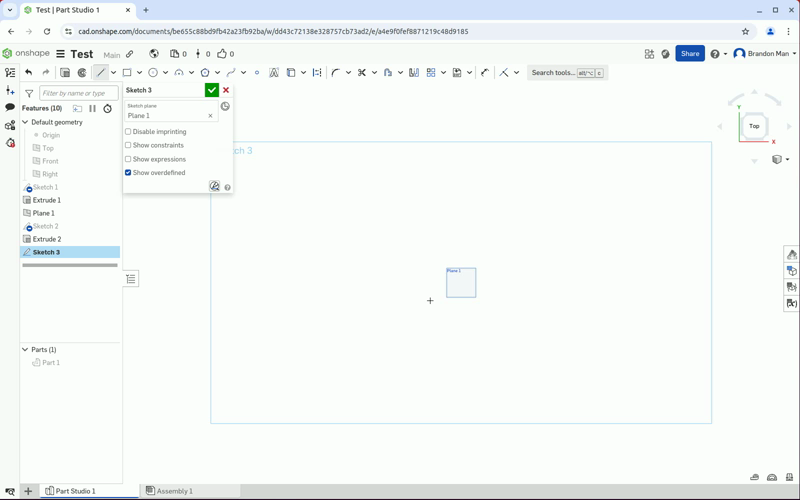
key_up(shift)
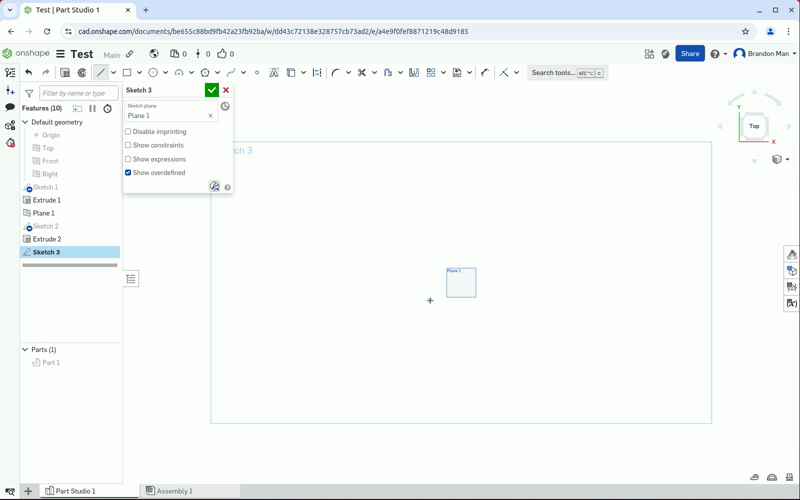
key_down(shift)
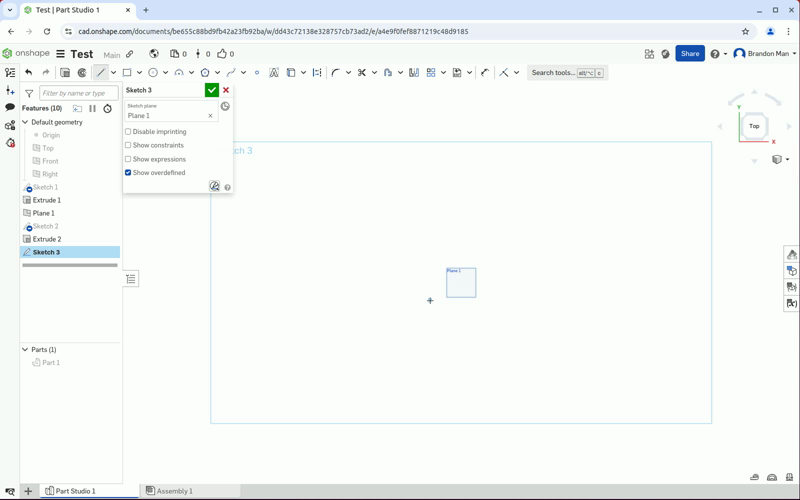
mouse_move(460, 300)
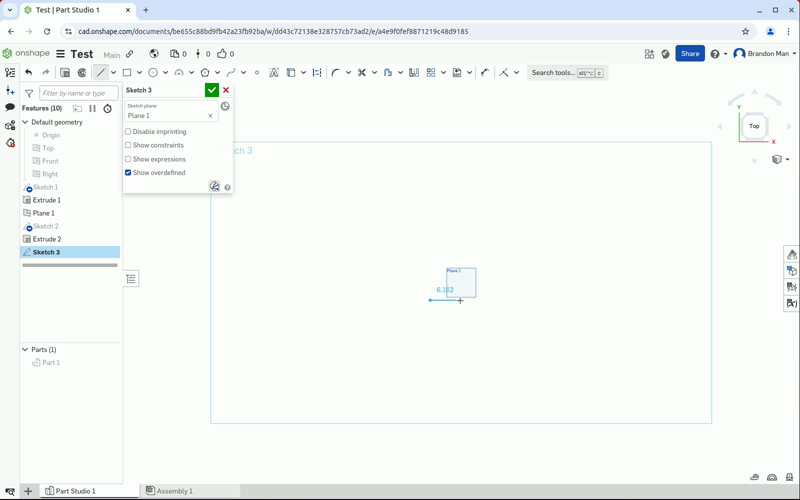
mouse_move(444, 300)
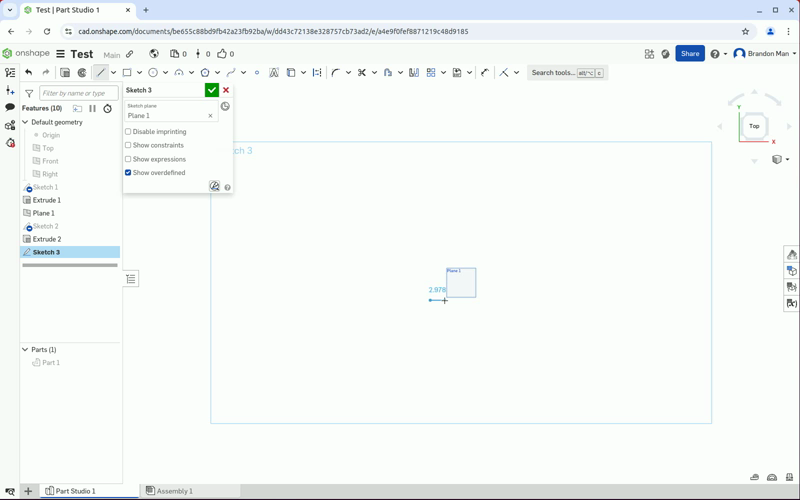
click(444, 300)
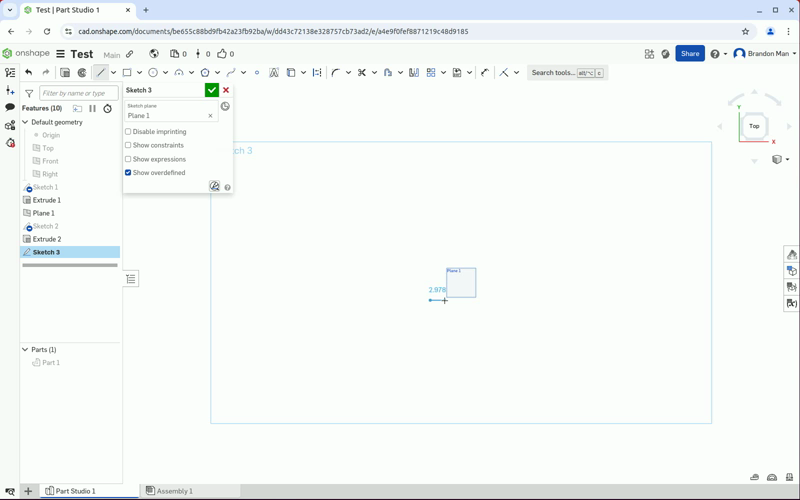
key_up(shift)
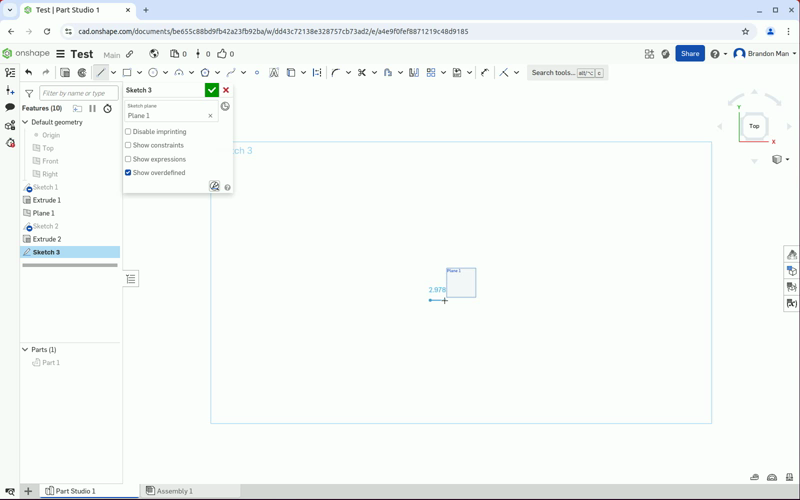
key_down(shift)
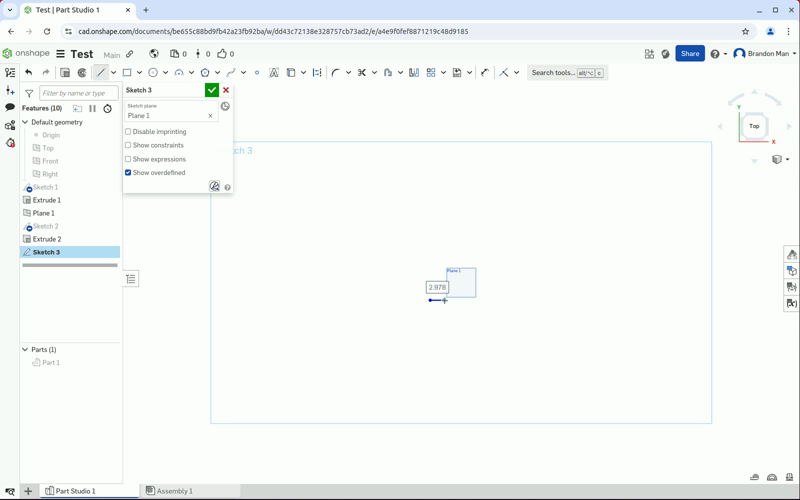
mouse_move(474, 300)
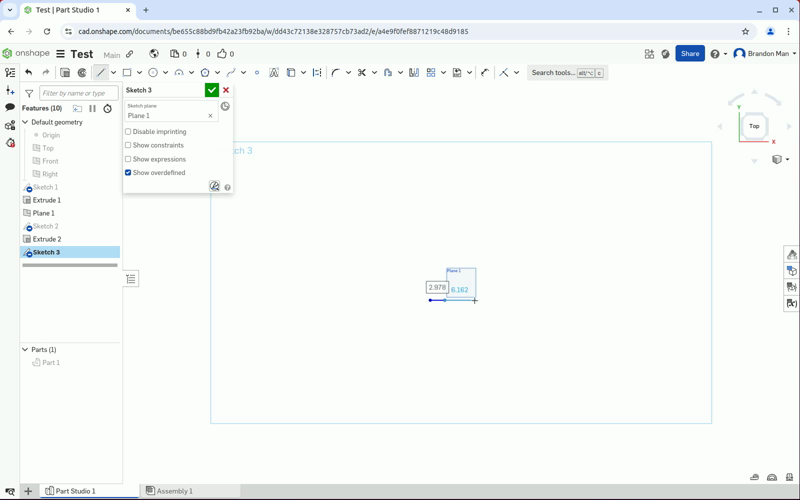
mouse_move(444, 266)
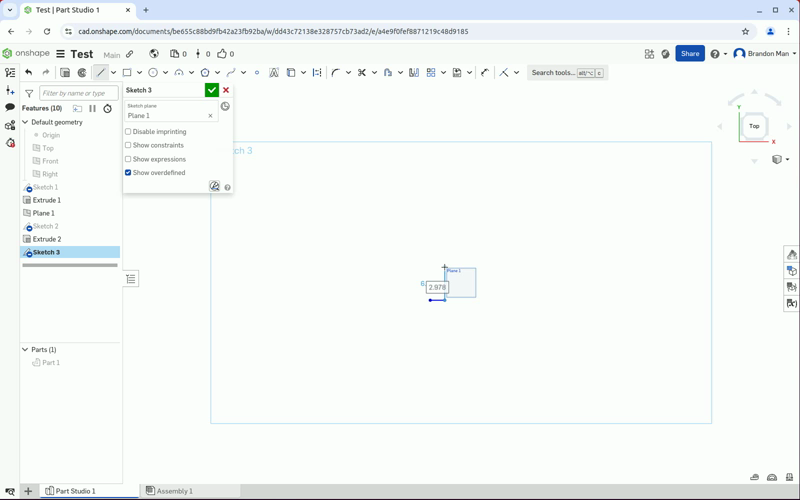
click(444, 266)
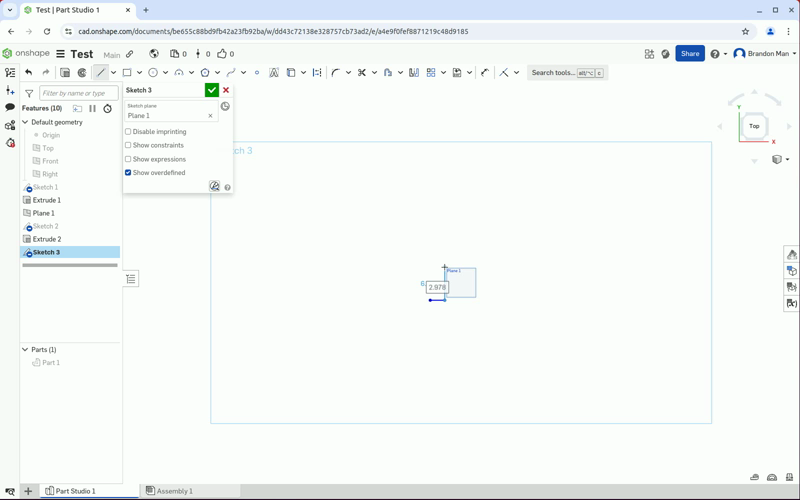
key_up(shift)
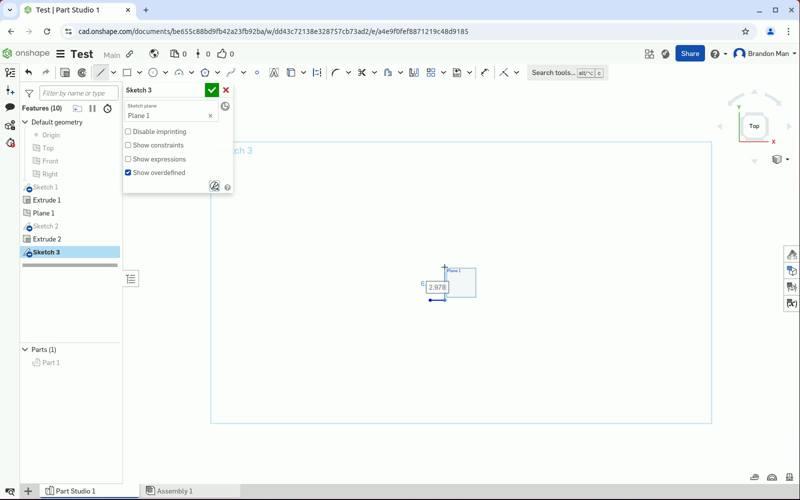
key_down(shift)
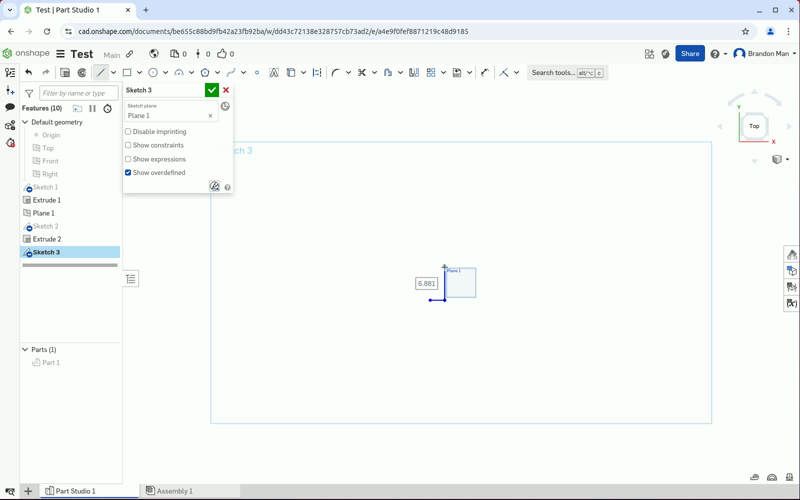
mouse_move(474, 266)
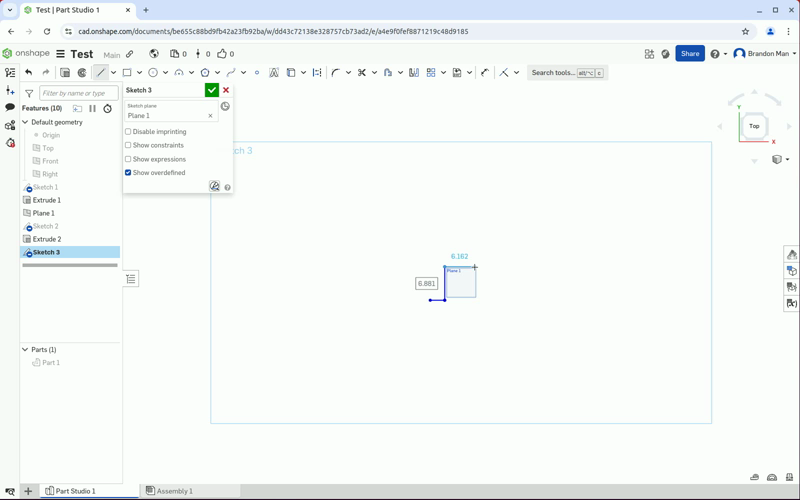
mouse_move(430, 266)
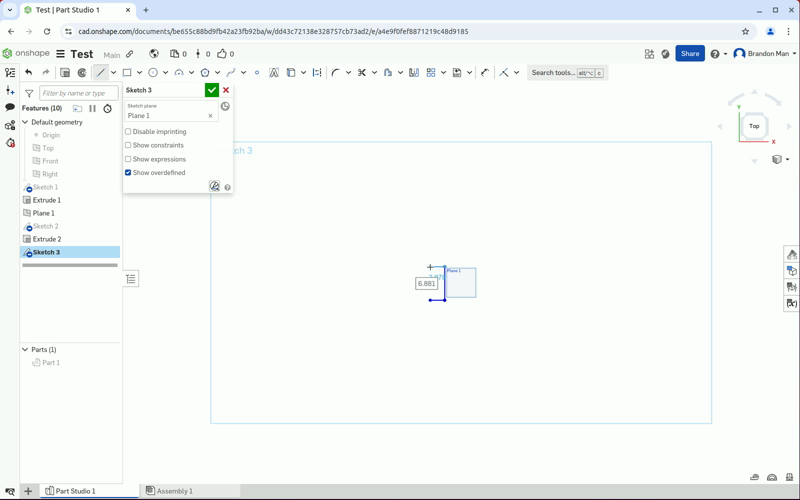
click(430, 266)
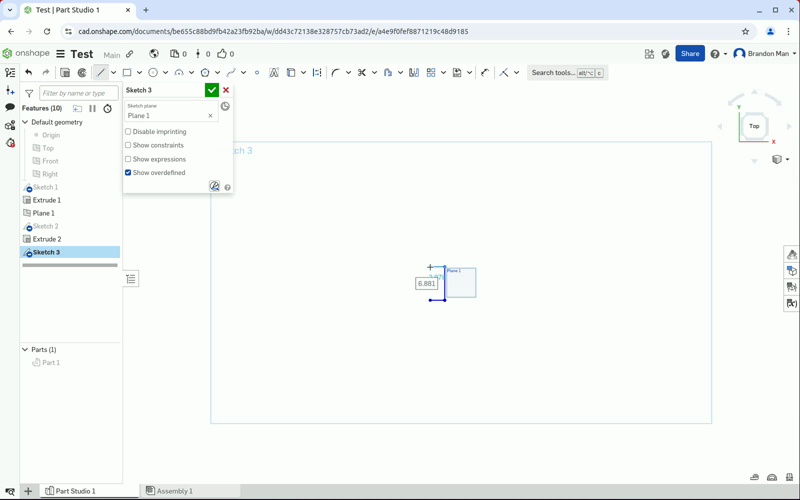
key_up(shift)
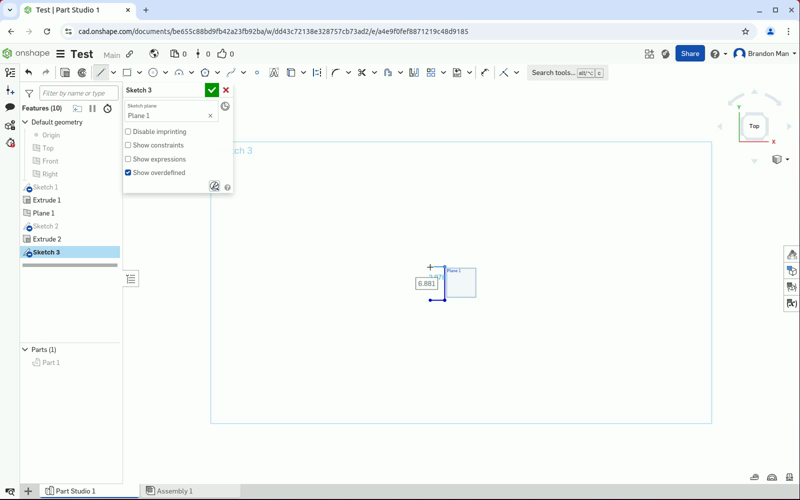
mouse_move(460, 266)
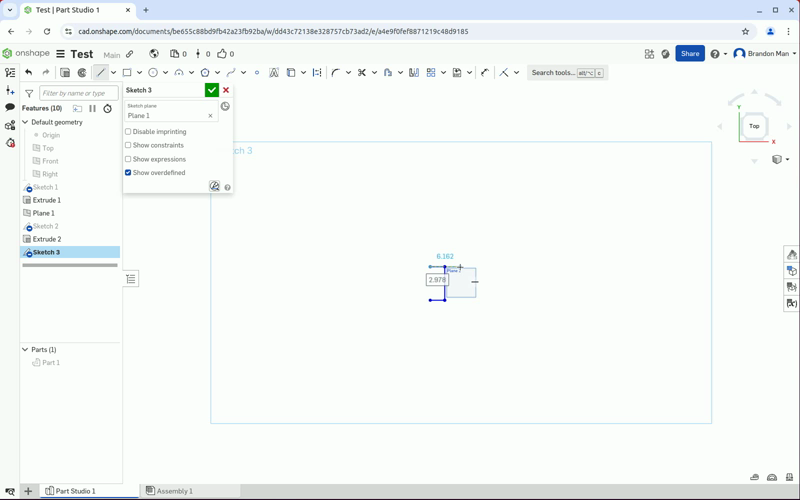
key_down(shift)
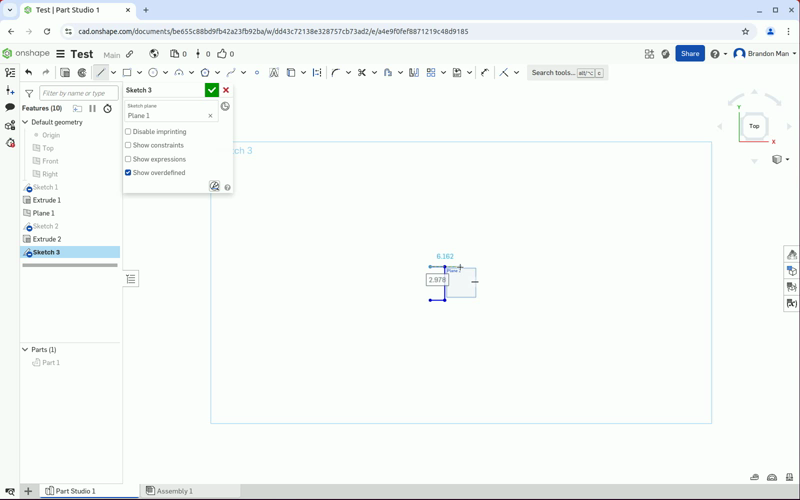
mouse_move(430, 300)
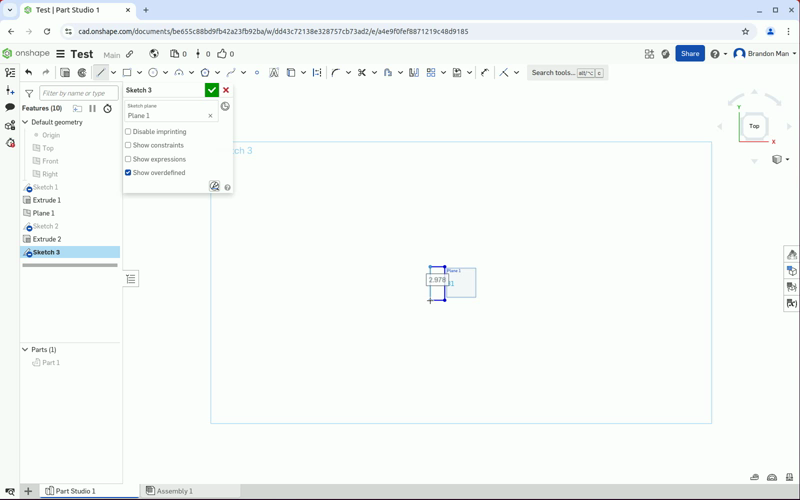
key_up(shift)
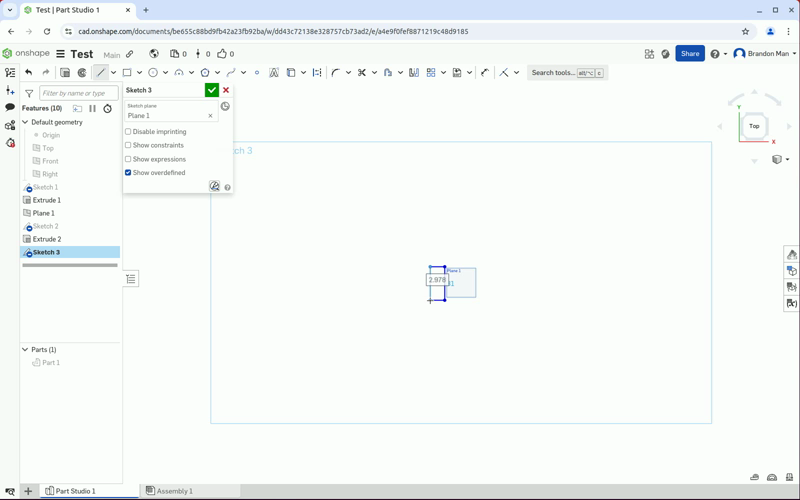
click(430, 300)
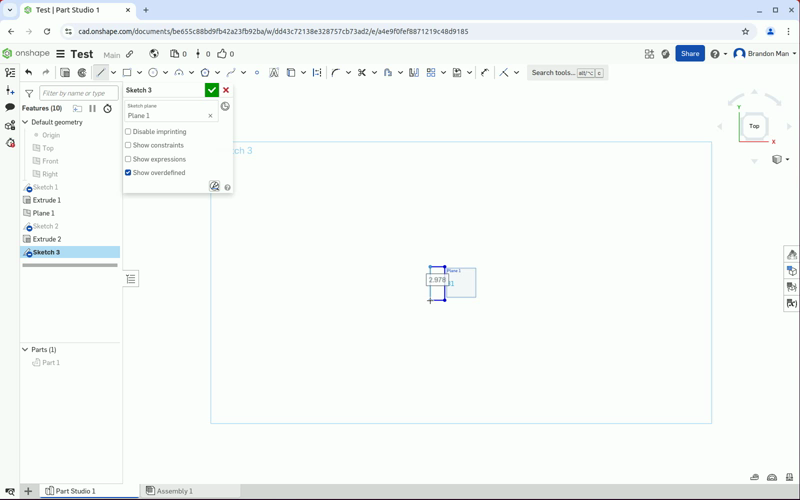
key(esc)
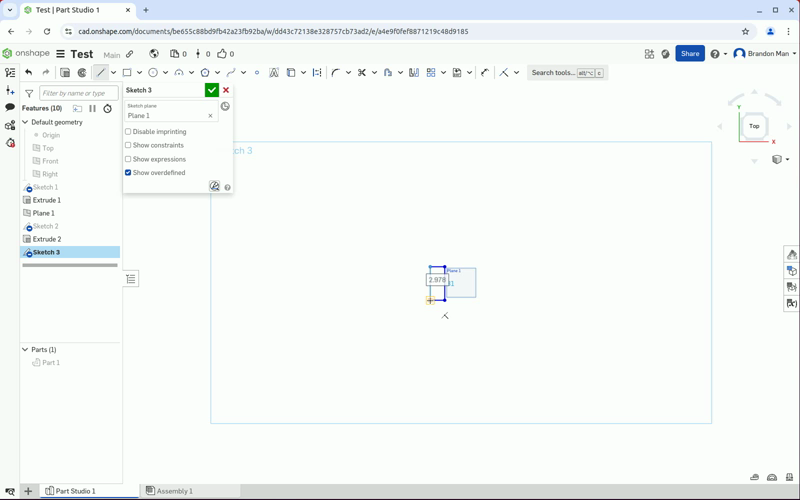
mouse_move(443, 287)
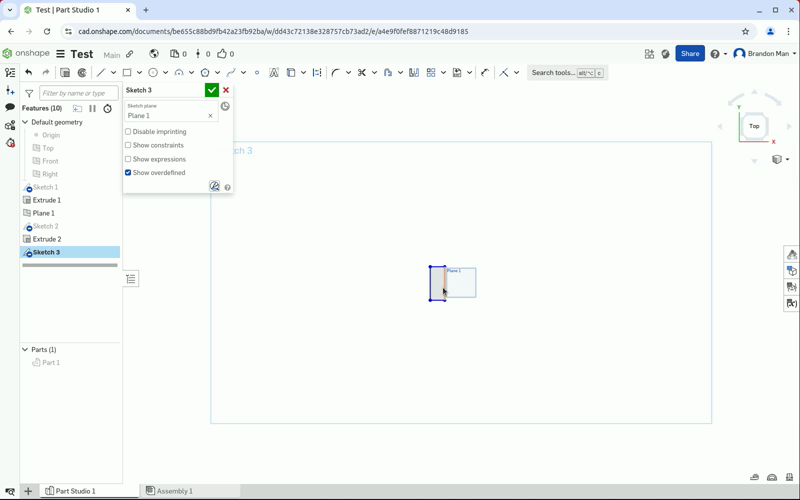
scroll(6)
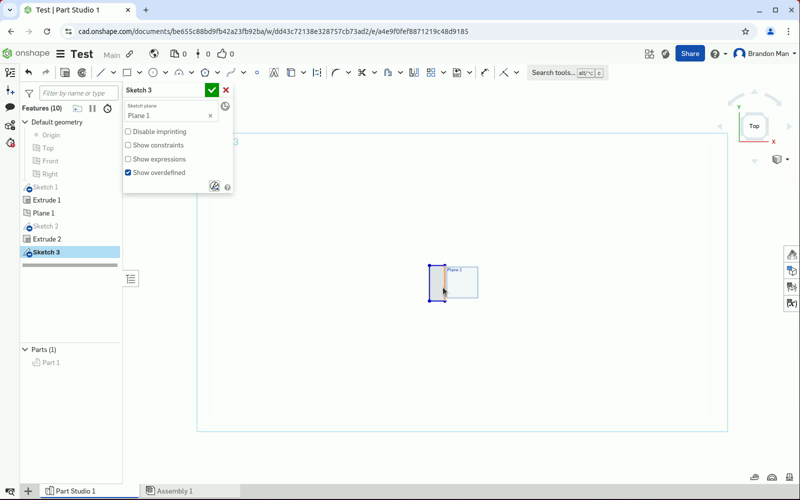
scroll(6)
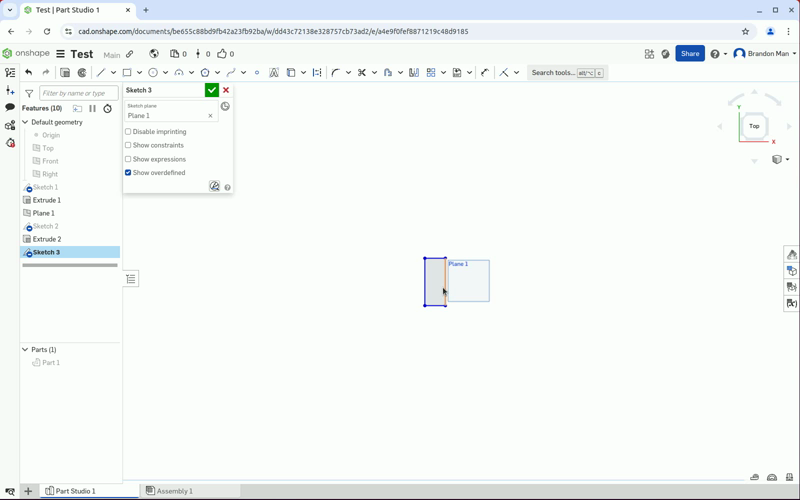
scroll(6)
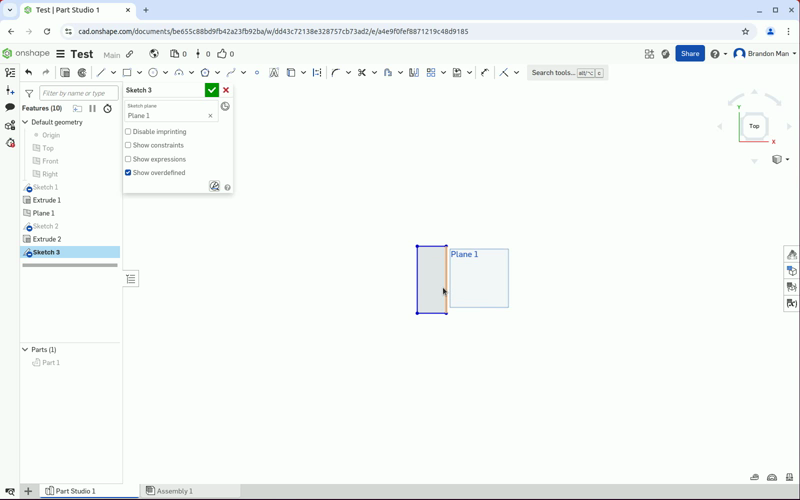
scroll(6)
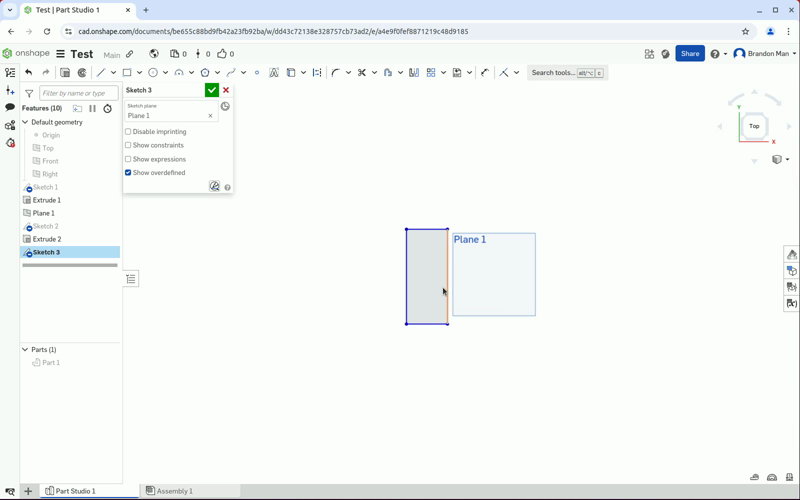
scroll(6)
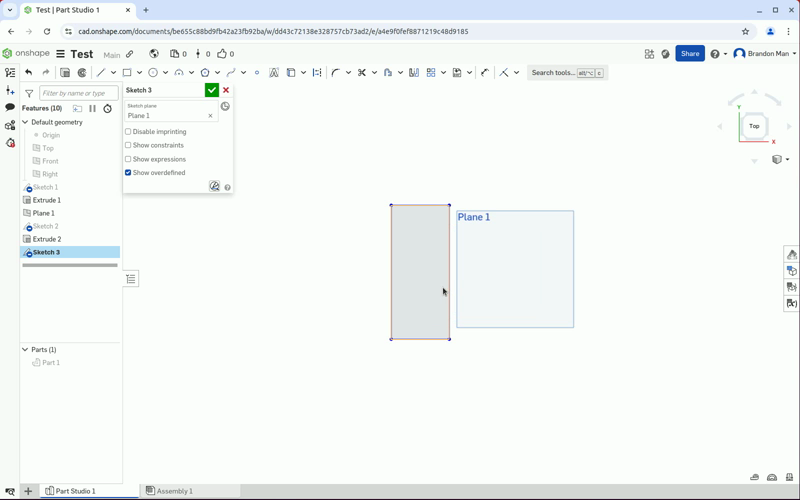
scroll(6)
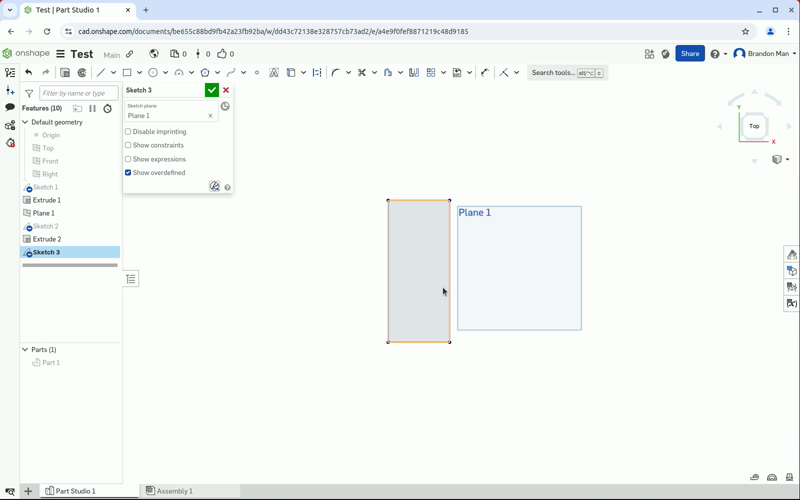
scroll(6)
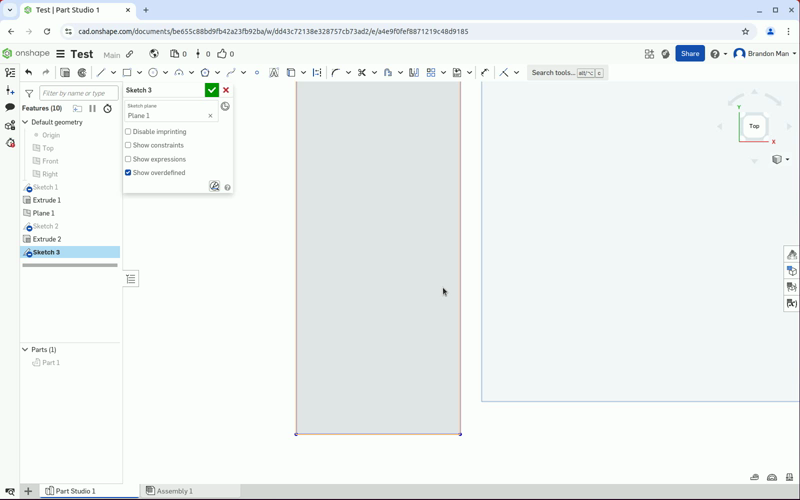
click(443, 287)
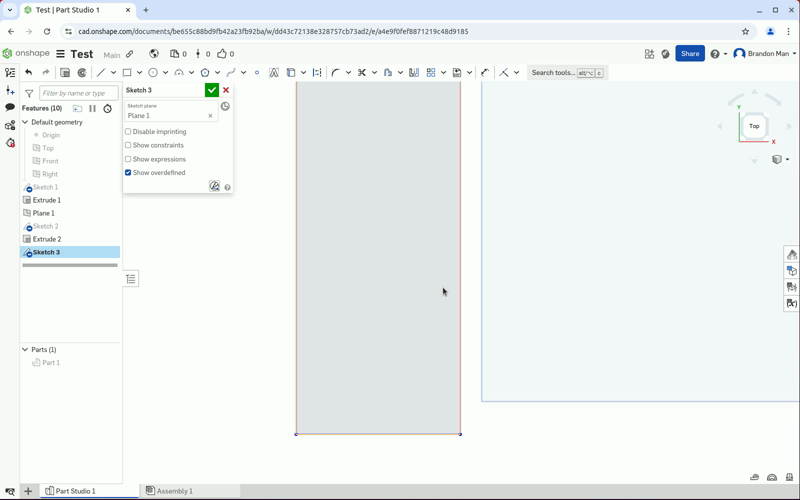
scroll(-6)
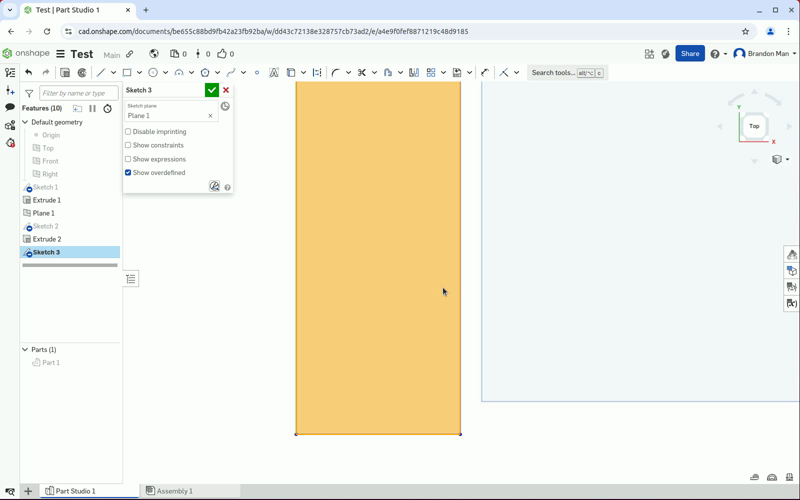
scroll(-6)
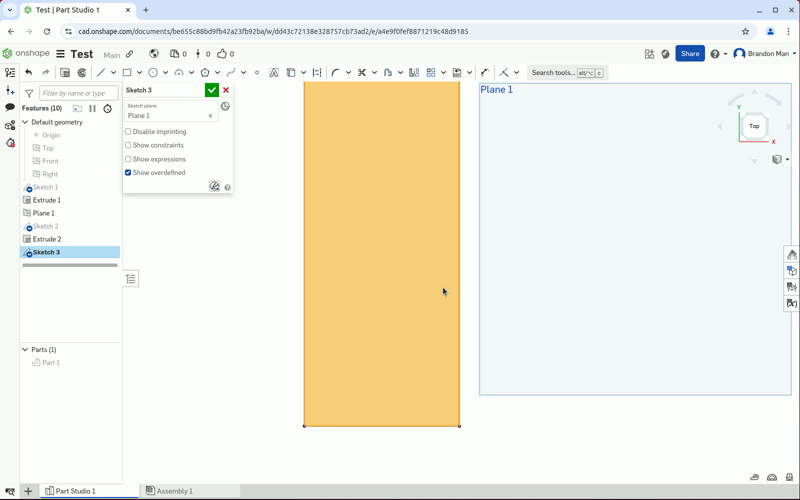
scroll(-6)
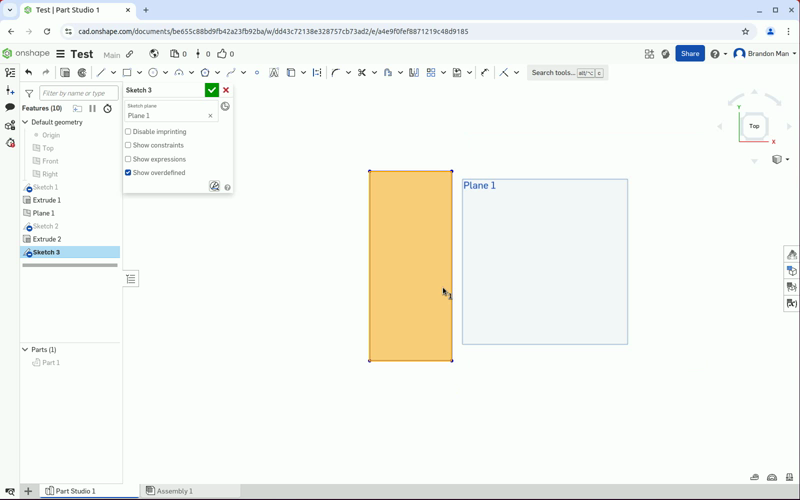
scroll(-6)
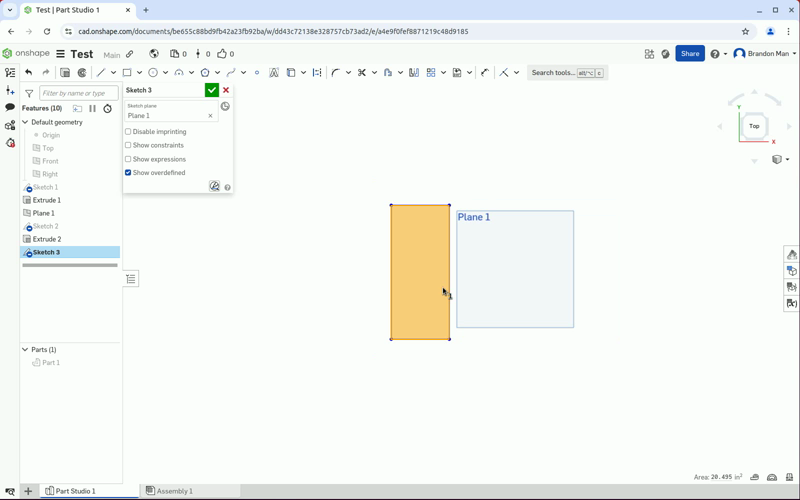
scroll(-6)
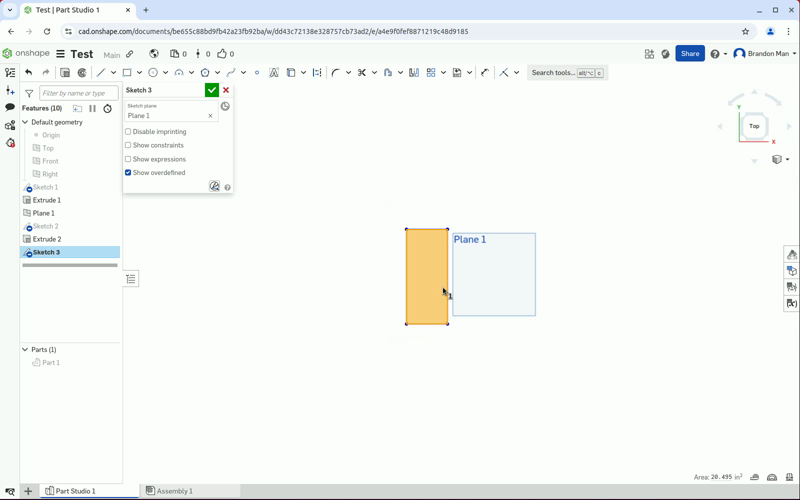
scroll(-6)
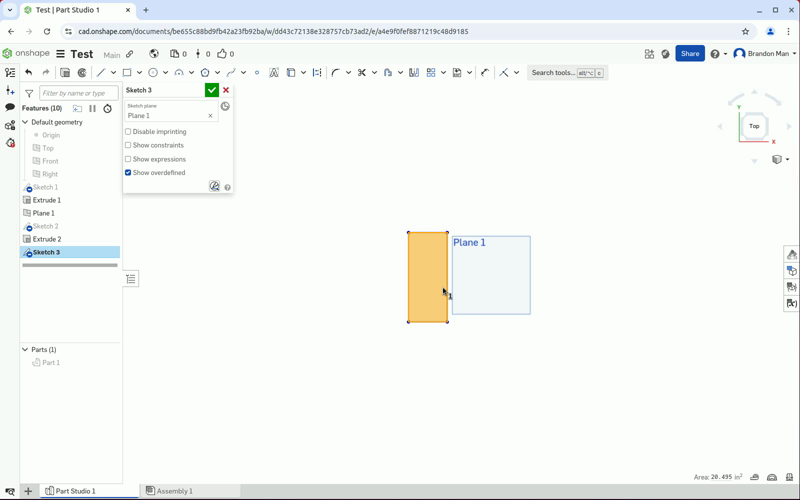
scroll(-6)
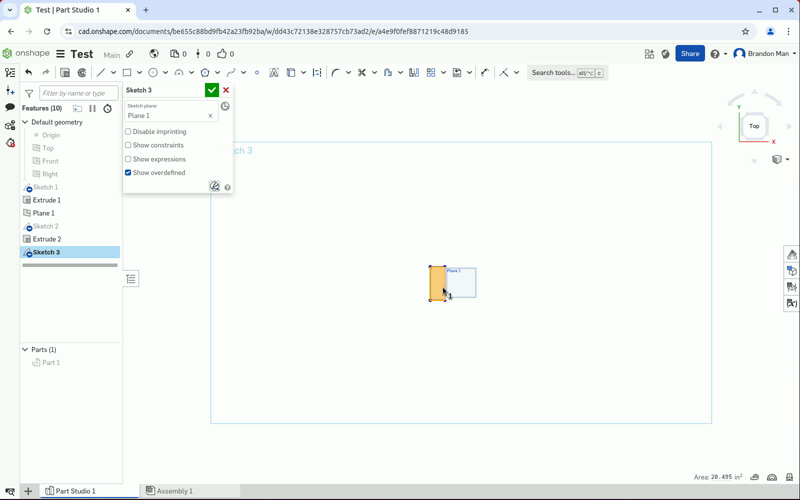
mouse_move(73, 352)
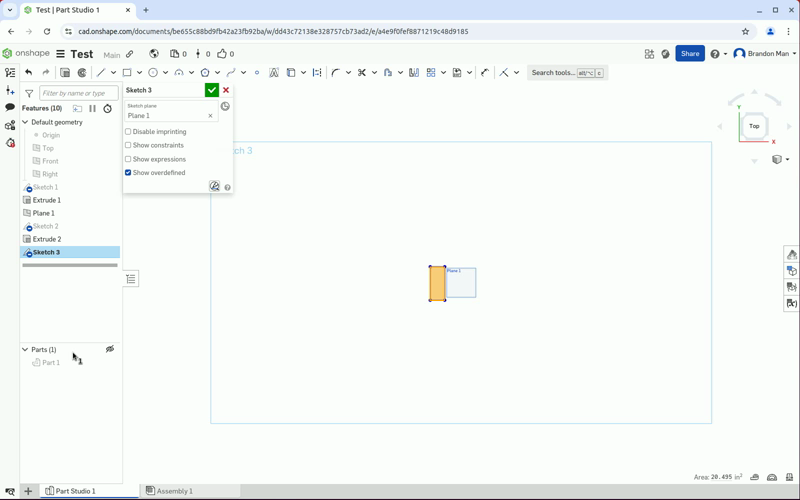
key(shift+y)
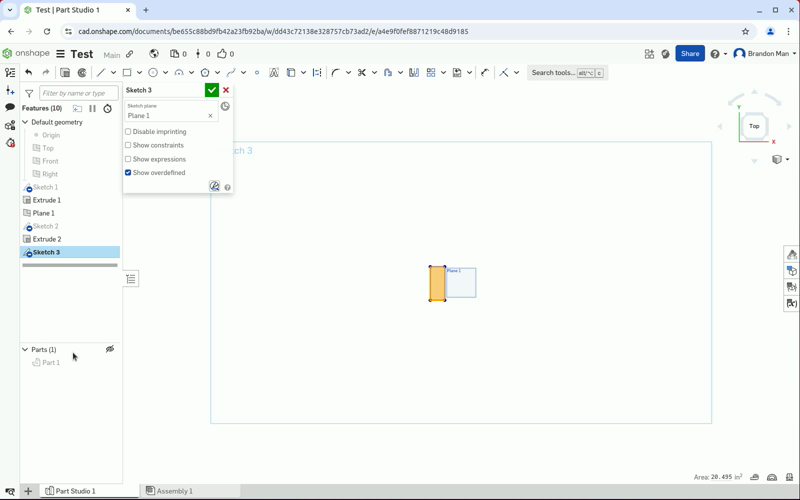
key(shift+e)
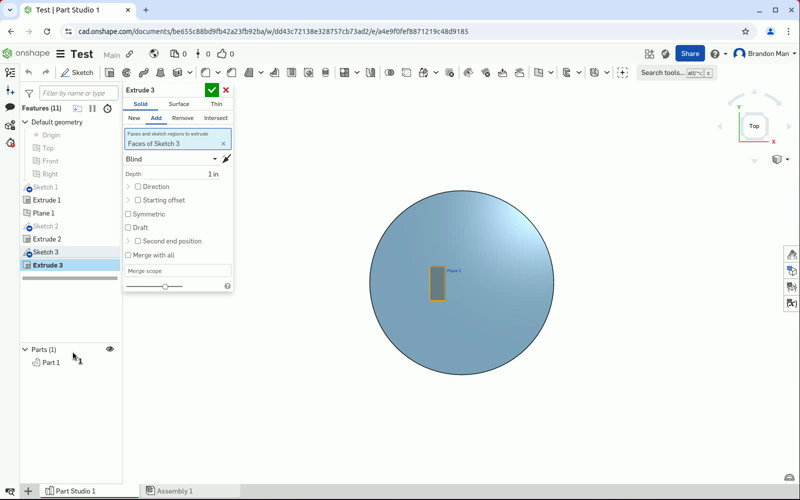
mouse_move(143, 106)
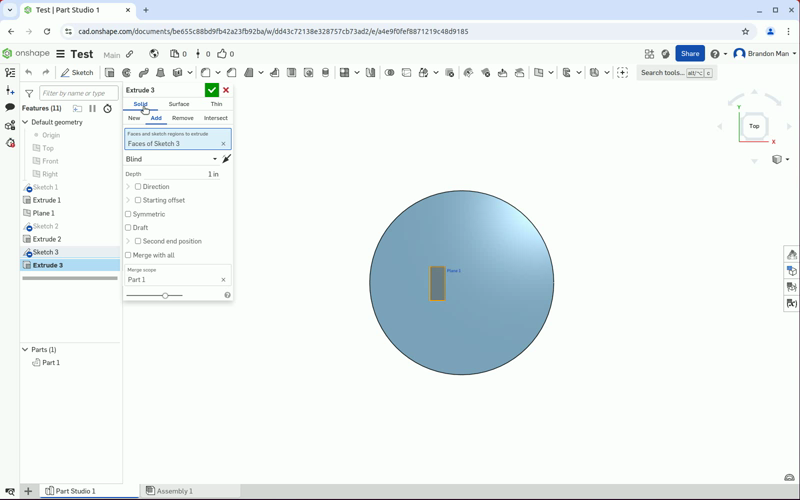
click(143, 106)
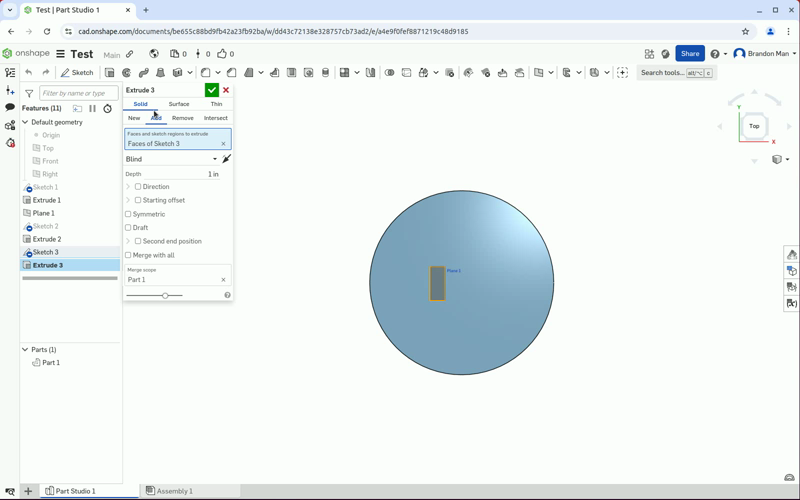
mouse_move(186, 120)
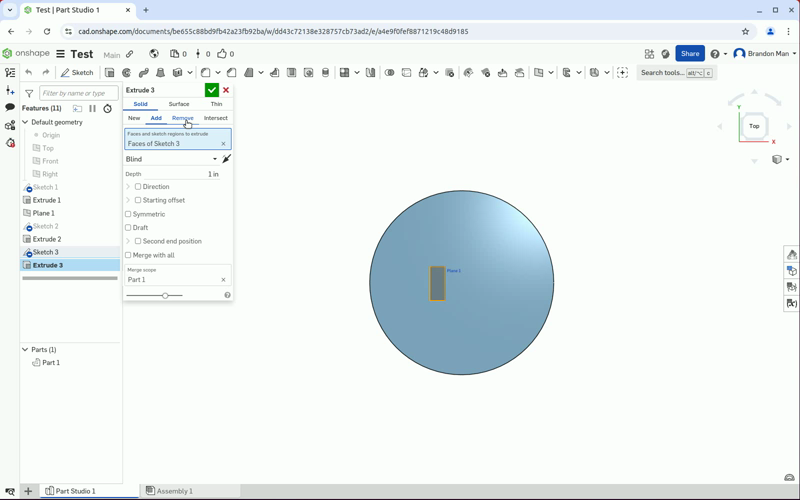
click(186, 120)
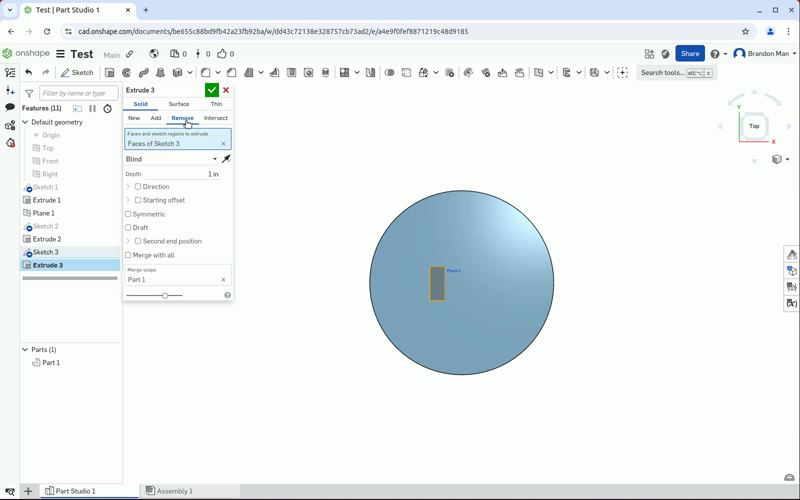
key(tab, 4)
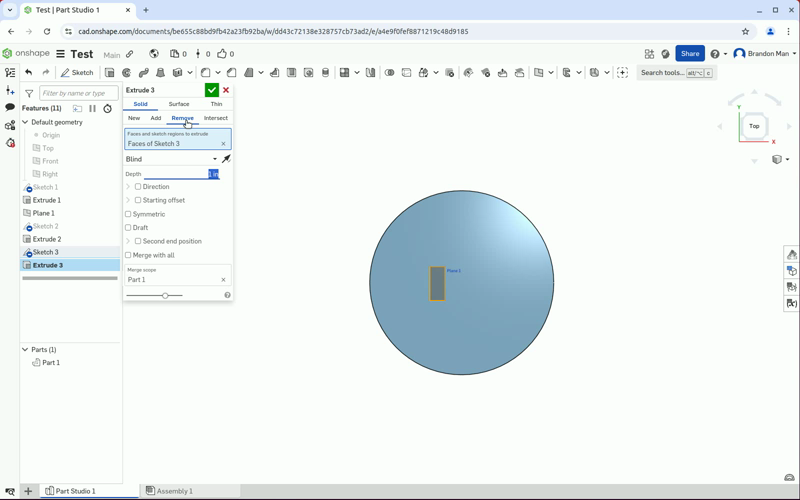
text(2.889)
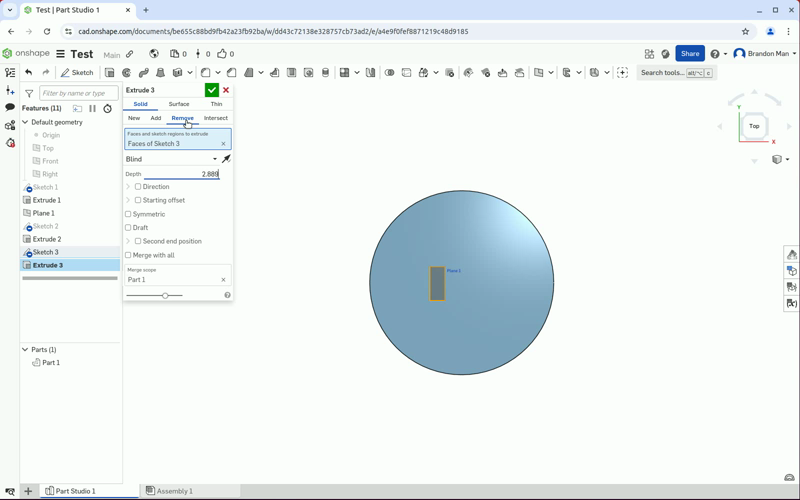
key(tab, 6)
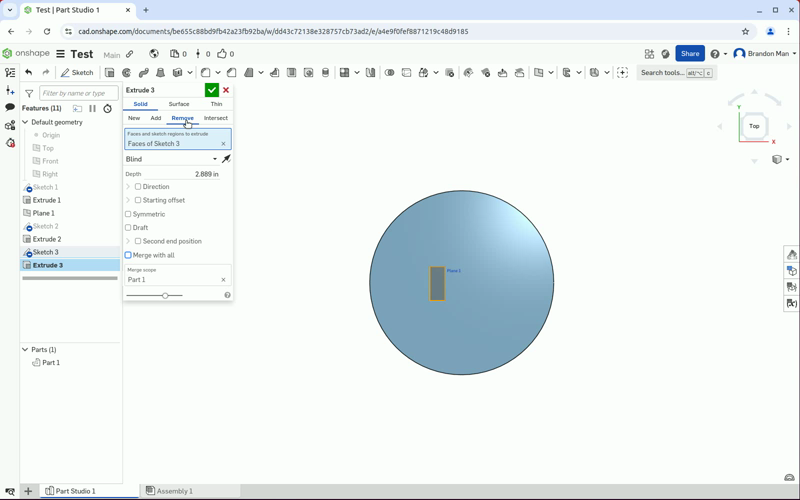
key(space)
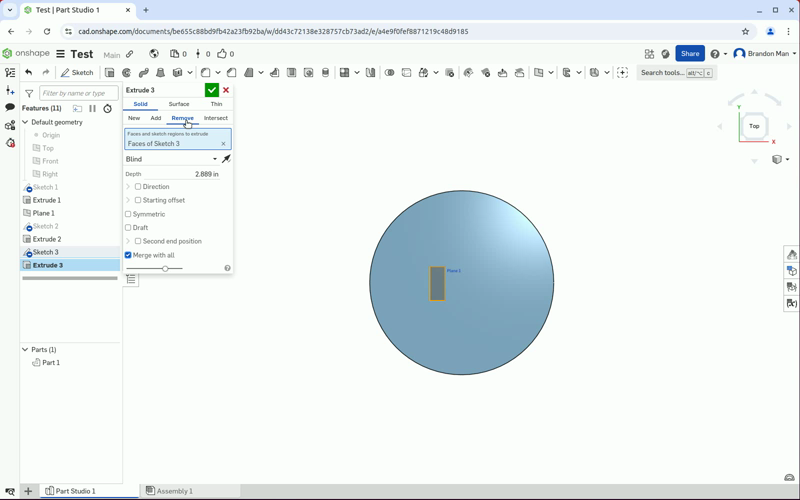
key(enter)
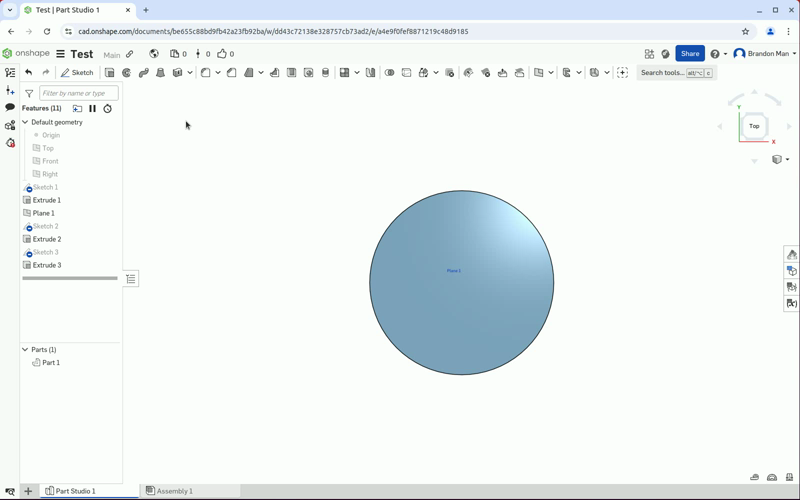
key(shift+h)
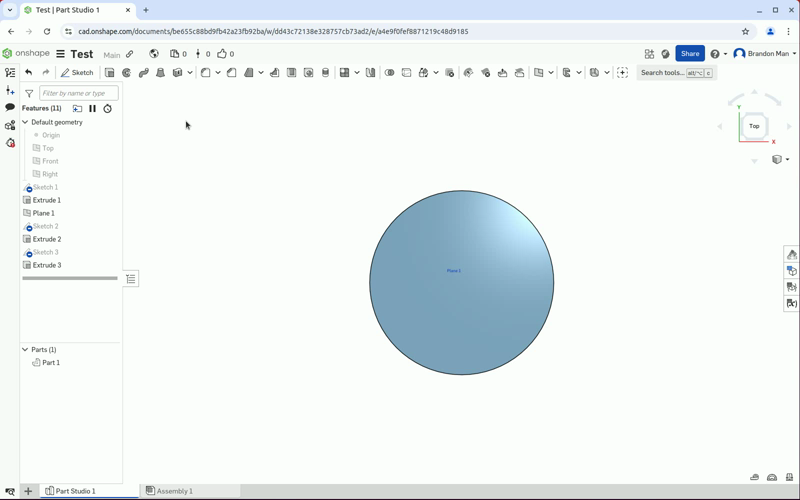
key(shift+h)
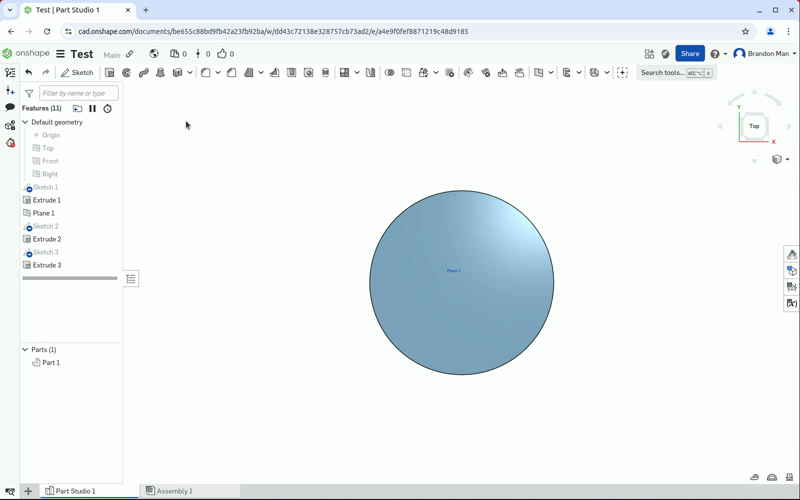
mouse_move(73, 189)
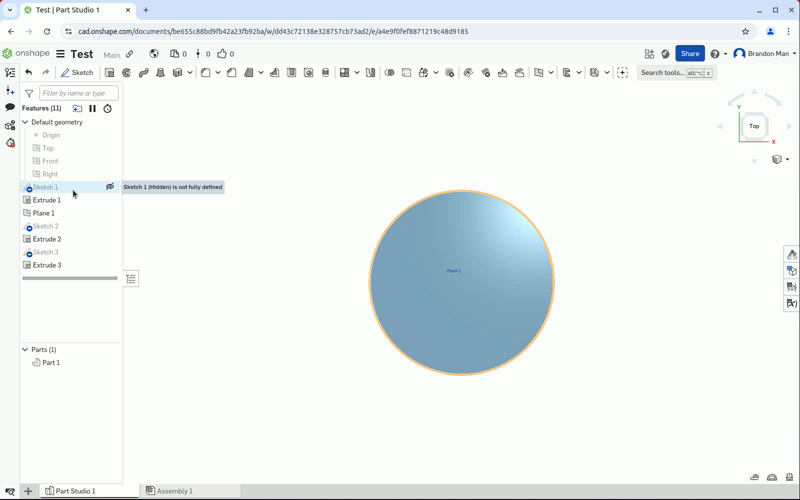
click(73, 189)
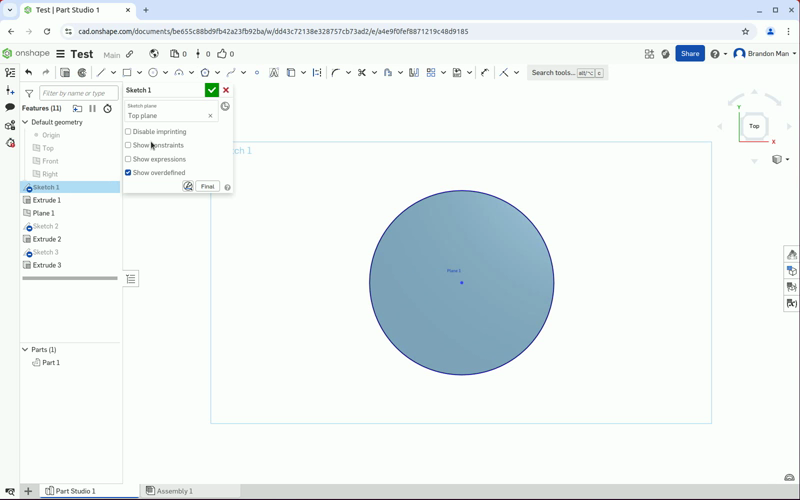
mouse_move(229, 92)
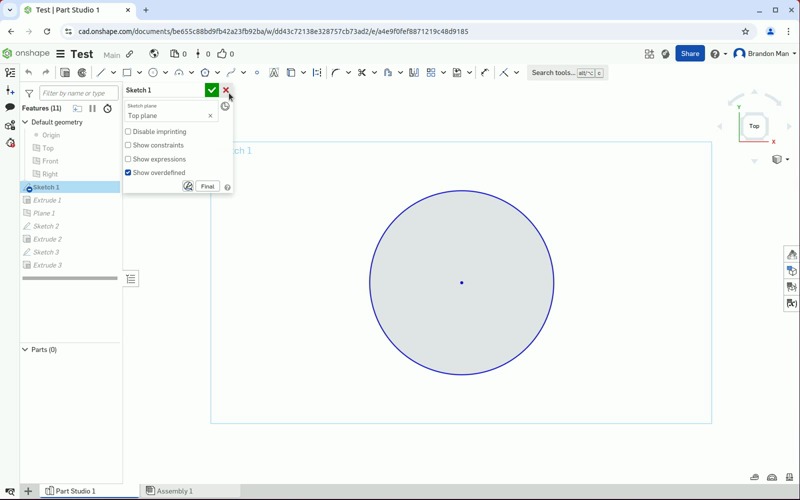
click(229, 92)
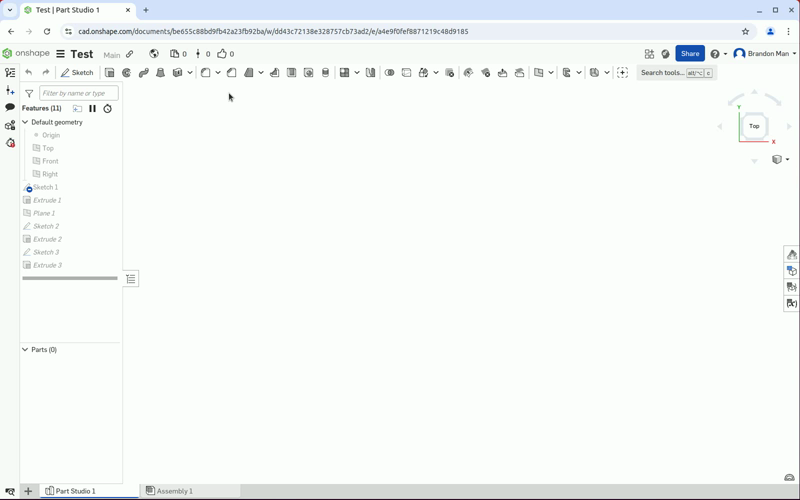
key(shift+s)
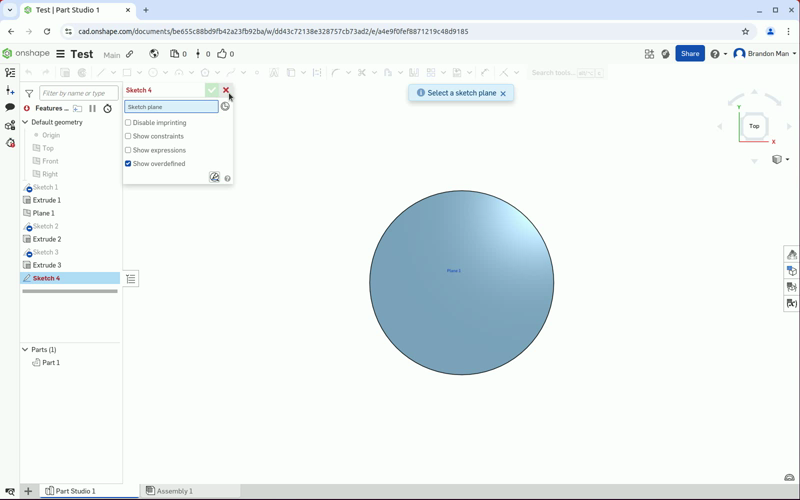
mouse_move(73, 215)
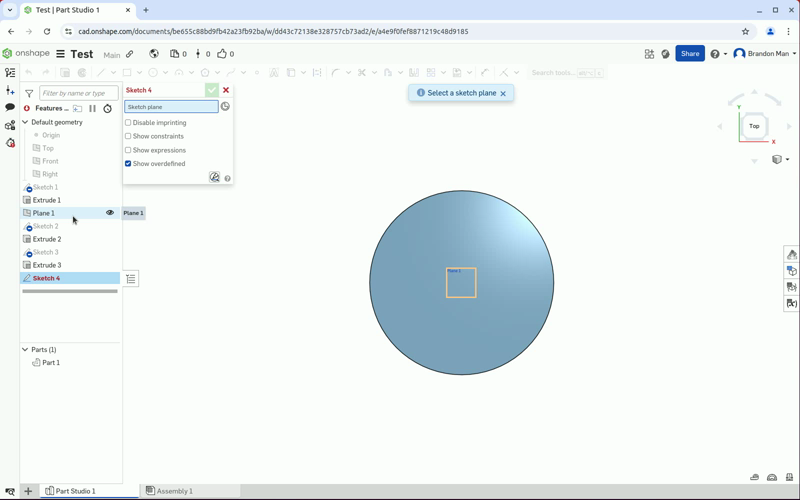
click(73, 215)
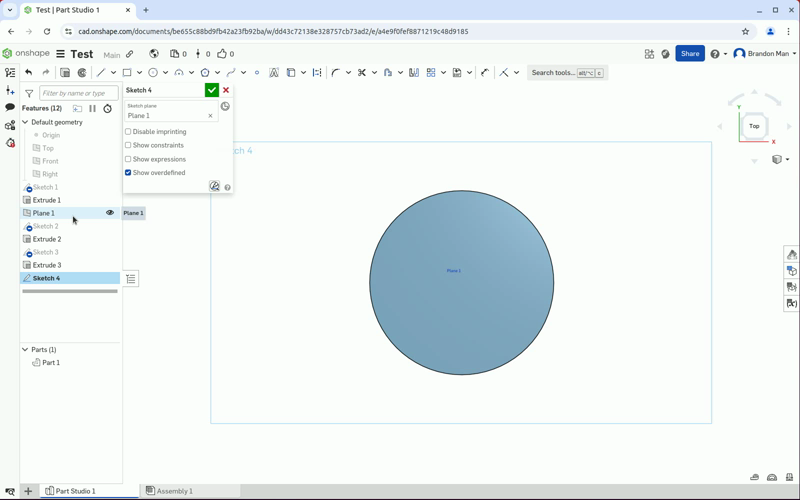
mouse_move(73, 352)
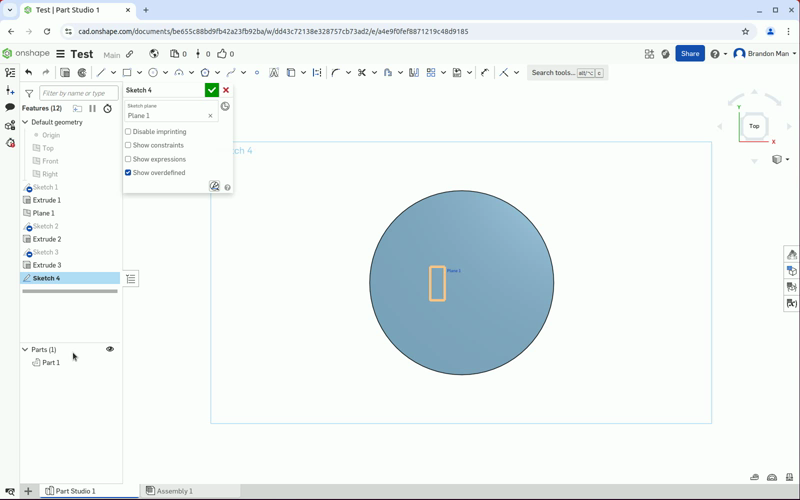
key(y)
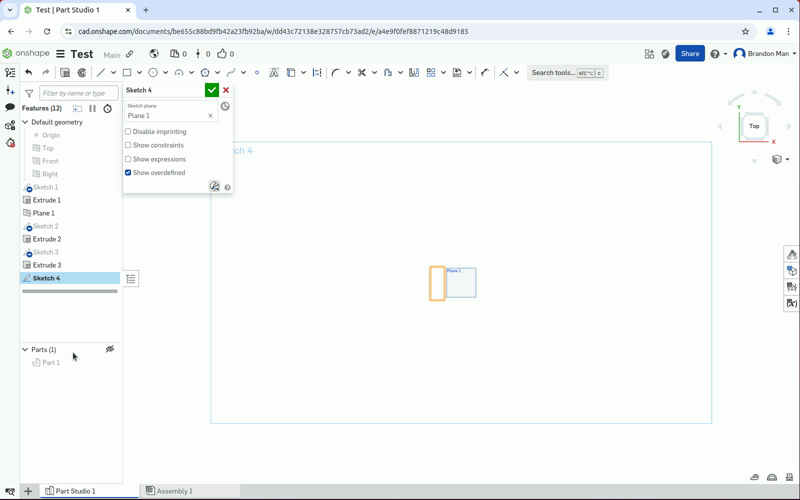
key(l)
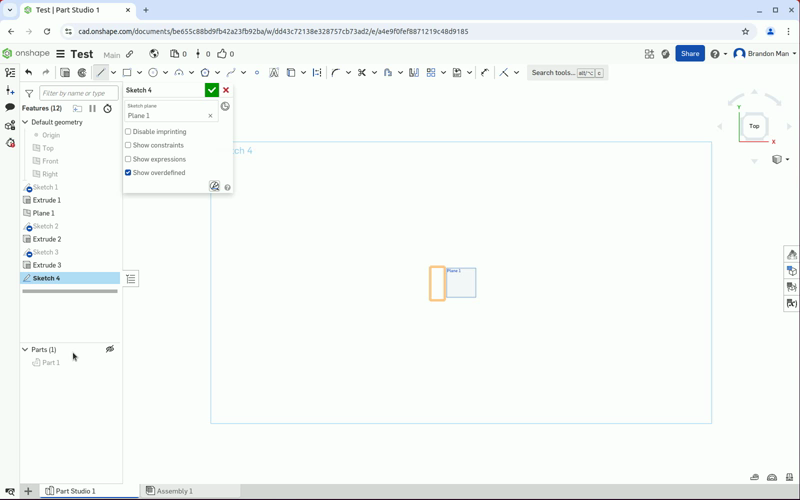
key_down(shift)
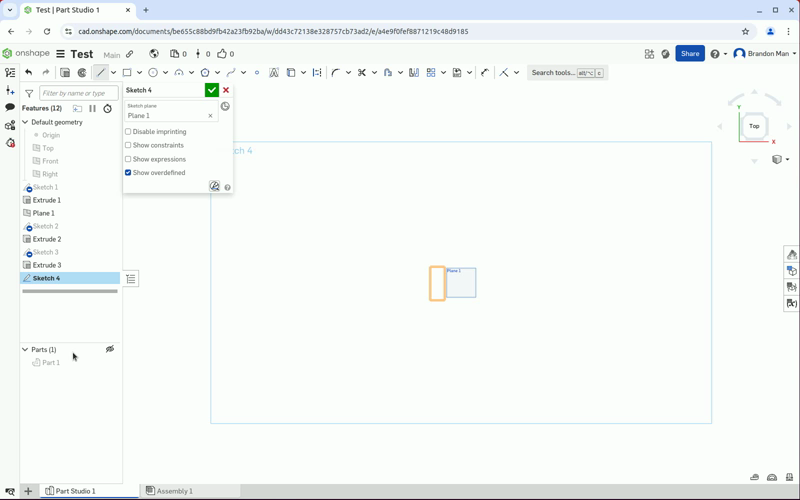
mouse_move(443, 378)
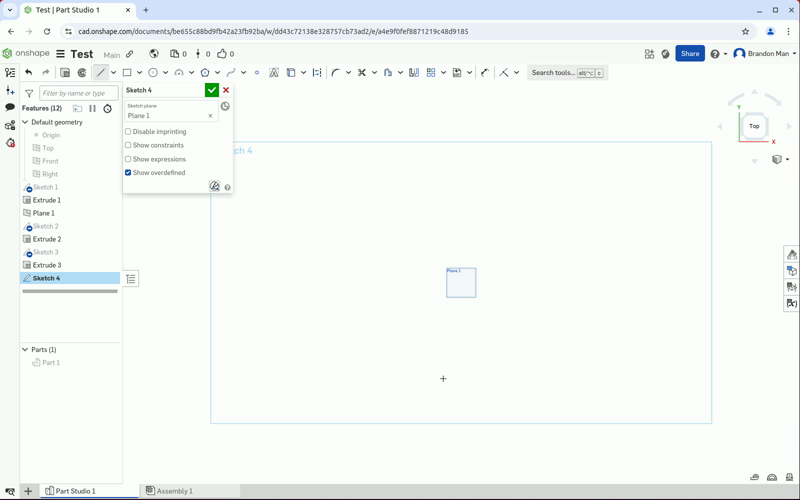
click(443, 378)
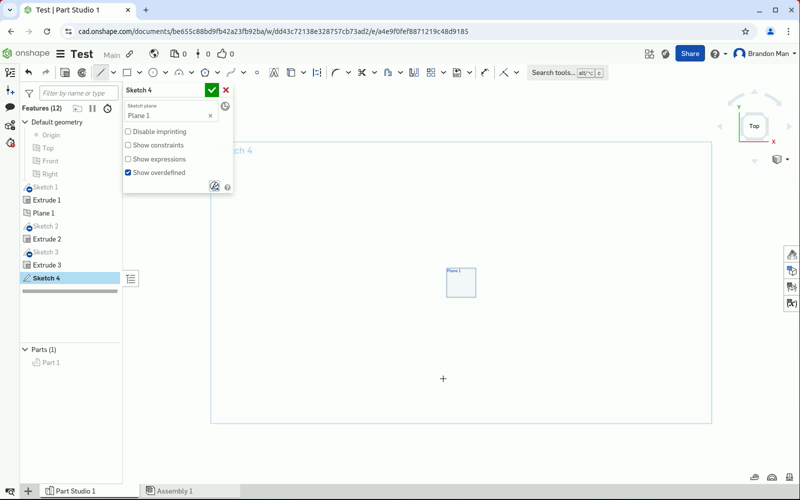
key_up(shift)
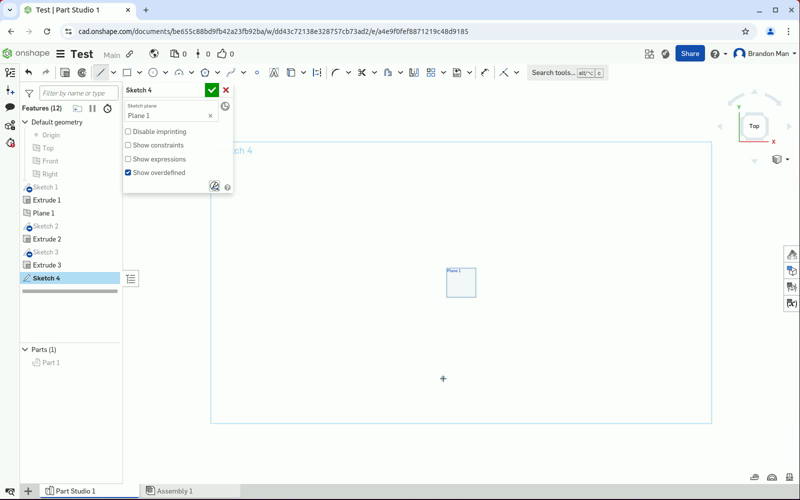
key_down(shift)
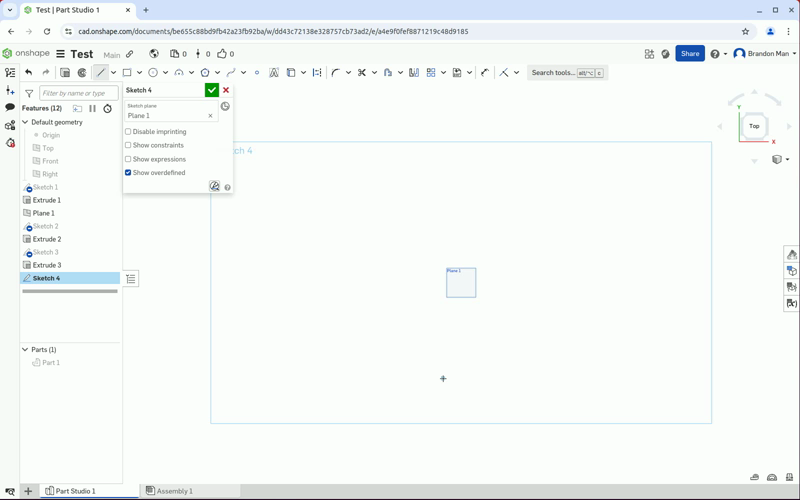
mouse_move(473, 378)
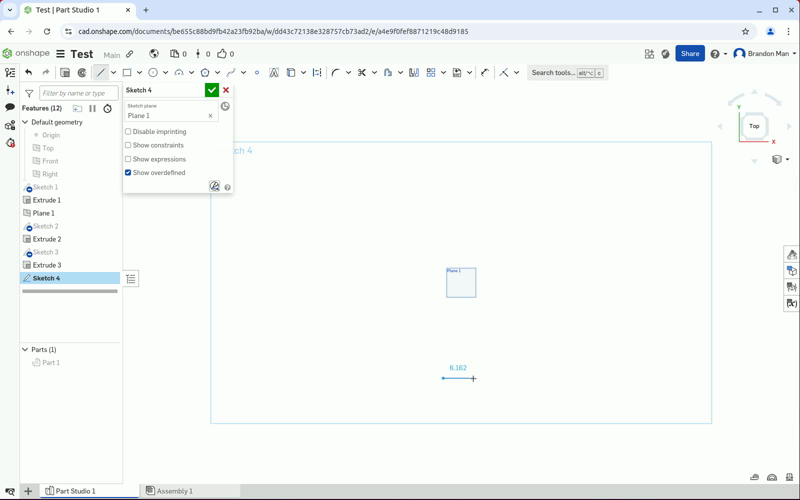
mouse_move(477, 378)
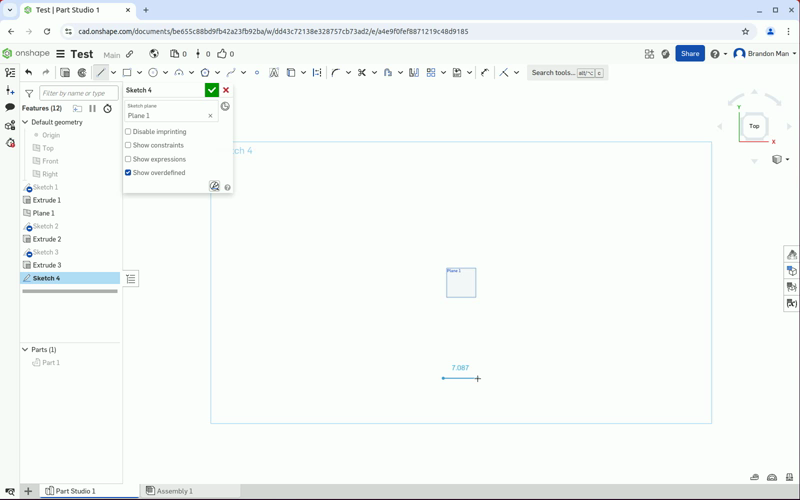
click(477, 378)
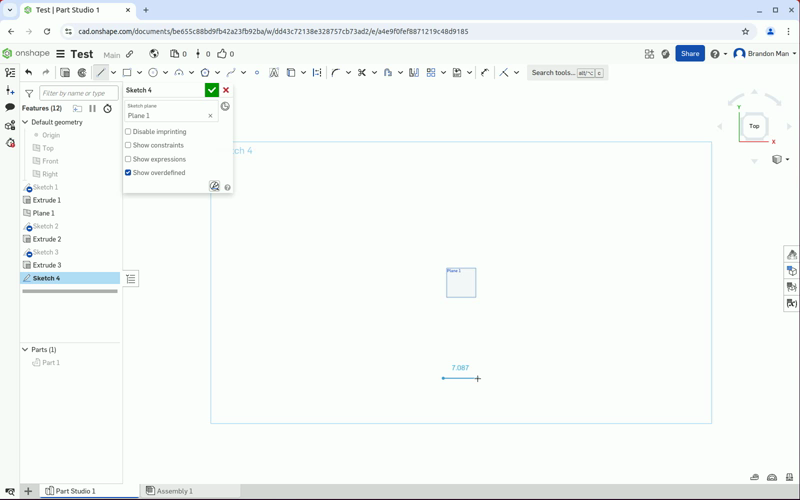
key_up(shift)
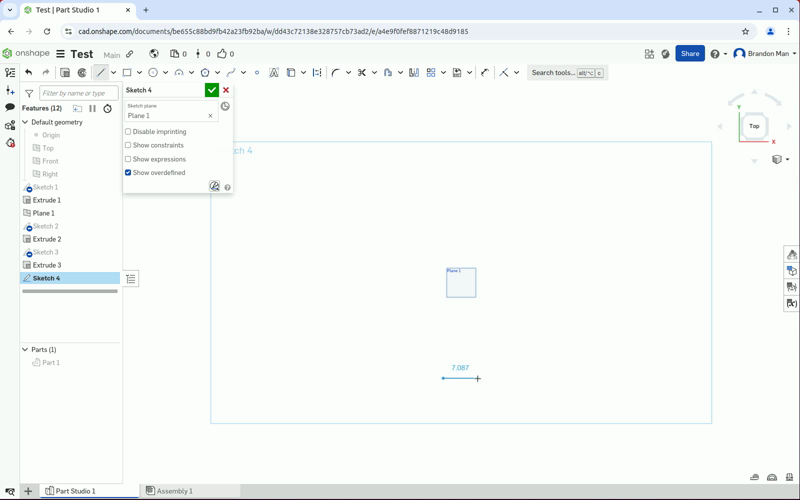
key_down(shift)
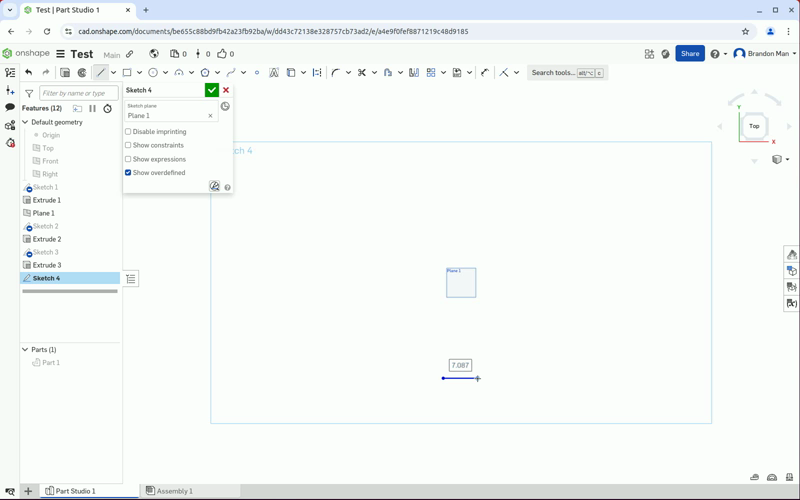
mouse_move(507, 378)
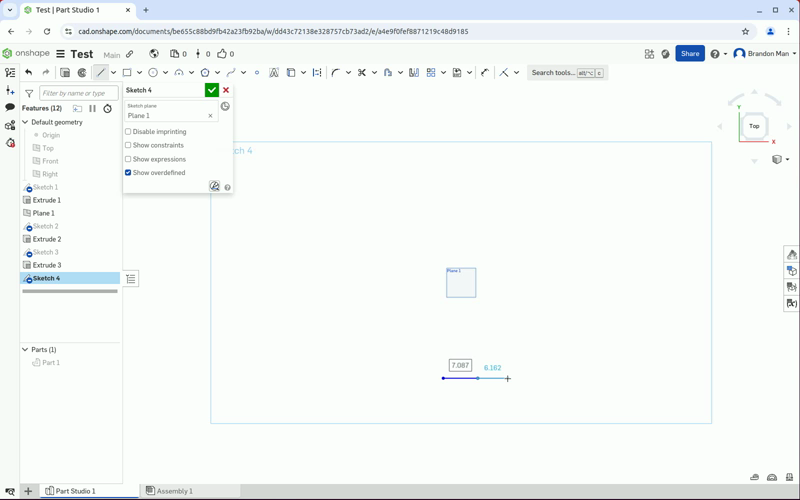
mouse_move(477, 371)
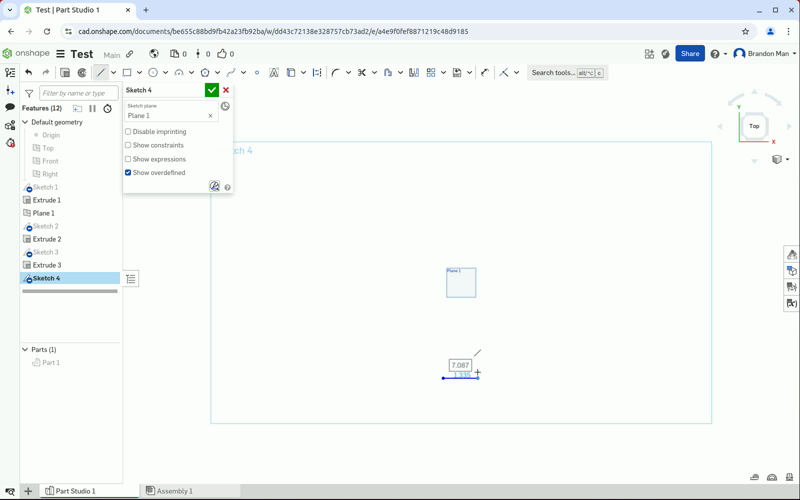
scroll(6)
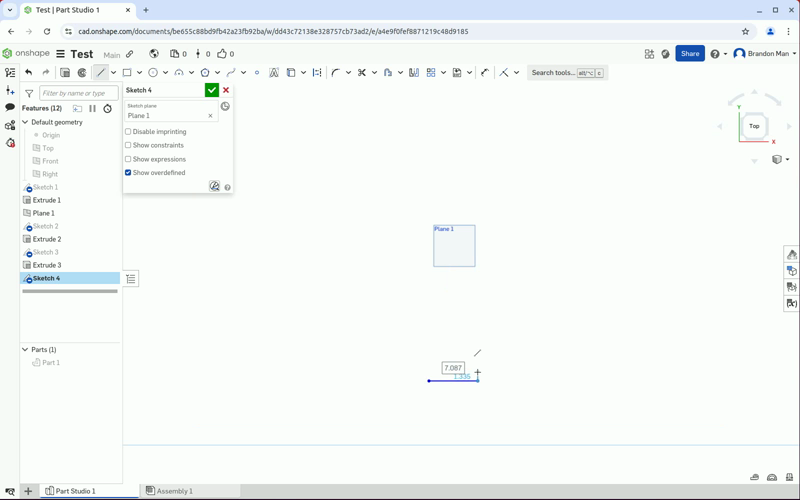
scroll(6)
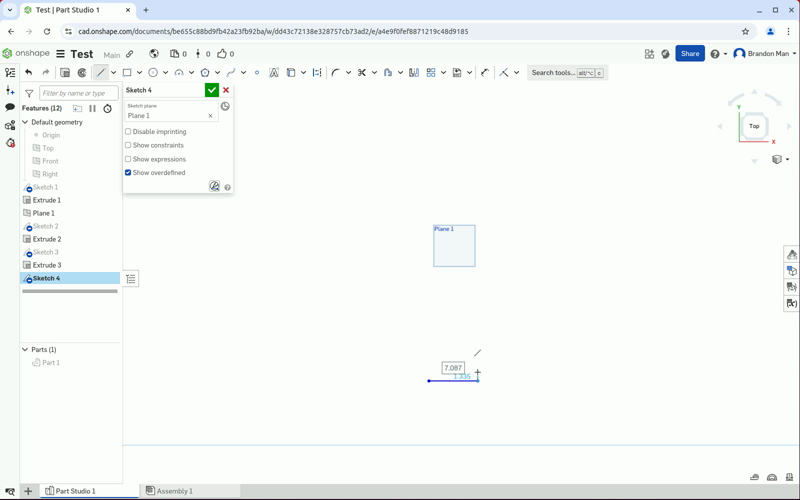
scroll(6)
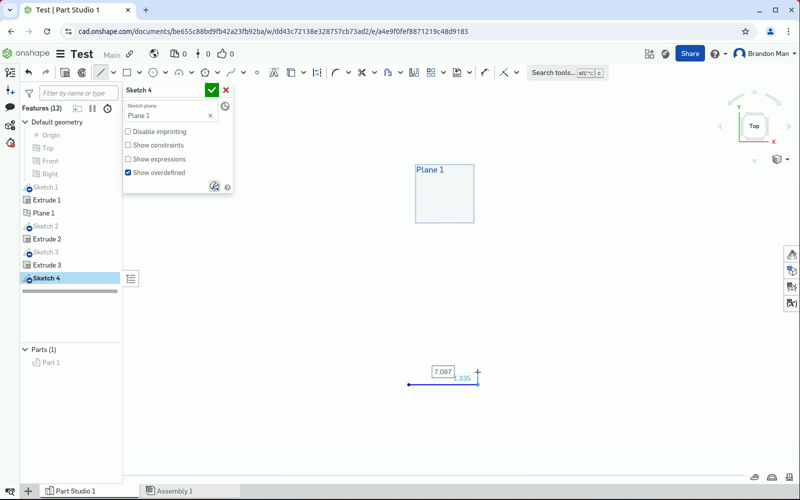
scroll(6)
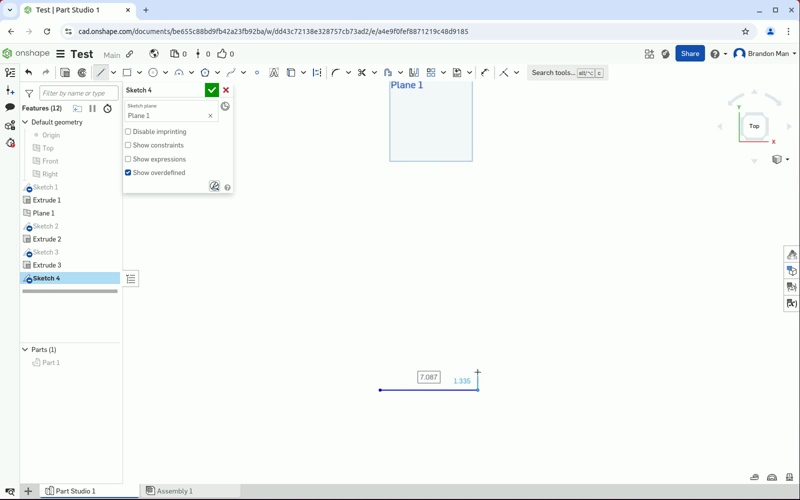
scroll(6)
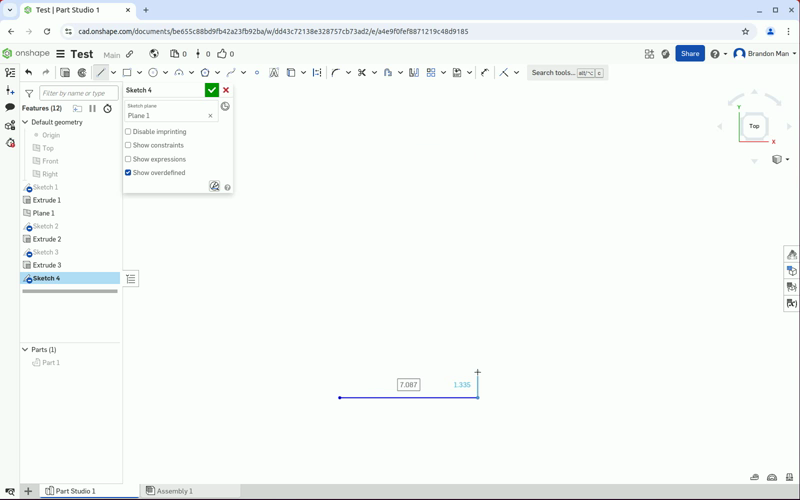
scroll(6)
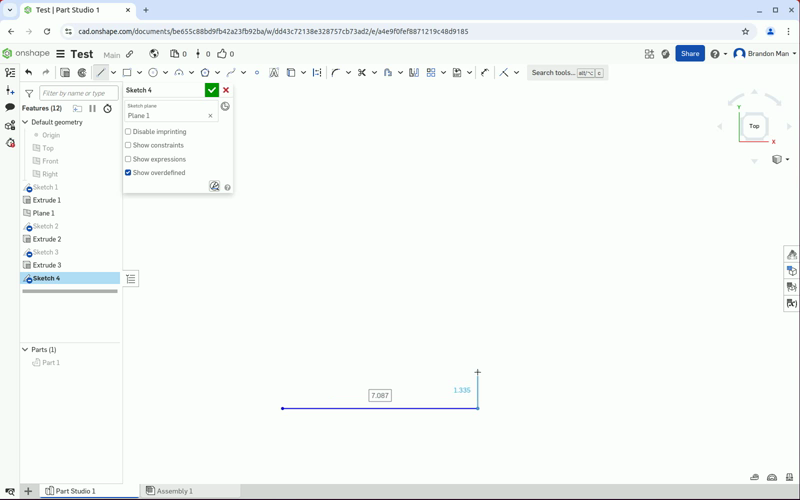
scroll(6)
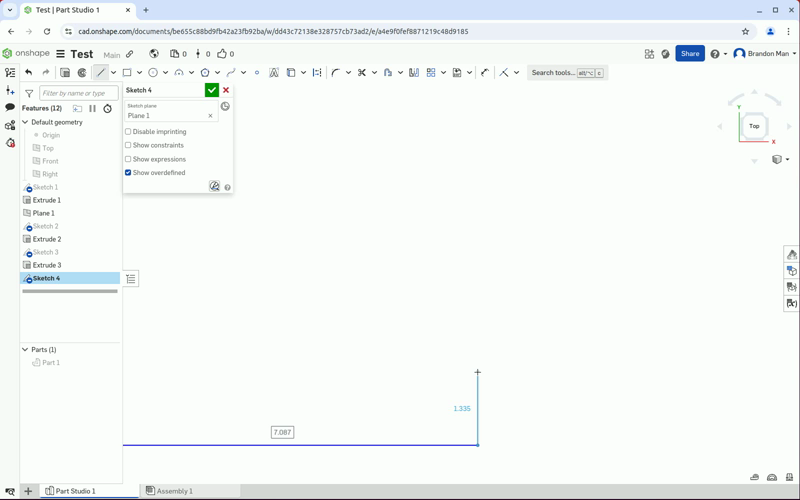
click(477, 371)
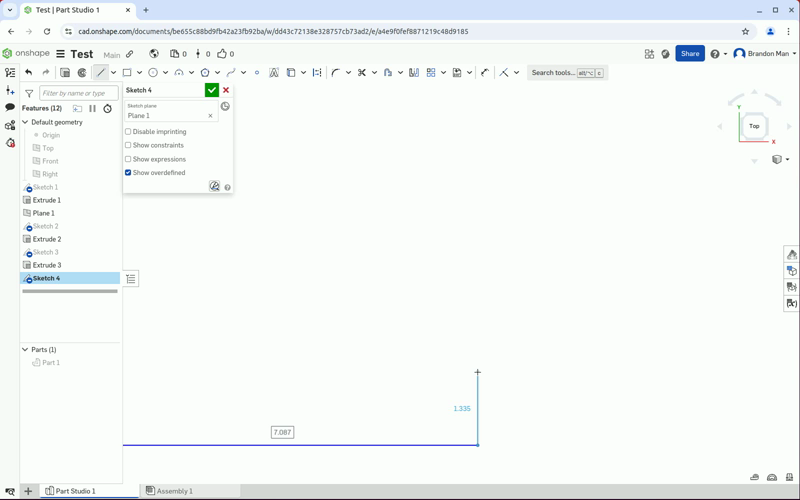
scroll(-6)
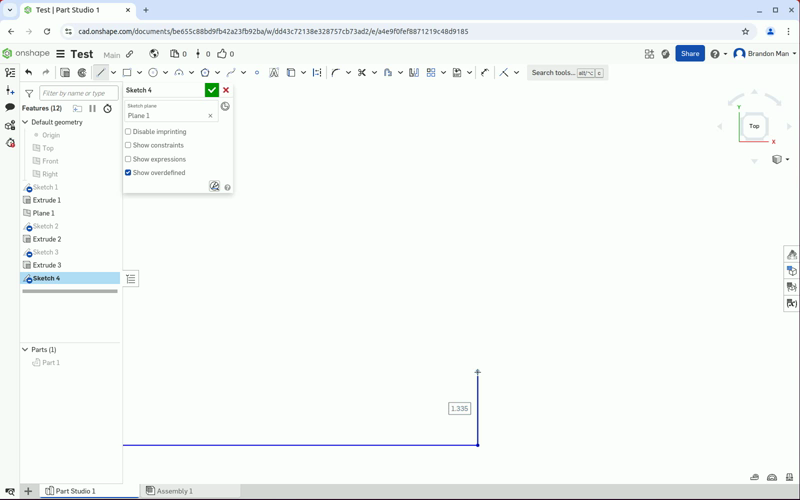
scroll(-6)
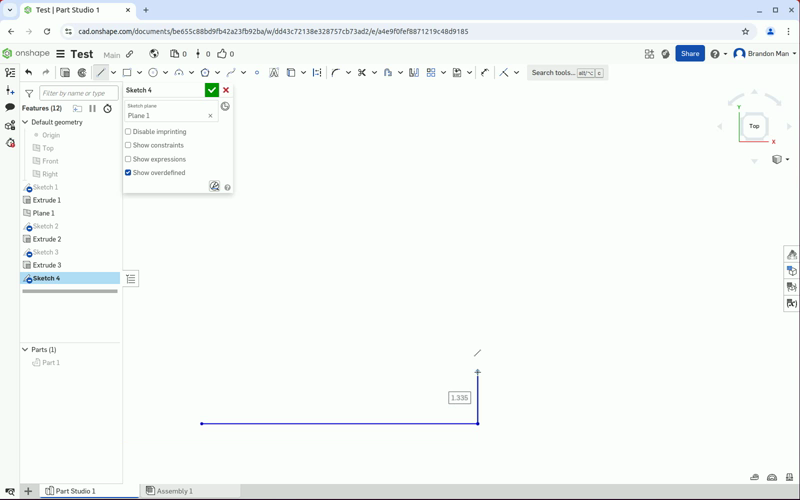
scroll(-6)
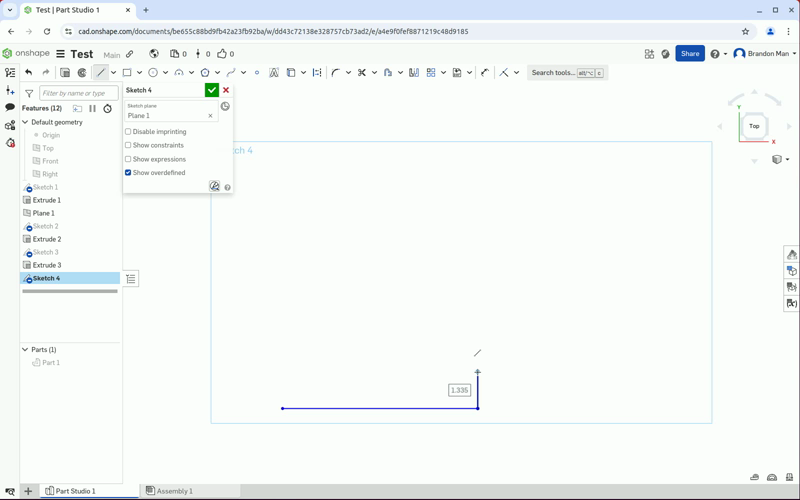
scroll(-6)
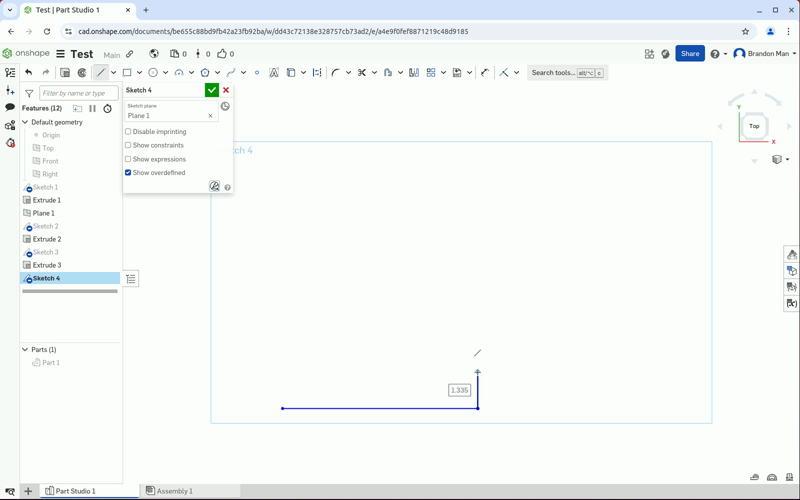
scroll(-6)
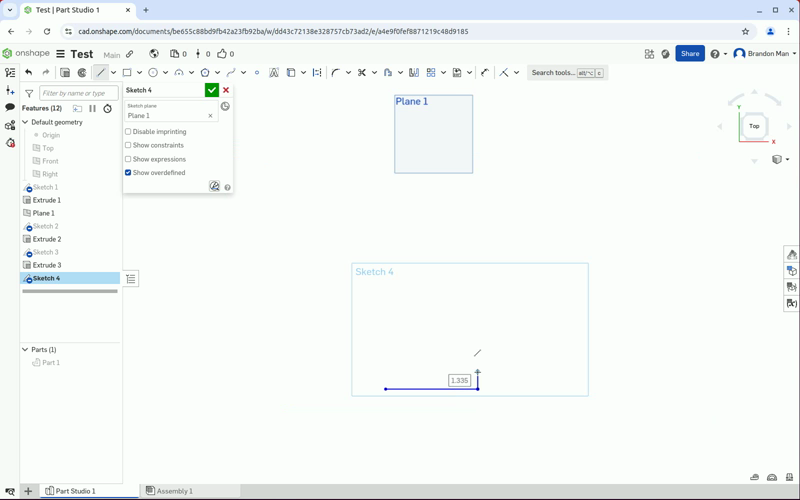
scroll(-6)
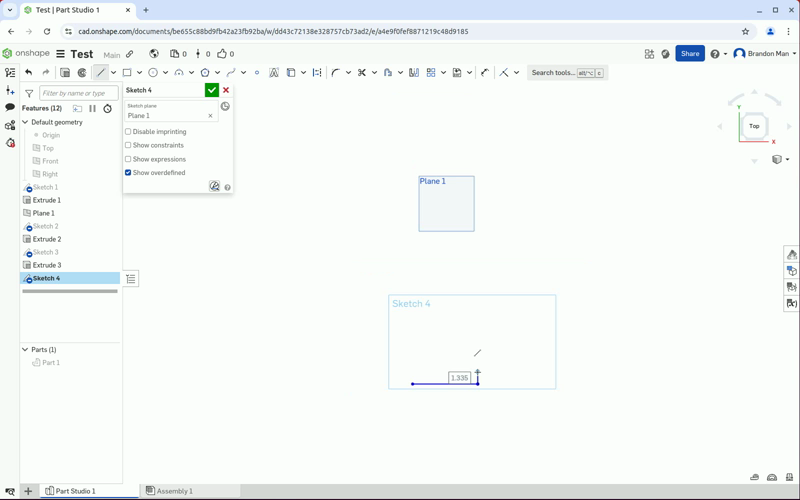
scroll(-6)
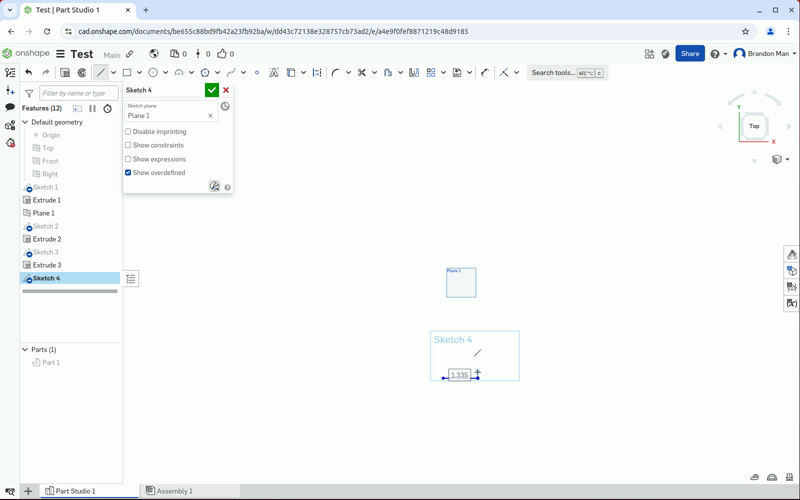
key_up(shift)
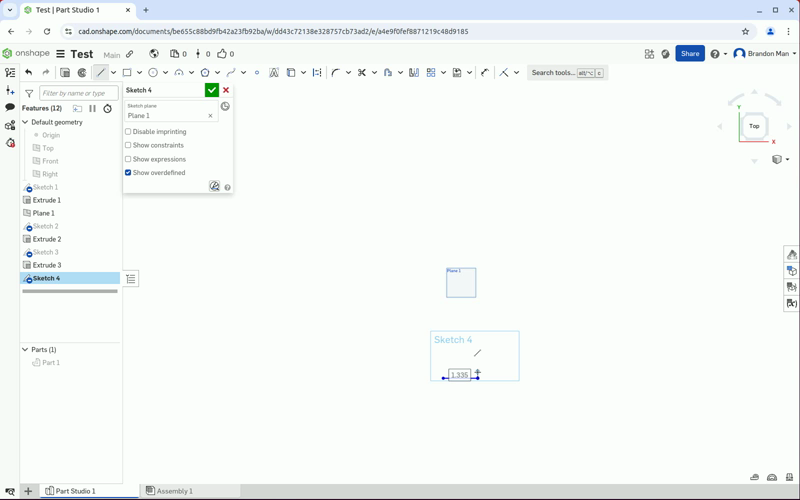
key(esc)
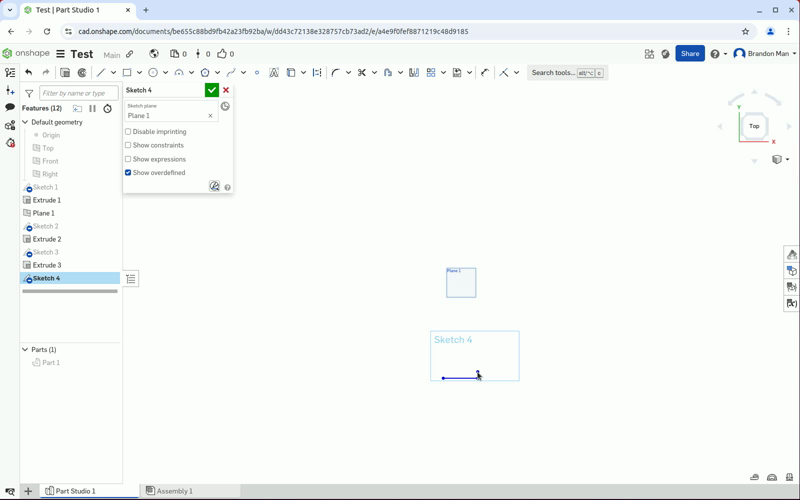
key(a)
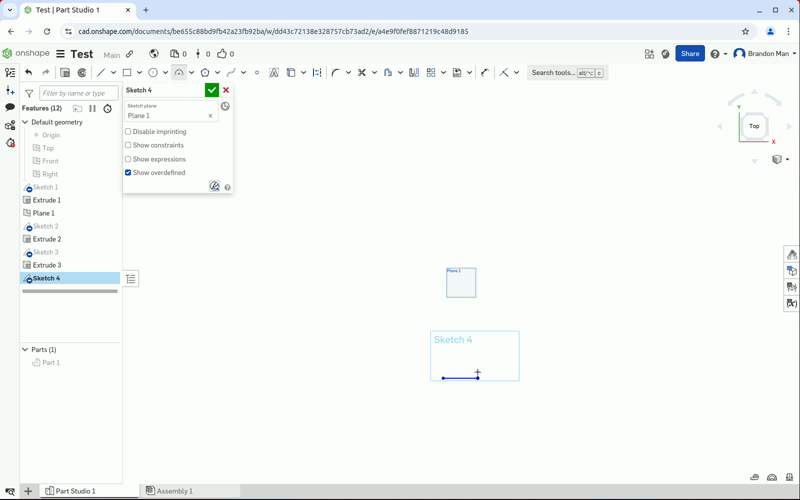
mouse_move(477, 371)
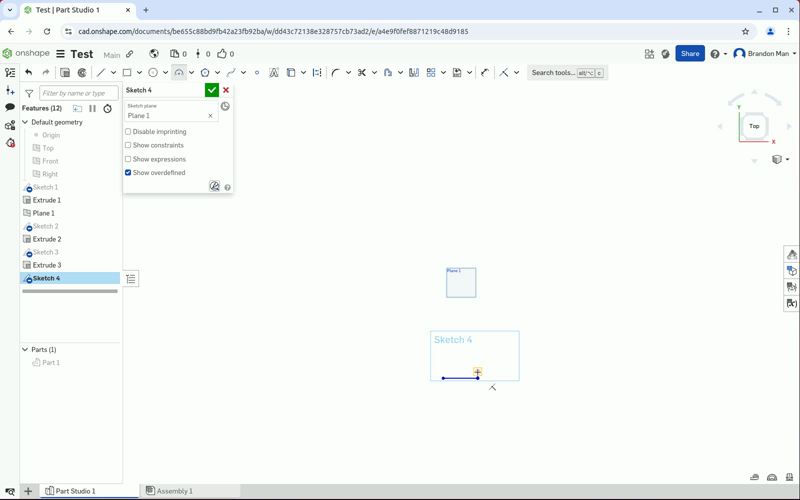
click(477, 371)
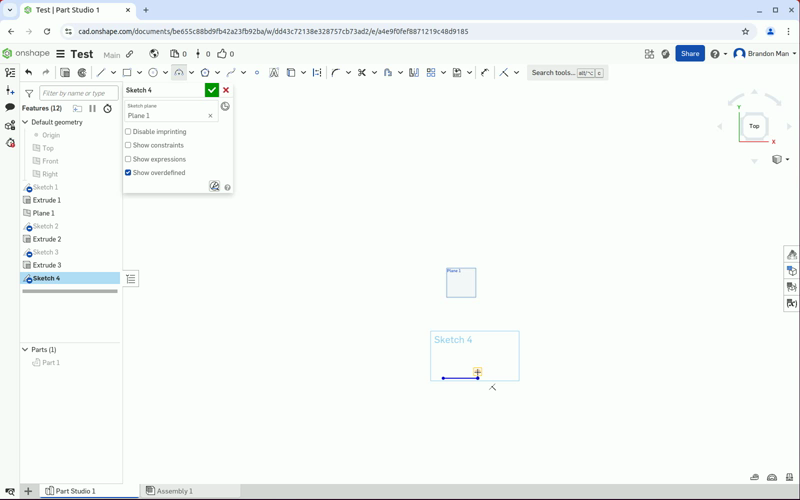
key_down(shift)
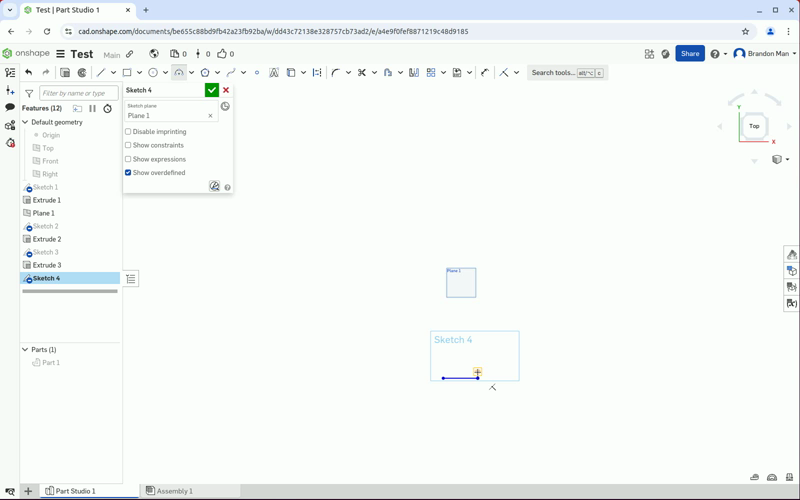
mouse_move(443, 371)
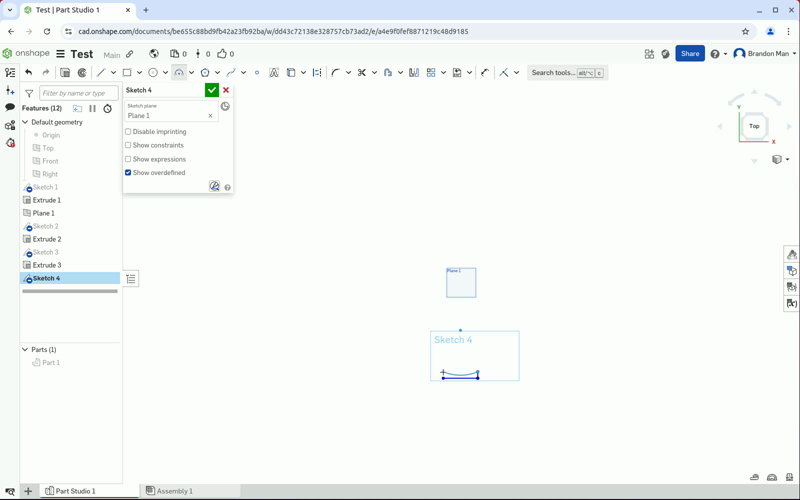
click(443, 371)
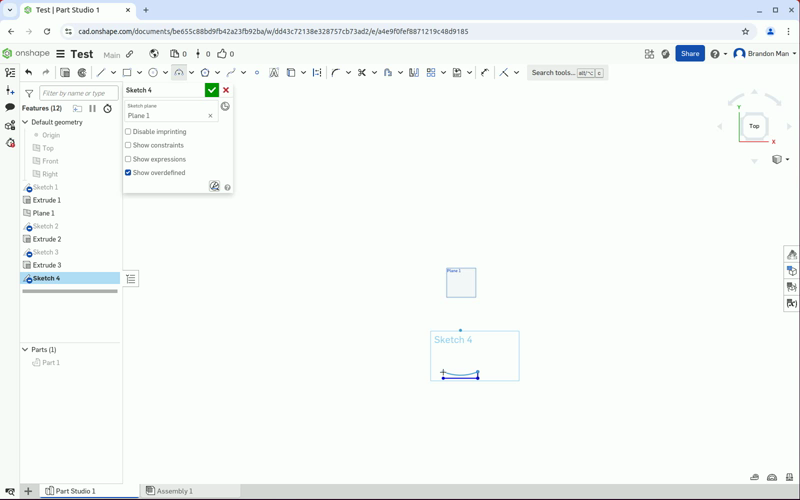
mouse_move(460, 373)
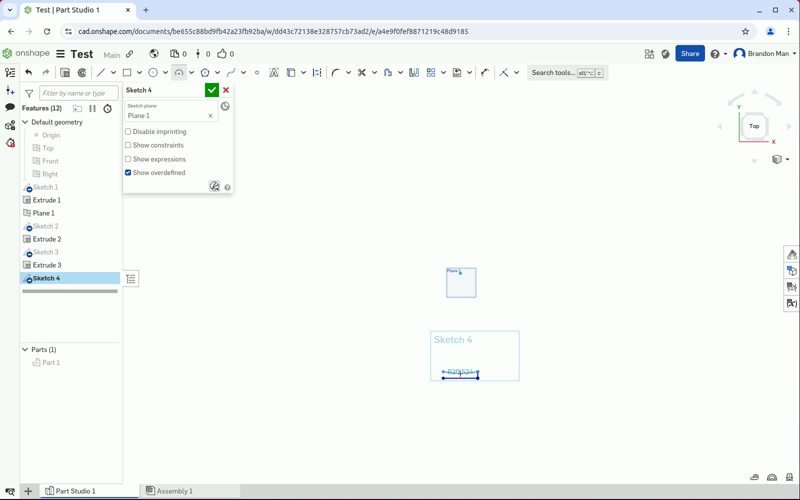
click(460, 373)
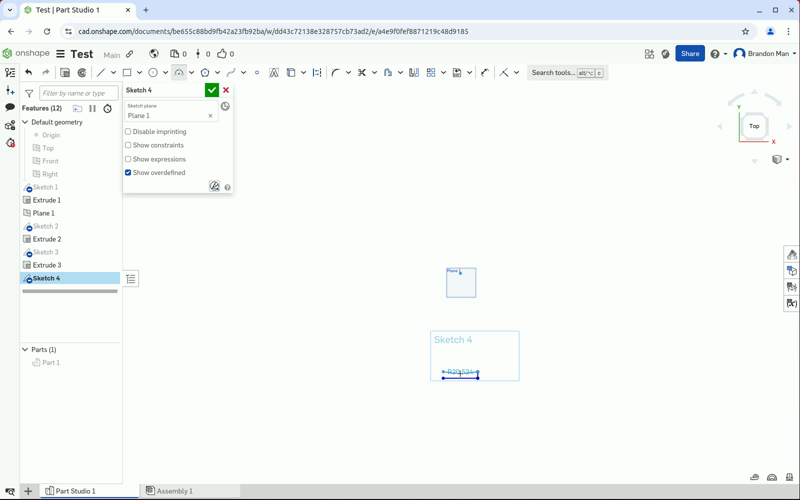
key_up(shift)
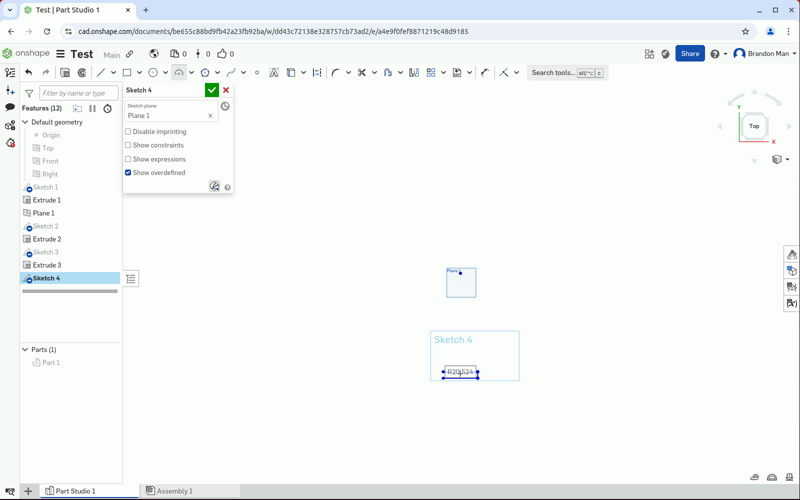
key(esc)
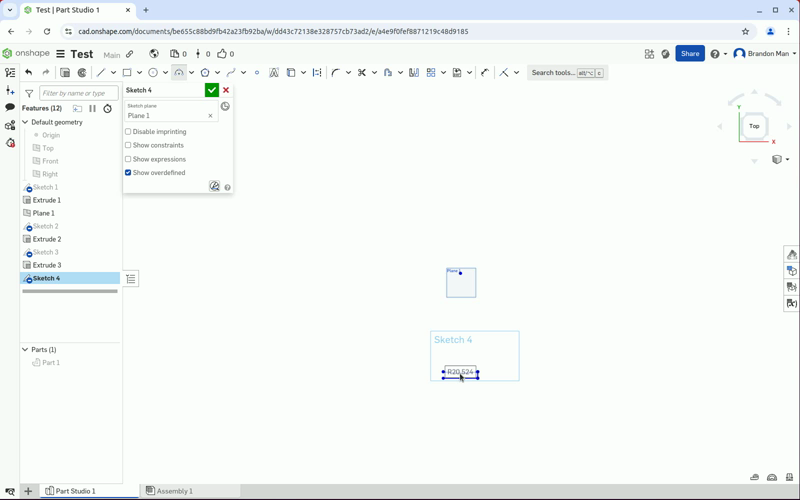
key(l)
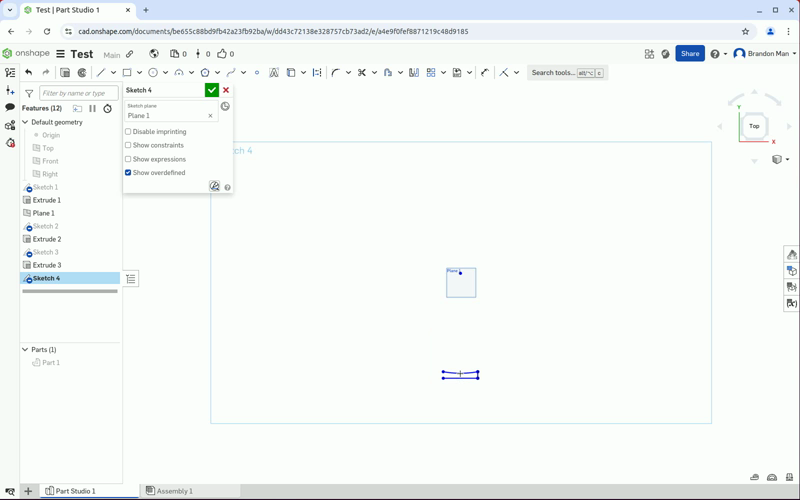
mouse_move(443, 371)
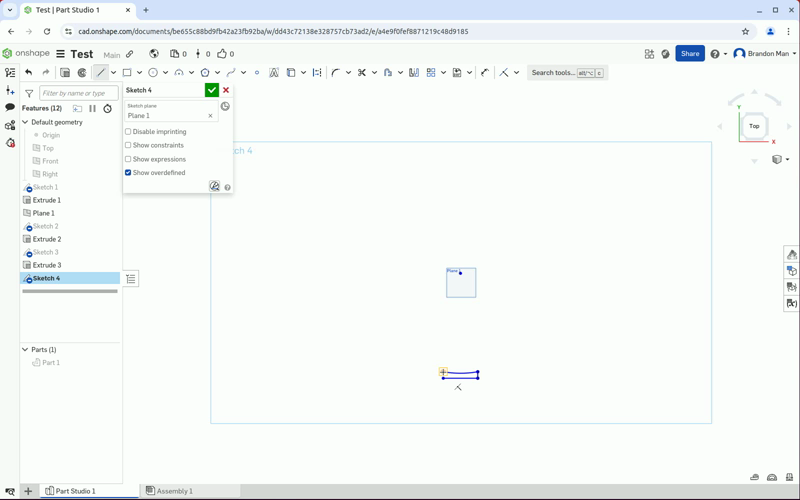
click(443, 371)
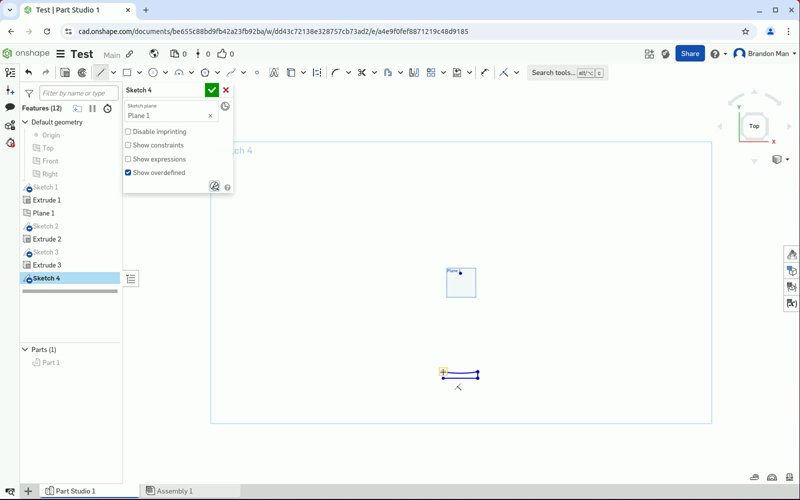
mouse_move(473, 371)
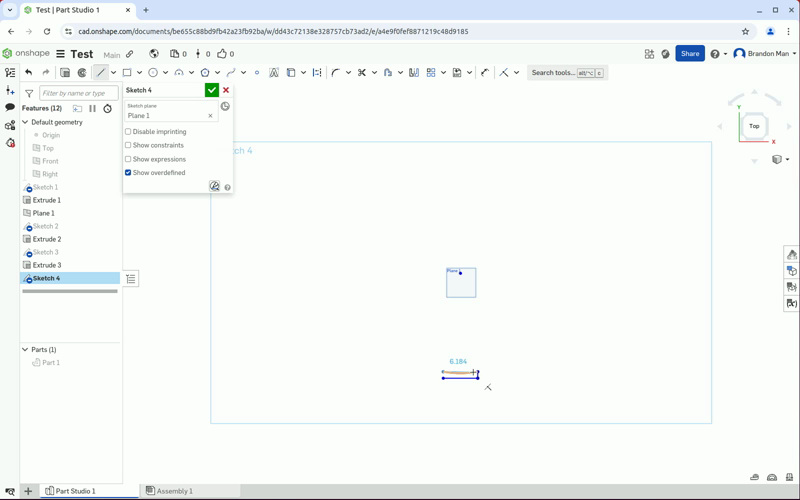
key_down(shift)
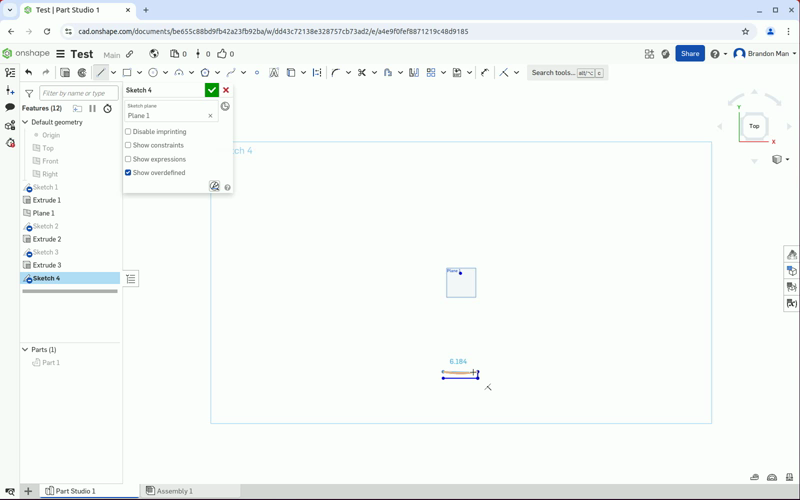
mouse_move(443, 378)
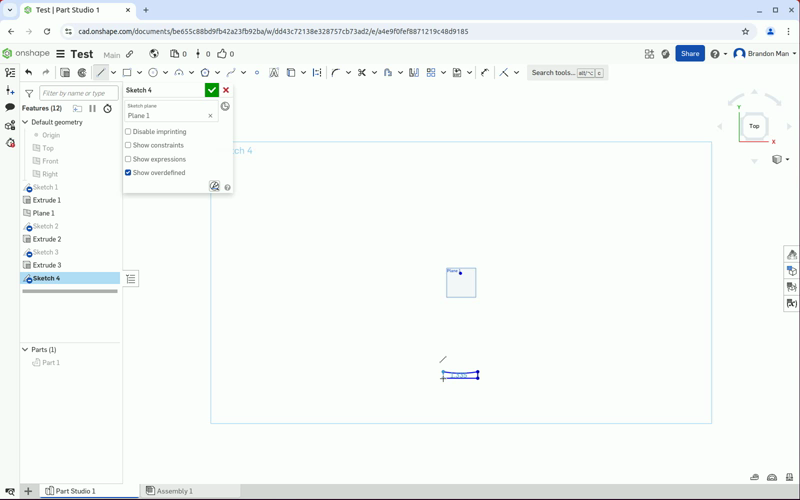
scroll(6)
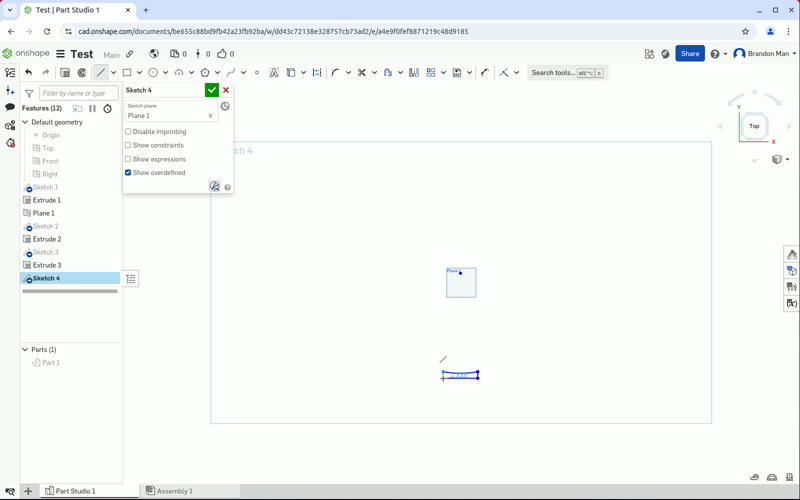
scroll(6)
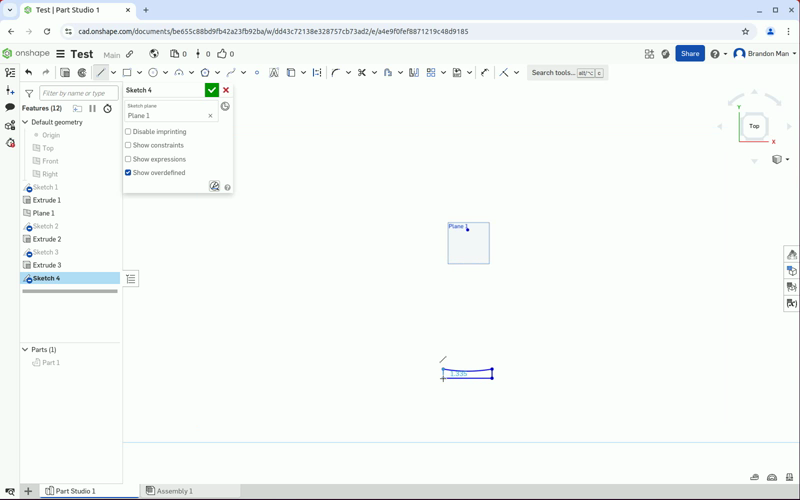
scroll(6)
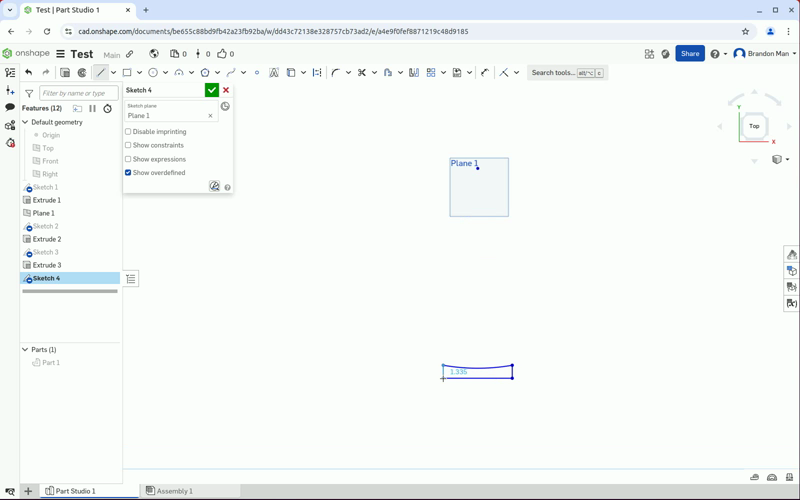
scroll(6)
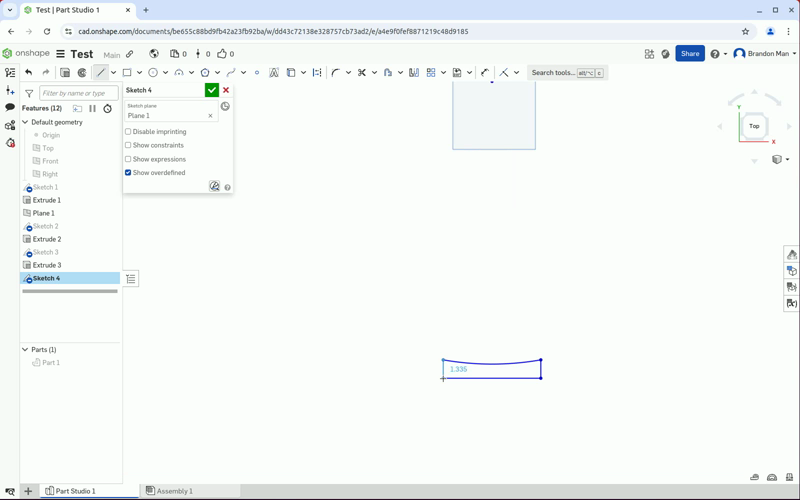
scroll(6)
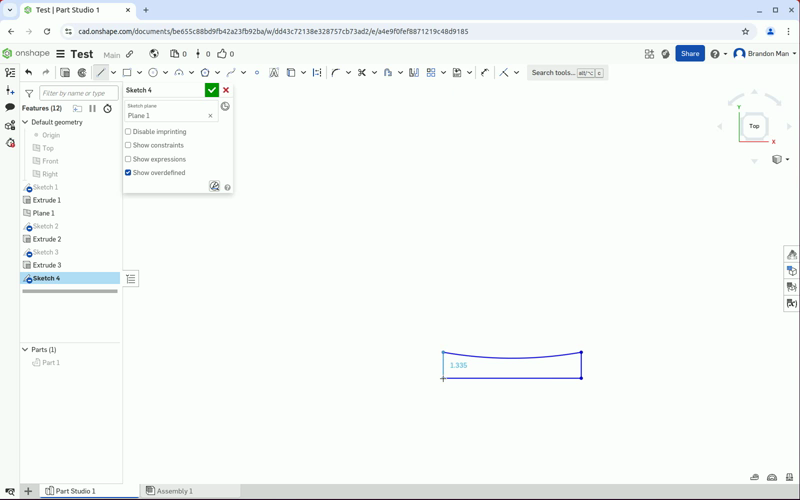
scroll(6)
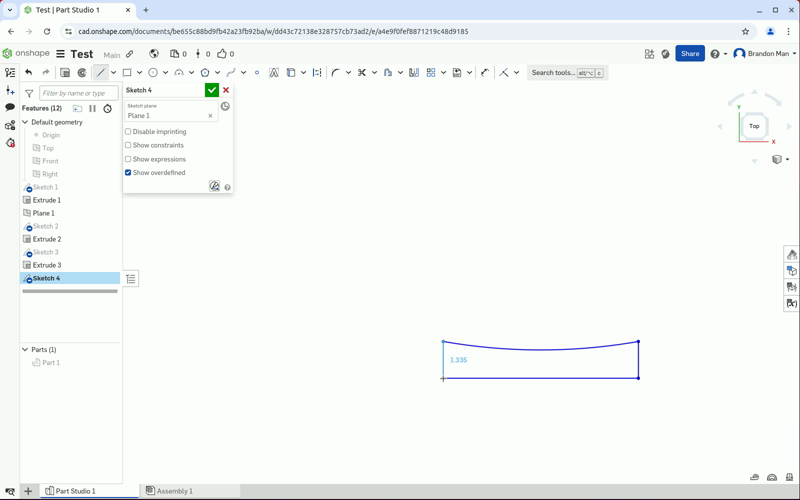
scroll(6)
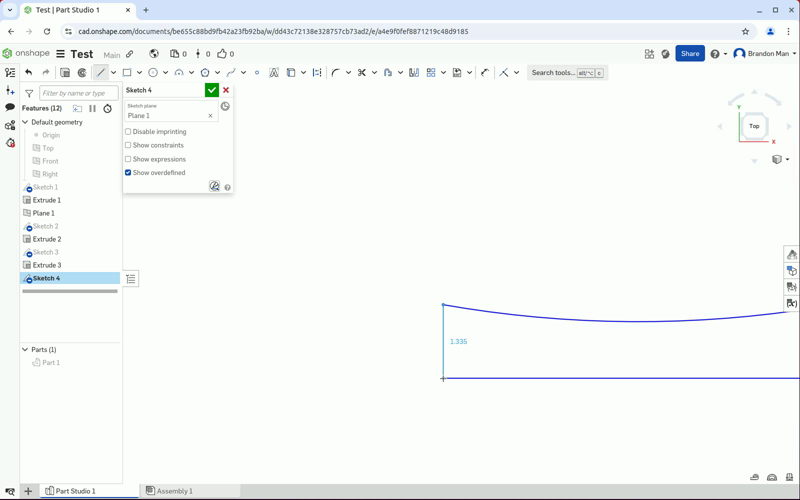
key_up(shift)
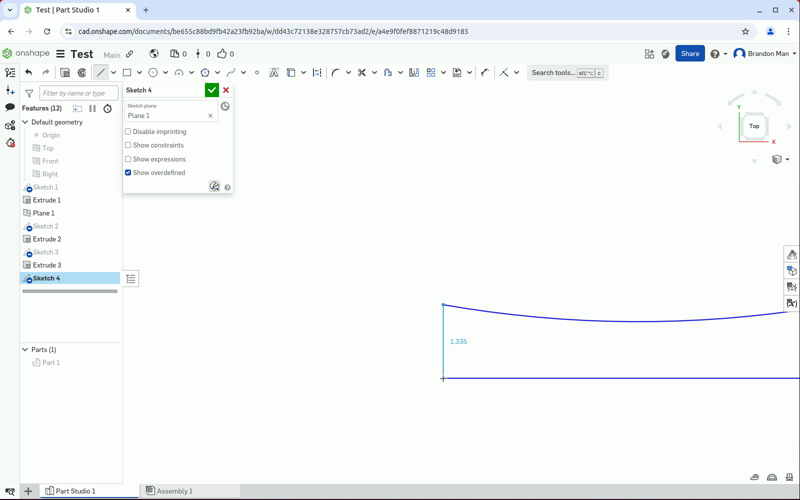
click(443, 378)
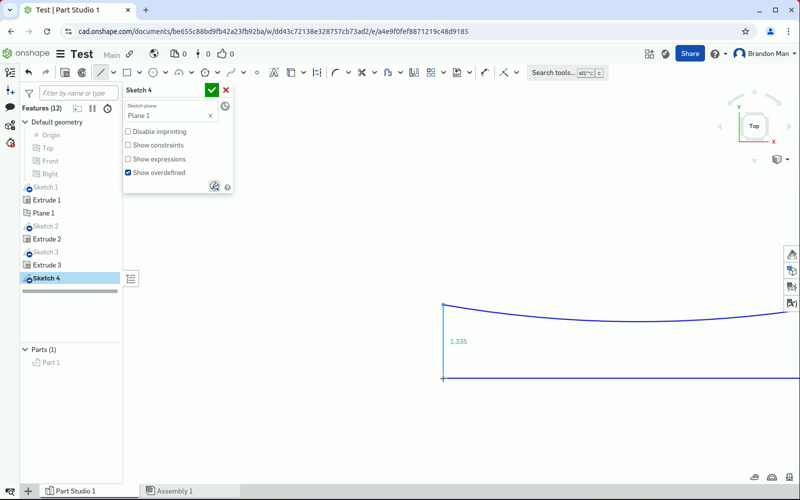
scroll(-6)
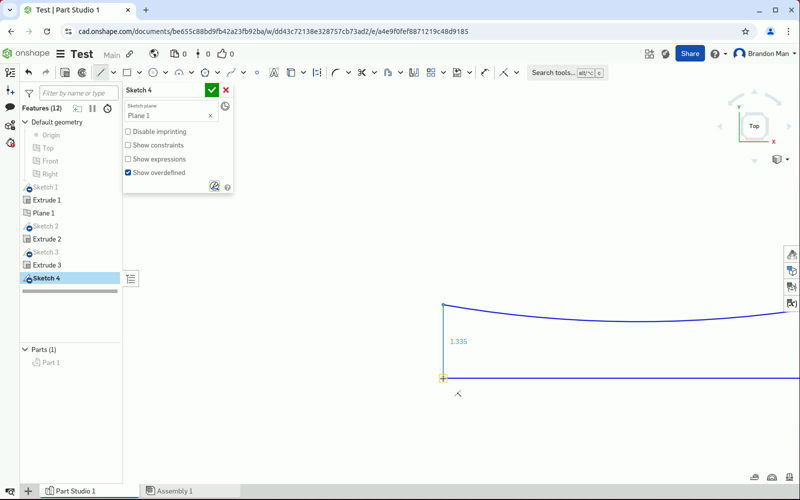
scroll(-6)
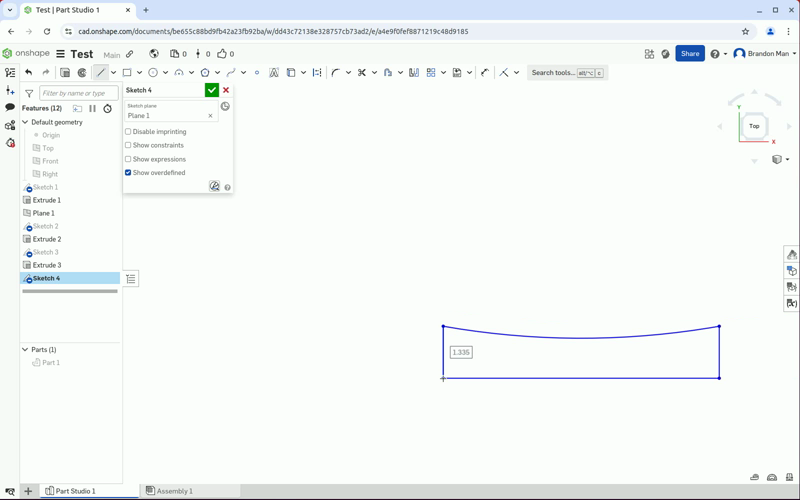
scroll(-6)
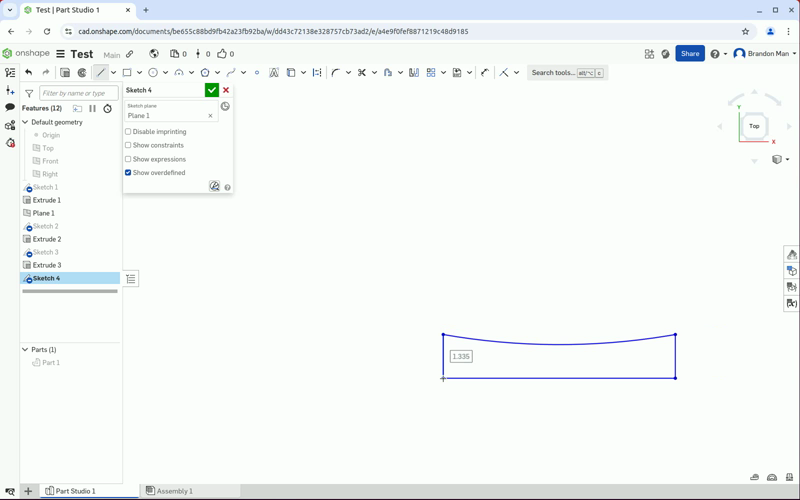
scroll(-6)
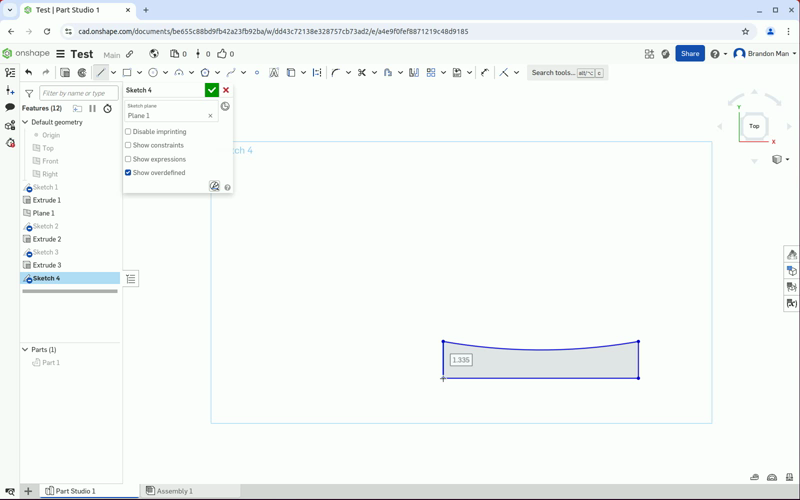
scroll(-6)
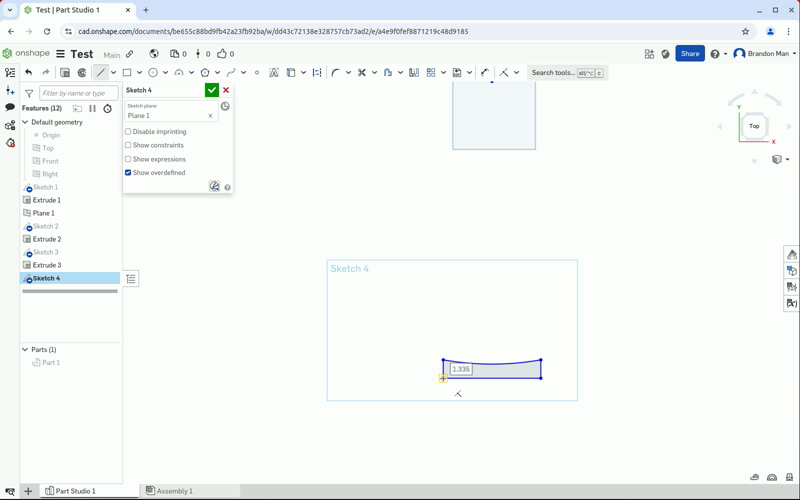
scroll(-6)
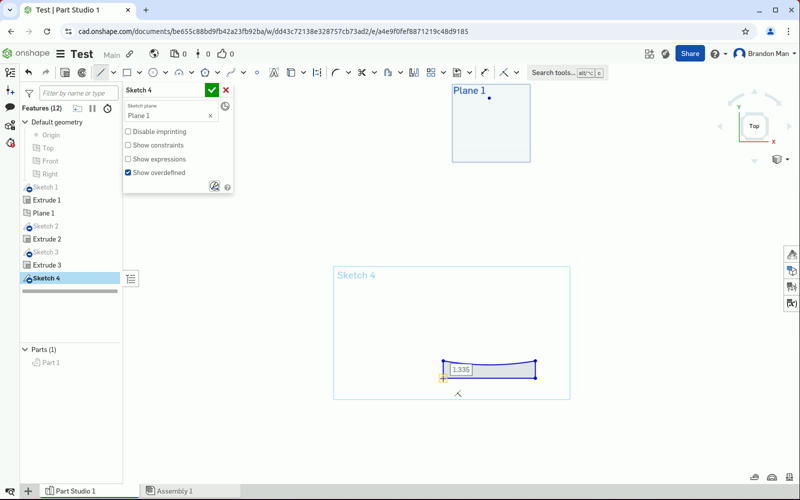
scroll(-6)
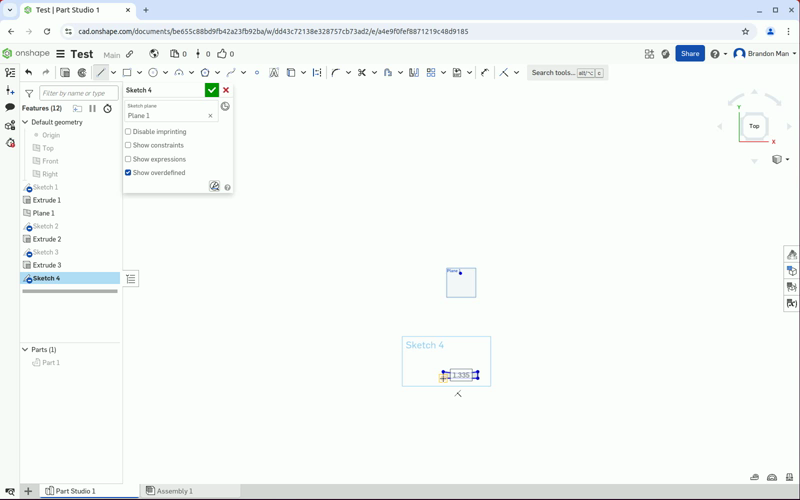
key(esc)
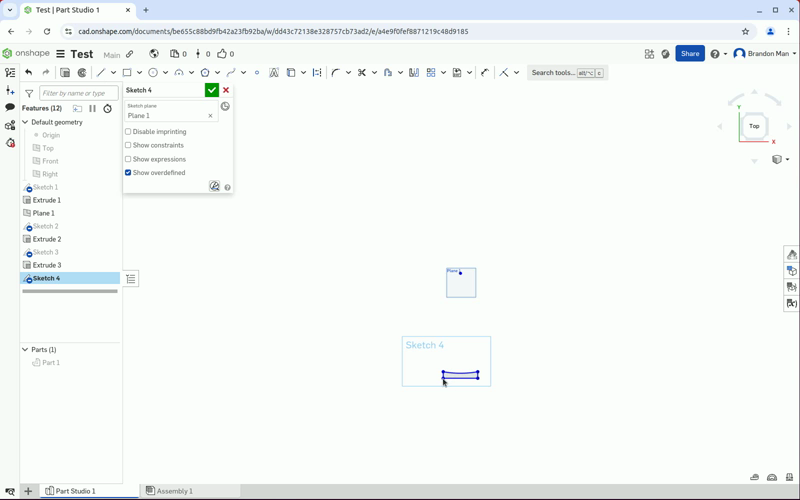
mouse_move(476, 375)
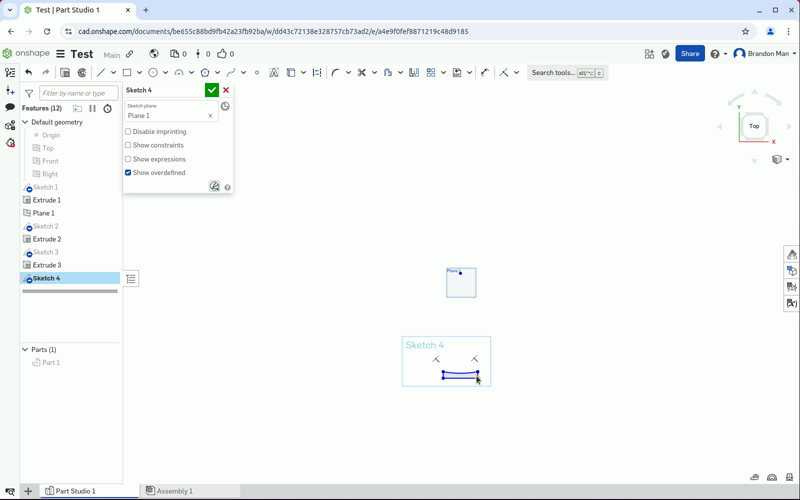
scroll(6)
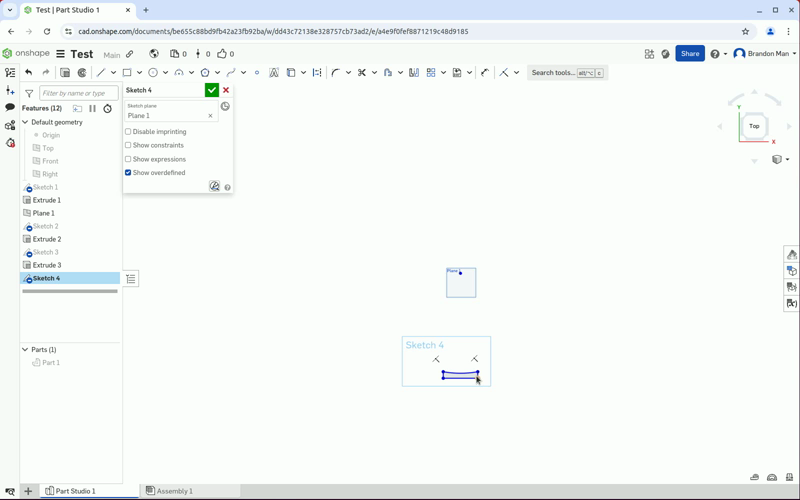
scroll(6)
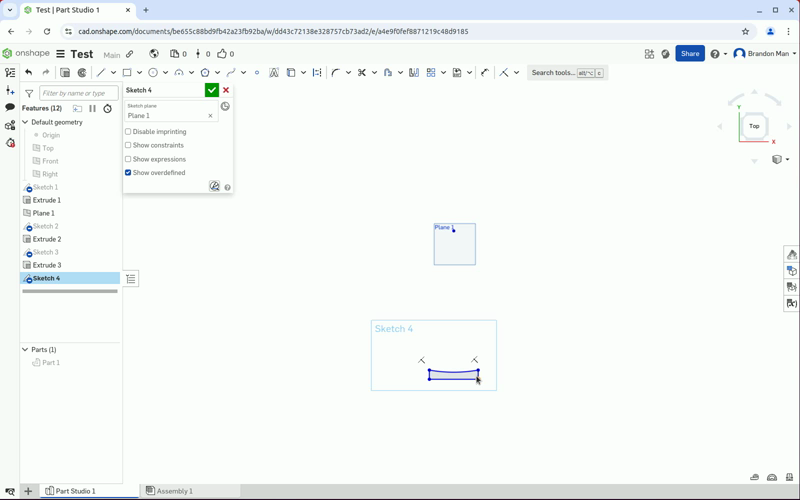
scroll(6)
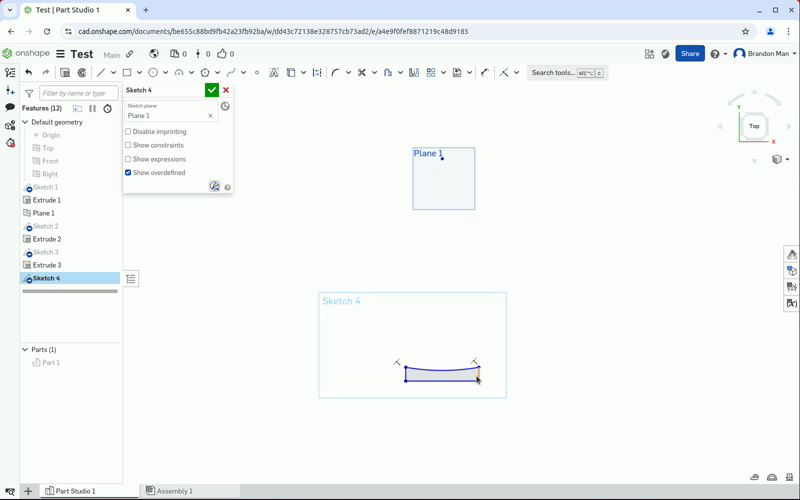
scroll(6)
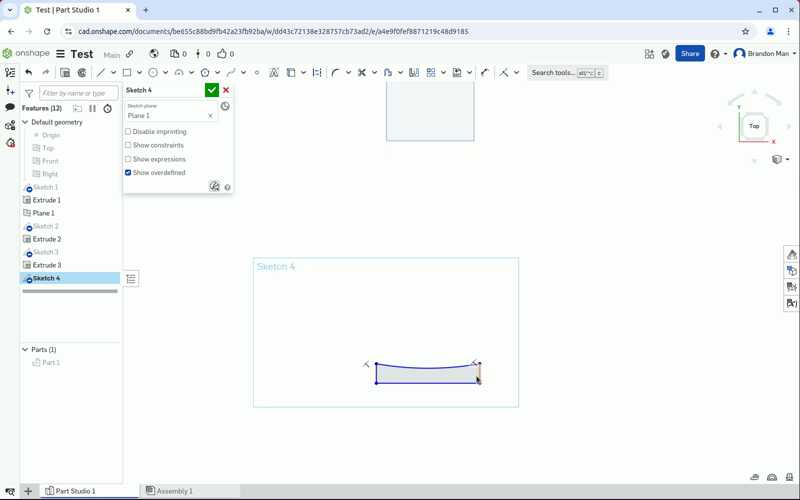
scroll(6)
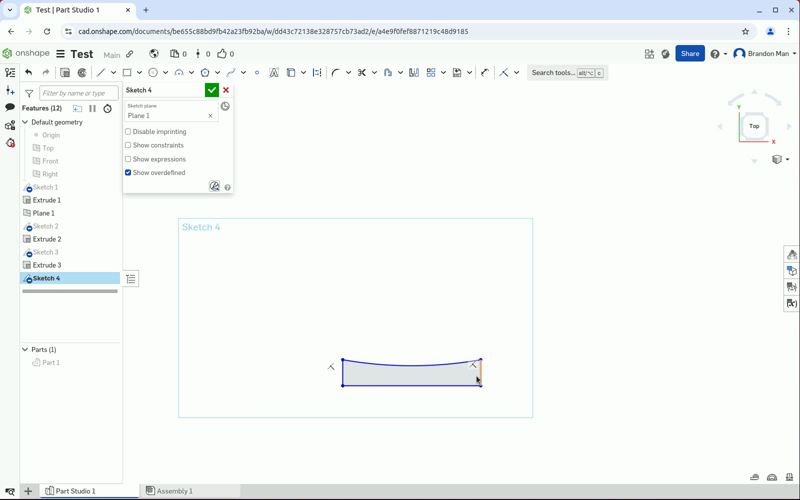
scroll(6)
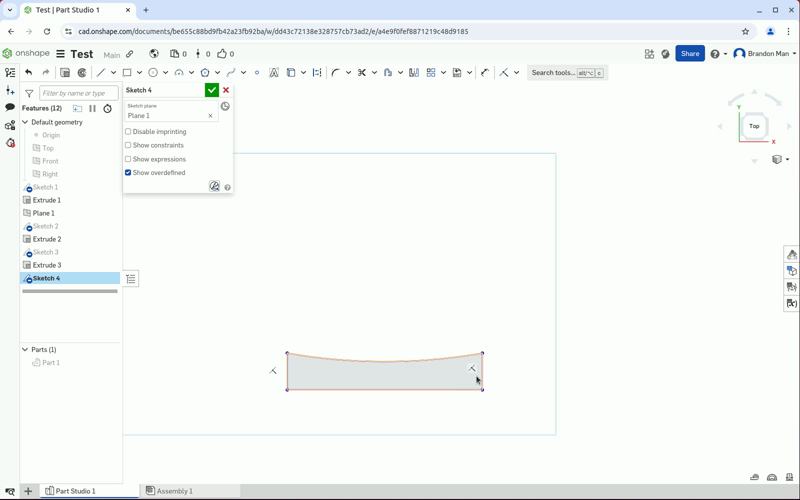
scroll(6)
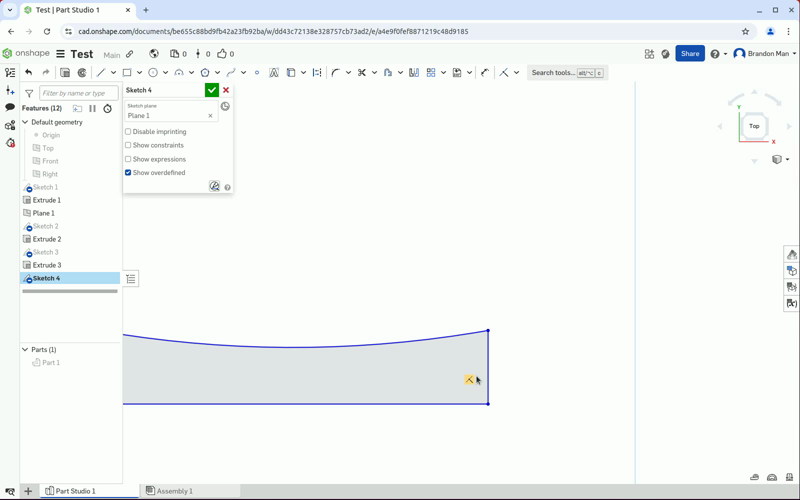
click(476, 375)
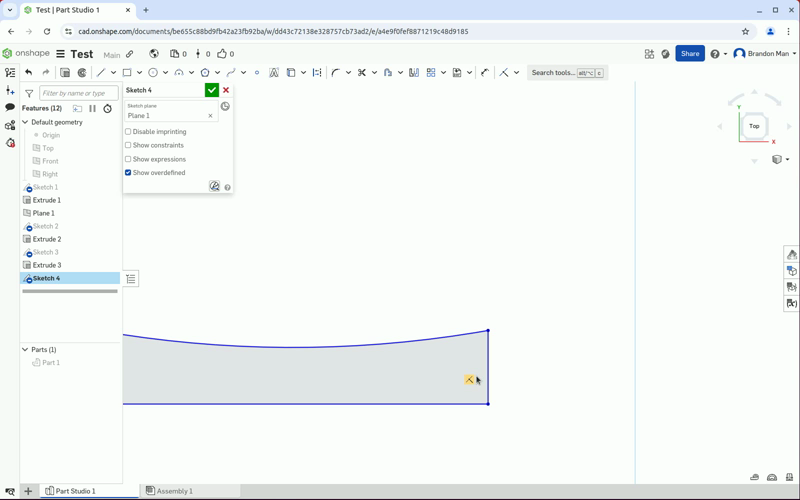
scroll(-6)
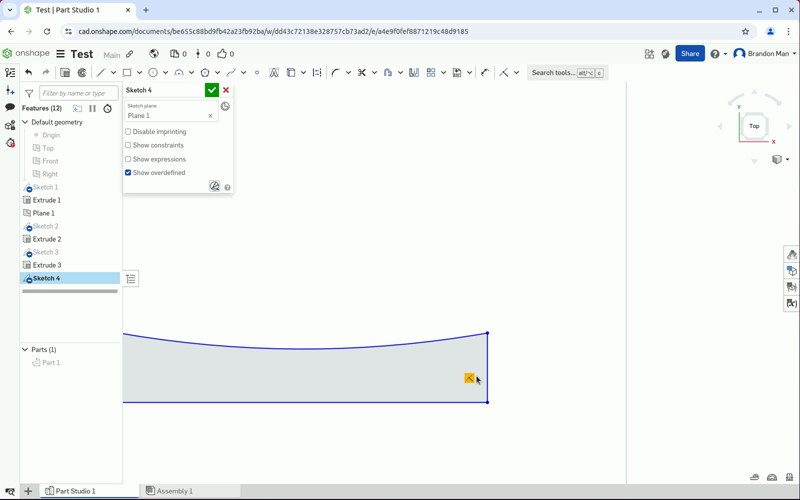
scroll(-6)
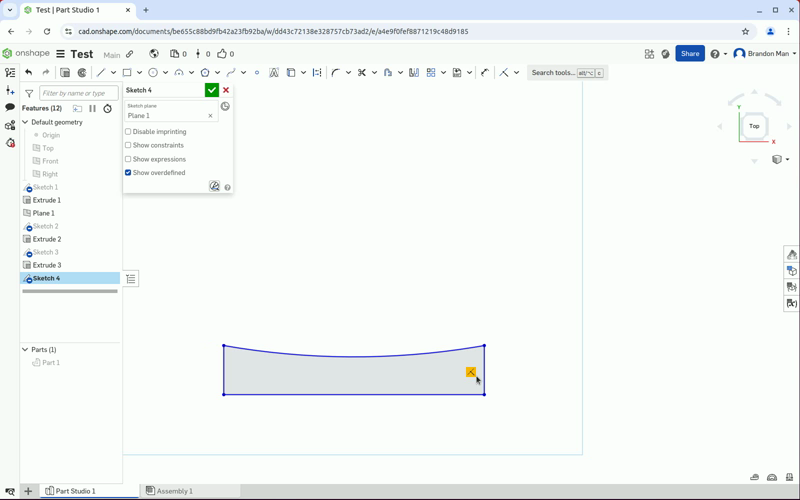
scroll(-6)
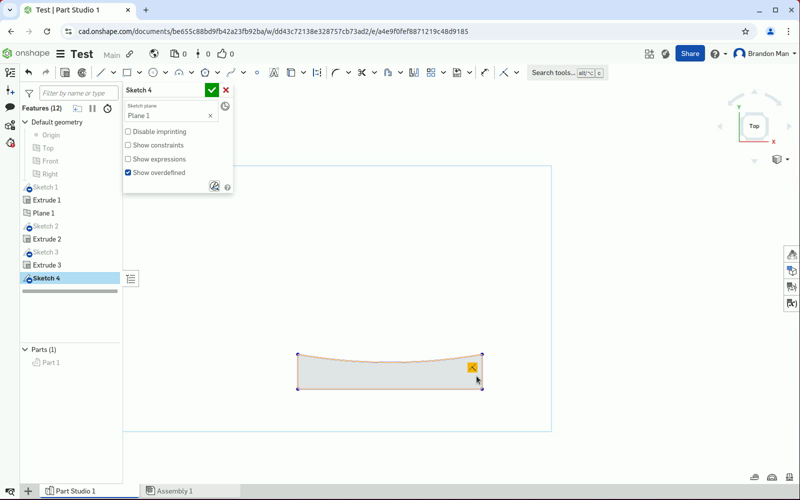
scroll(-6)
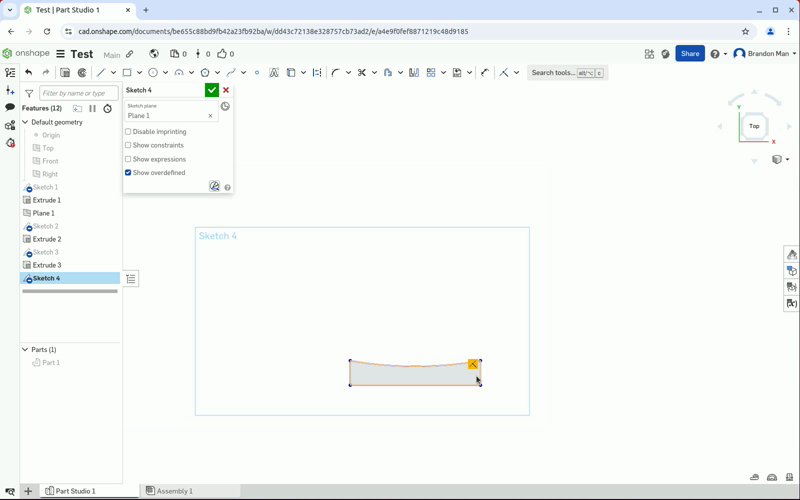
scroll(-6)
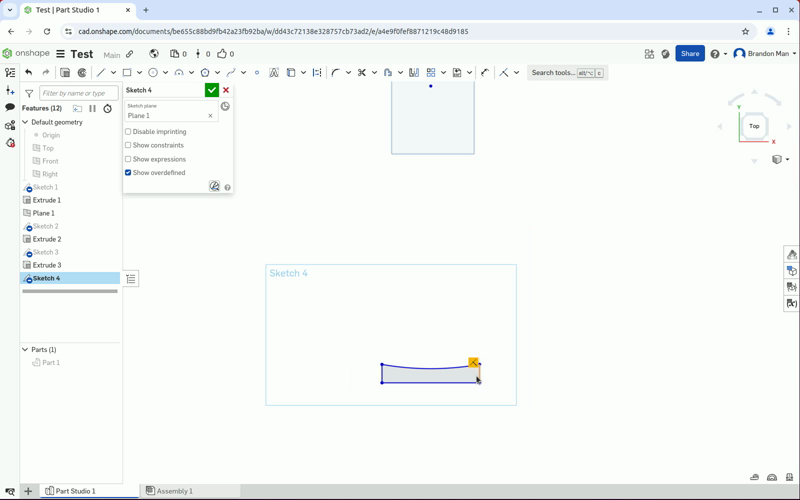
scroll(-6)
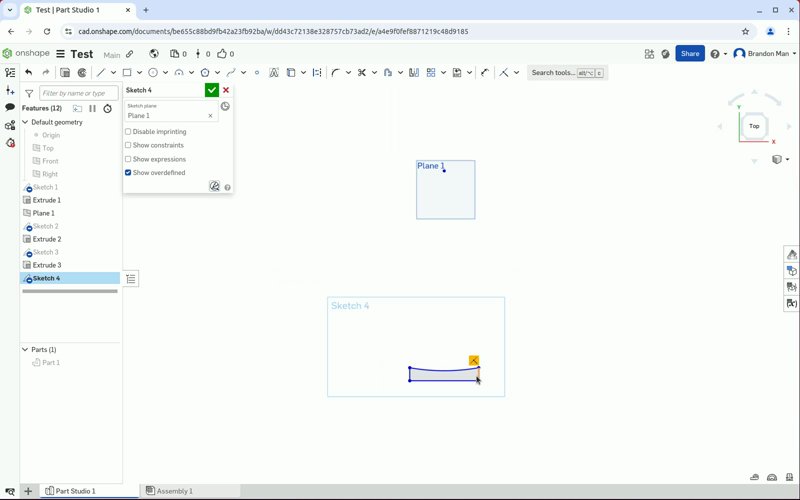
scroll(-6)
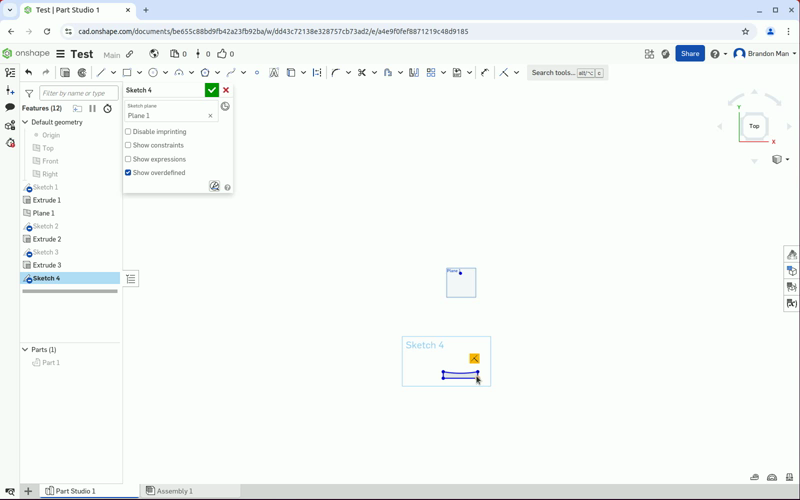
mouse_move(73, 352)
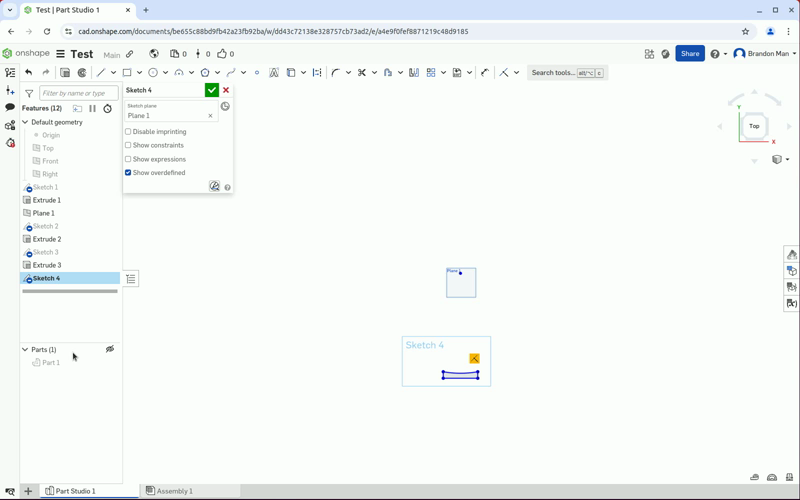
key(shift+y)
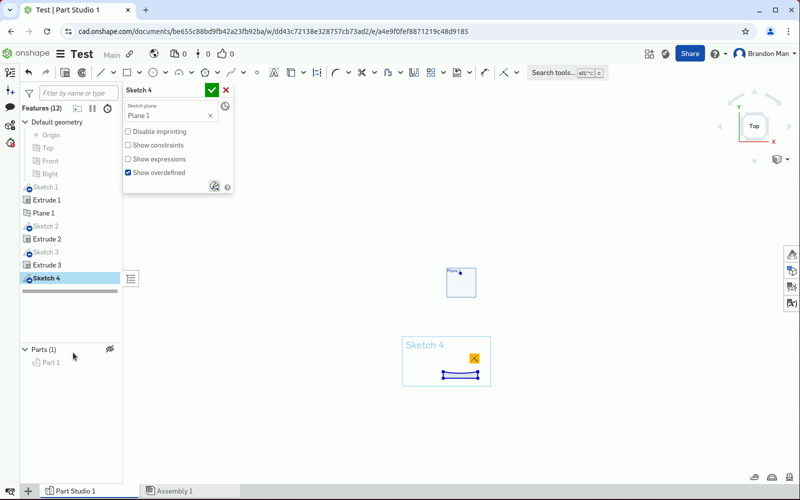
key(shift+e)
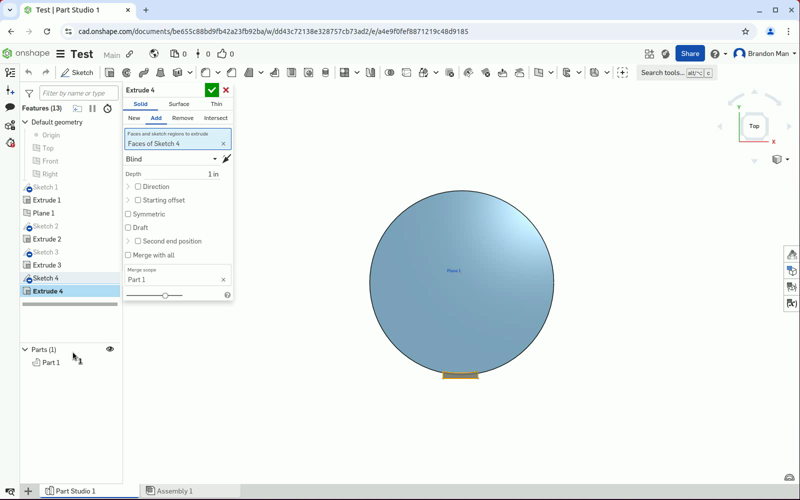
mouse_move(143, 106)
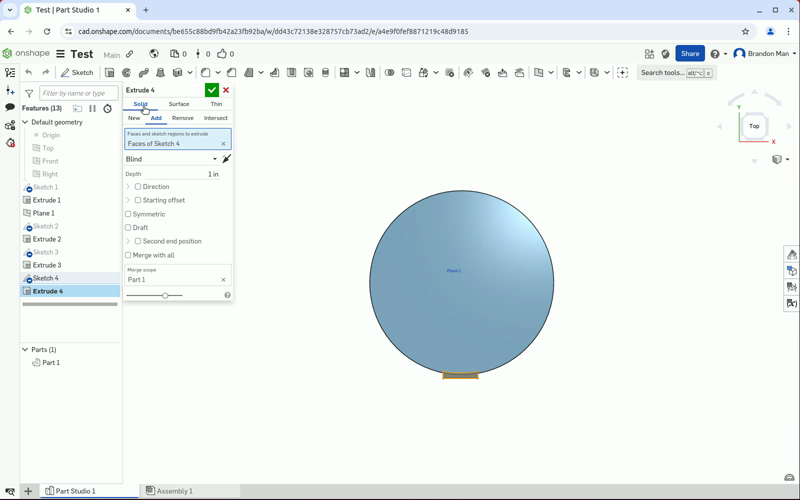
click(143, 106)
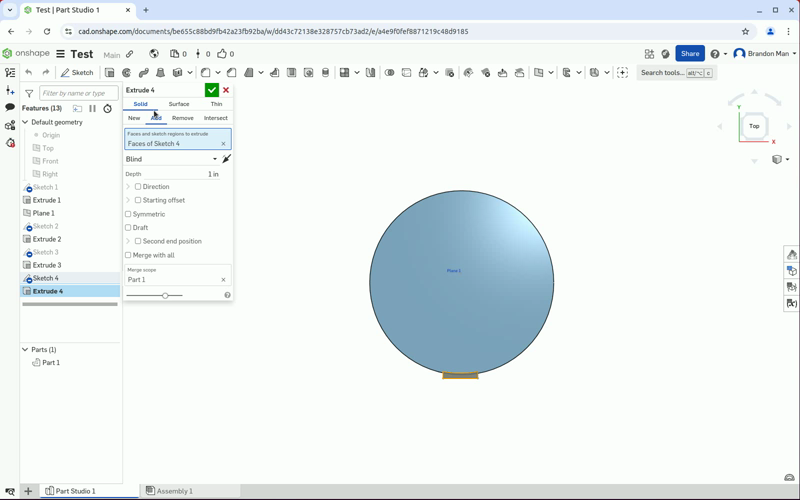
mouse_move(186, 120)
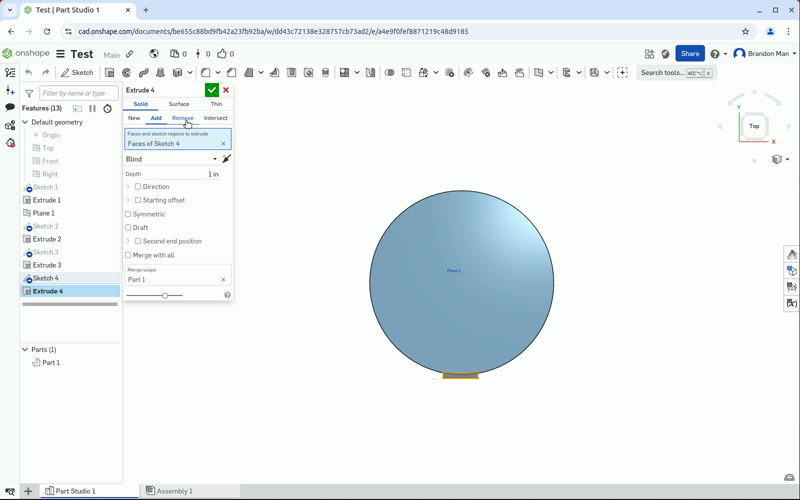
click(186, 120)
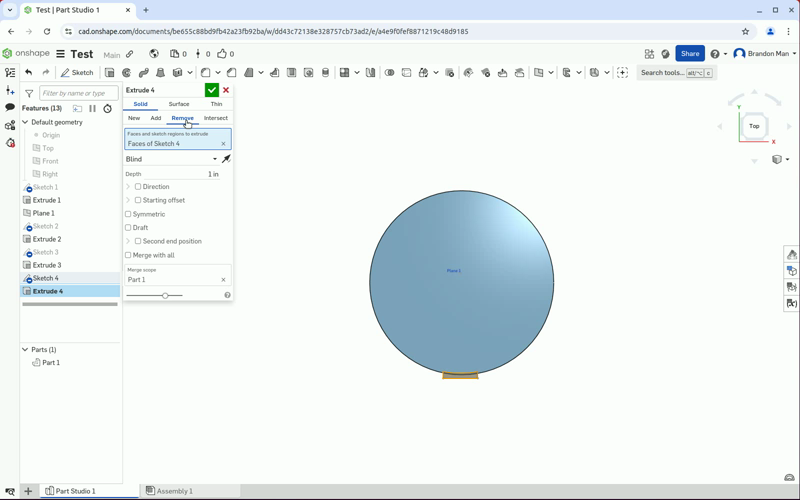
key(tab, 4)
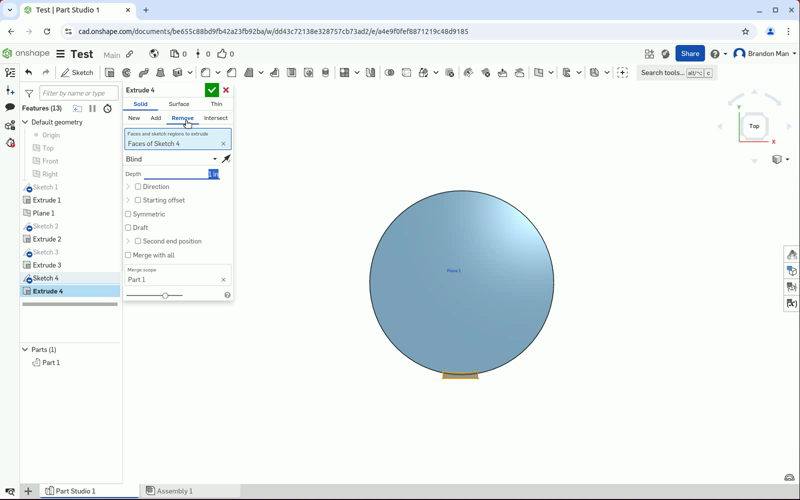
text(2.889)
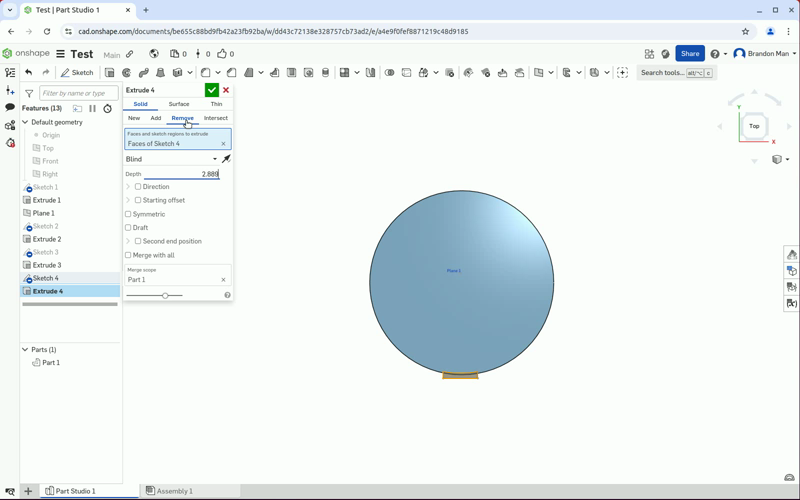
key(tab, 6)
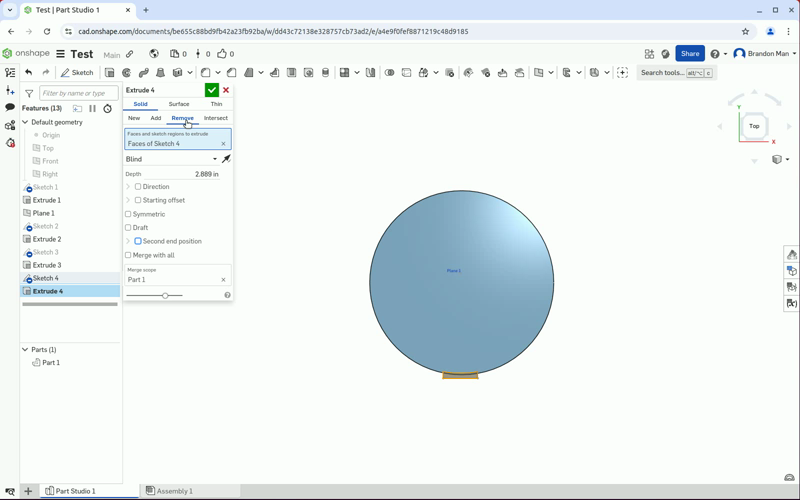
key(space)
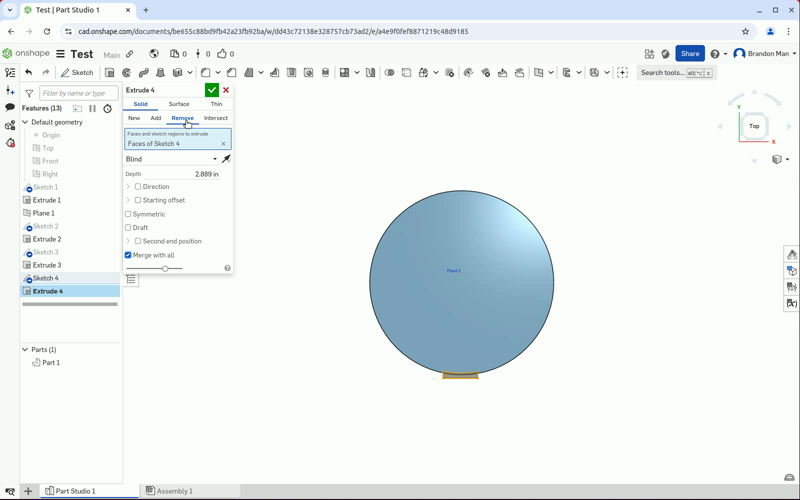
key(enter)
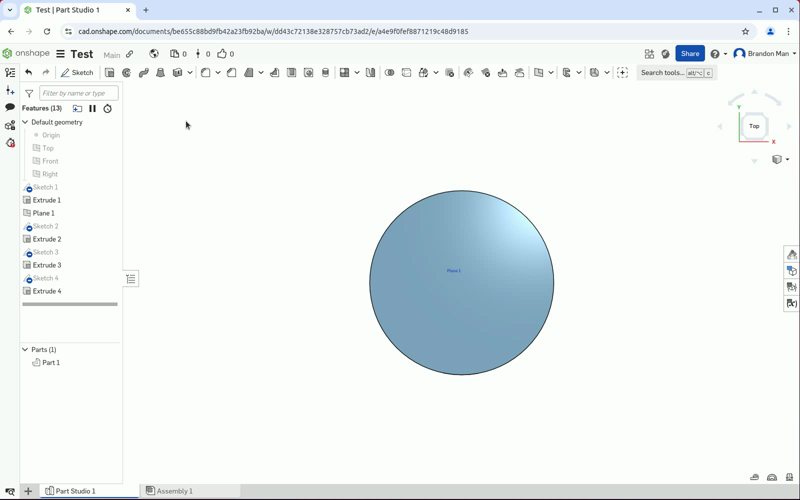
key(shift+h)
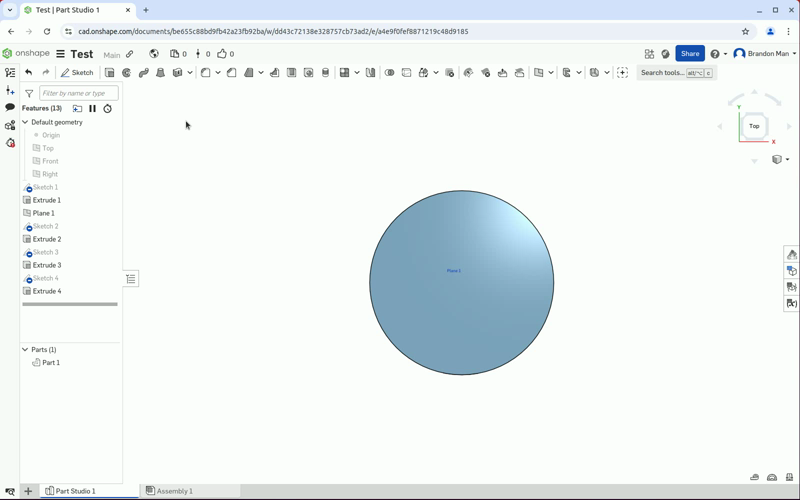
key(shift+h)
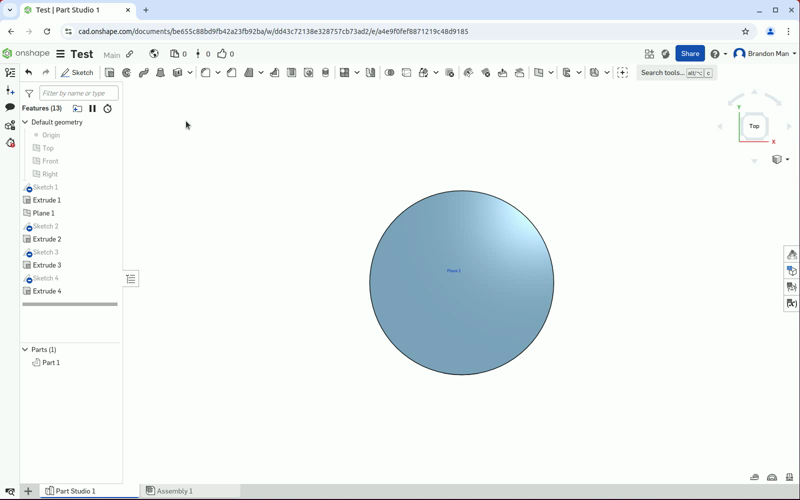
mouse_move(73, 189)
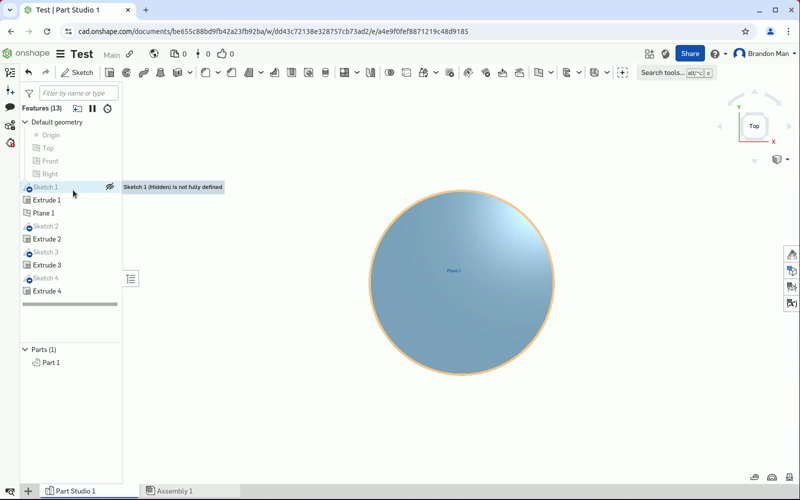
click(73, 189)
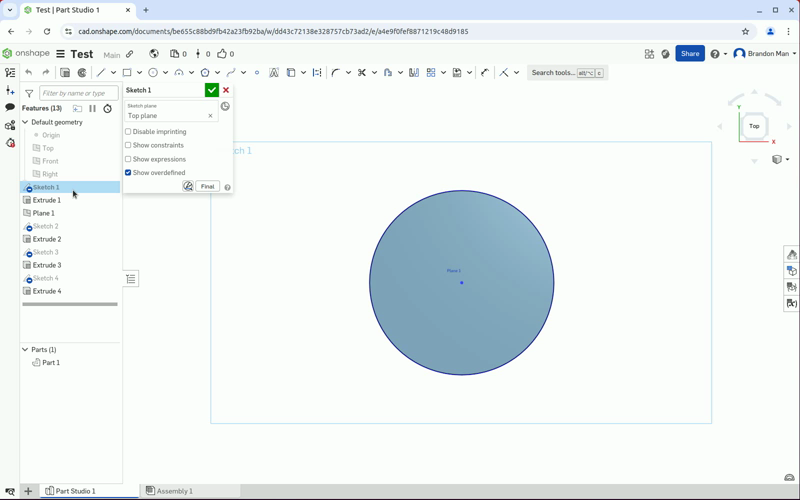
mouse_move(229, 92)
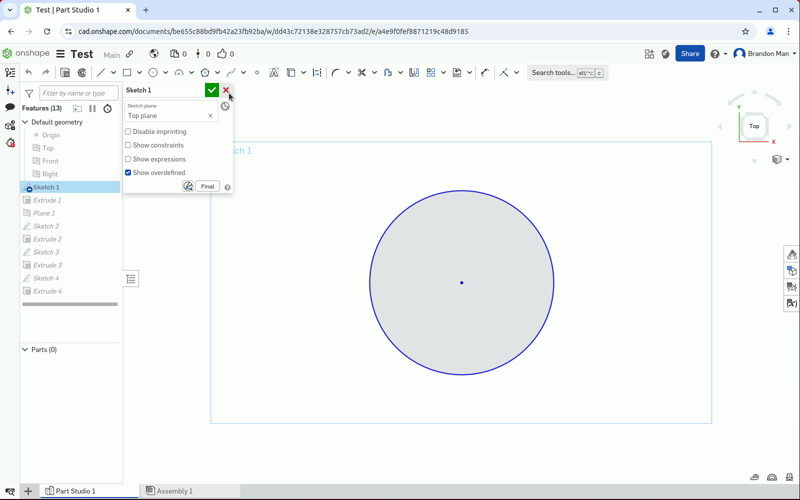
click(229, 92)
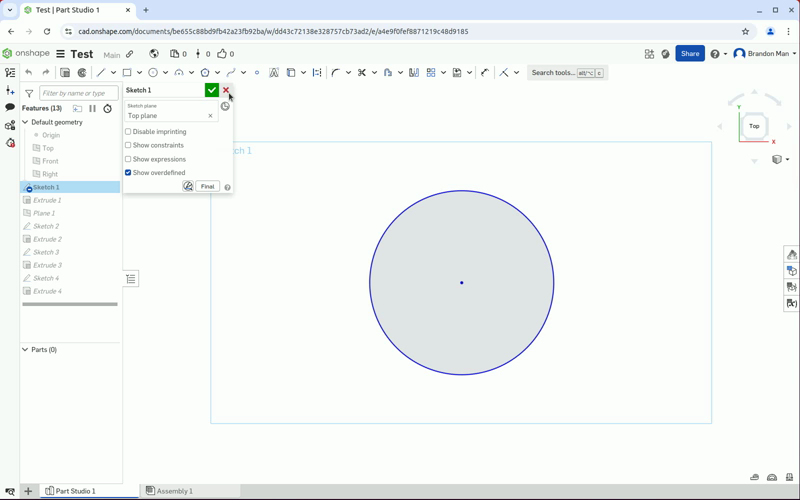
key(shift+s)
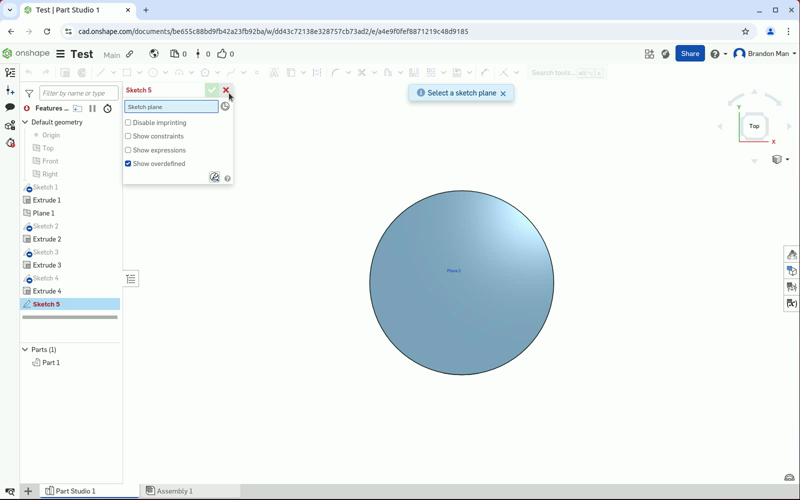
mouse_move(73, 215)
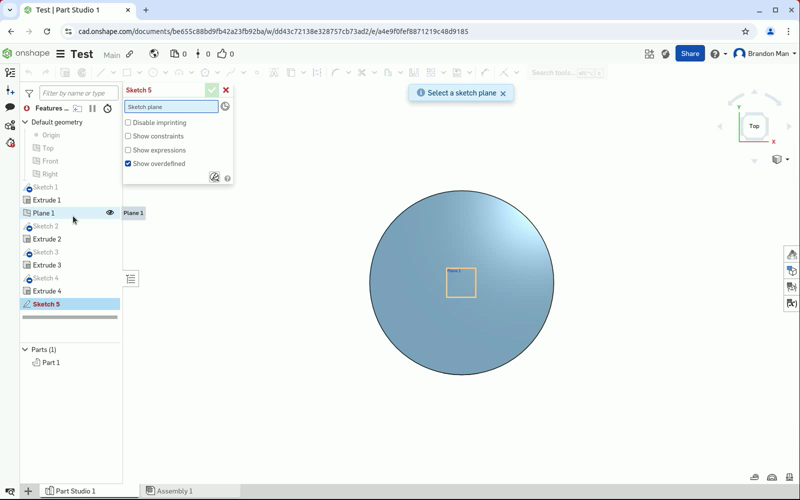
click(73, 215)
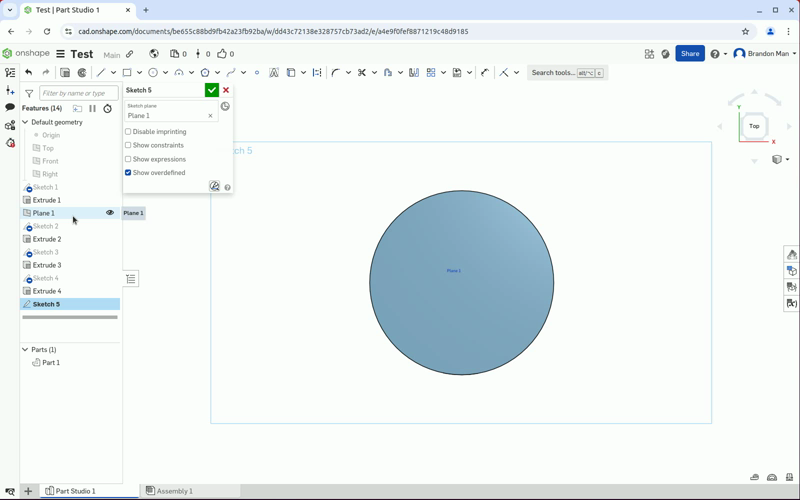
mouse_move(73, 352)
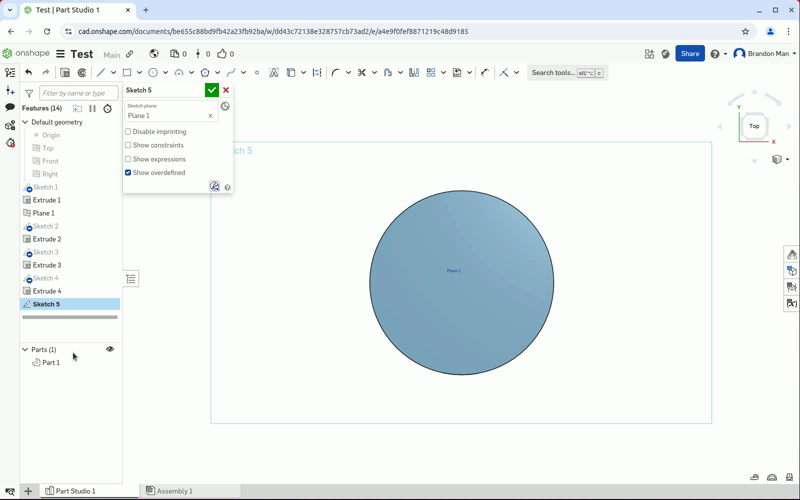
key(y)
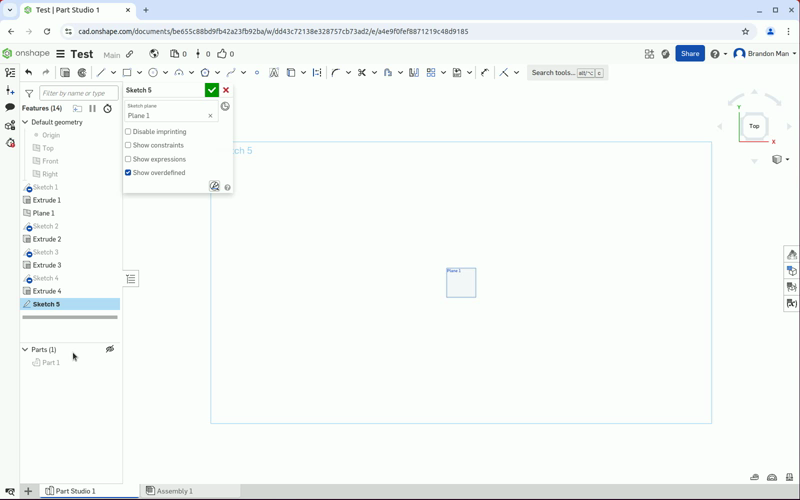
key(a)
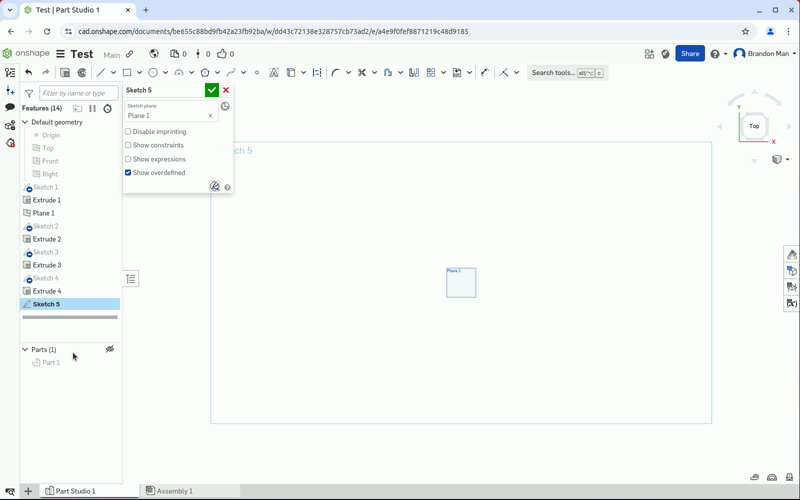
key_down(shift)
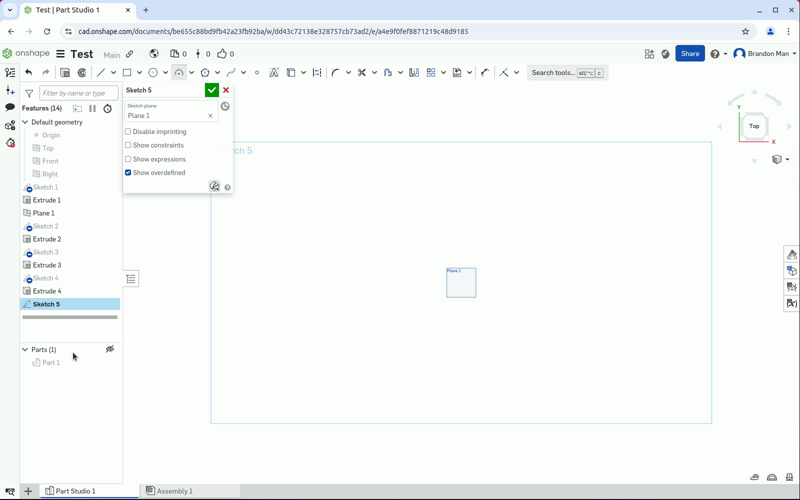
mouse_move(443, 193)
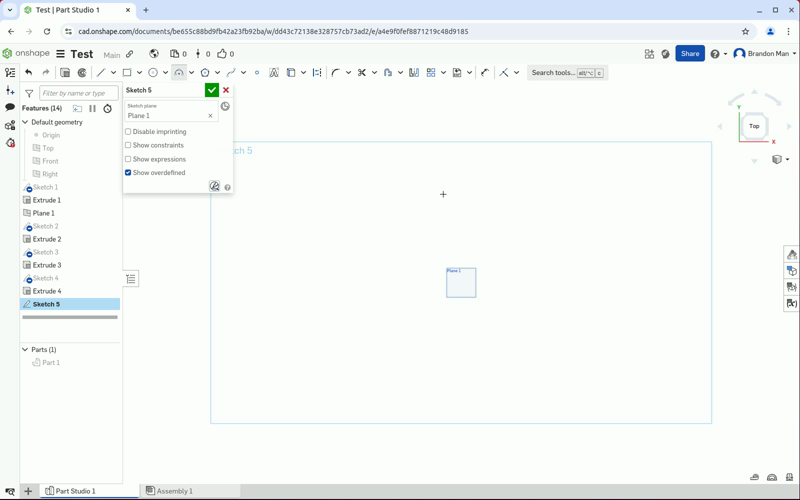
click(443, 193)
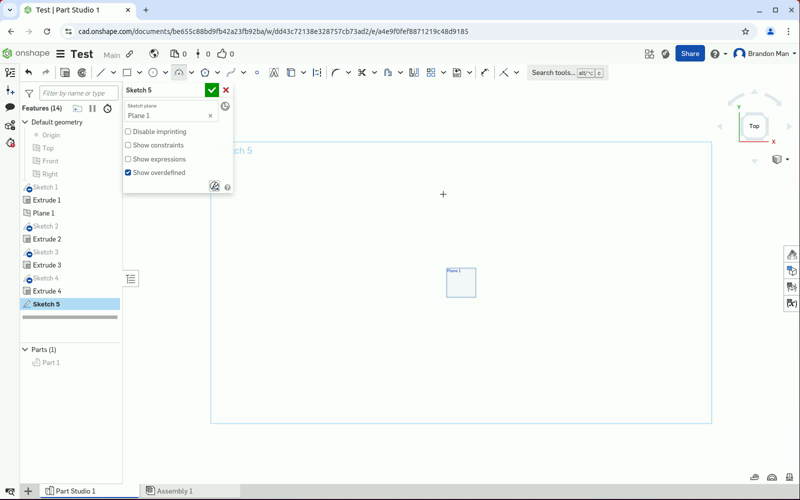
key_up(shift)
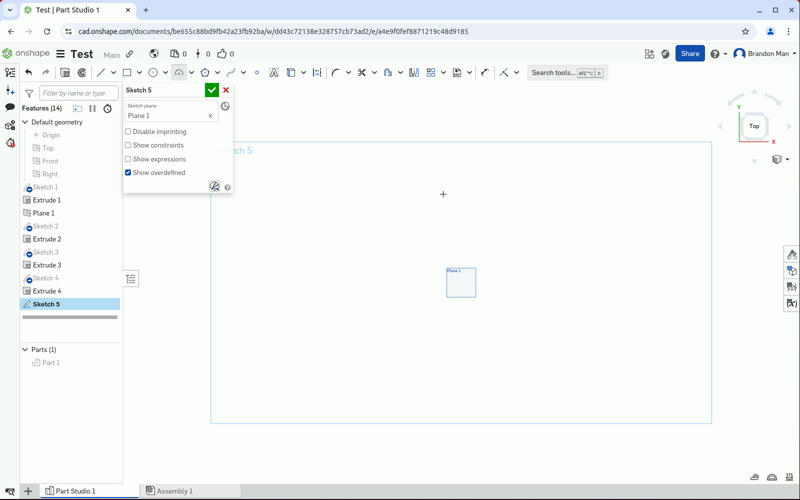
key_down(shift)
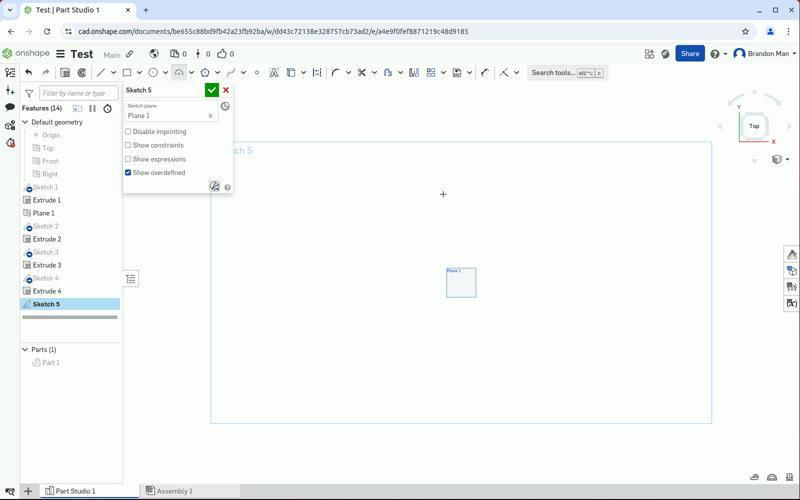
mouse_move(477, 193)
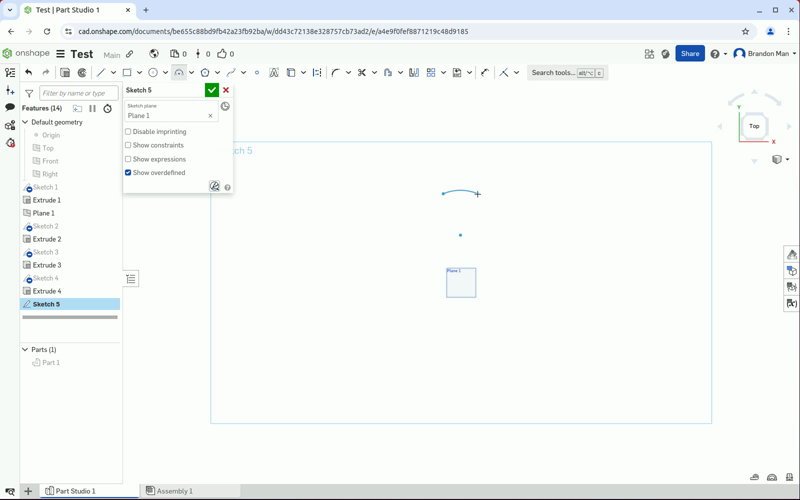
click(477, 193)
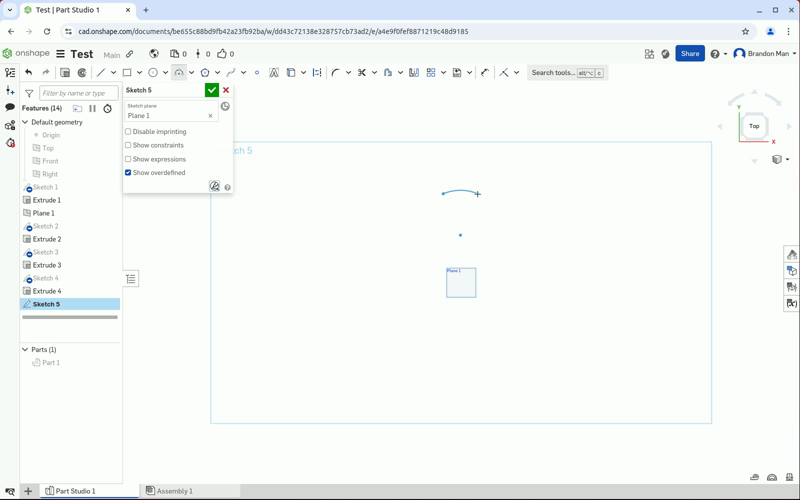
mouse_move(460, 192)
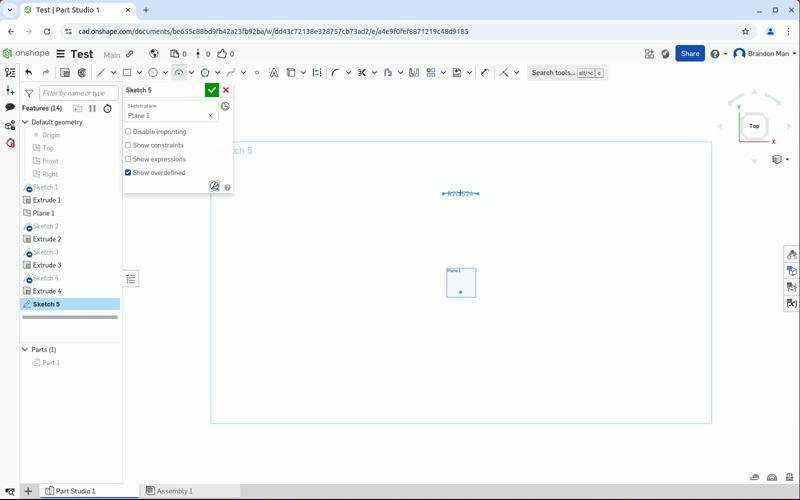
click(460, 192)
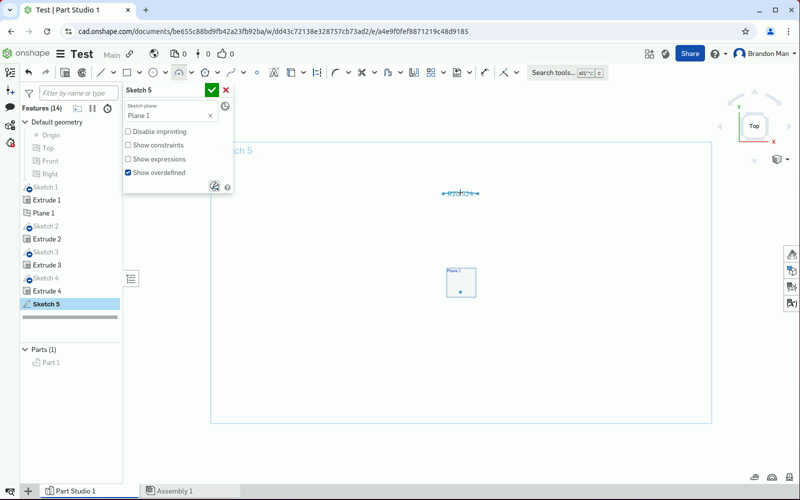
key_up(shift)
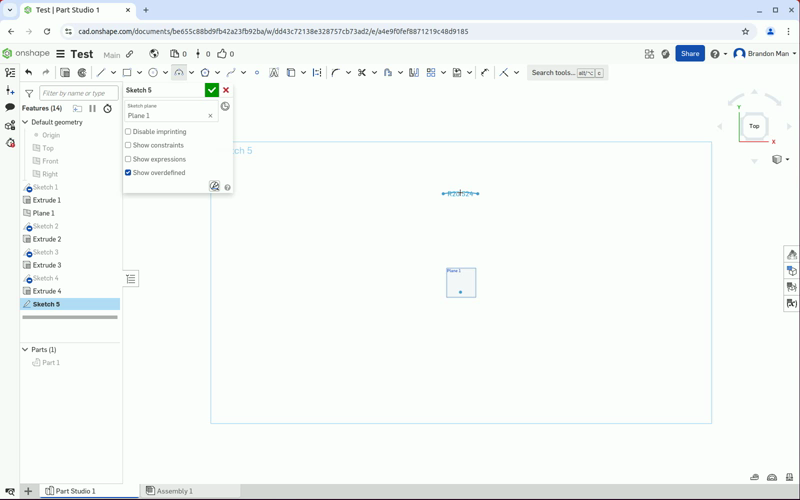
key(esc)
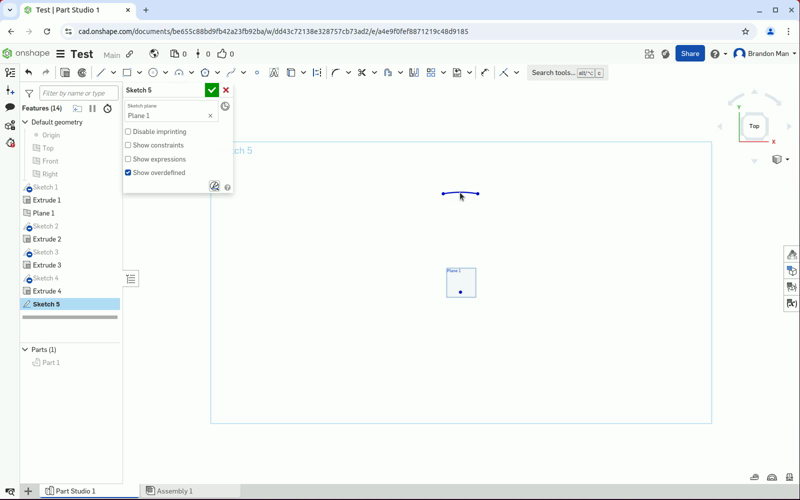
key(l)
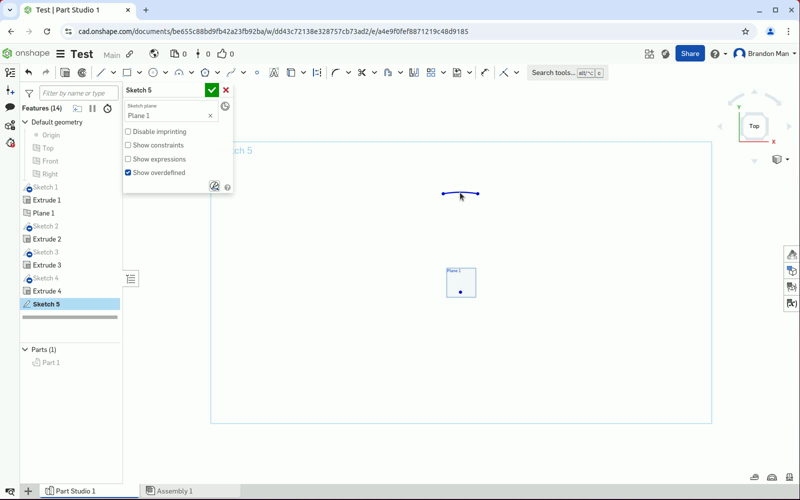
mouse_move(477, 193)
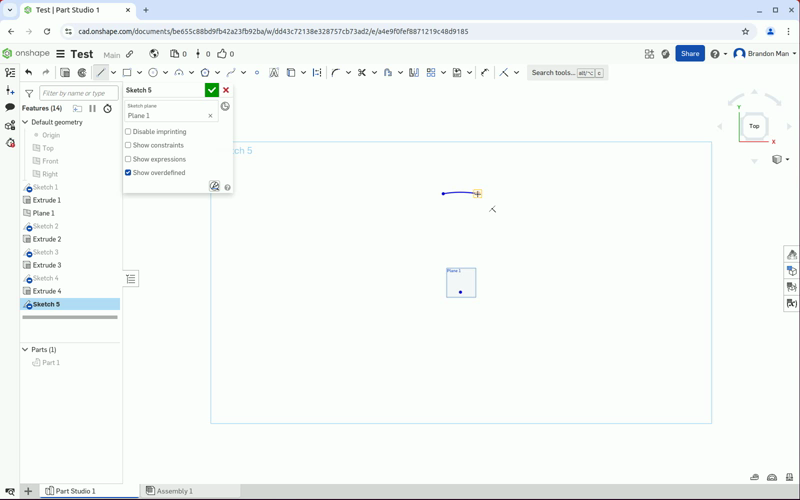
click(477, 193)
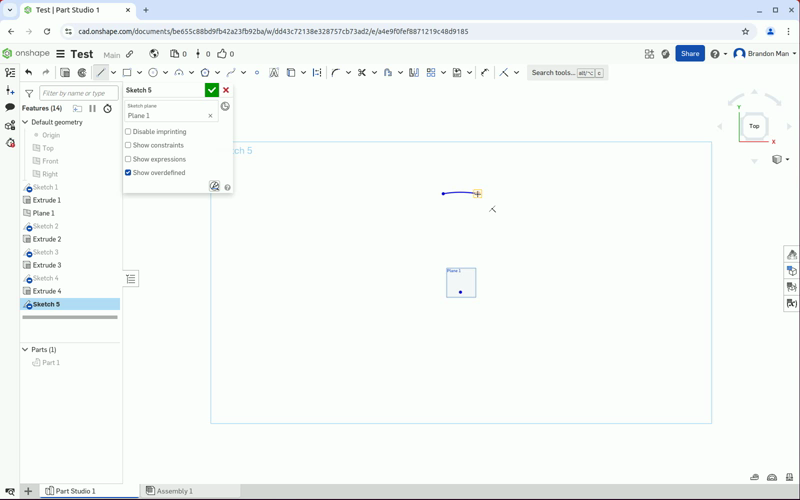
key_down(shift)
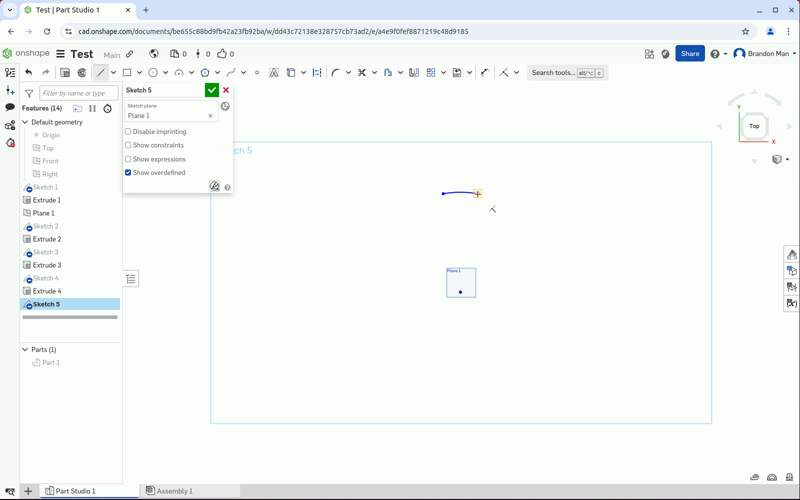
mouse_move(507, 193)
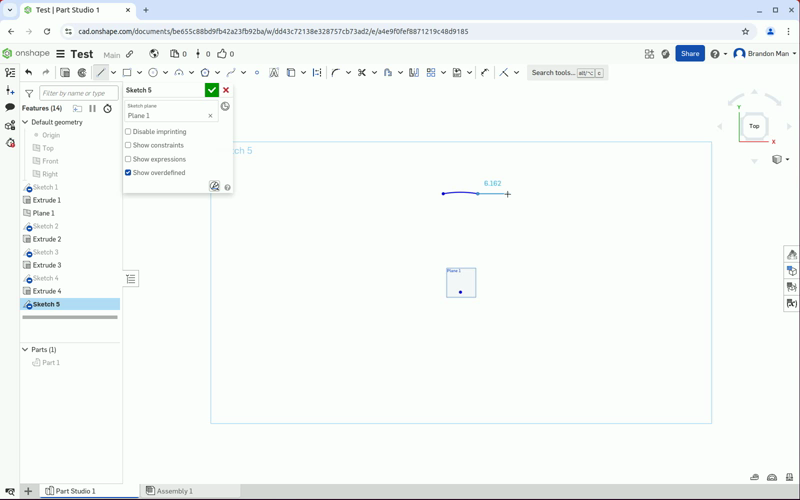
mouse_move(477, 187)
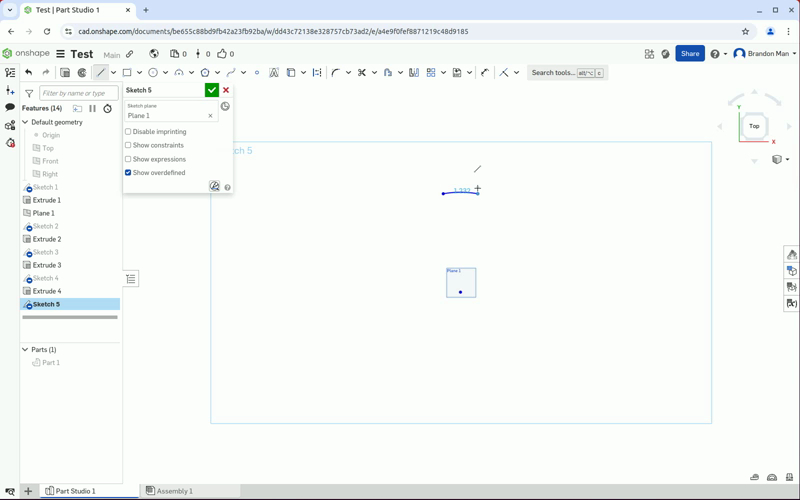
scroll(6)
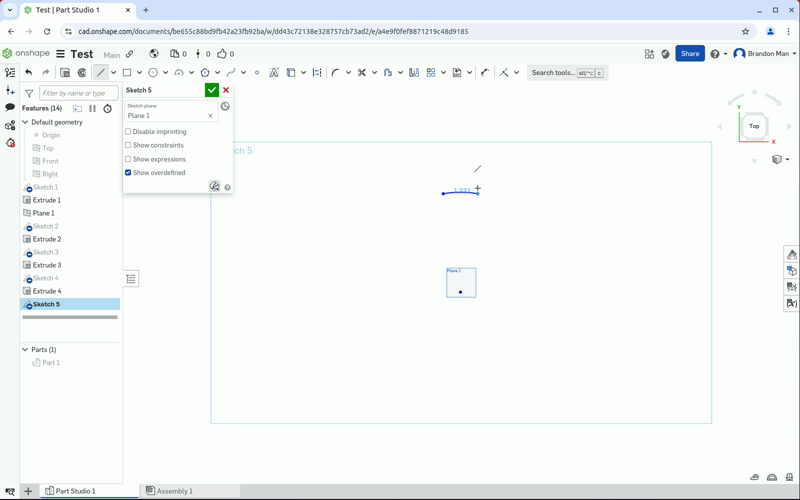
scroll(6)
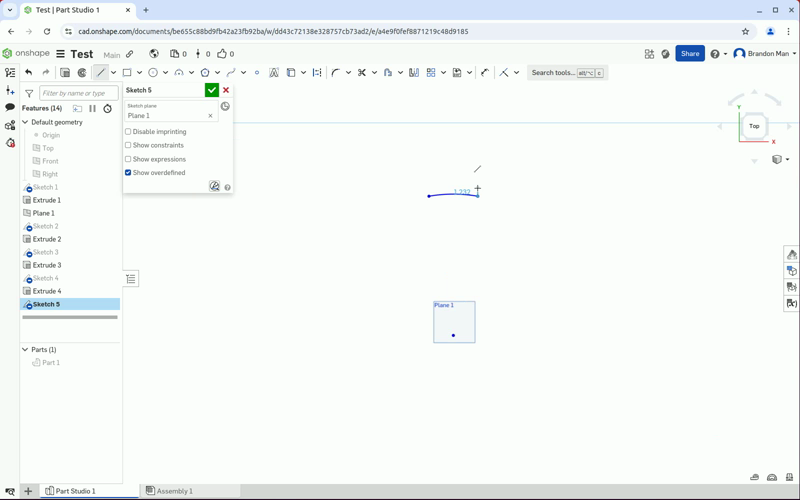
scroll(6)
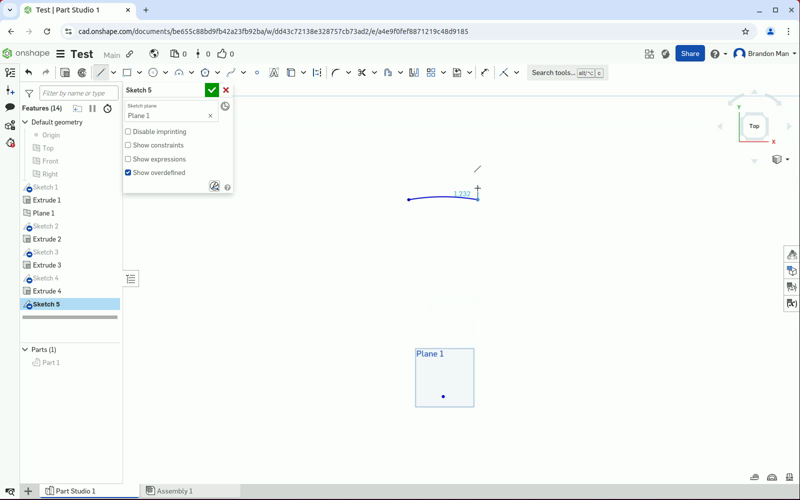
scroll(6)
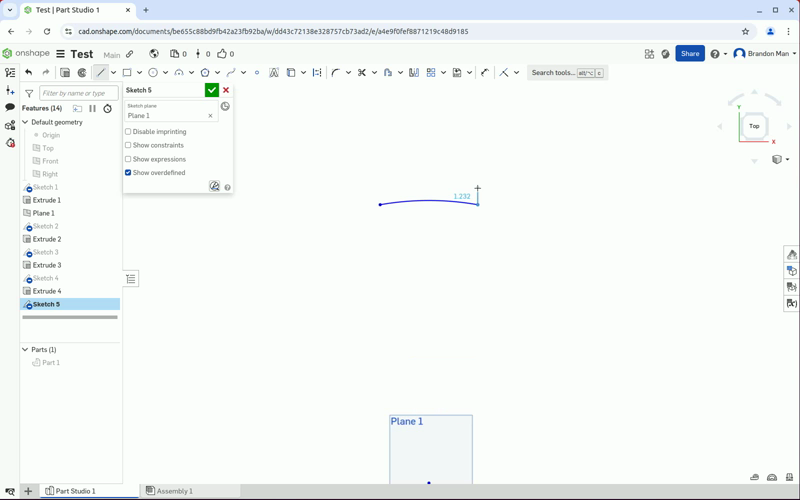
scroll(6)
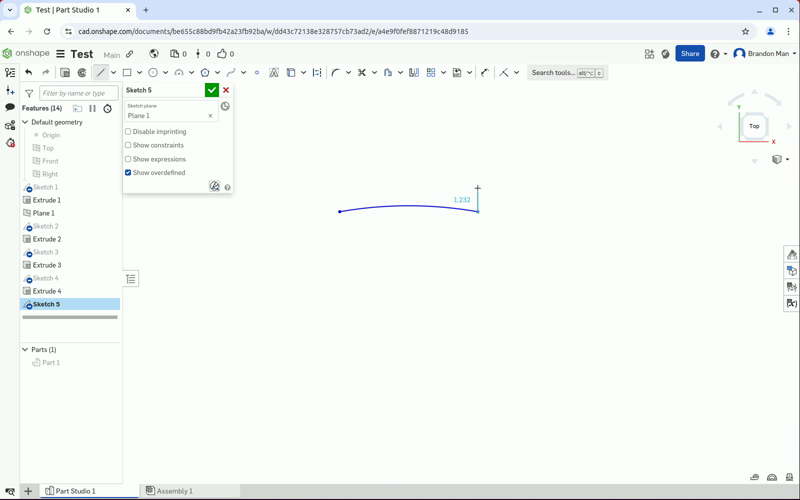
scroll(6)
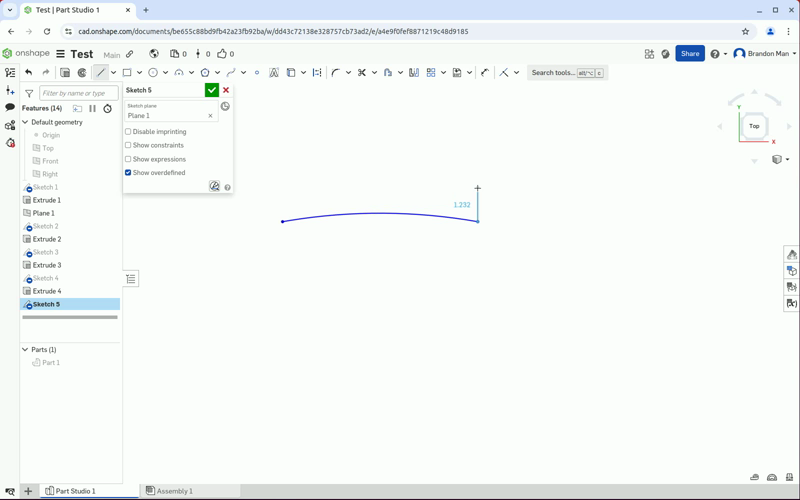
scroll(6)
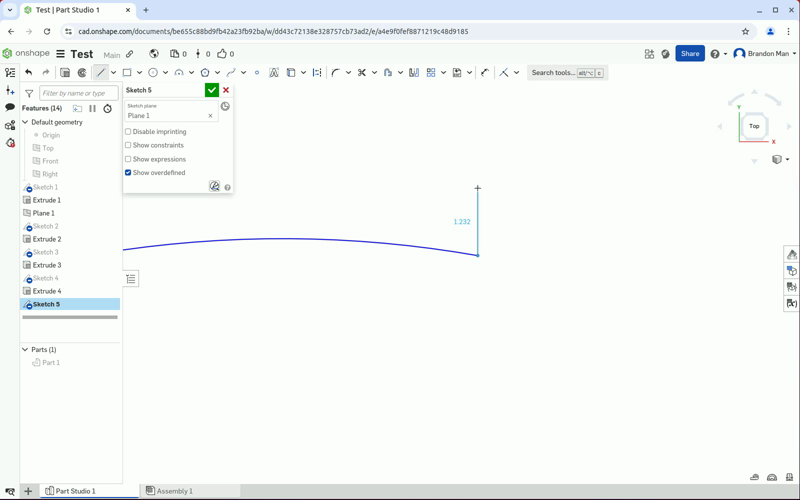
click(477, 187)
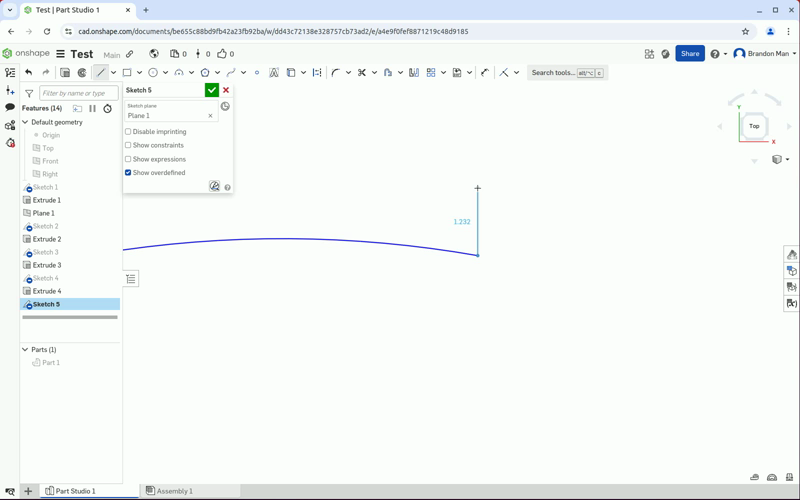
scroll(-6)
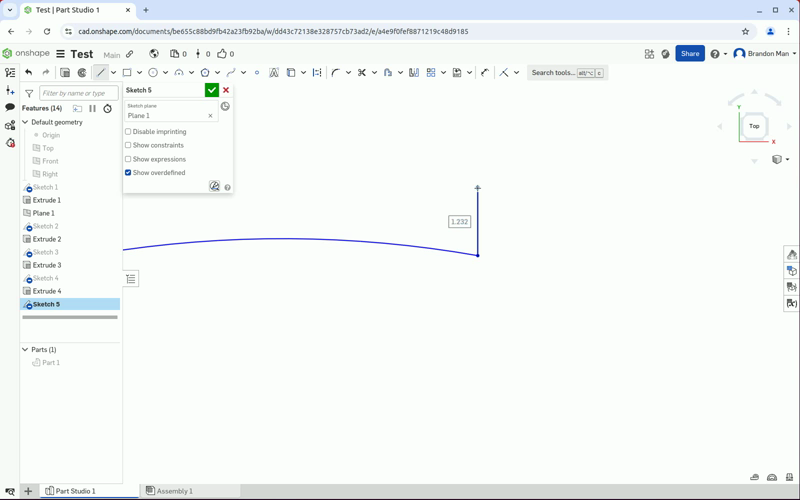
scroll(-6)
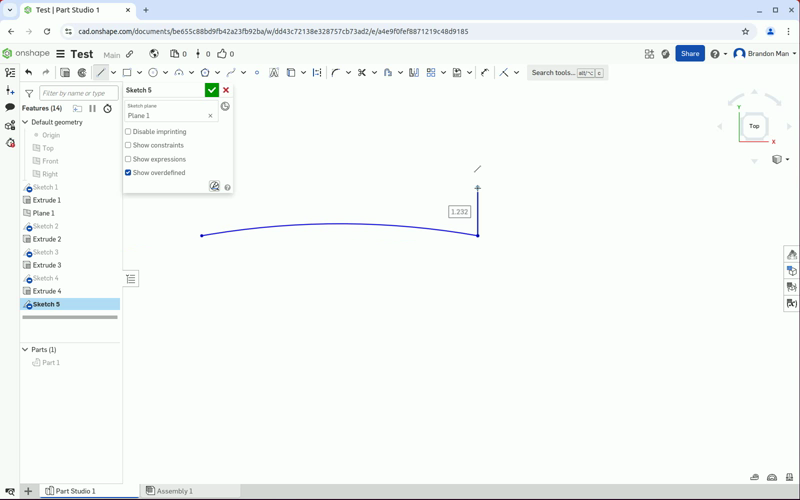
scroll(-6)
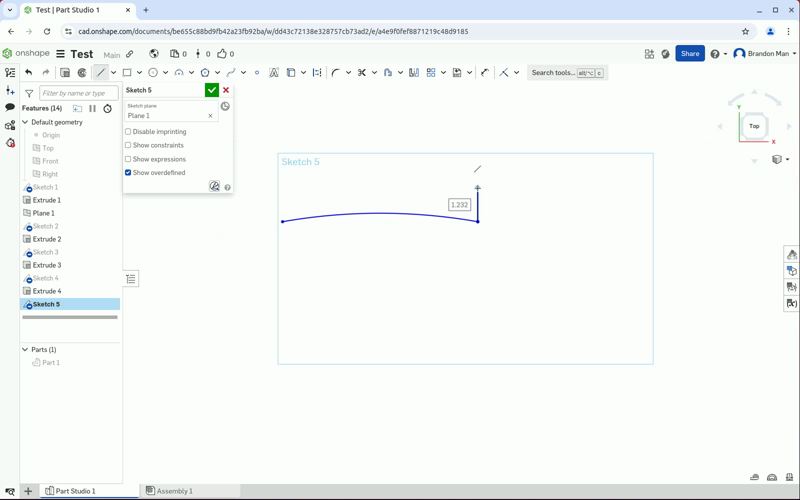
scroll(-6)
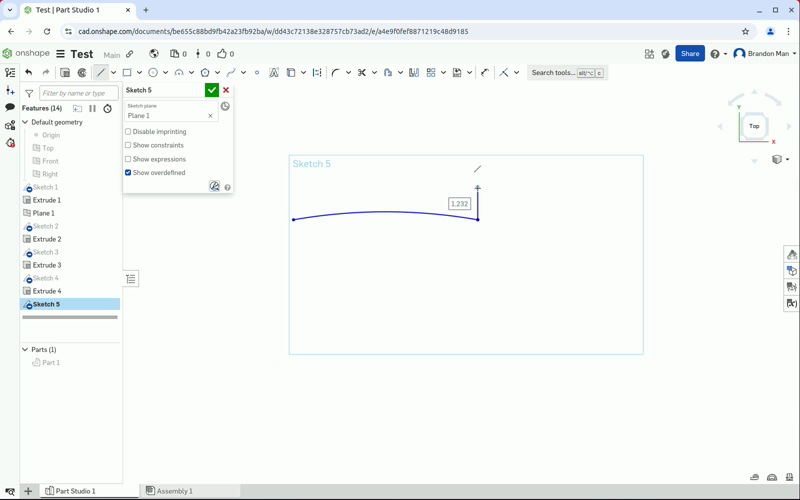
scroll(-6)
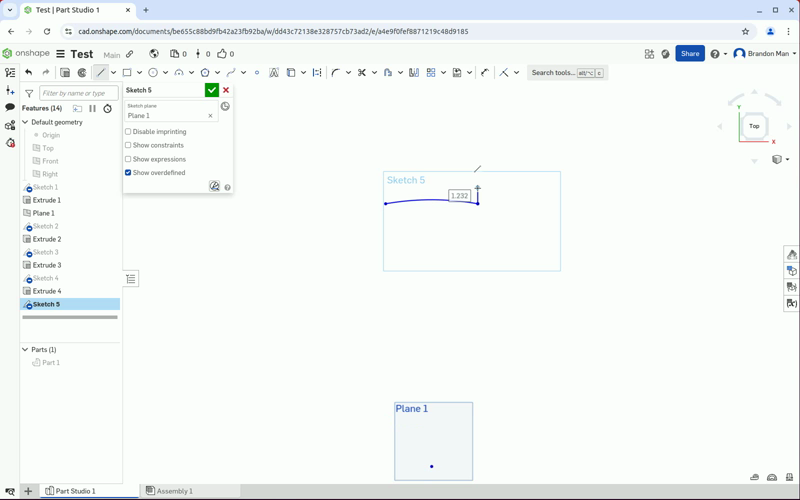
scroll(-6)
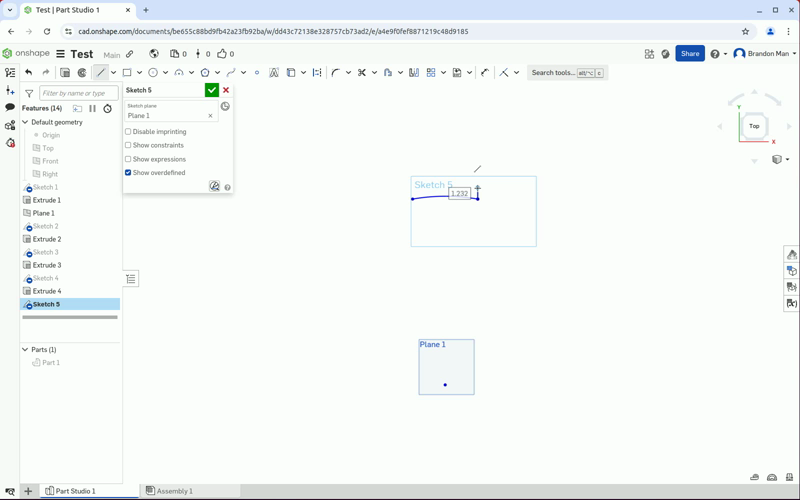
scroll(-6)
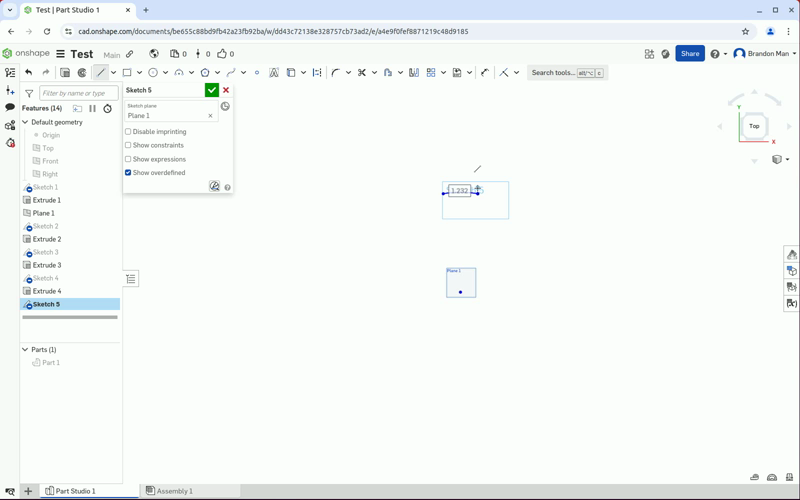
key_up(shift)
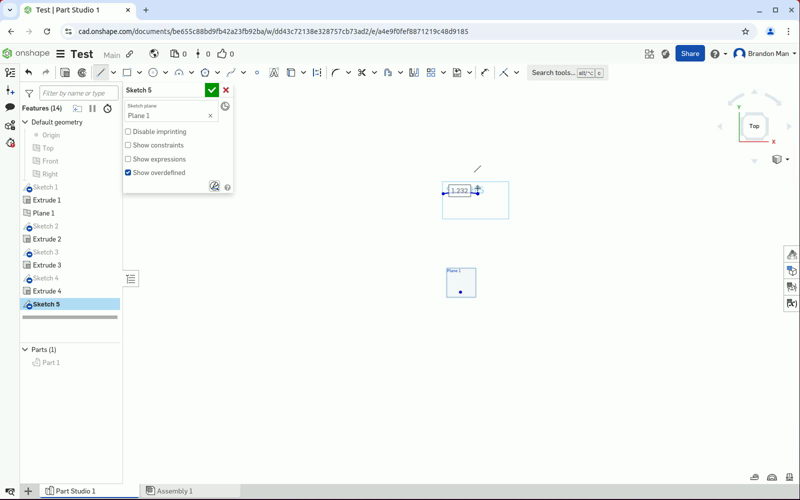
key_down(shift)
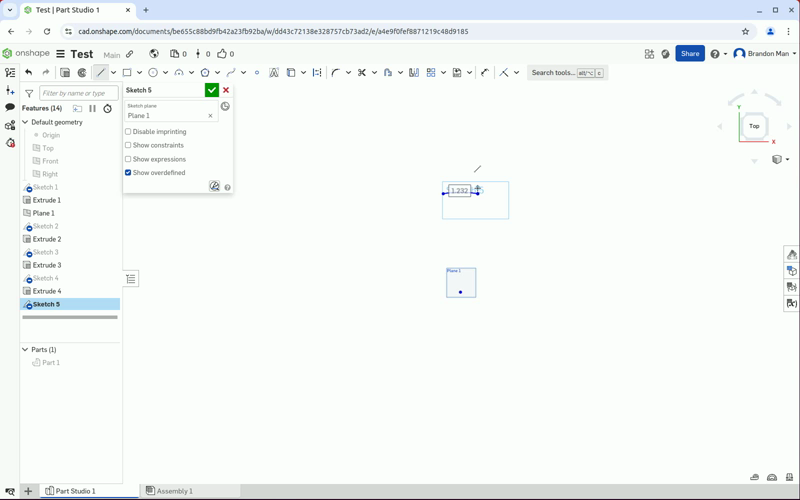
mouse_move(507, 187)
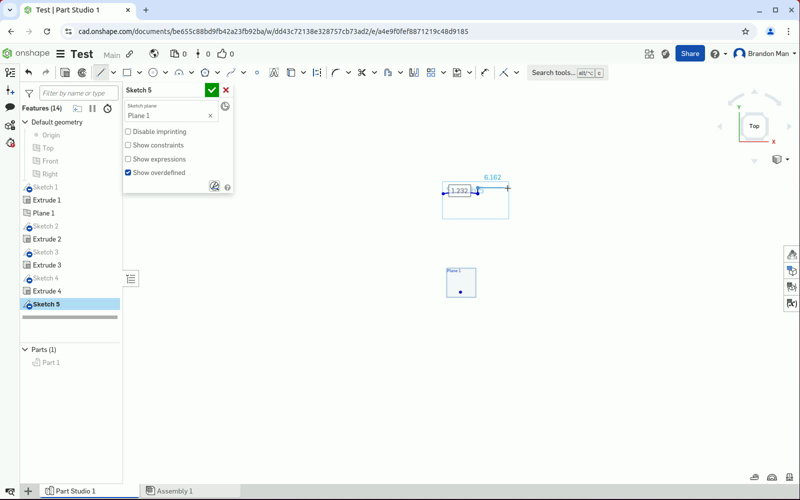
mouse_move(443, 187)
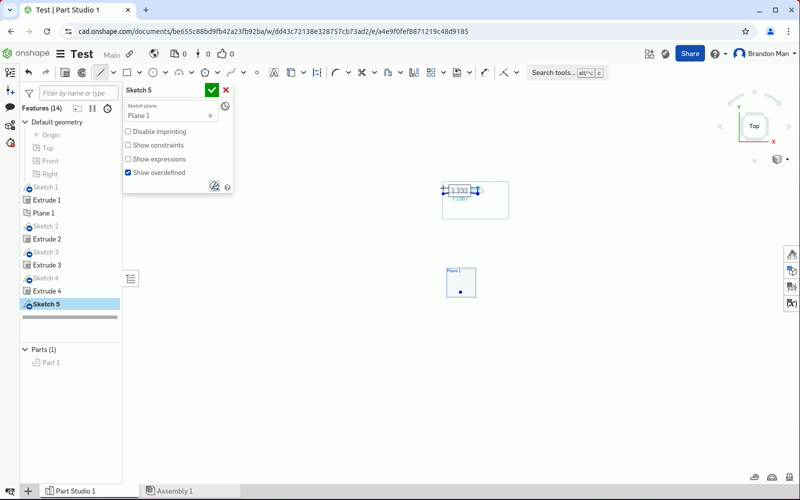
click(443, 187)
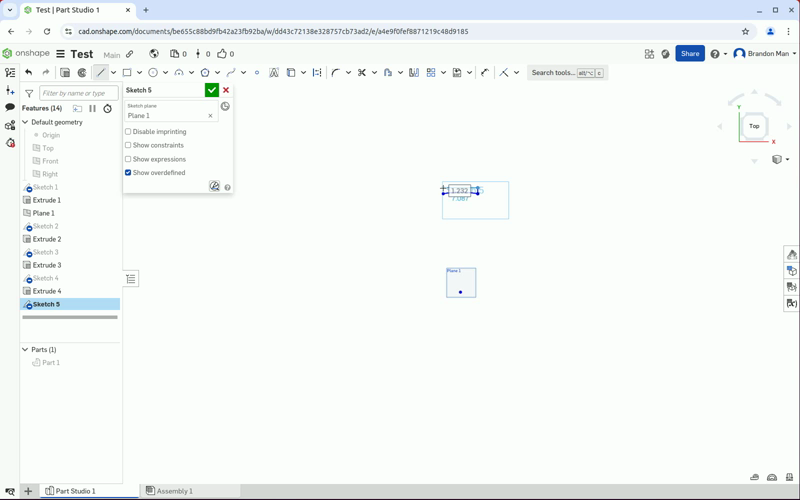
key_up(shift)
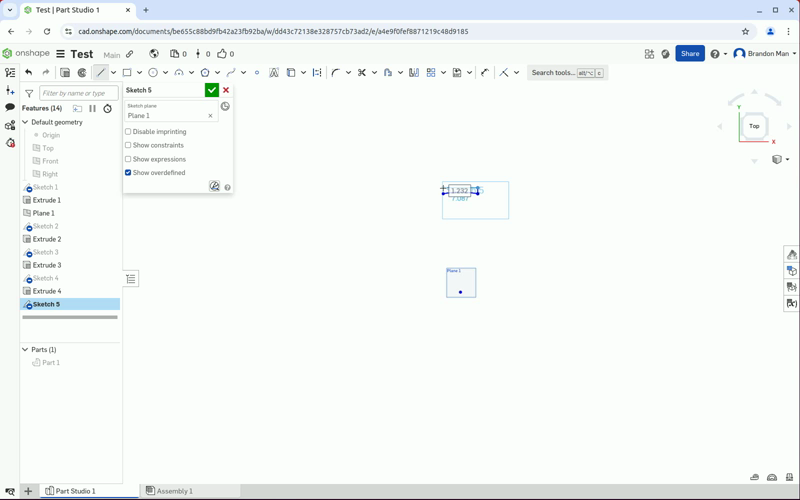
mouse_move(473, 187)
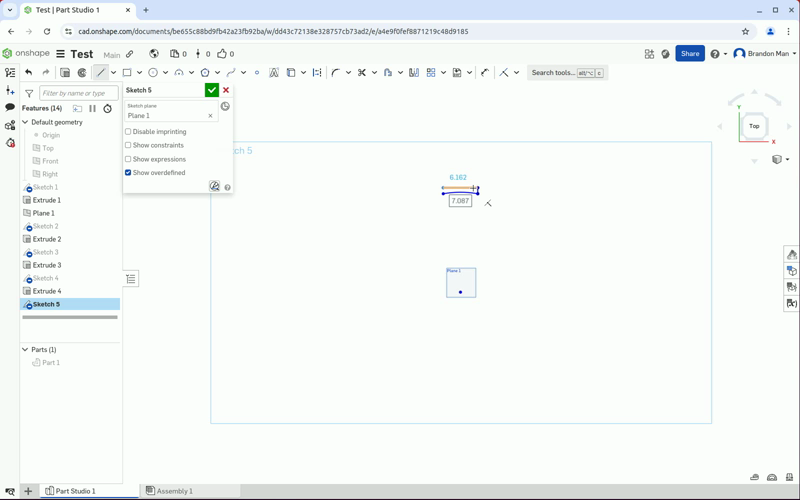
key_down(shift)
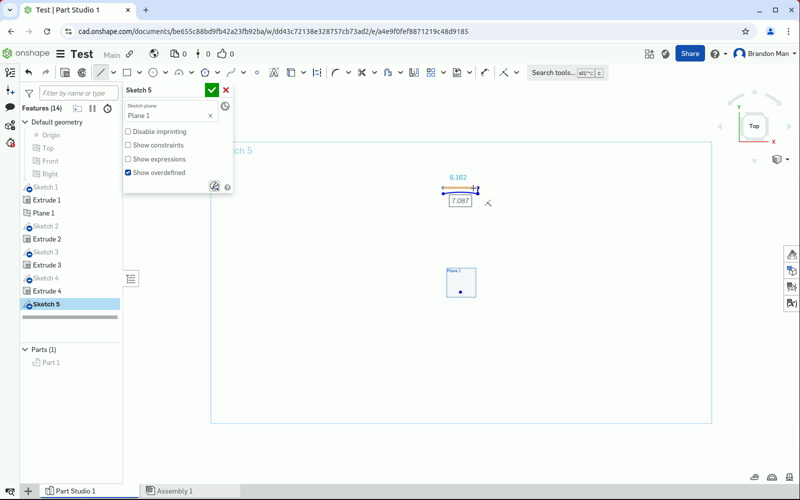
mouse_move(443, 193)
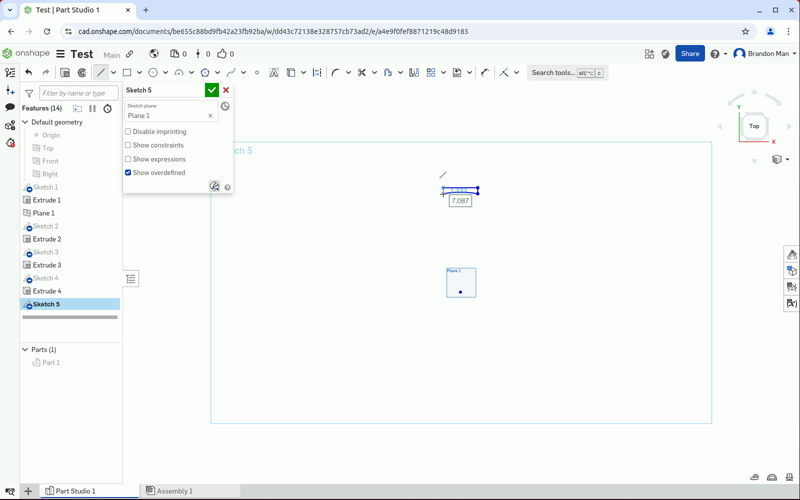
scroll(6)
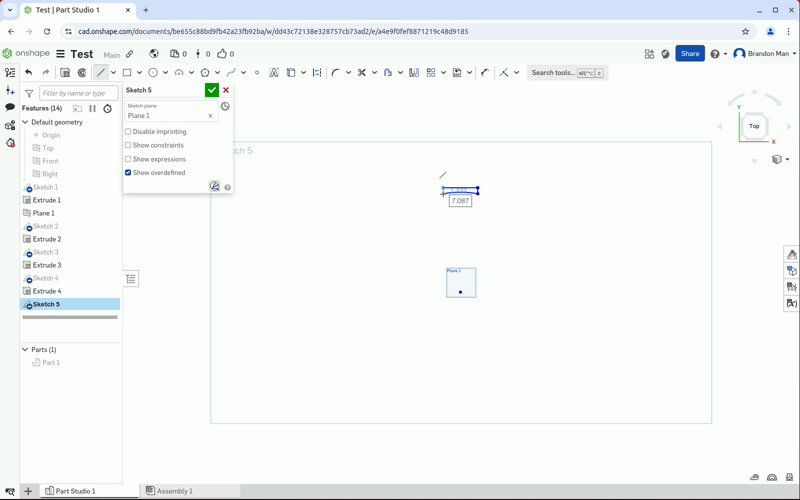
scroll(6)
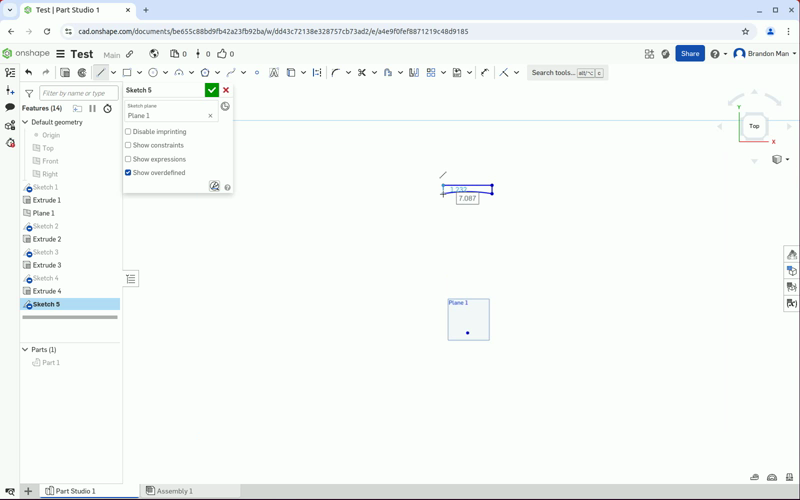
scroll(6)
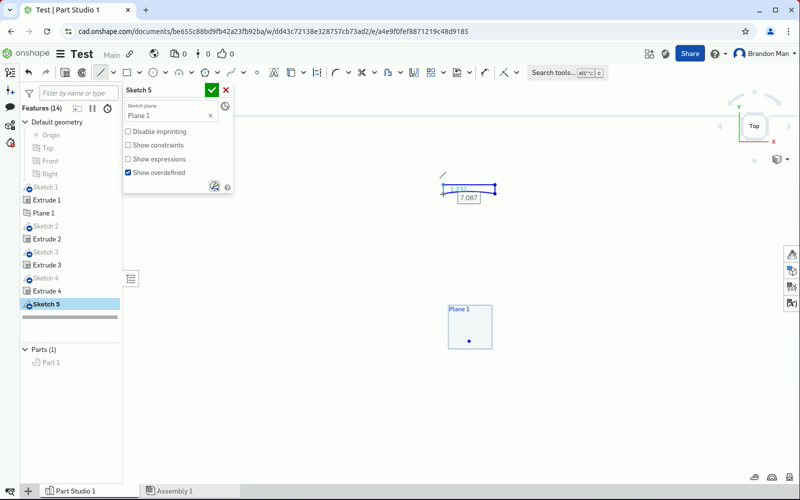
scroll(6)
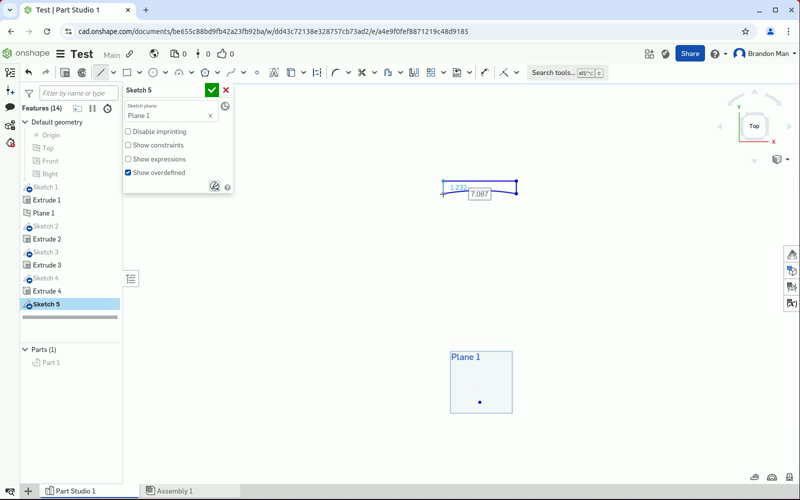
scroll(6)
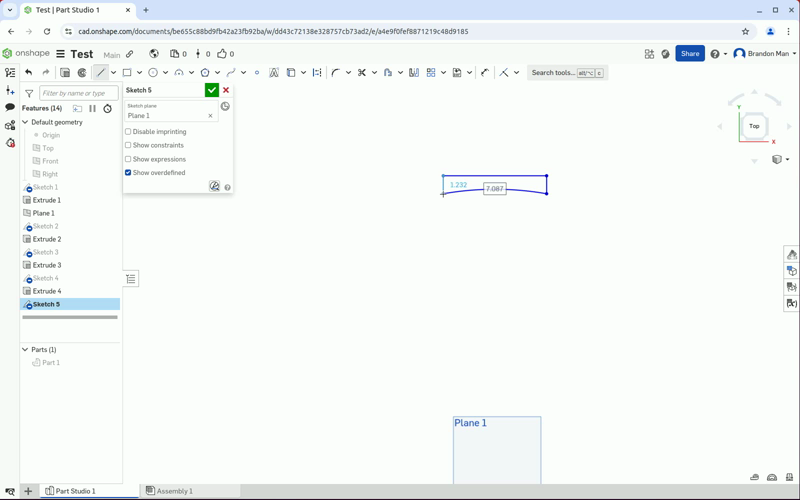
scroll(6)
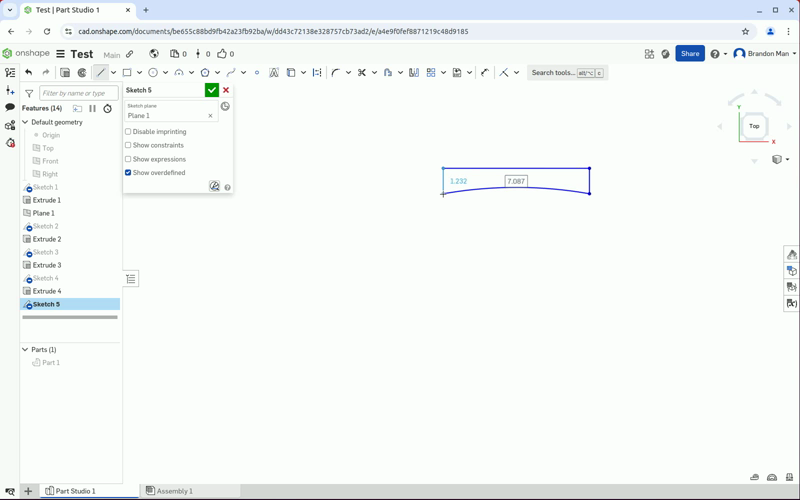
scroll(6)
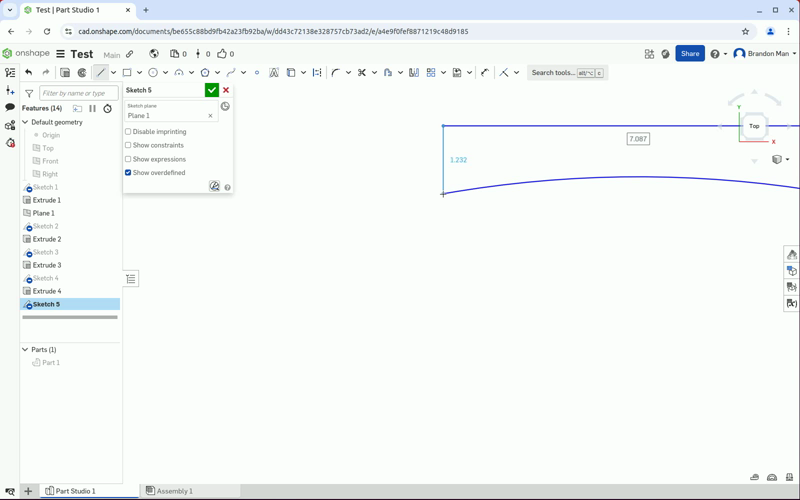
key_up(shift)
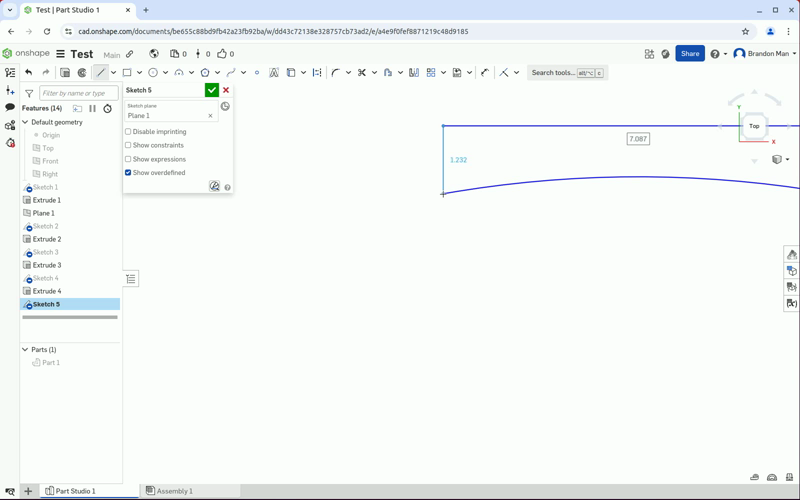
click(443, 193)
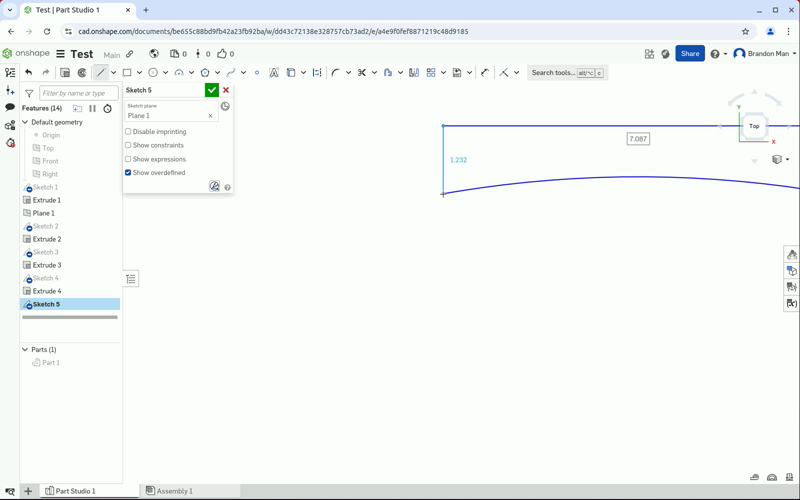
scroll(-6)
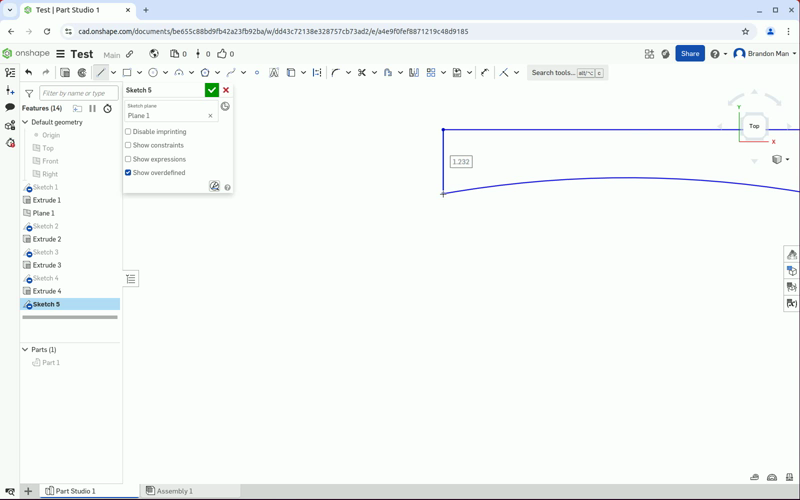
scroll(-6)
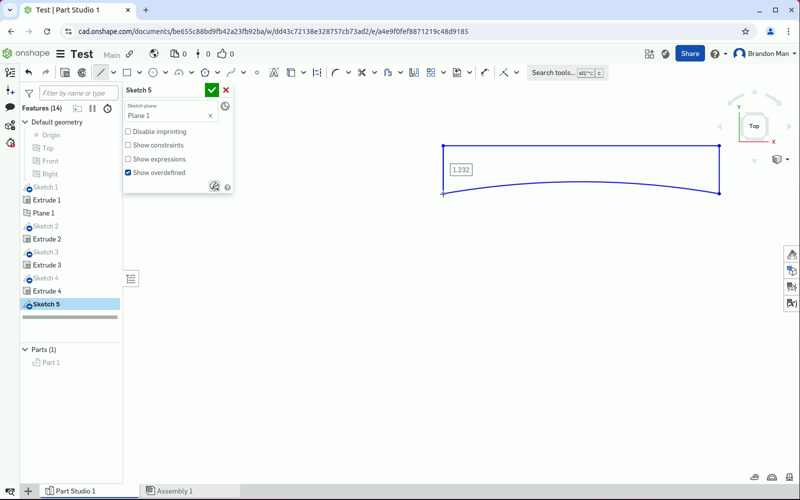
scroll(-6)
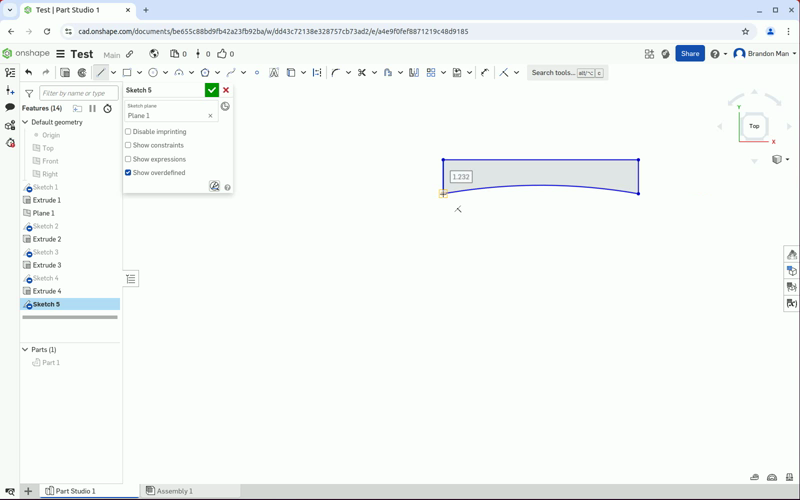
scroll(-6)
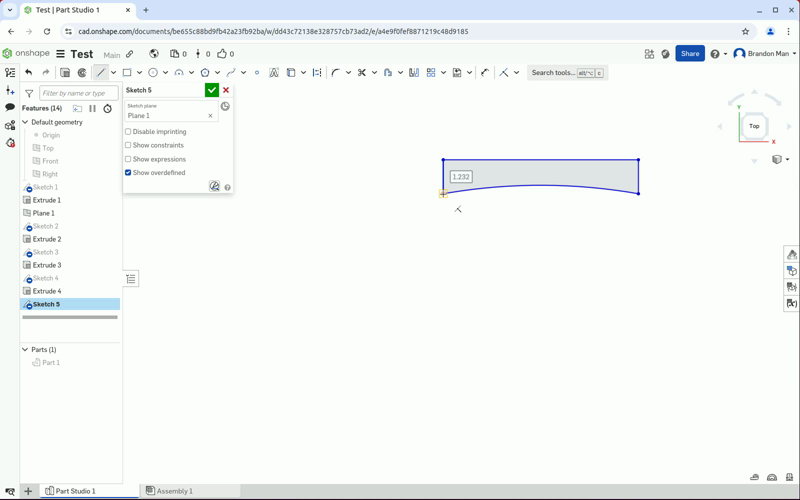
scroll(-6)
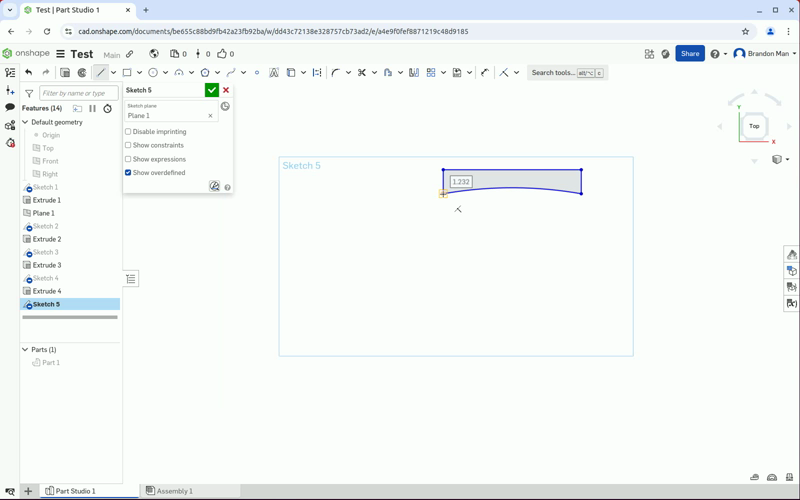
scroll(-6)
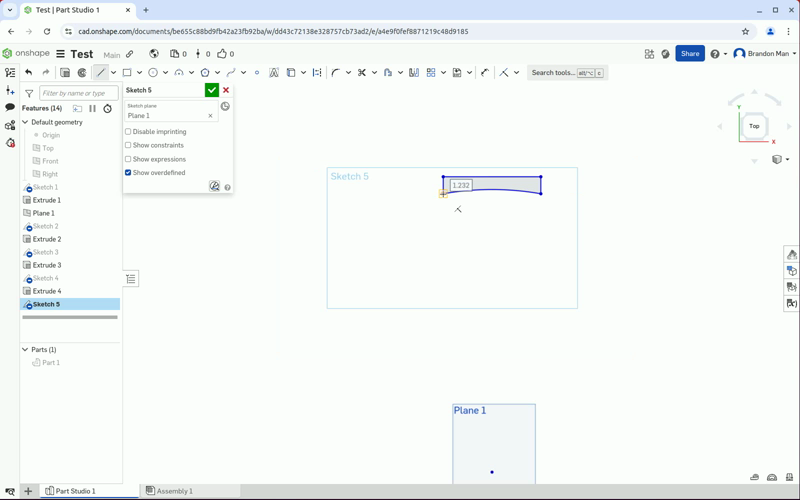
scroll(-6)
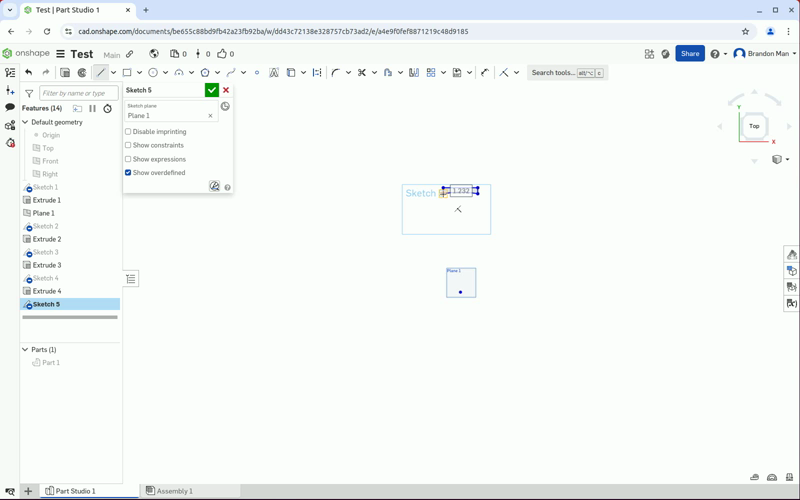
key(esc)
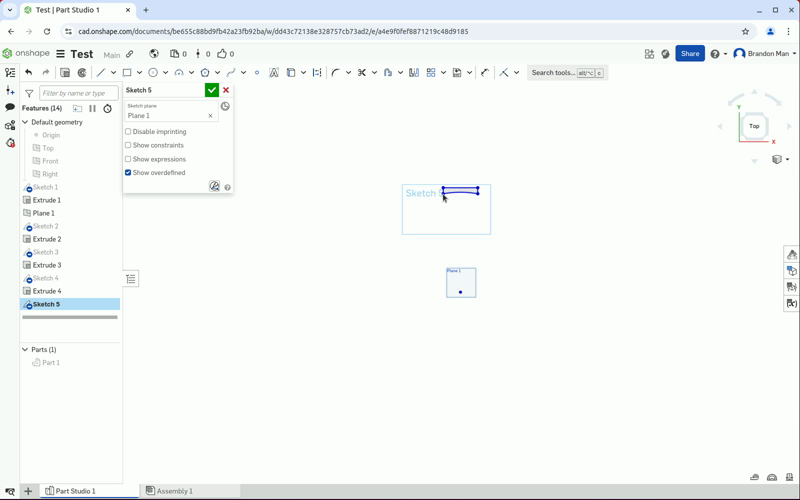
mouse_move(460, 191)
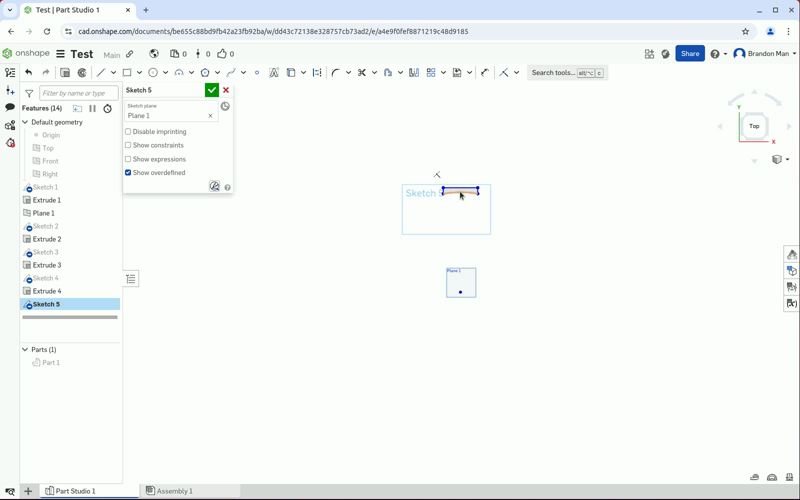
scroll(6)
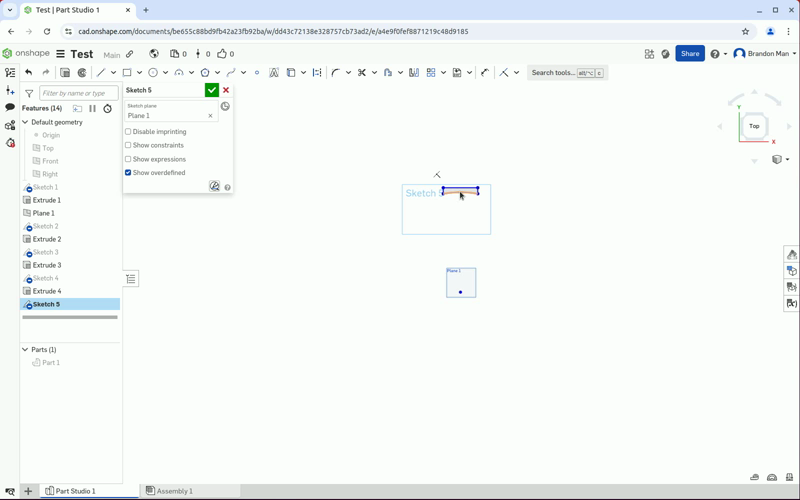
scroll(6)
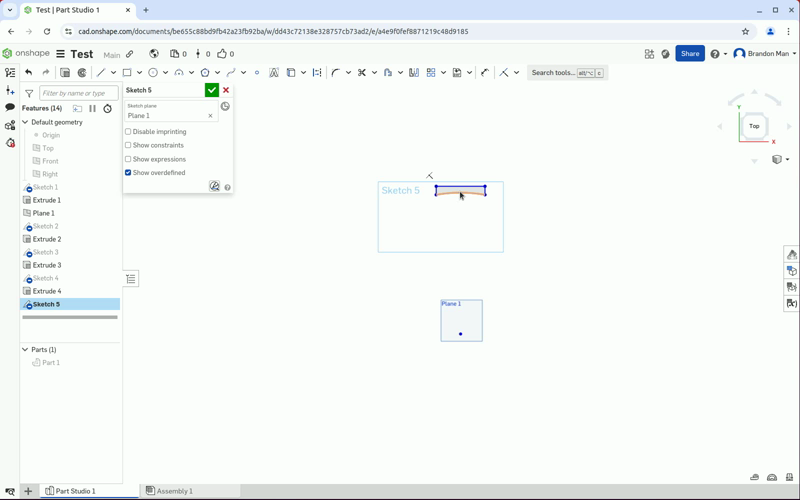
scroll(6)
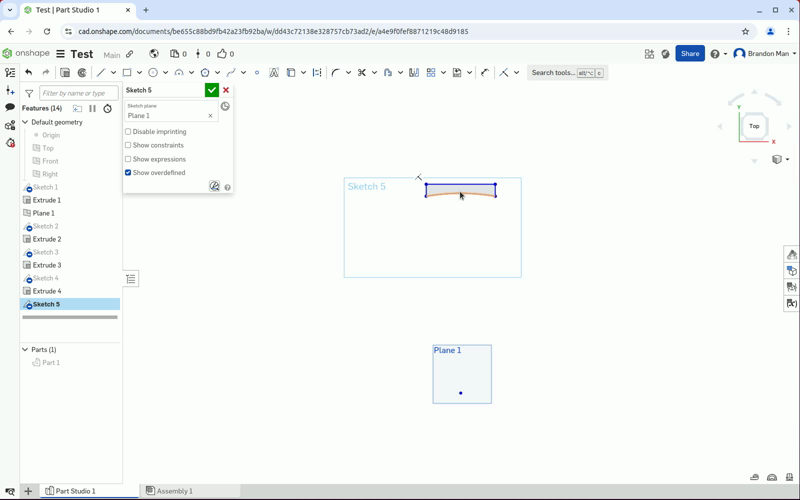
scroll(6)
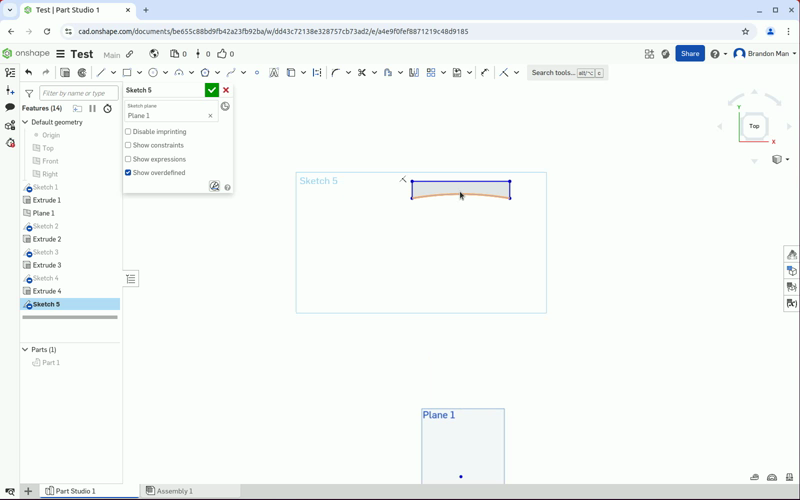
scroll(6)
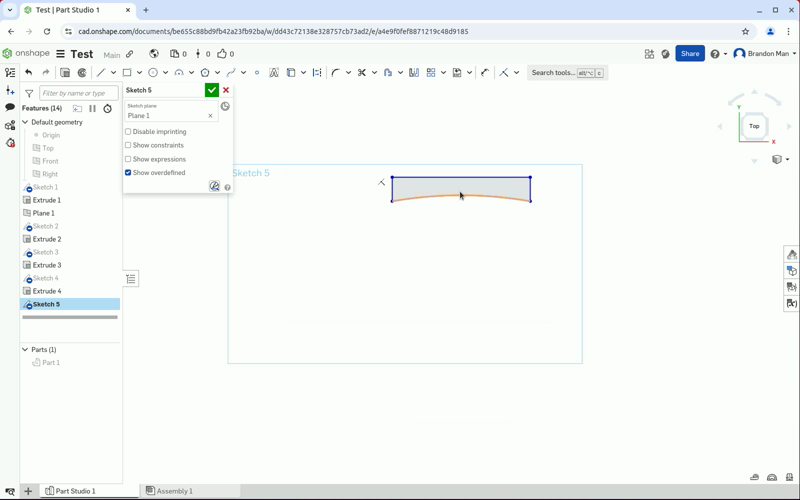
scroll(6)
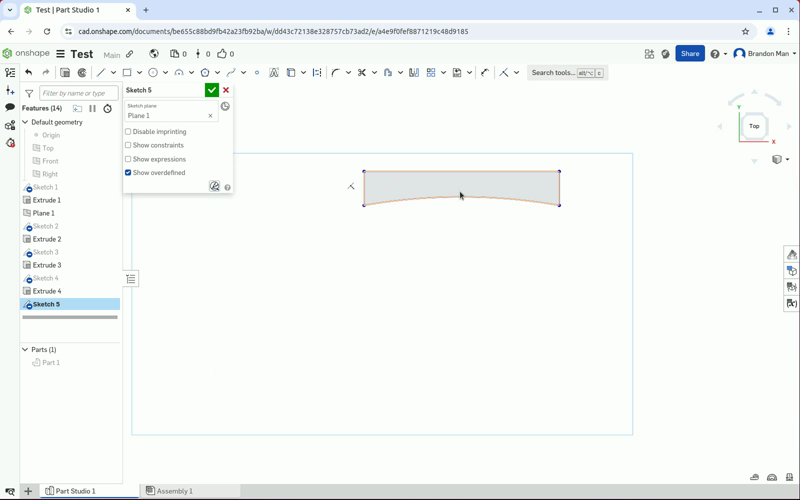
scroll(6)
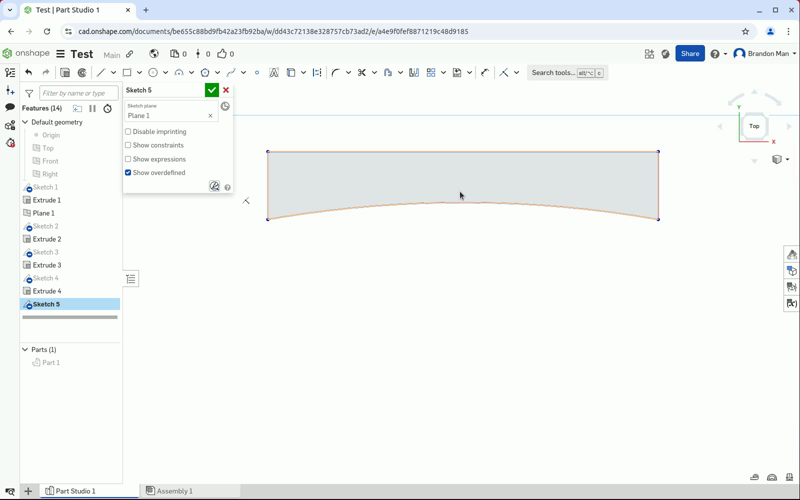
click(460, 191)
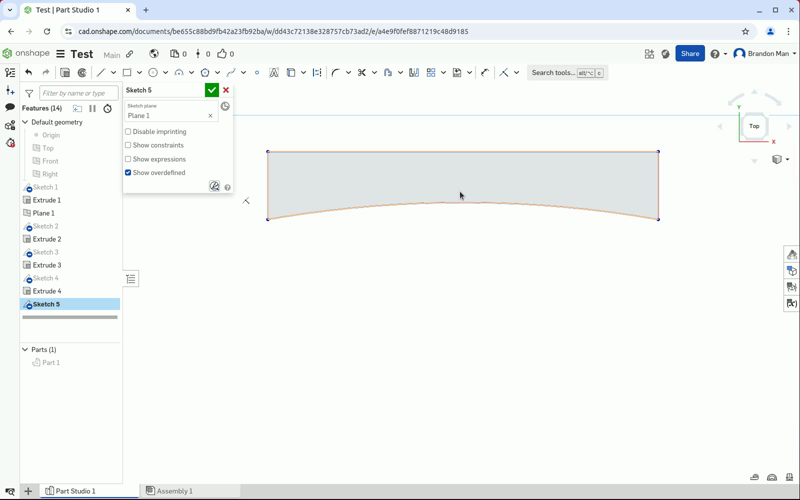
scroll(-6)
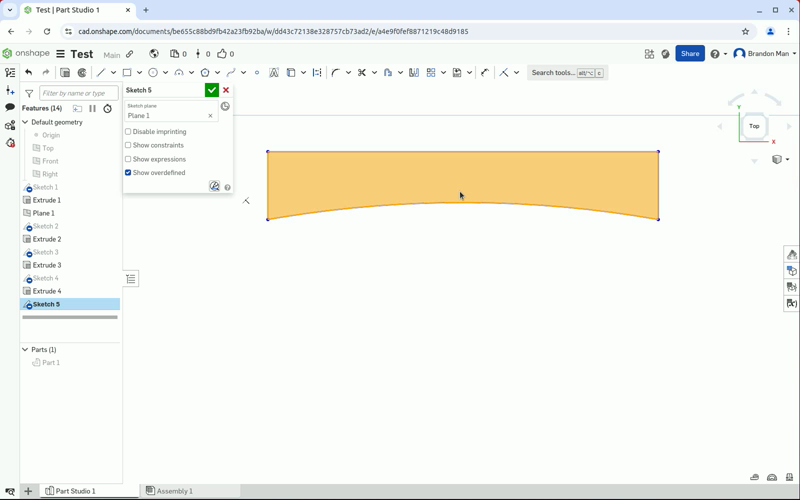
scroll(-6)
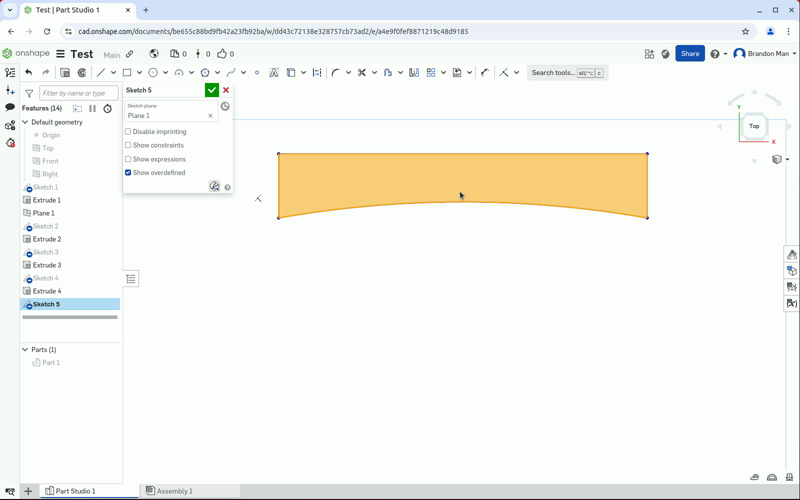
scroll(-6)
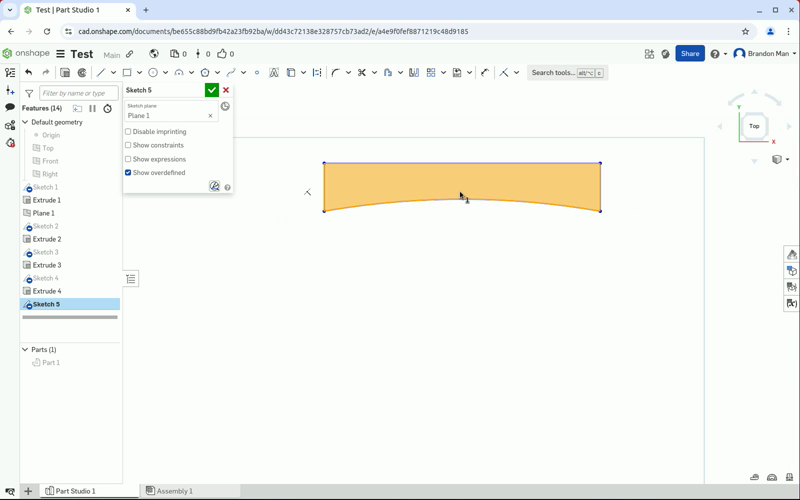
scroll(-6)
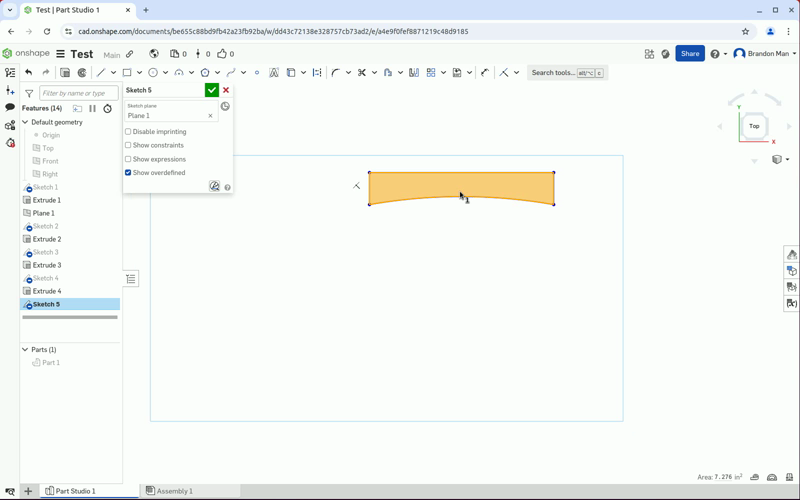
scroll(-6)
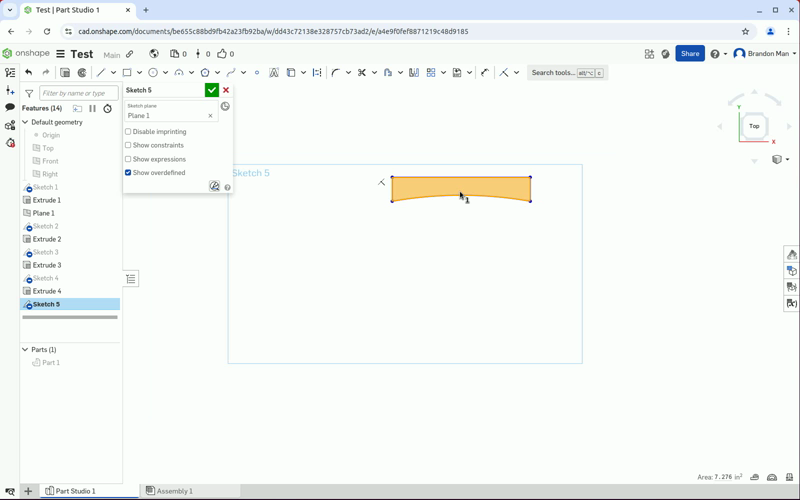
scroll(-6)
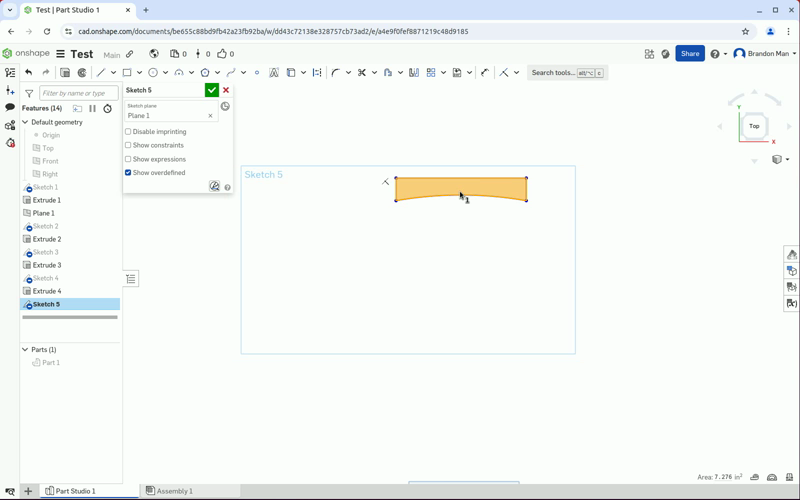
scroll(-6)
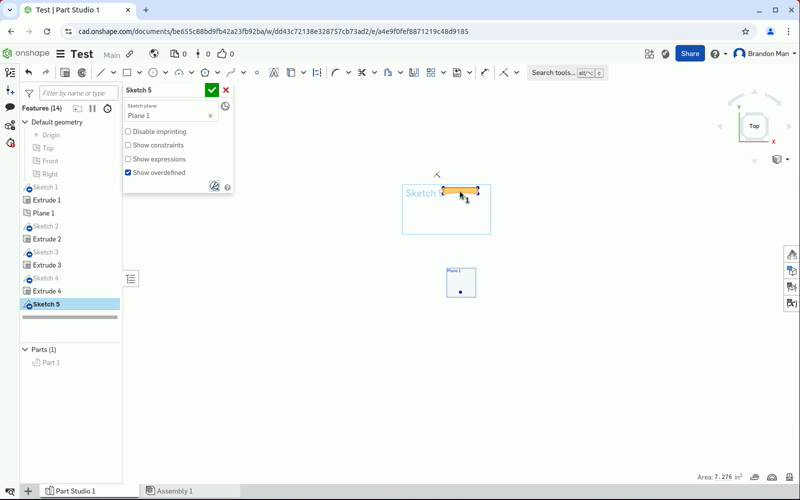
mouse_move(73, 352)
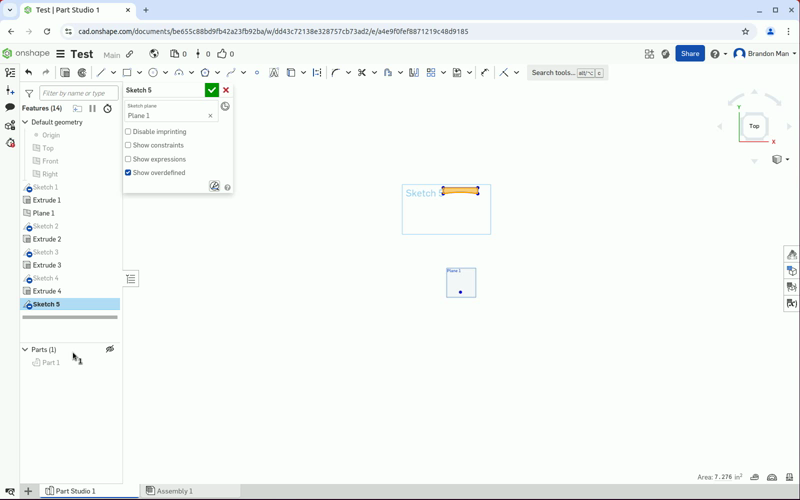
key(shift+y)
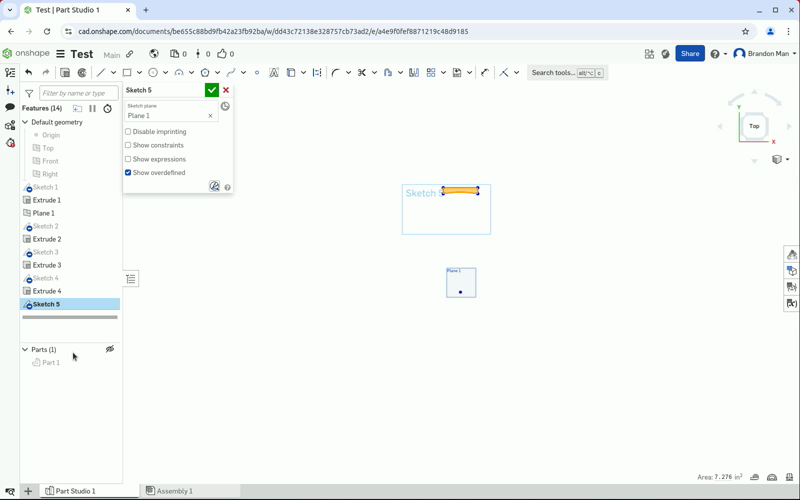
key(shift+e)
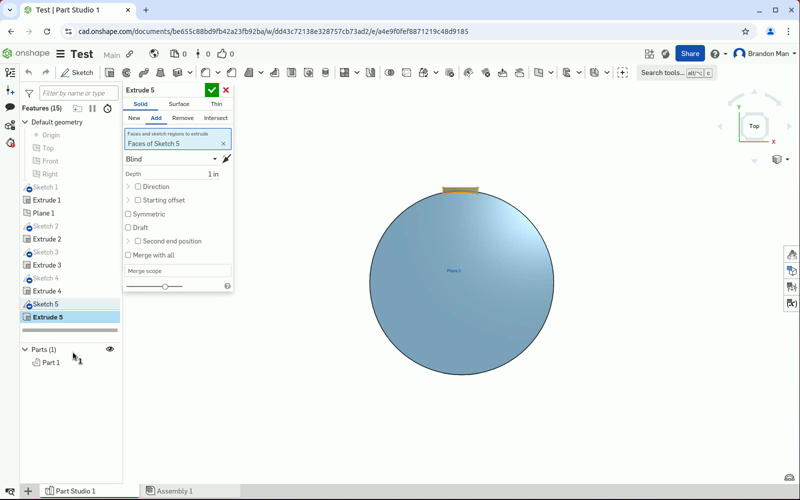
mouse_move(143, 106)
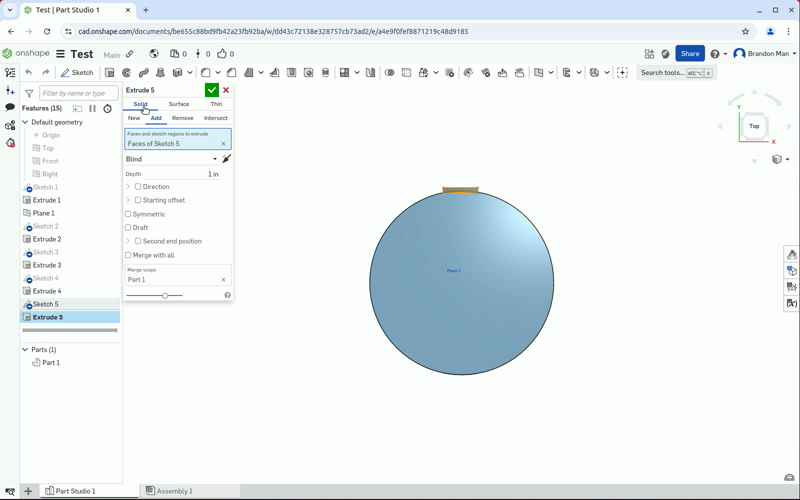
click(143, 106)
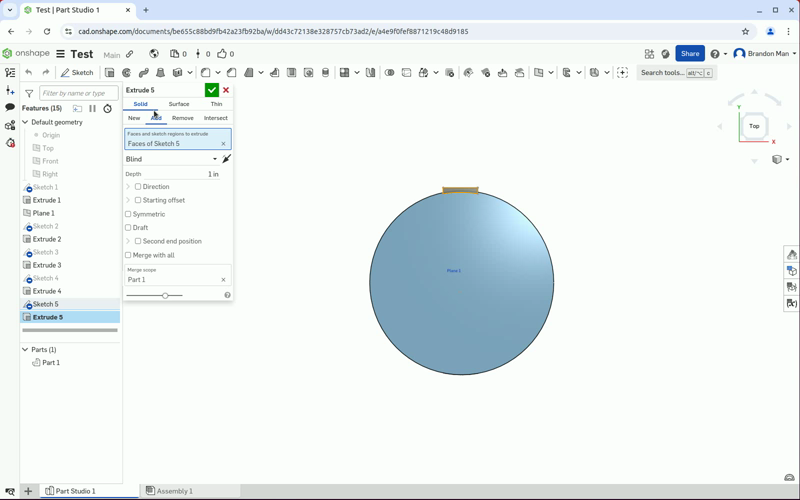
mouse_move(186, 120)
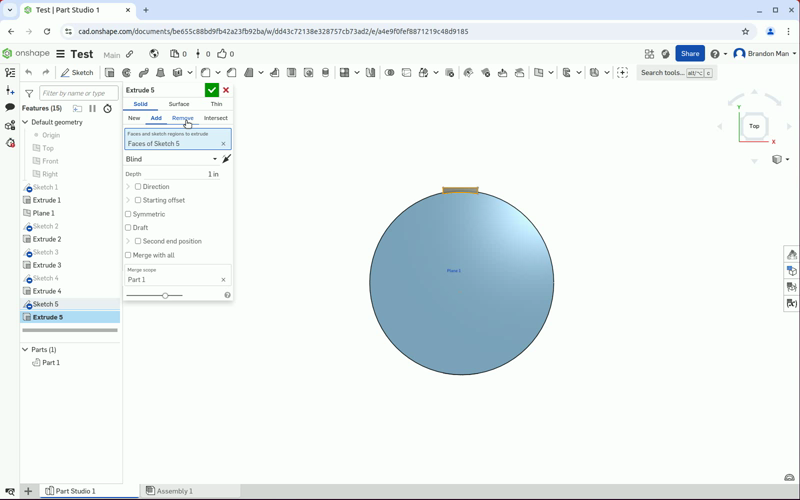
click(186, 120)
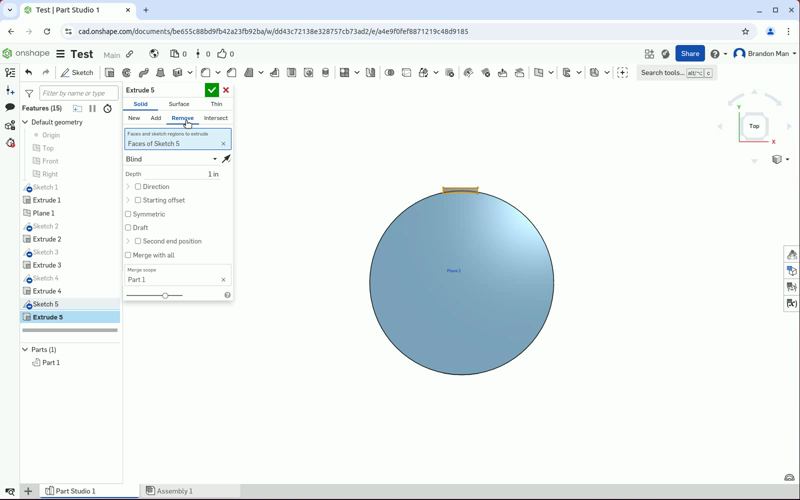
key(tab, 4)
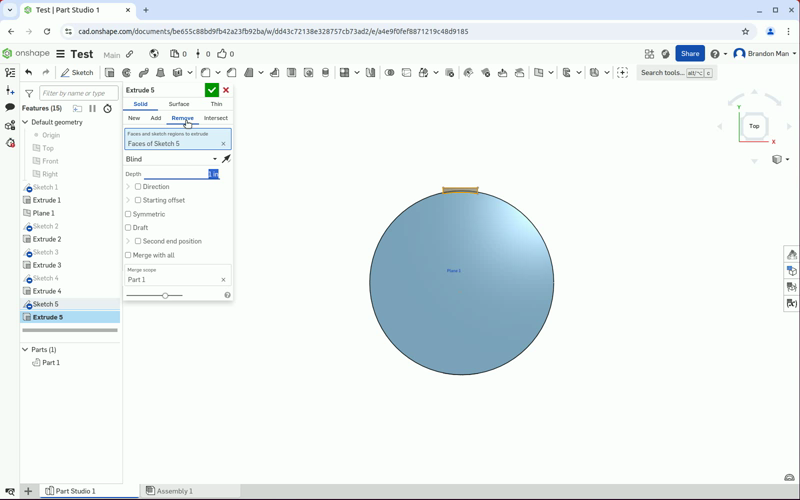
text(2.889)
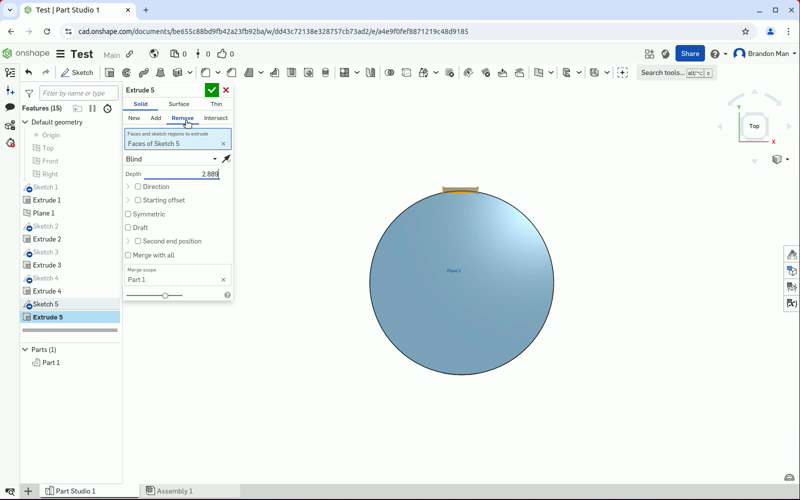
key(tab, 6)
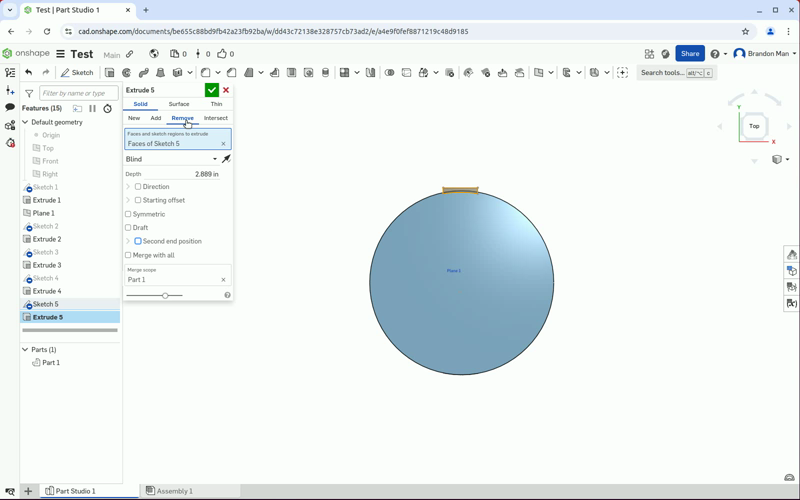
key(space)
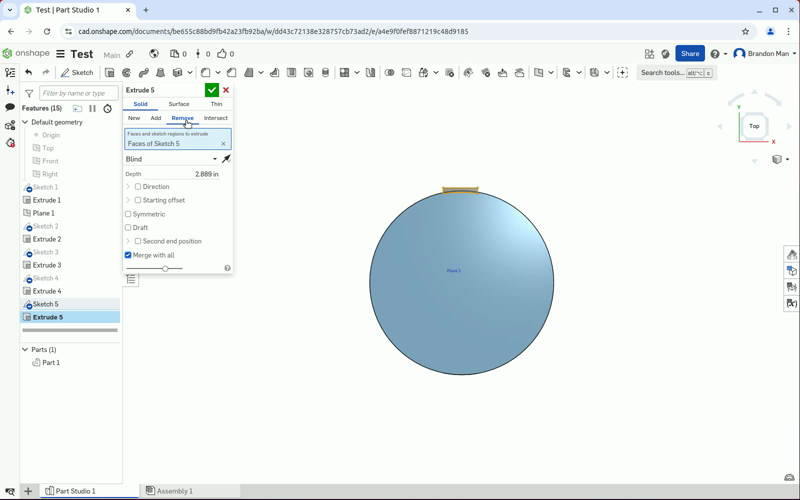
key(enter)
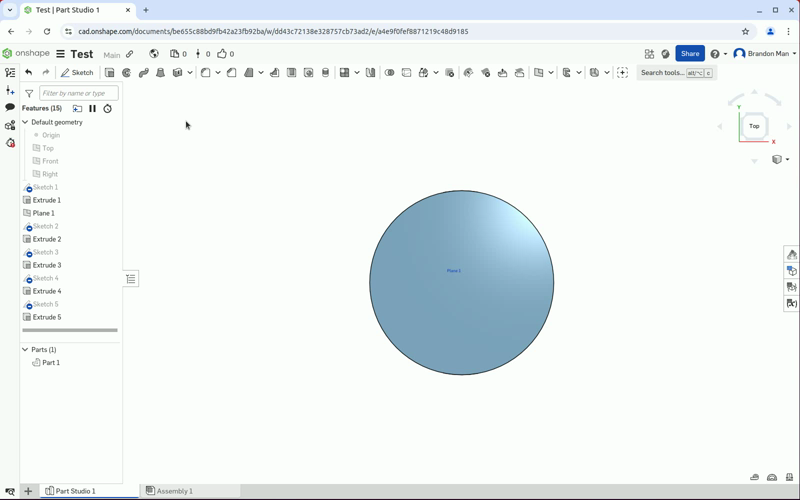
key(shift+h)
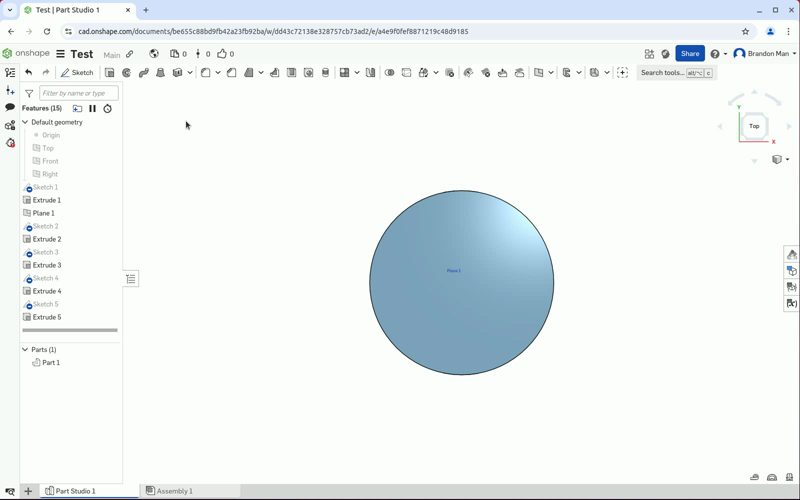
key(shift+h)
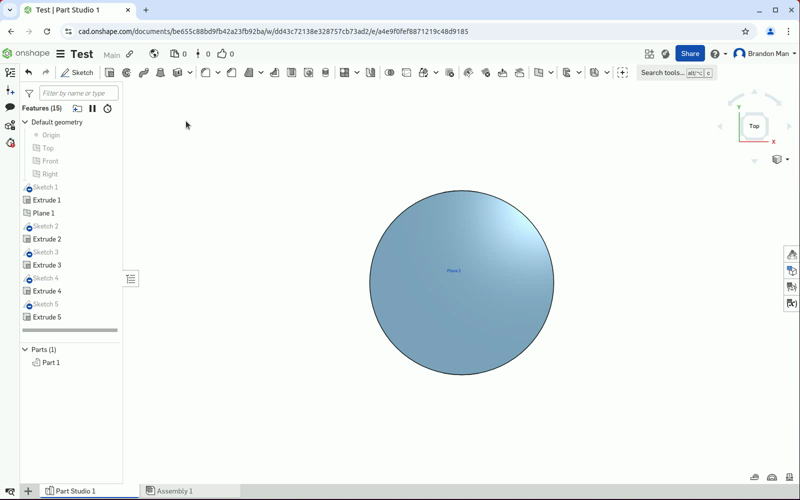
mouse_move(73, 189)
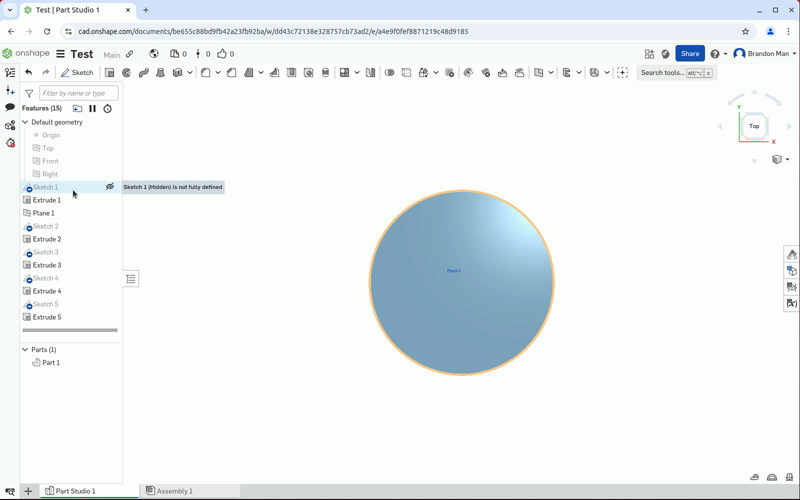
click(73, 189)
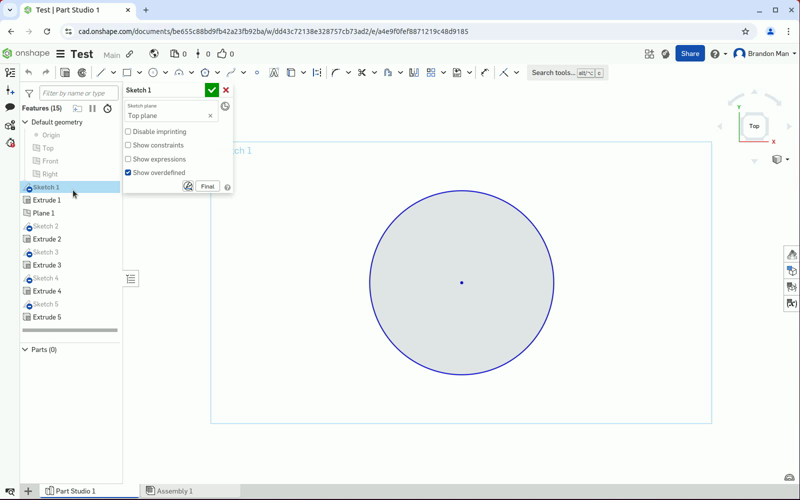
mouse_move(229, 92)
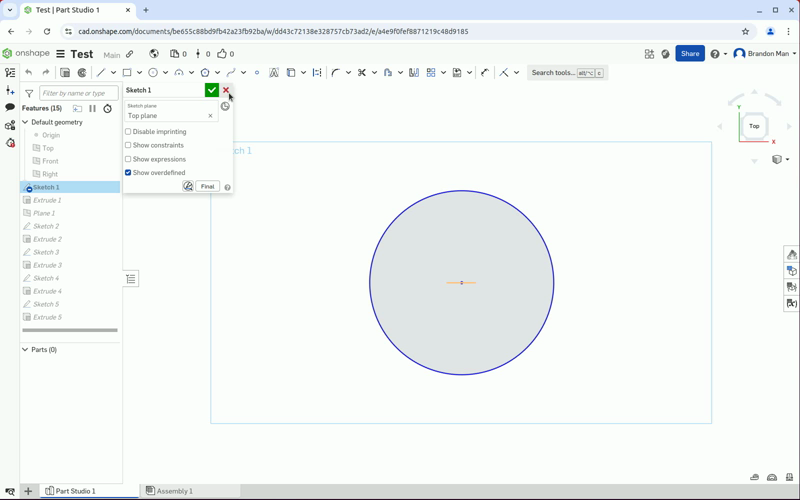
click(229, 92)
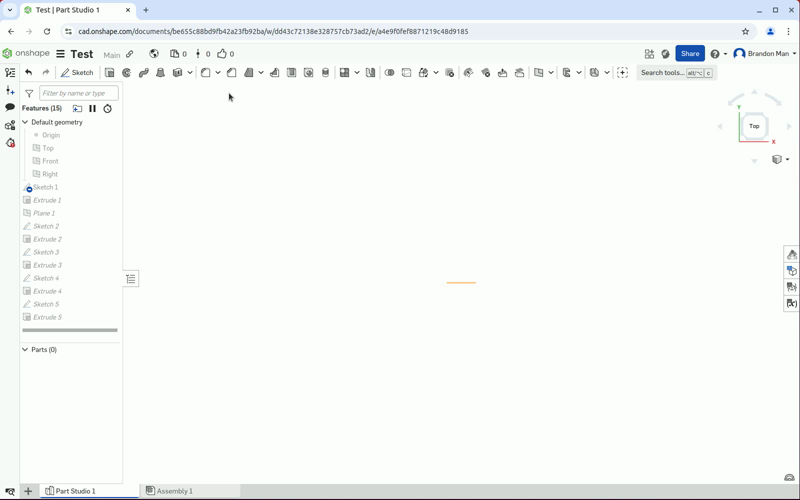
key(shift+s)
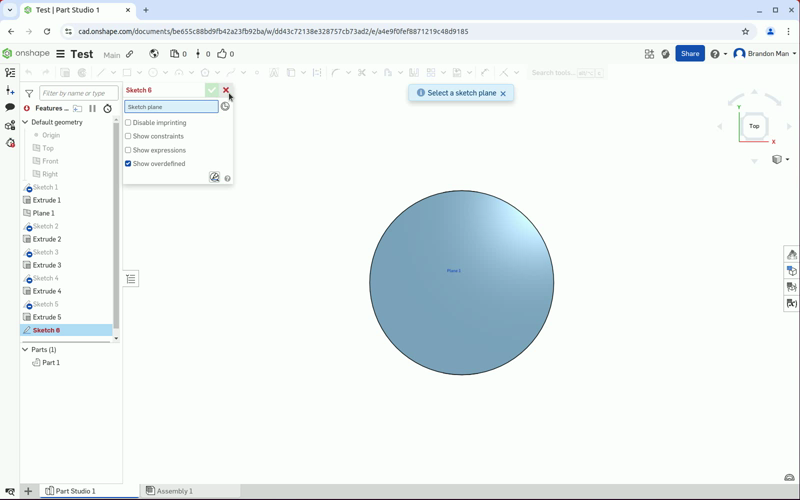
mouse_move(69, 215)
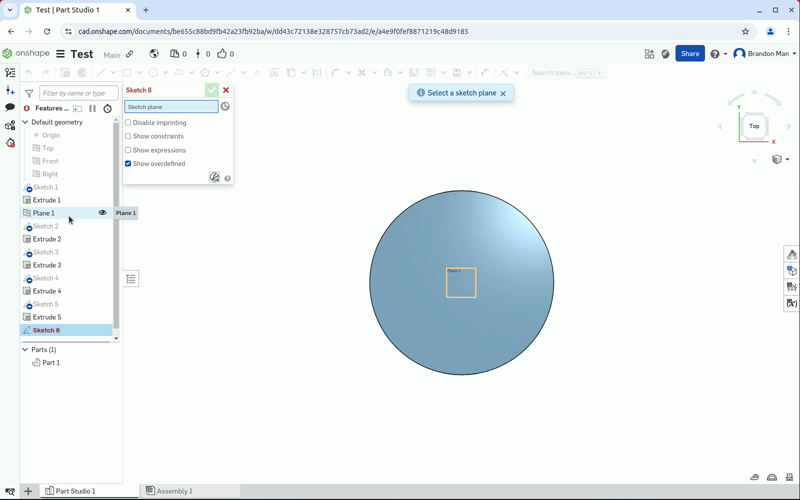
click(69, 215)
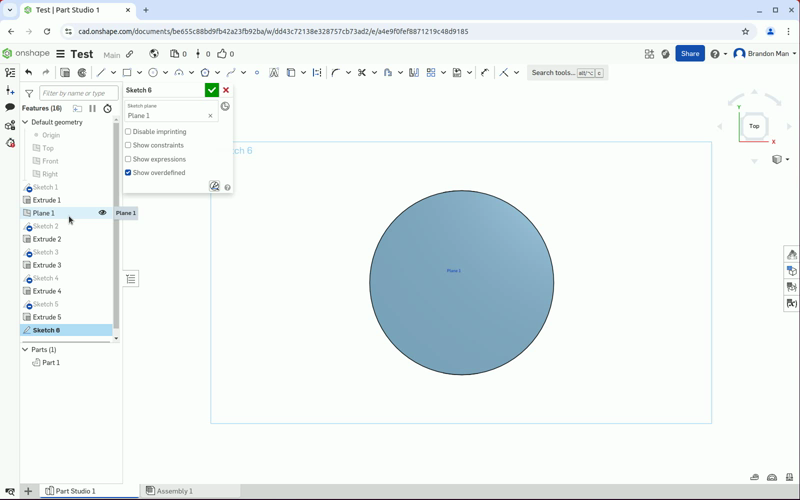
mouse_move(73, 352)
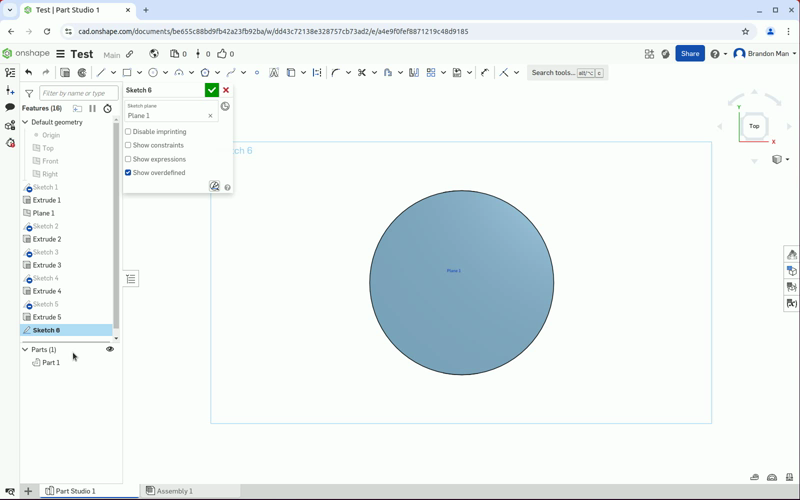
key(y)
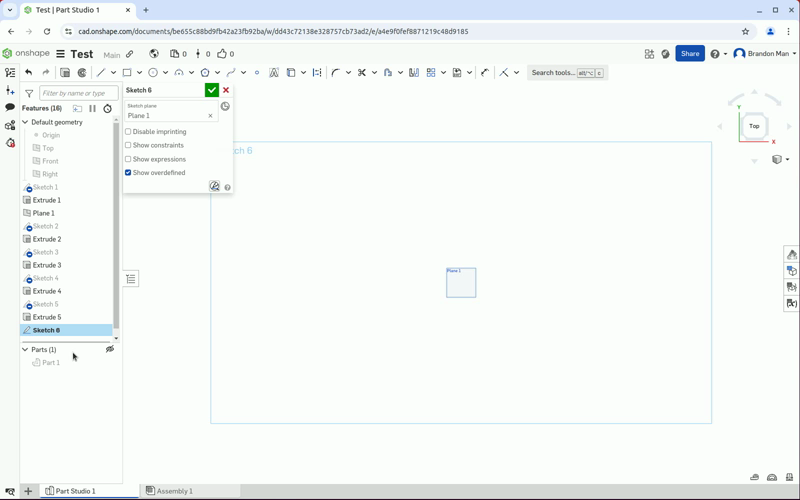
key(a)
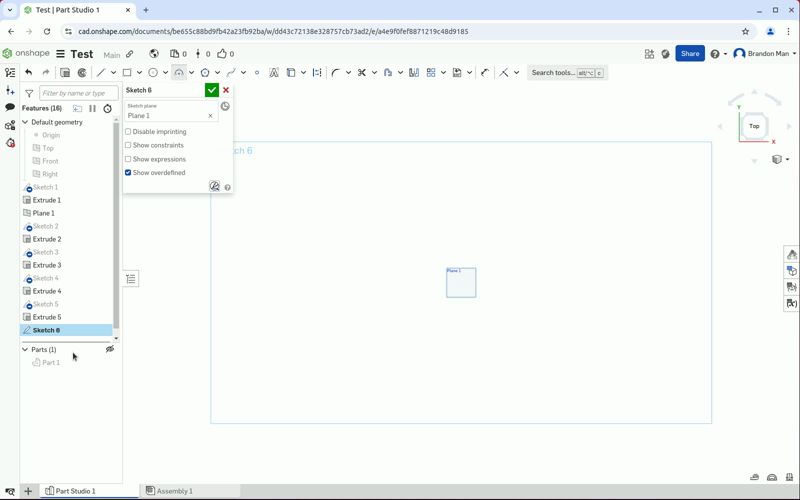
key_down(shift)
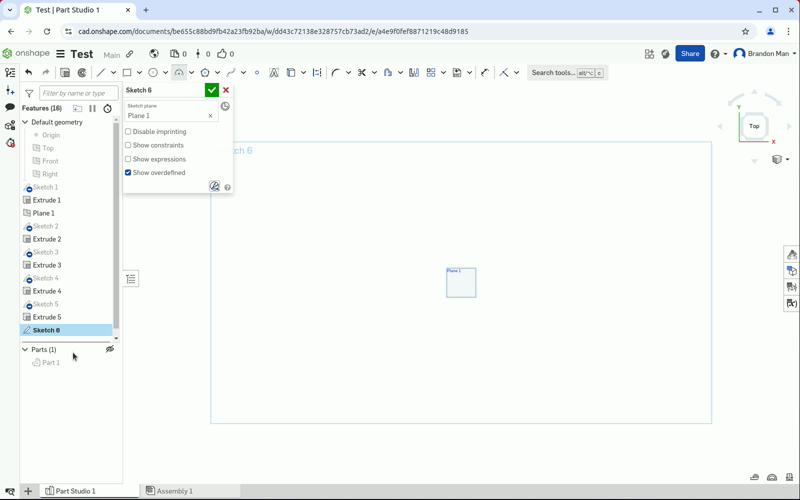
mouse_move(443, 372)
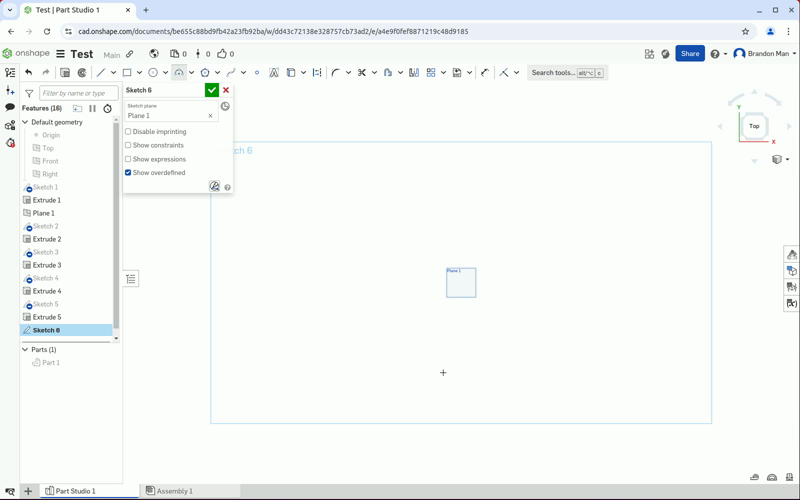
click(443, 372)
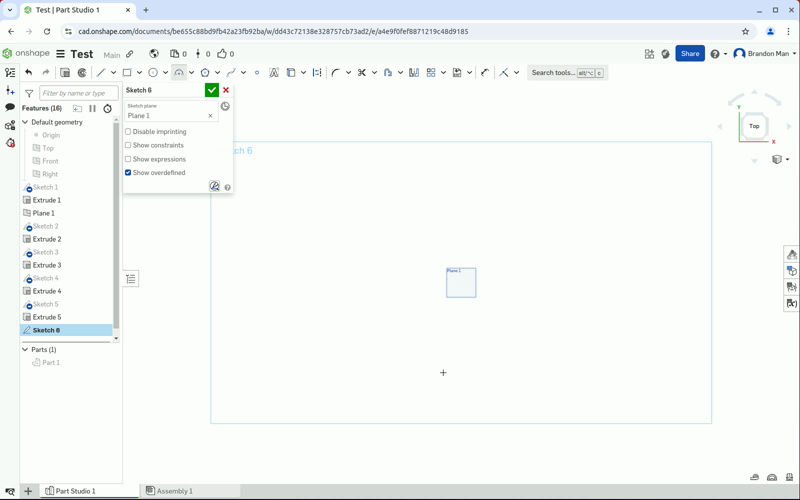
key_up(shift)
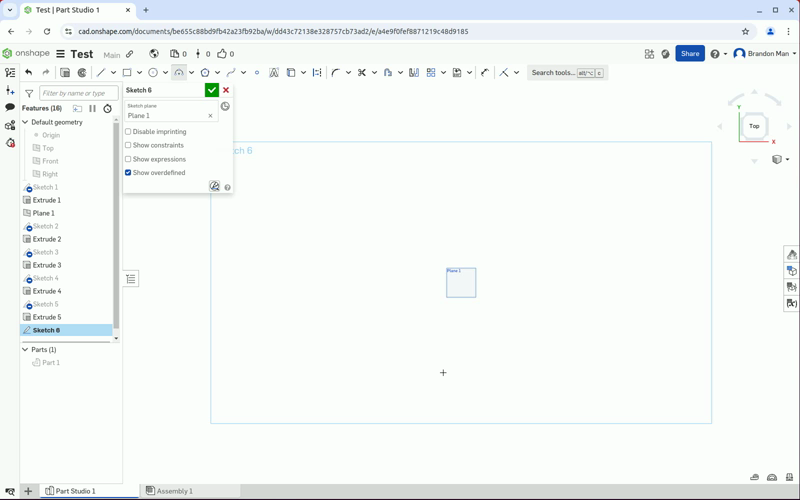
key_down(shift)
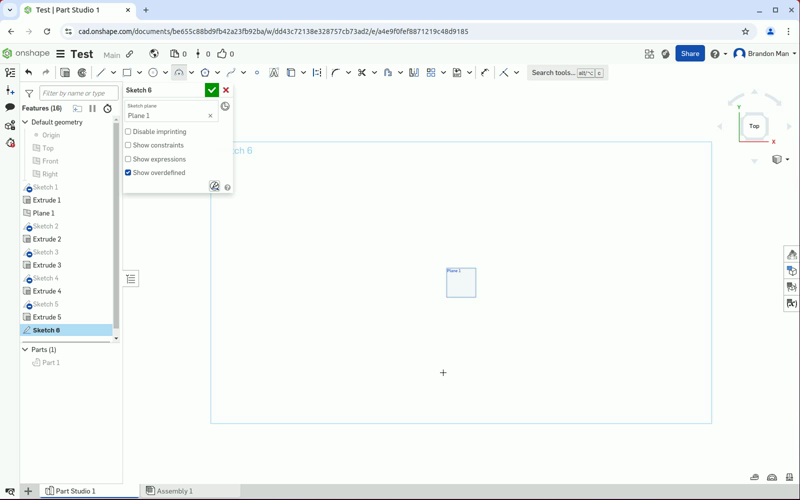
mouse_move(477, 372)
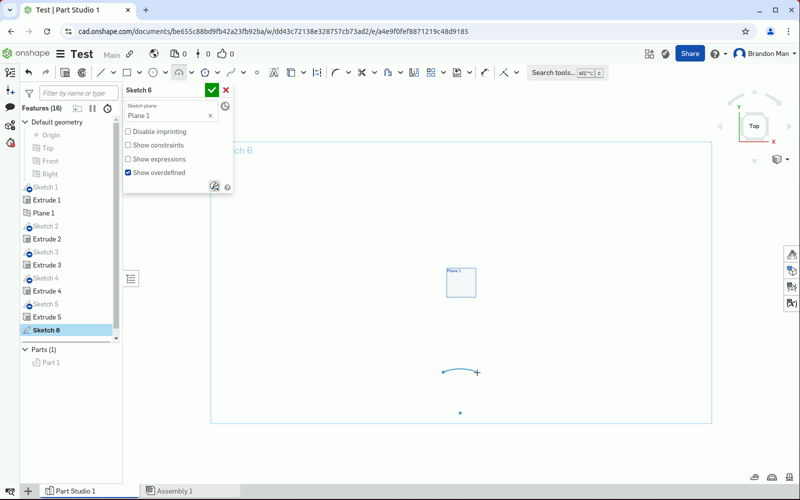
click(477, 372)
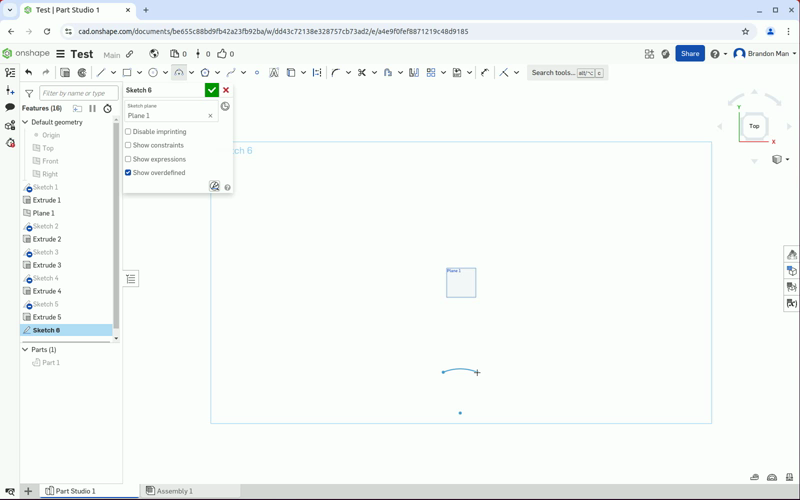
mouse_move(460, 373)
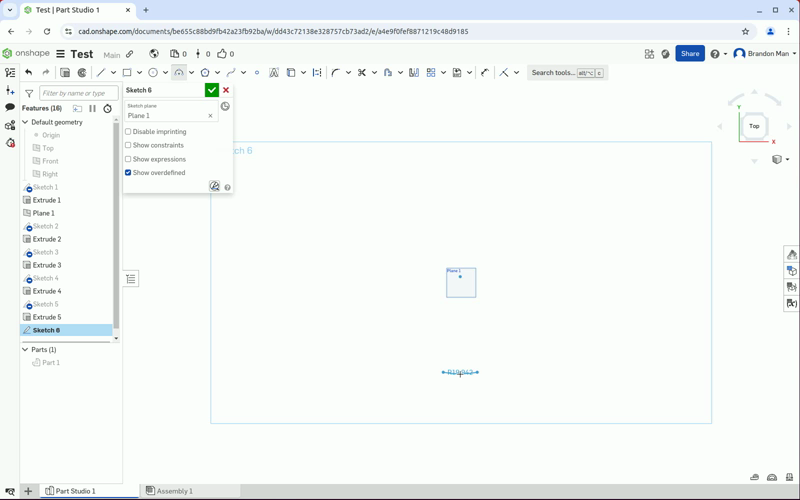
click(460, 373)
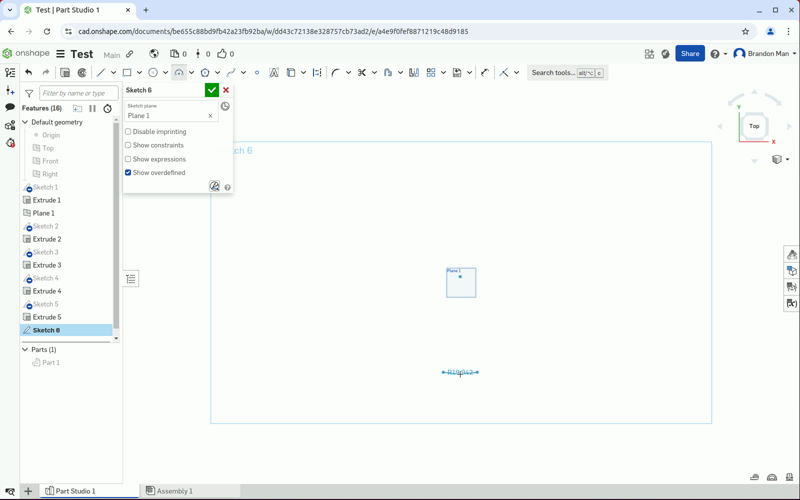
key_up(shift)
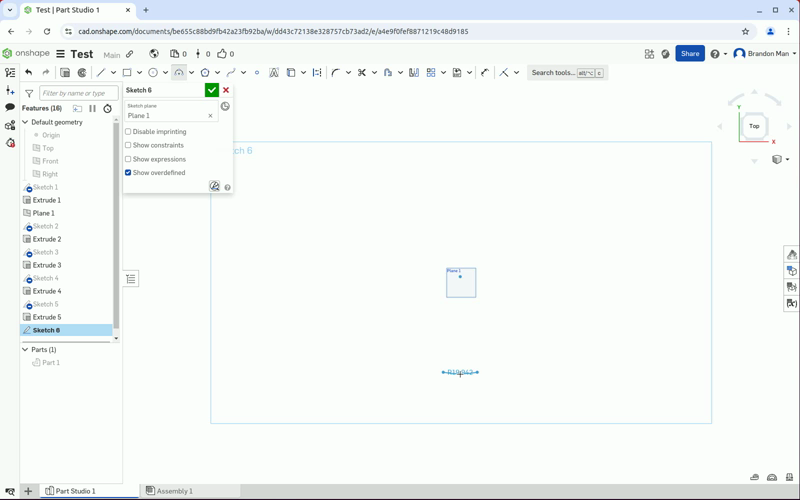
key(esc)
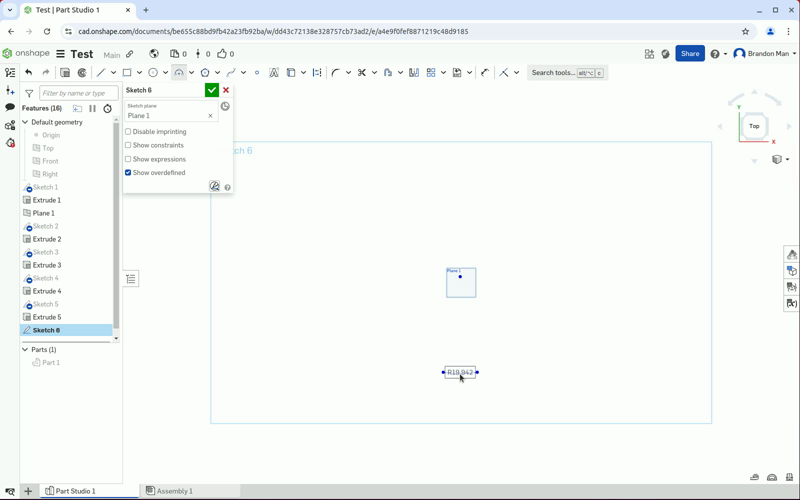
key(l)
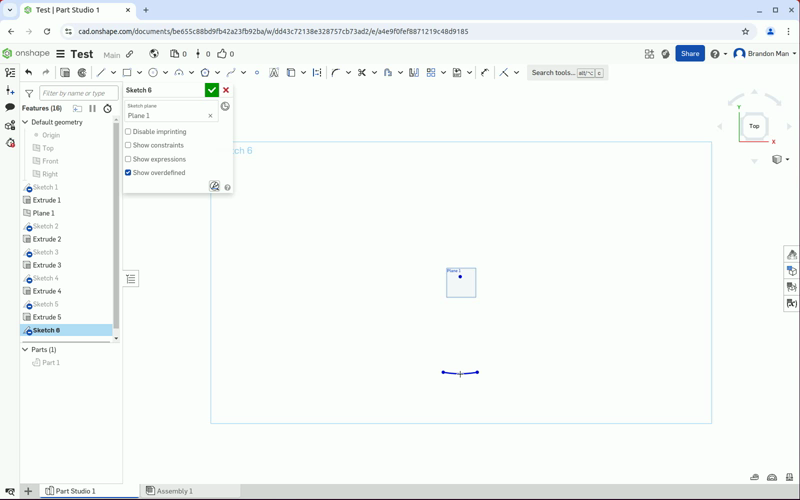
mouse_move(477, 372)
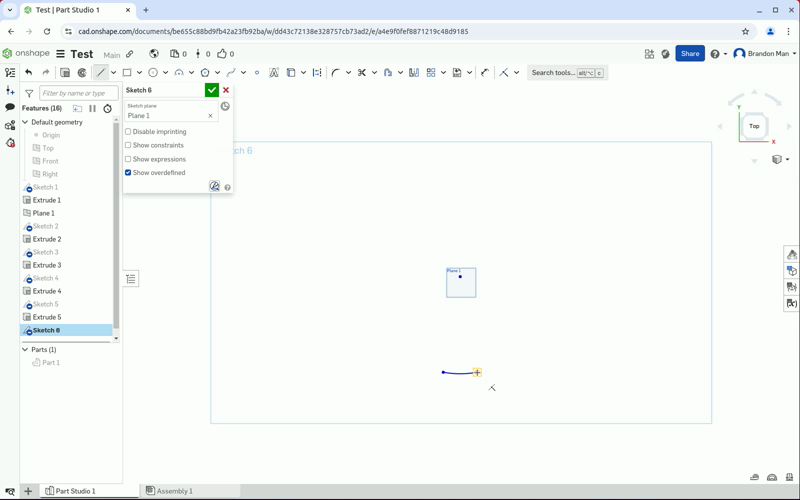
click(477, 372)
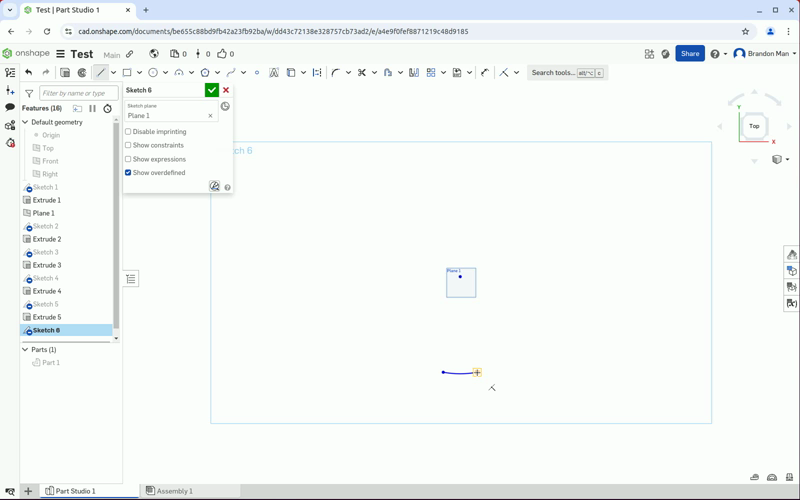
key_down(shift)
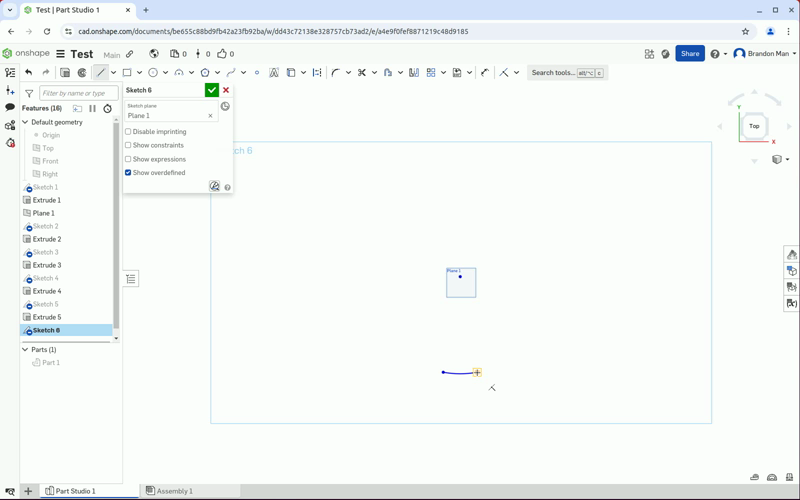
mouse_move(477, 300)
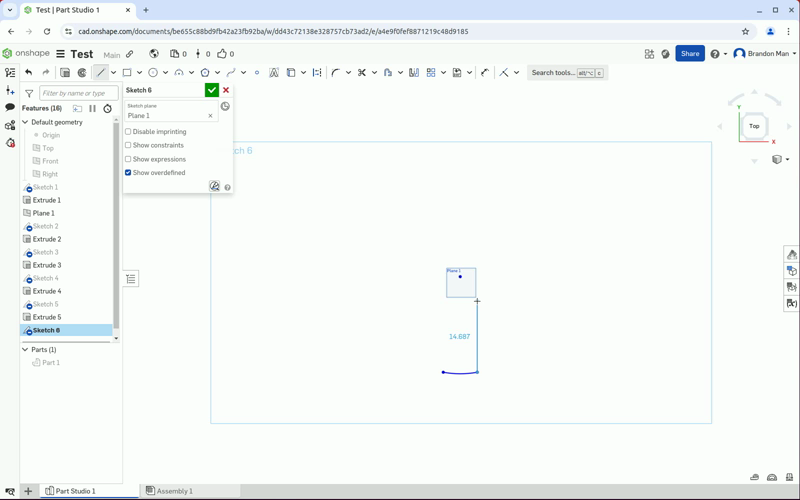
click(477, 300)
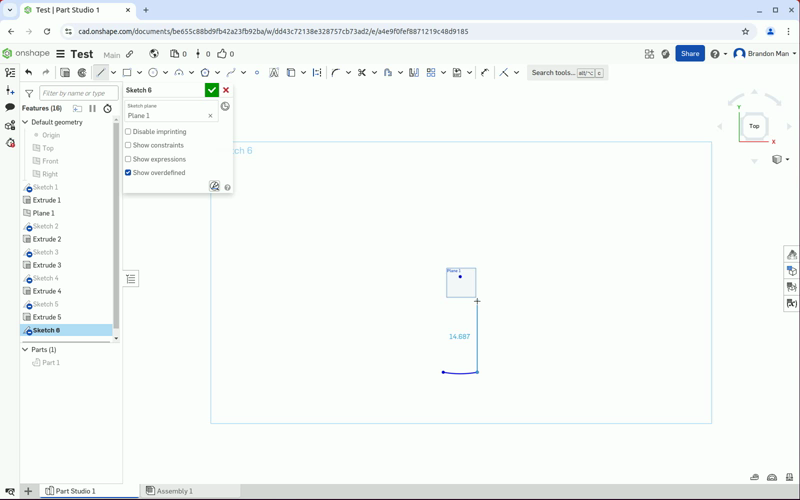
key_up(shift)
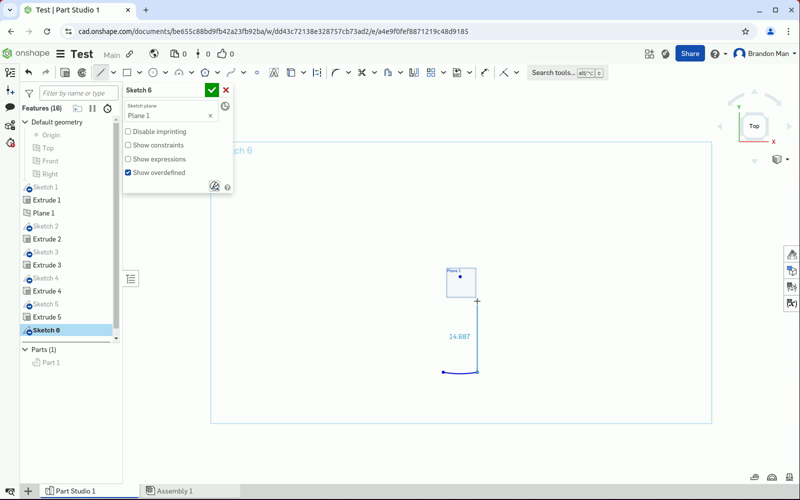
key_down(shift)
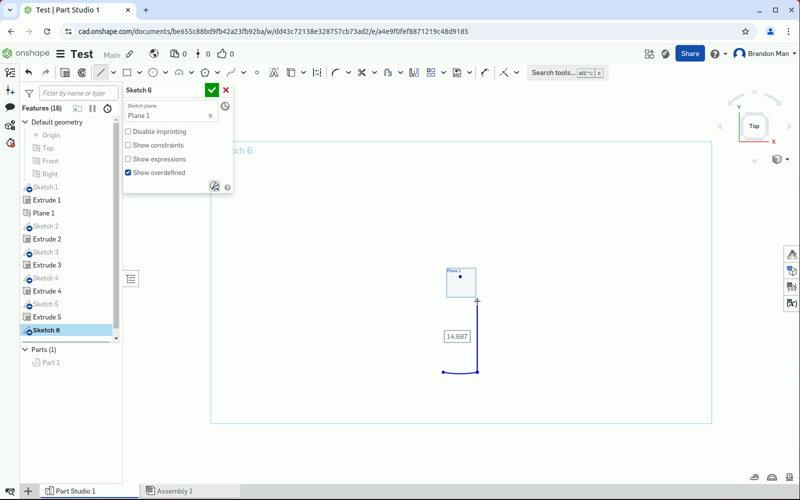
mouse_move(507, 300)
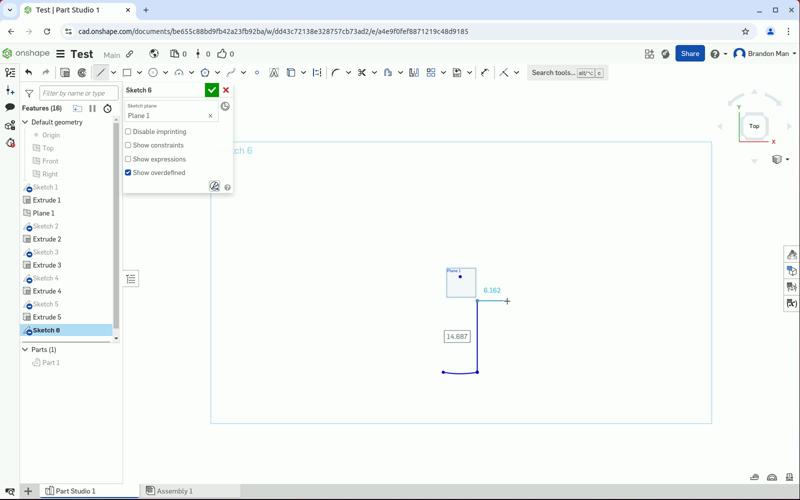
mouse_move(477, 266)
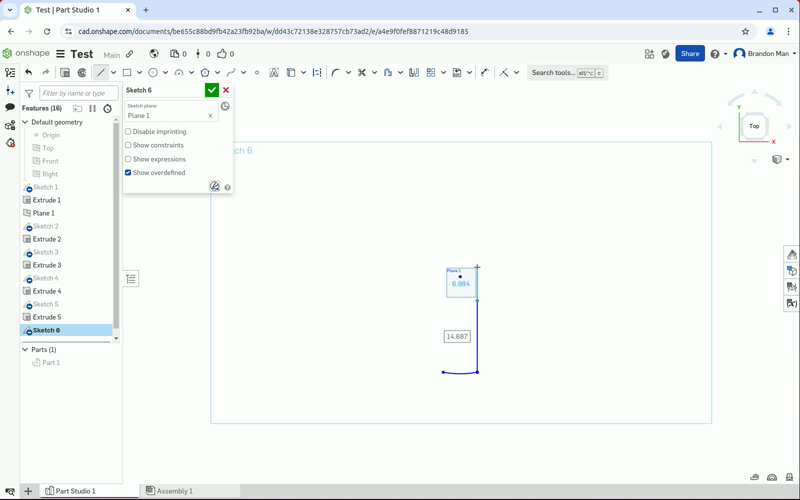
click(477, 266)
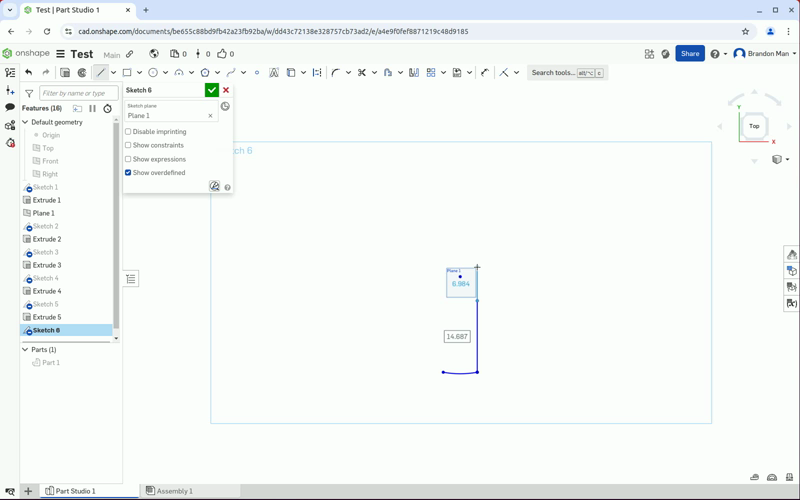
key_up(shift)
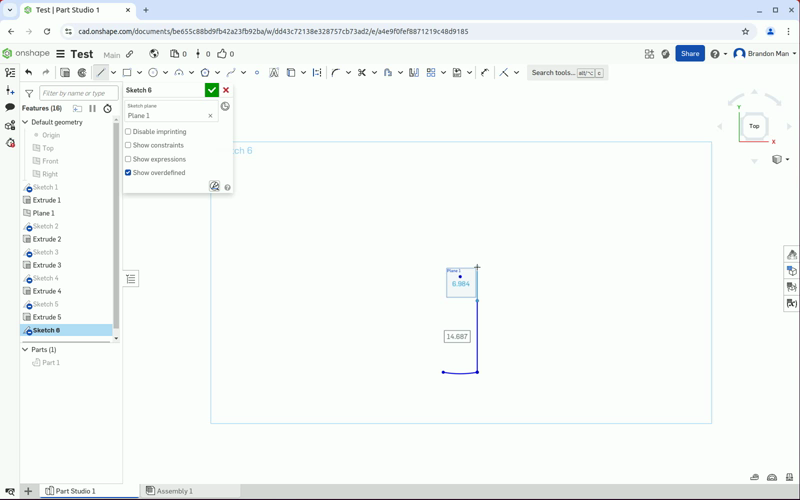
key_down(shift)
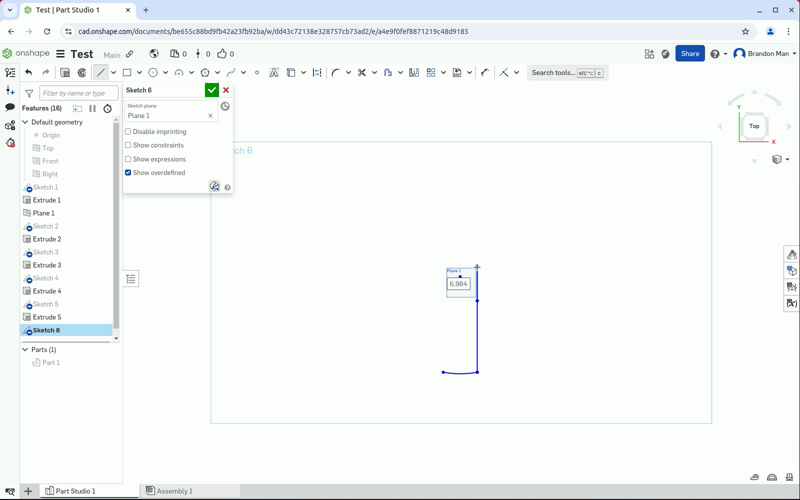
mouse_move(477, 195)
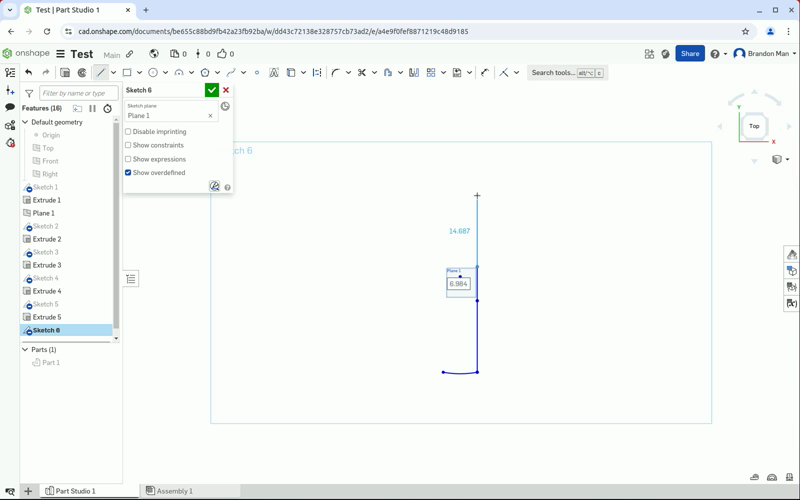
click(477, 195)
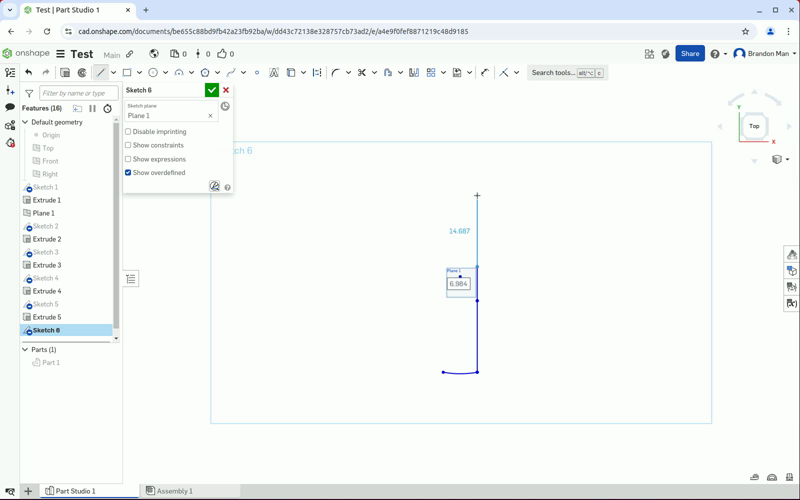
key_up(shift)
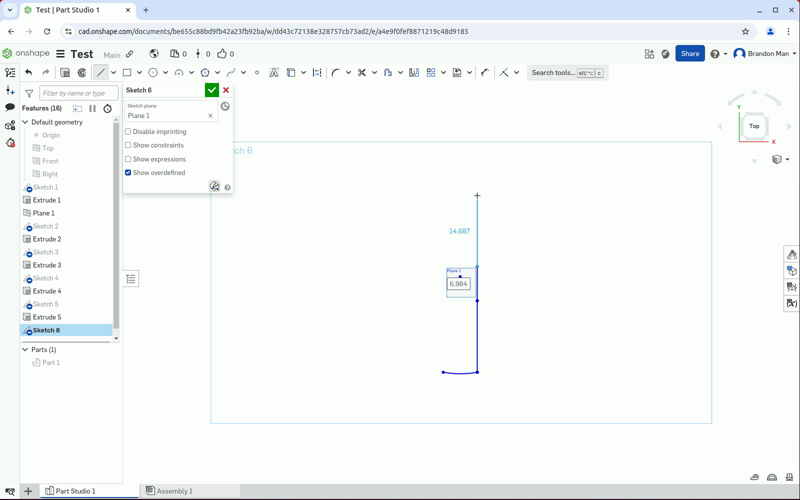
key(esc)
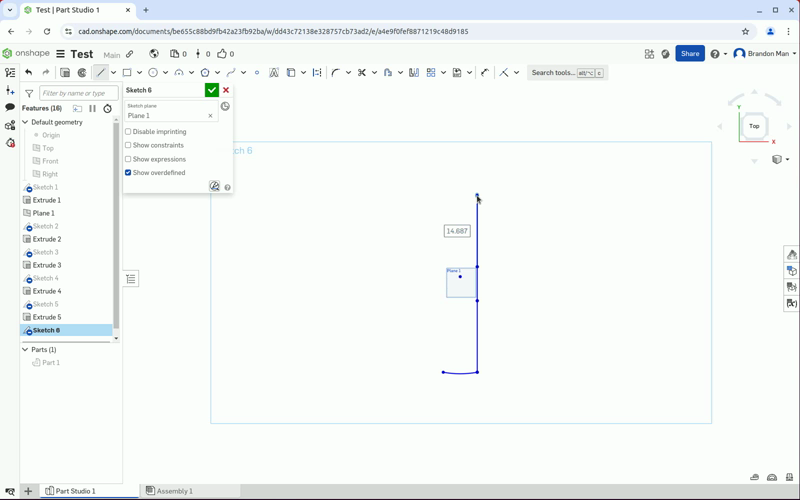
key(a)
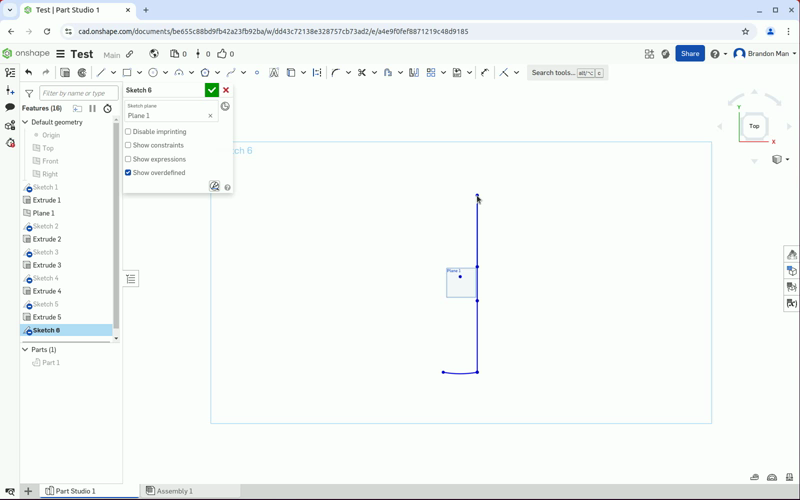
mouse_move(477, 195)
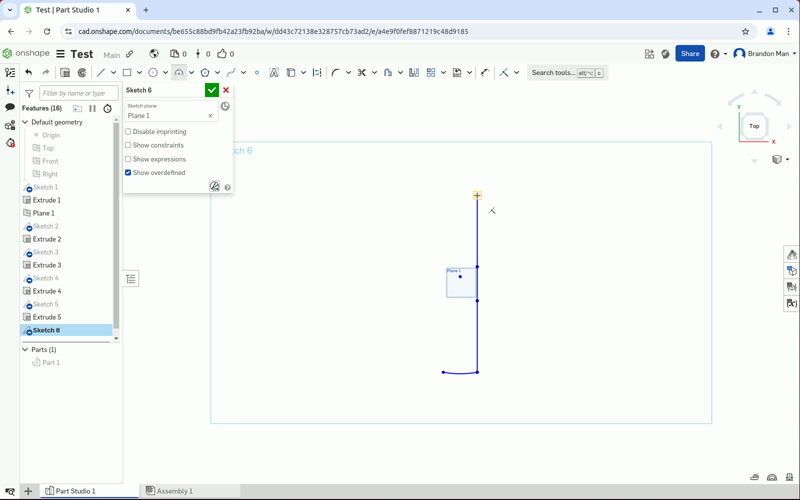
click(477, 195)
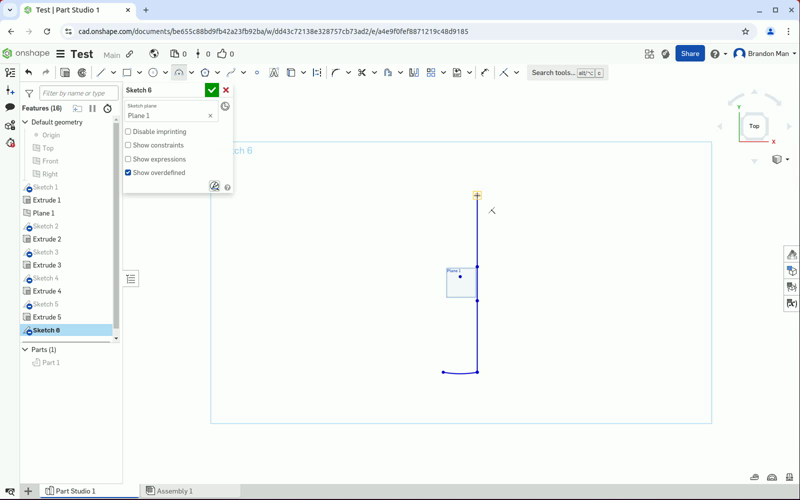
key_down(shift)
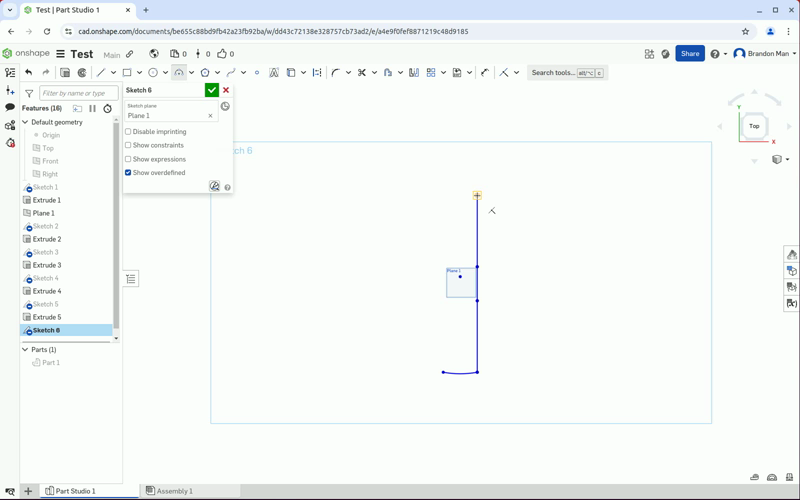
mouse_move(443, 195)
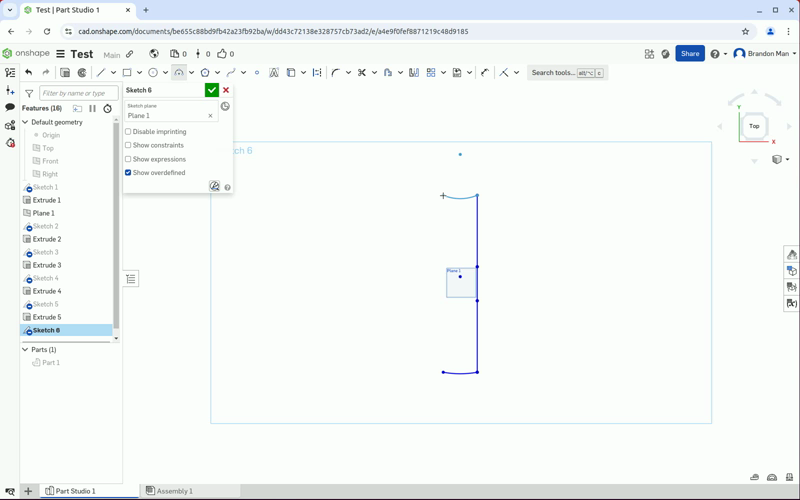
click(443, 195)
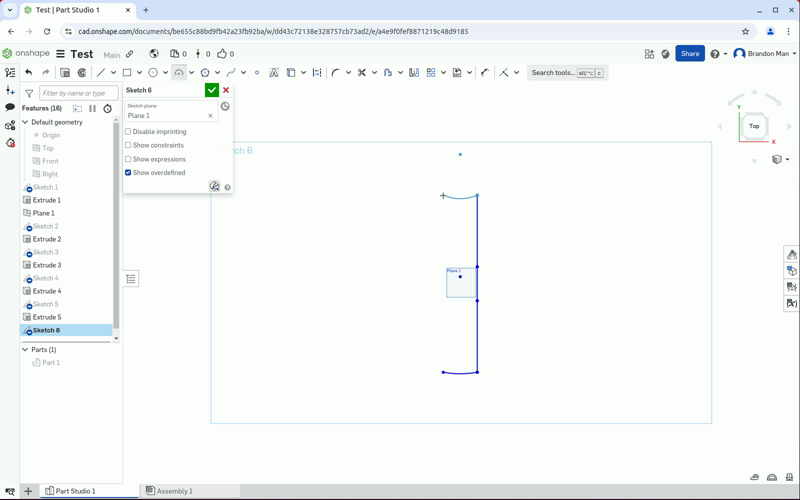
mouse_move(460, 193)
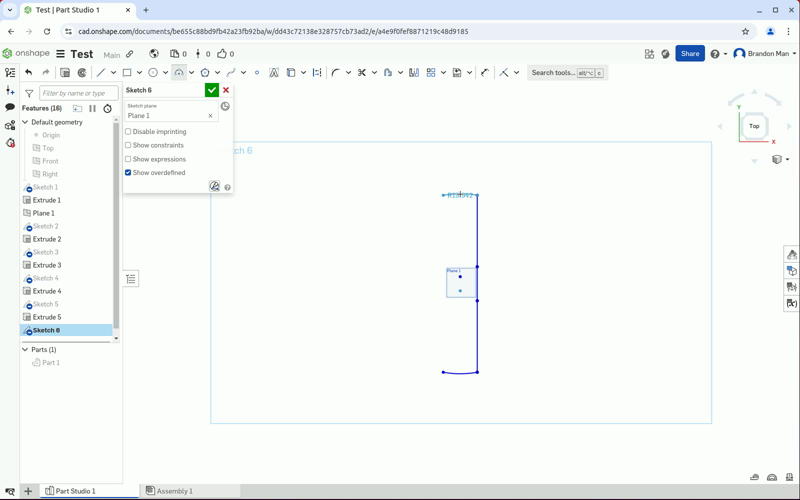
click(460, 193)
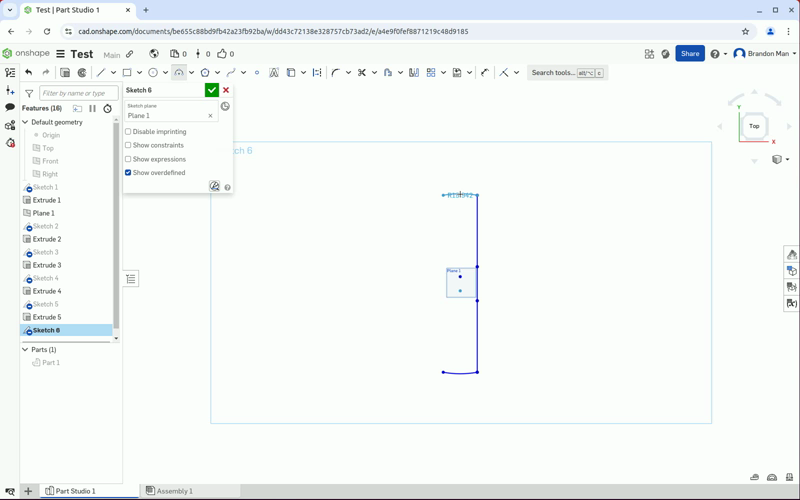
key_up(shift)
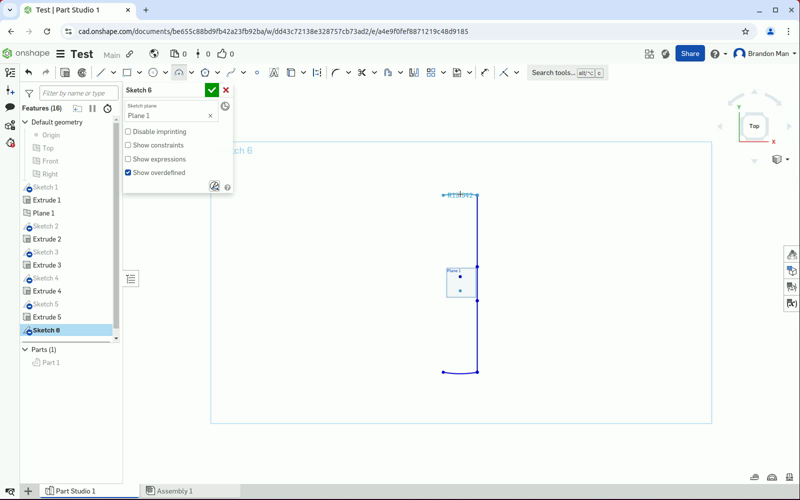
key(esc)
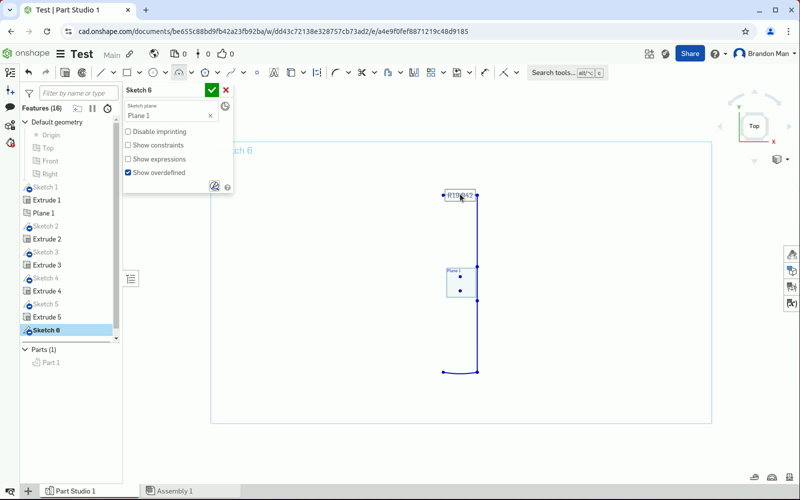
key(l)
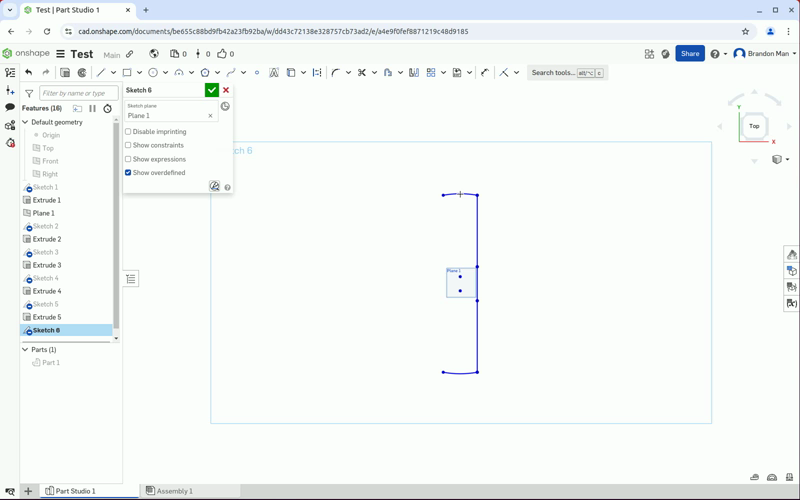
mouse_move(443, 195)
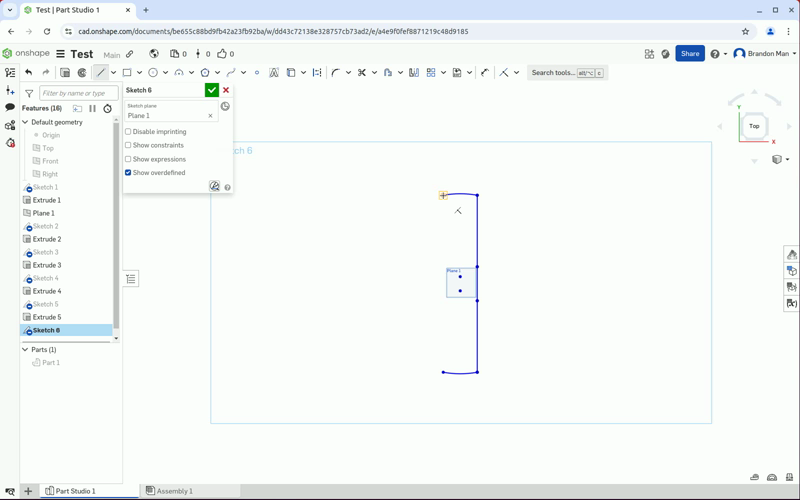
click(443, 195)
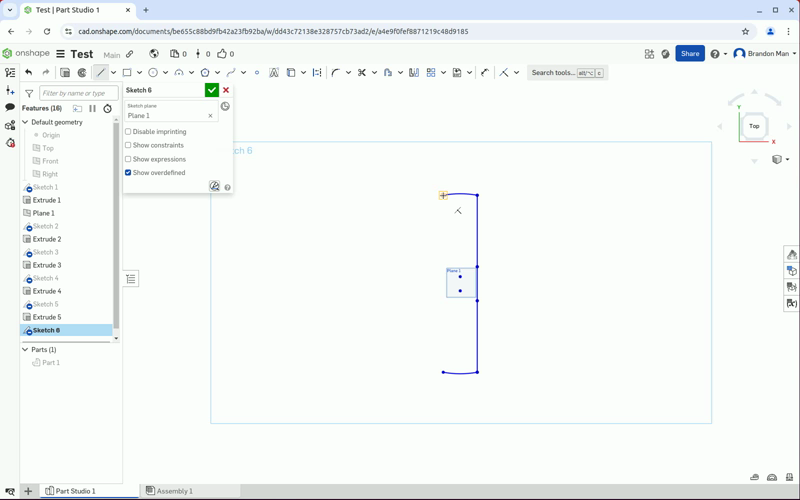
key_down(shift)
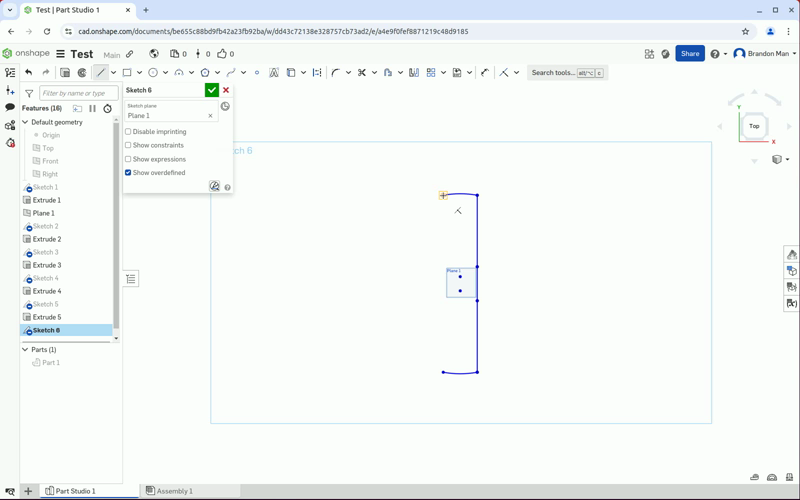
mouse_move(443, 266)
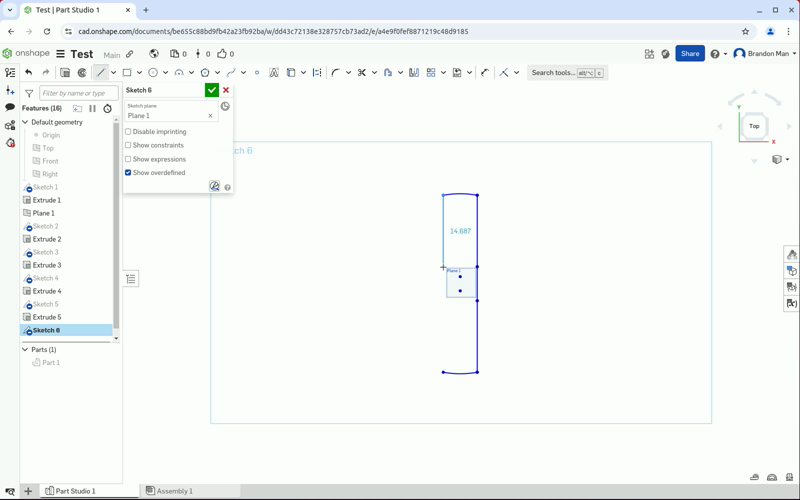
click(443, 266)
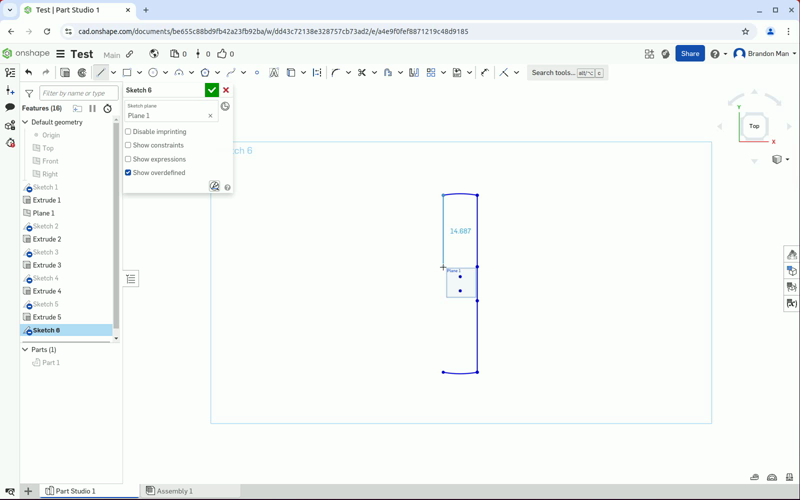
key_up(shift)
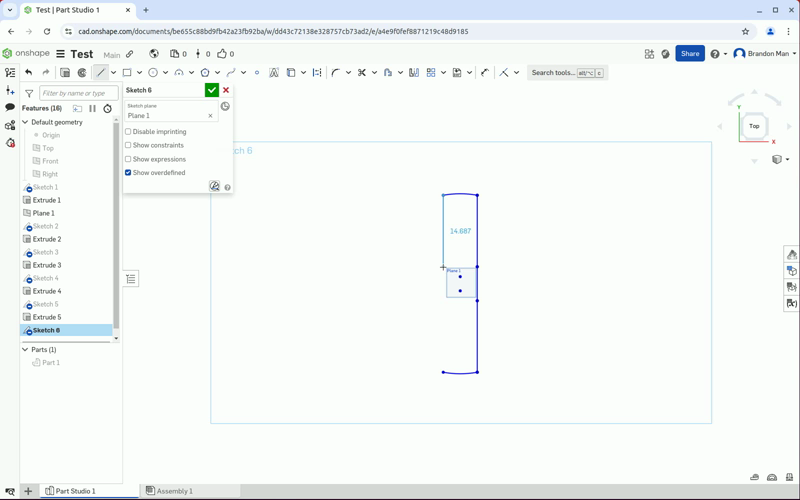
key_down(shift)
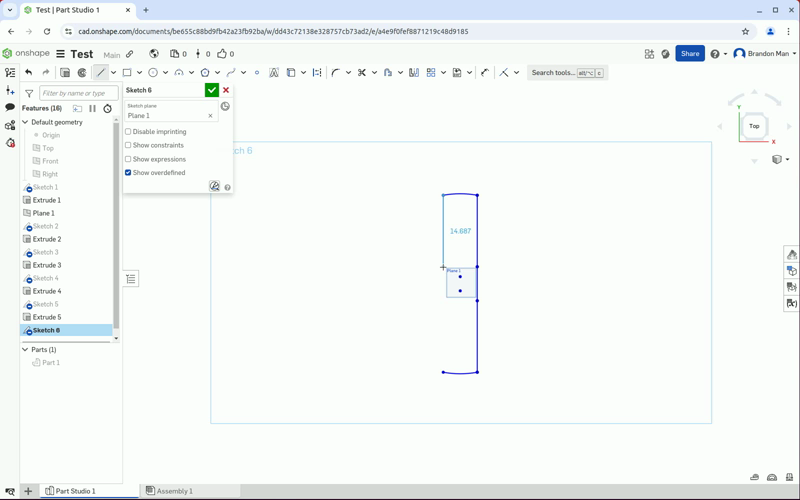
mouse_move(473, 266)
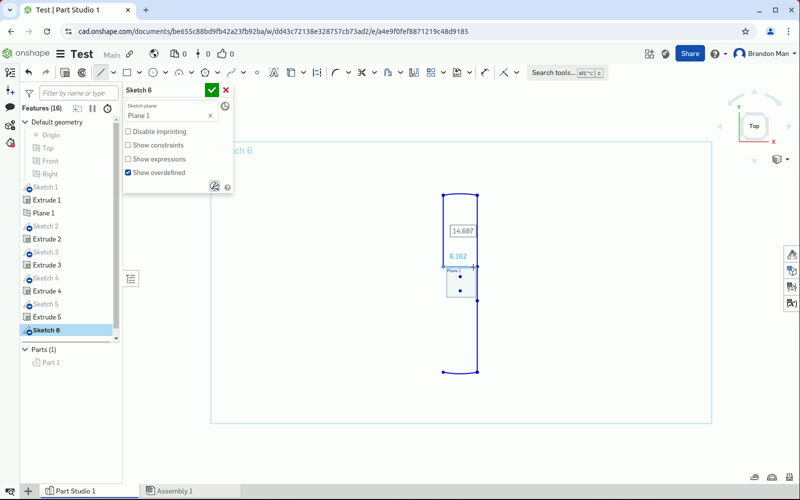
mouse_move(443, 300)
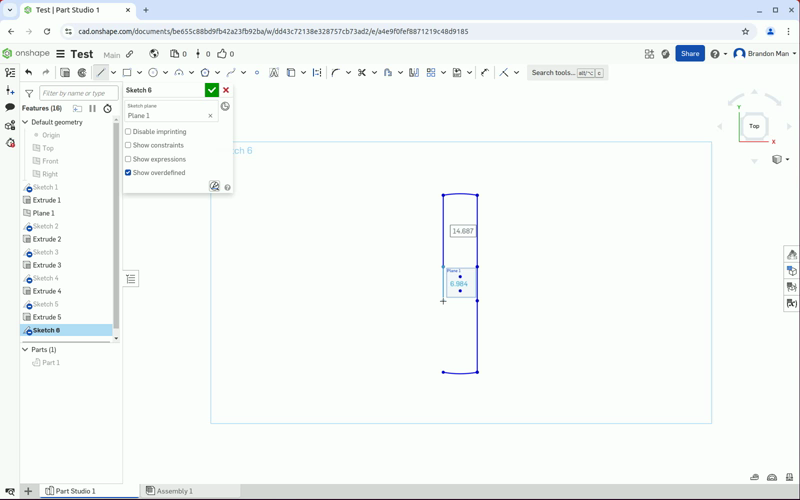
click(443, 300)
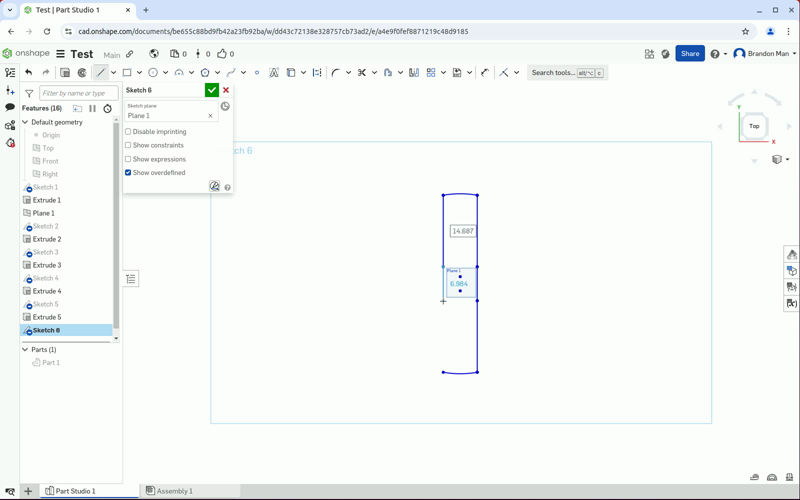
key_up(shift)
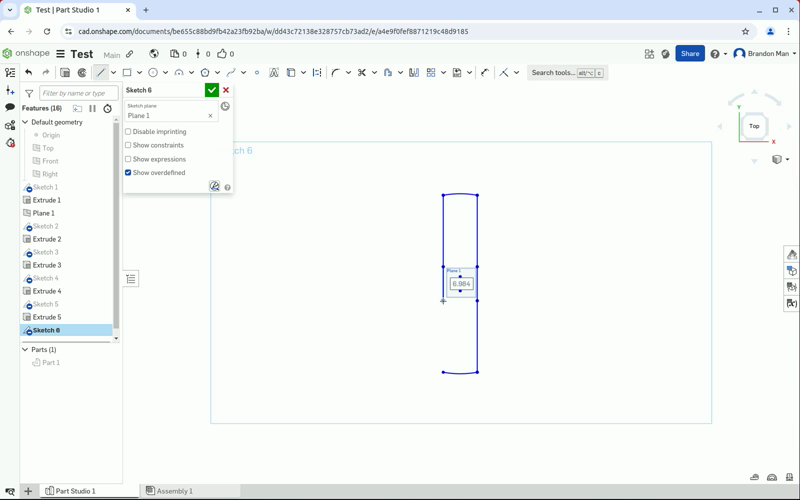
key_down(shift)
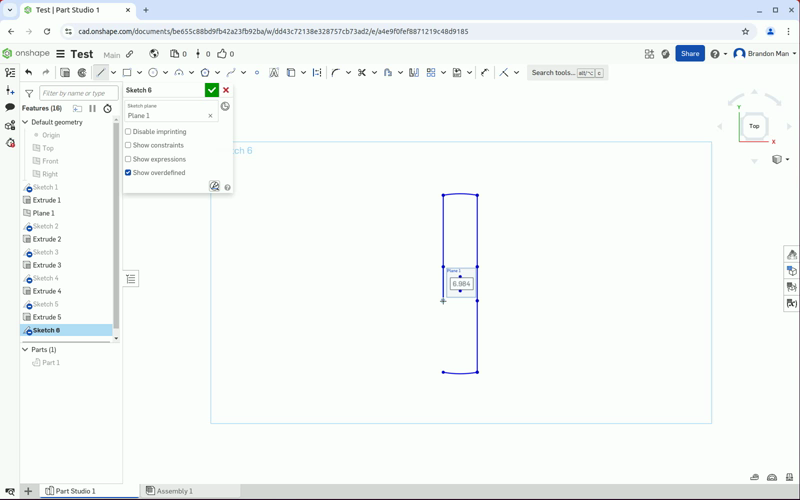
mouse_move(443, 372)
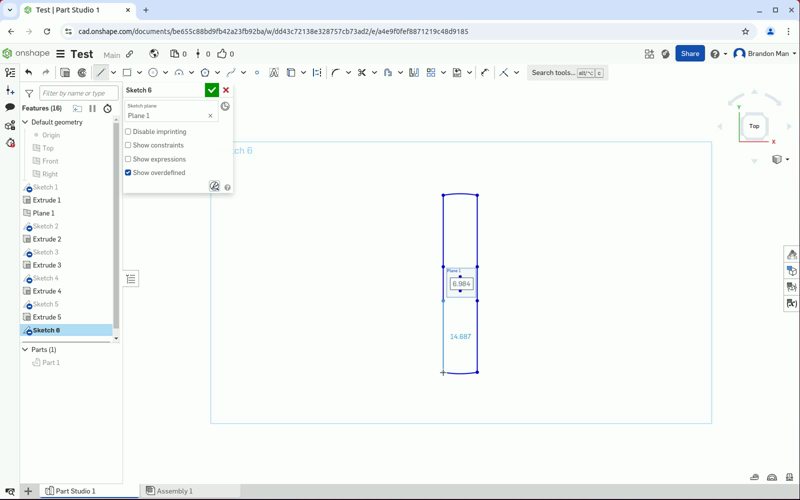
key_up(shift)
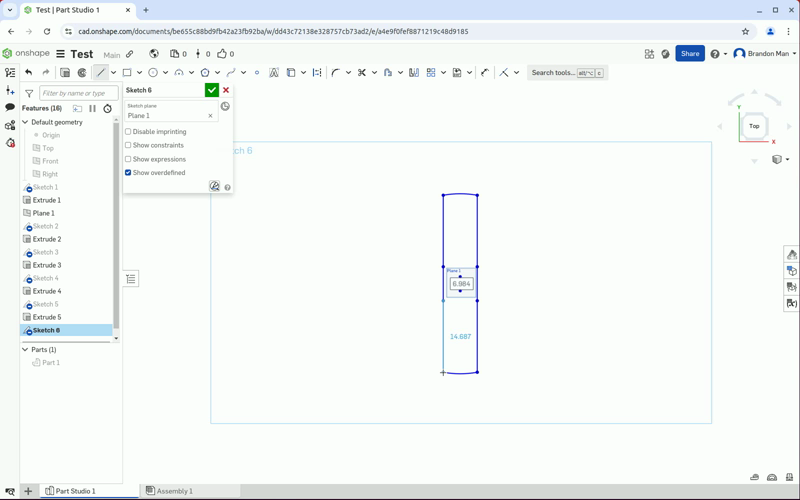
click(443, 372)
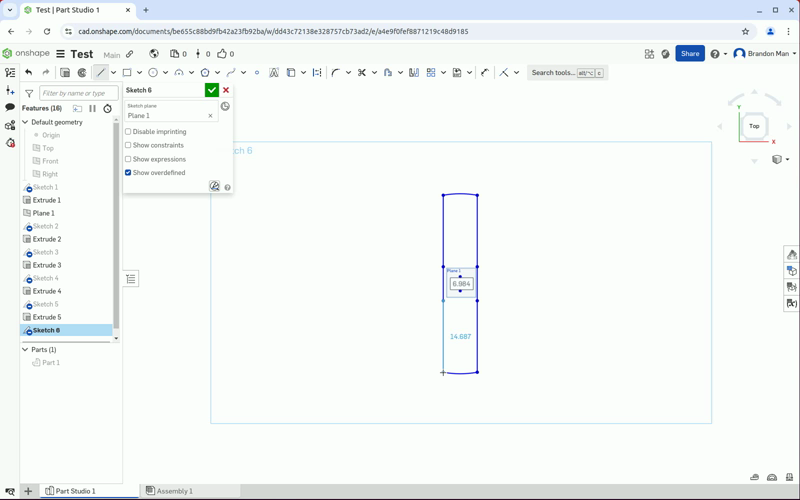
key(esc)
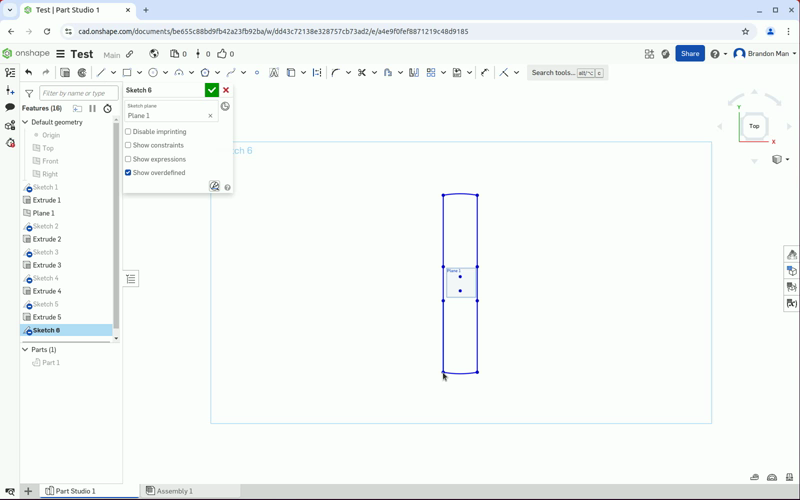
mouse_move(450, 238)
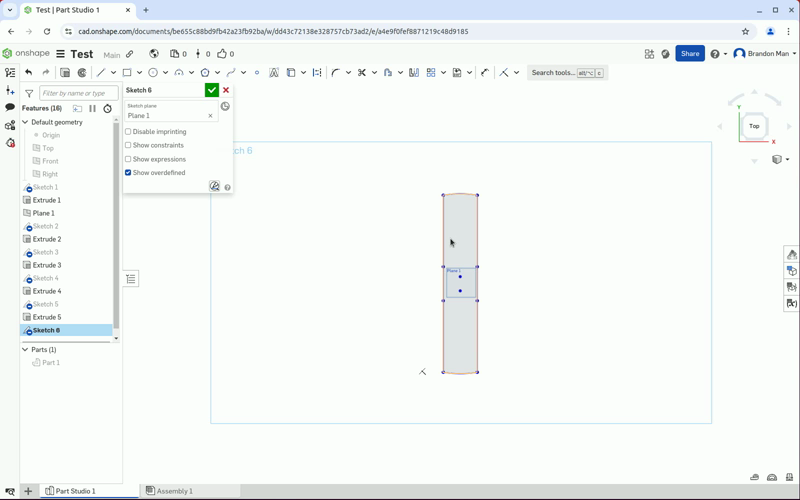
click(450, 238)
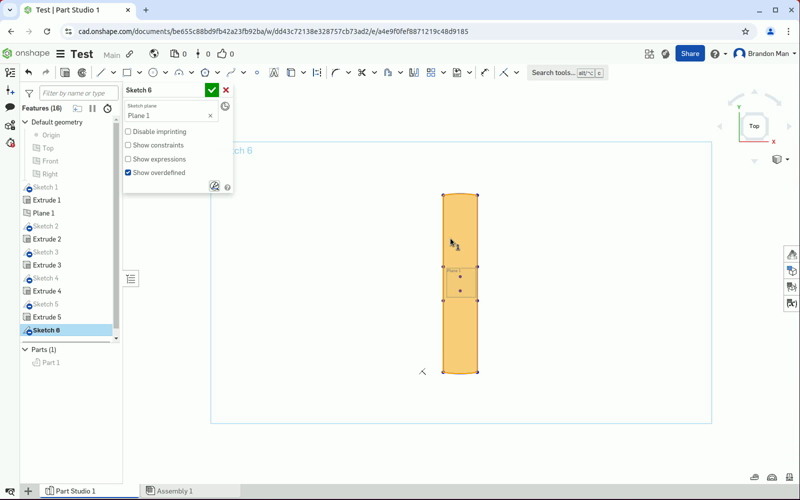
mouse_move(73, 352)
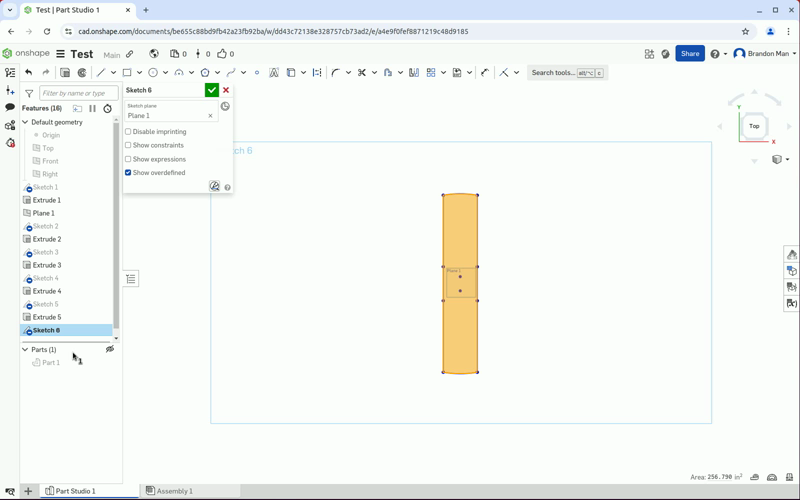
key(shift+y)
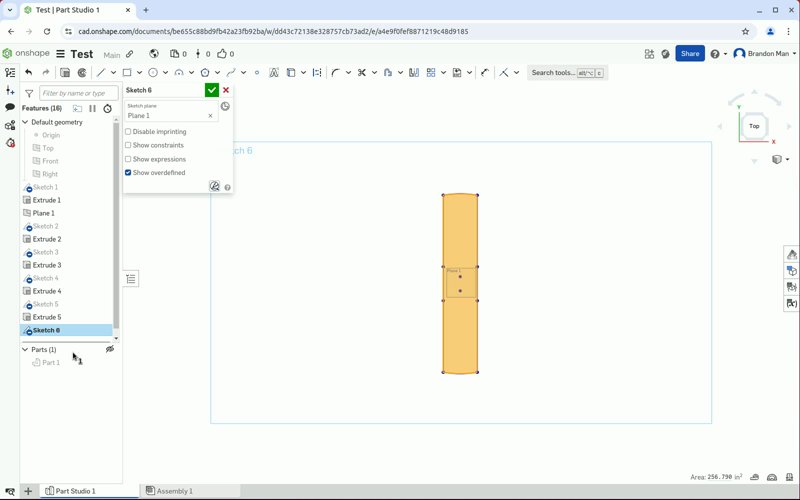
key(shift+e)
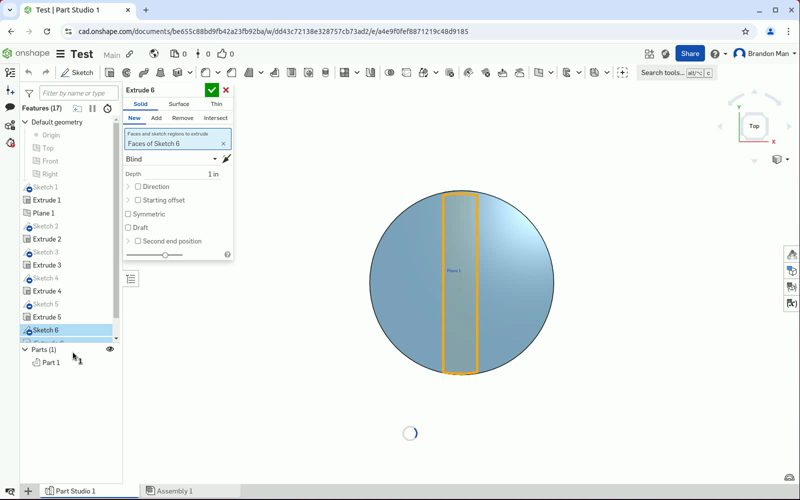
mouse_move(143, 106)
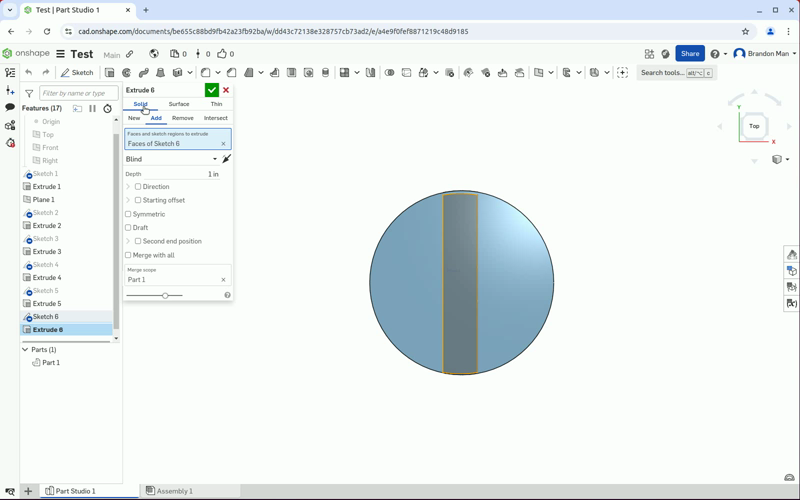
click(143, 106)
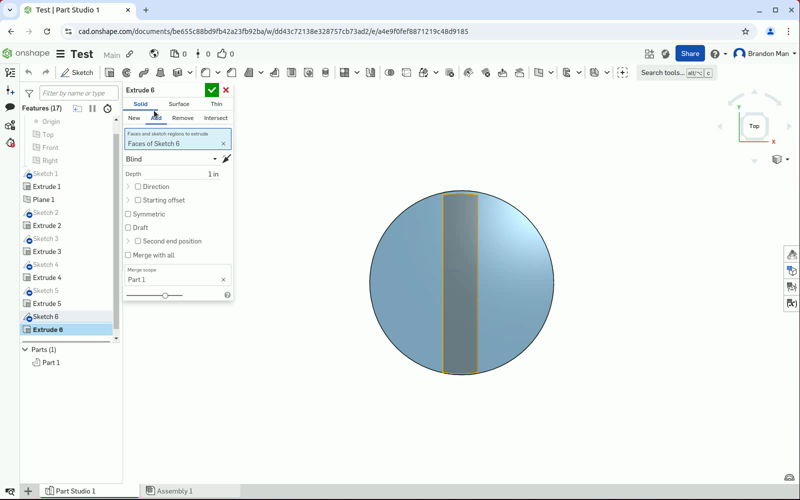
mouse_move(186, 120)
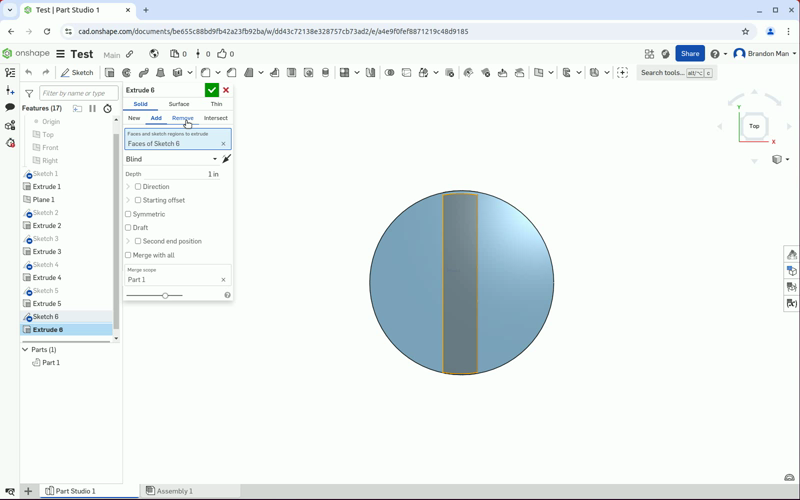
click(186, 120)
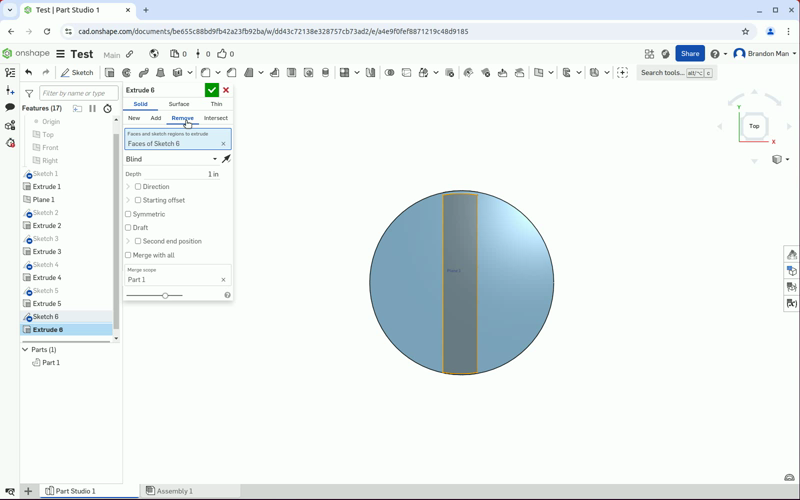
key(tab, 4)
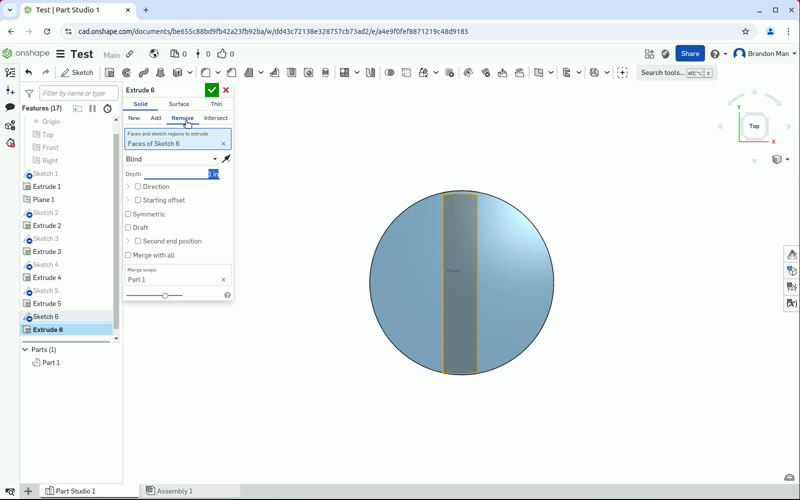
text(2.889)
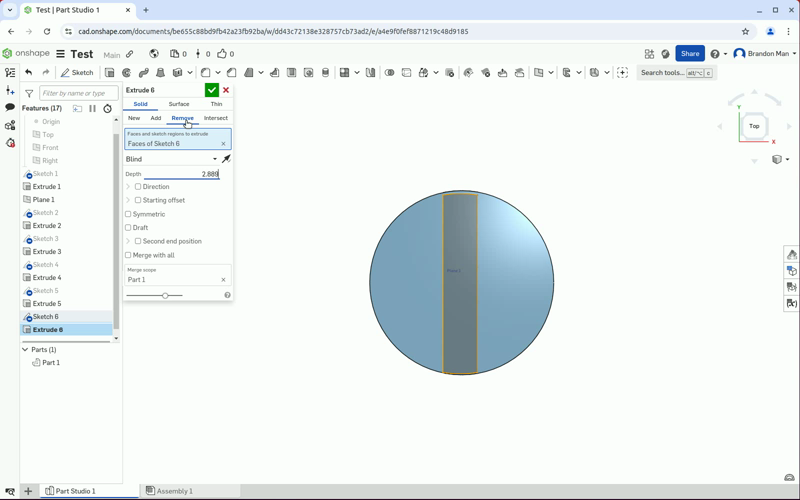
key(tab, 6)
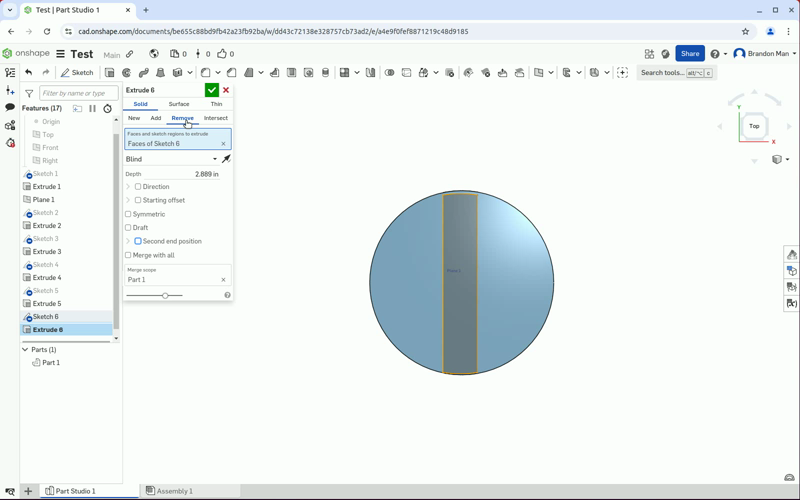
key(space)
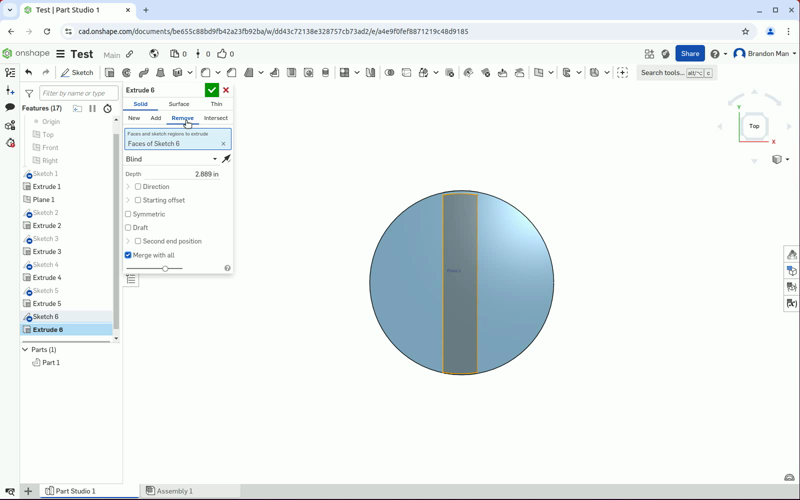
key(enter)
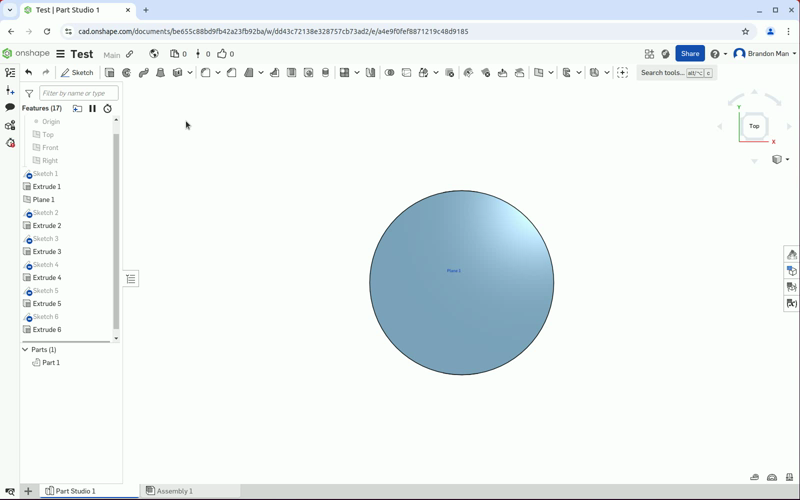
key(shift+h)
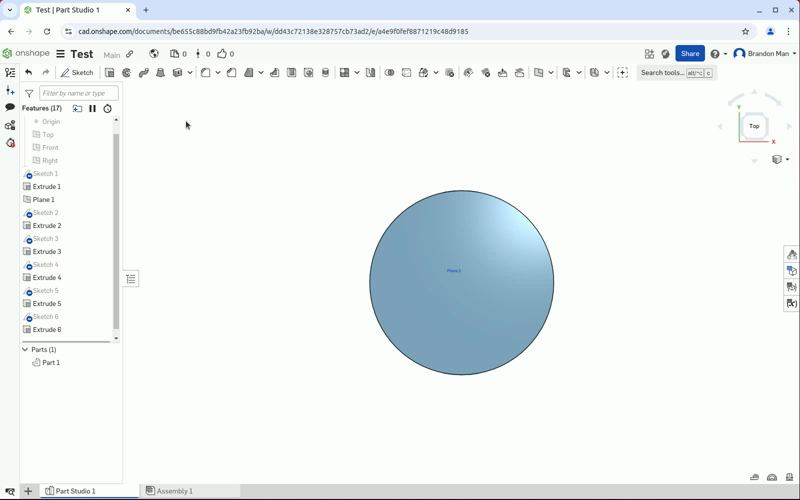
key(shift+h)
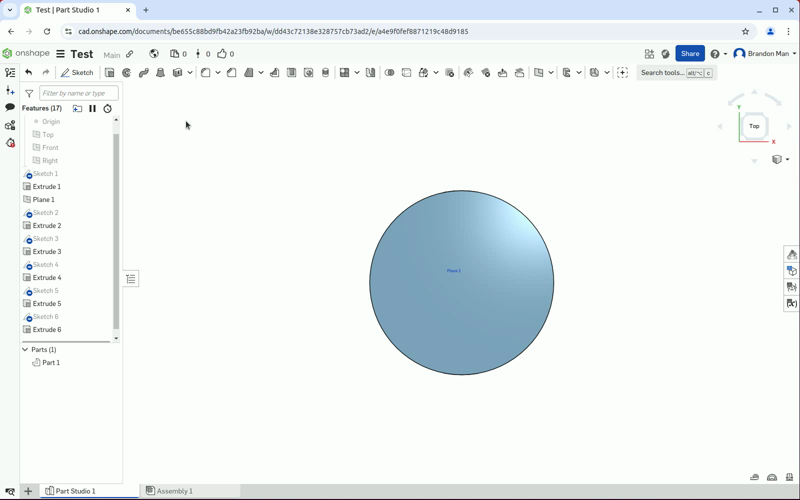
mouse_move(69, 176)
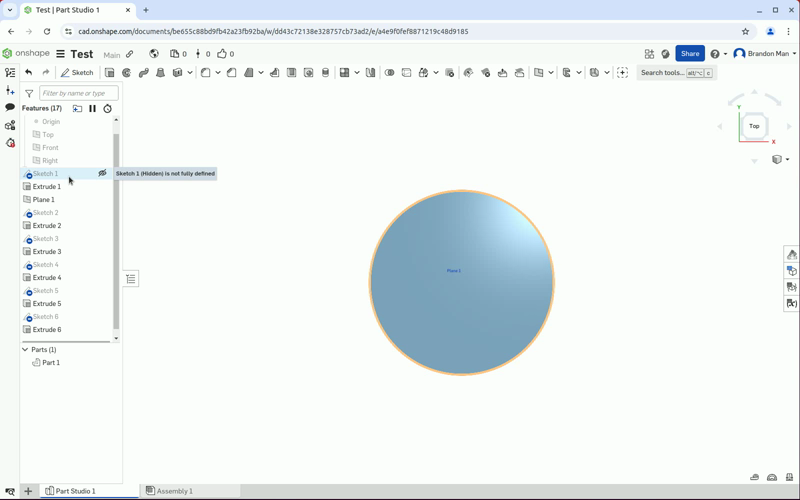
click(69, 176)
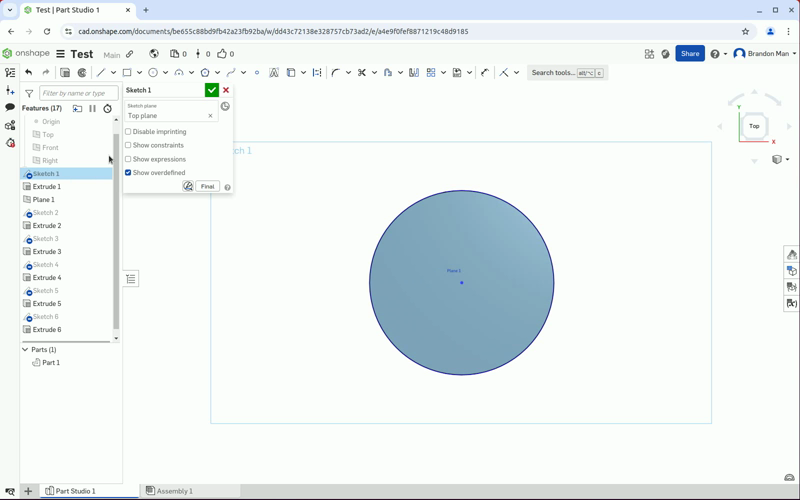
mouse_move(229, 92)
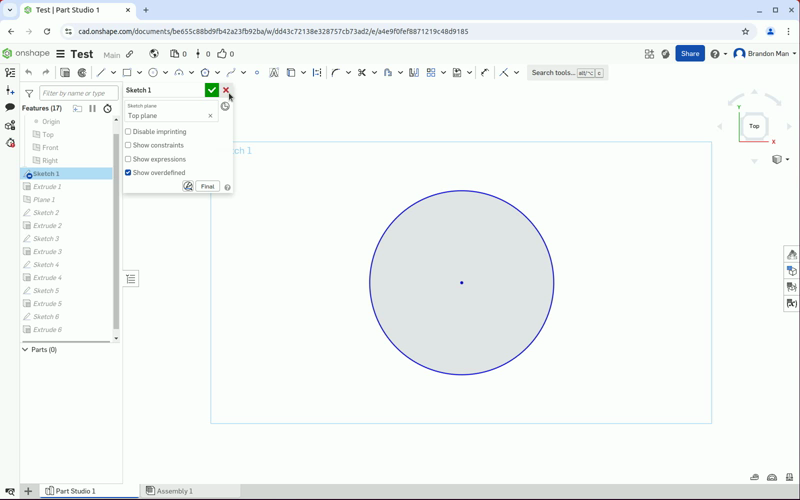
click(229, 92)
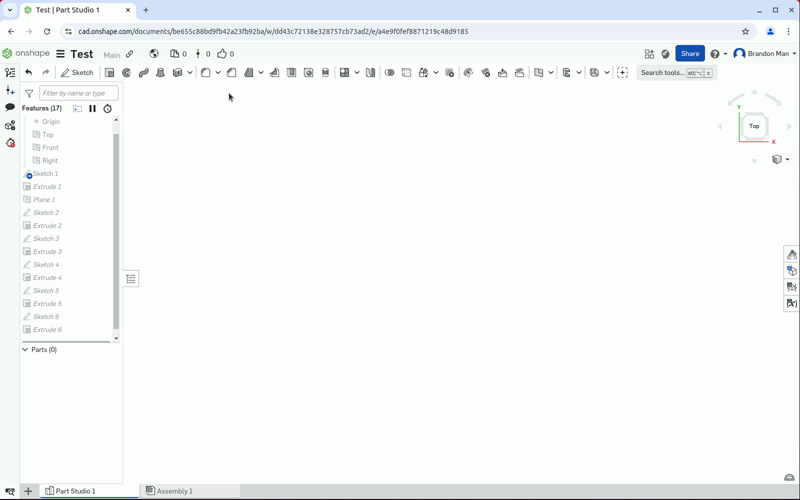
mouse_move(73, 352)
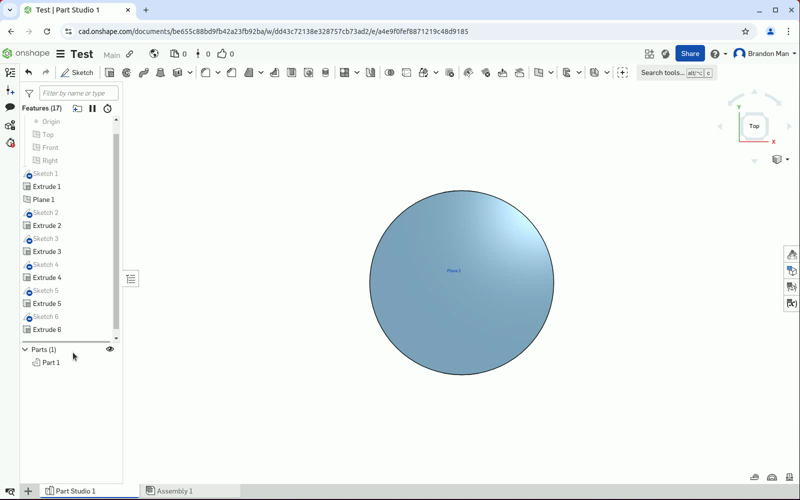
key(y)
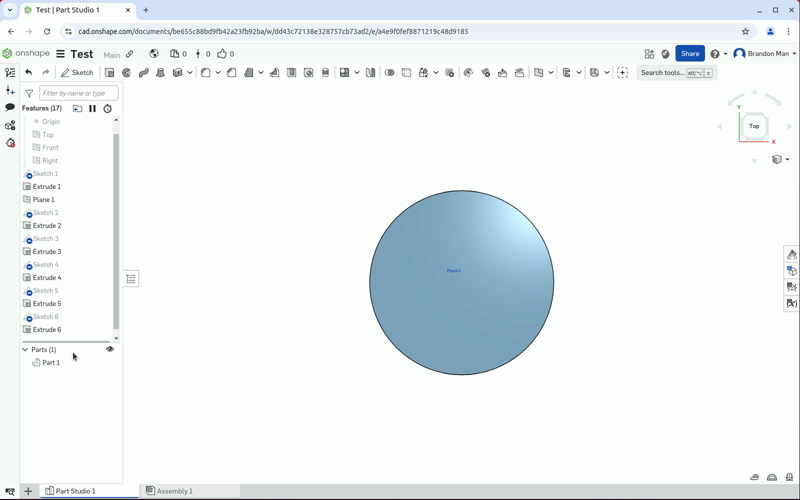
key(shift+p)
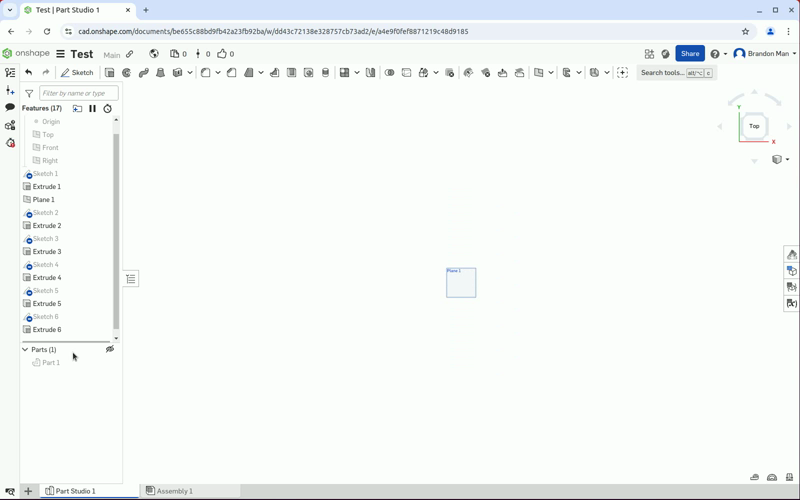
key(space)
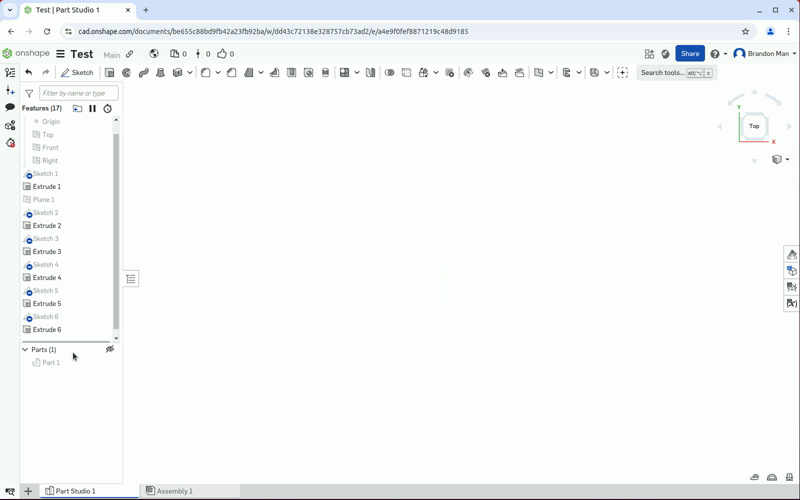
key_down(shift)
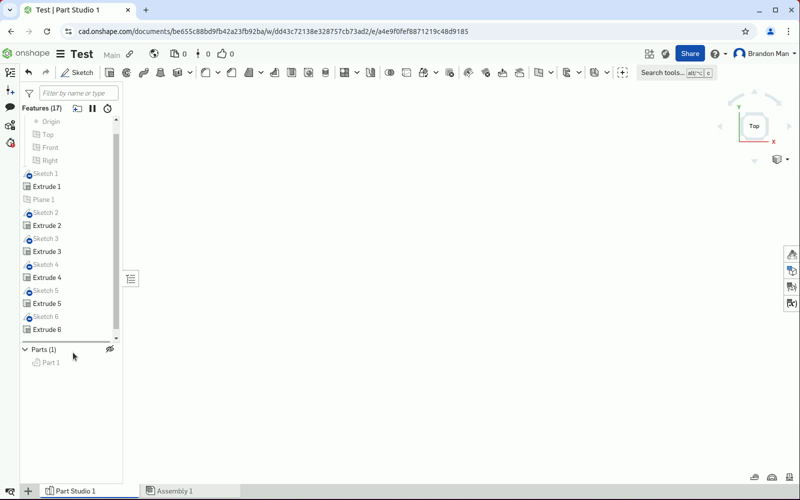
key(up)
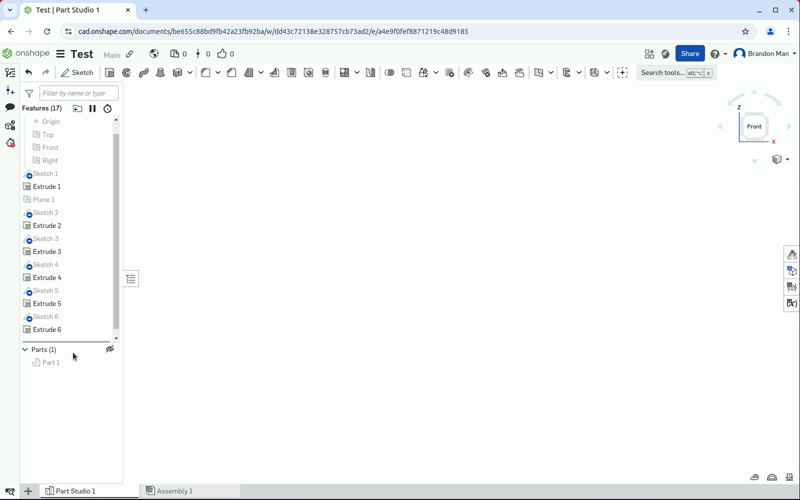
key_up(shift)
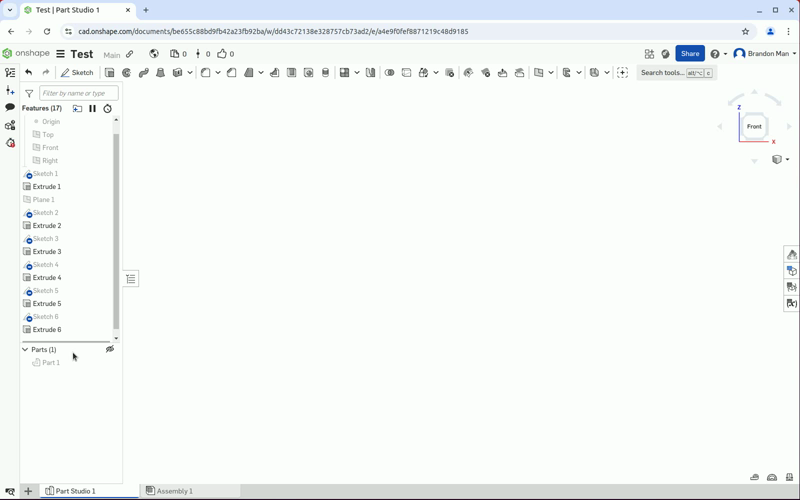
key(space)
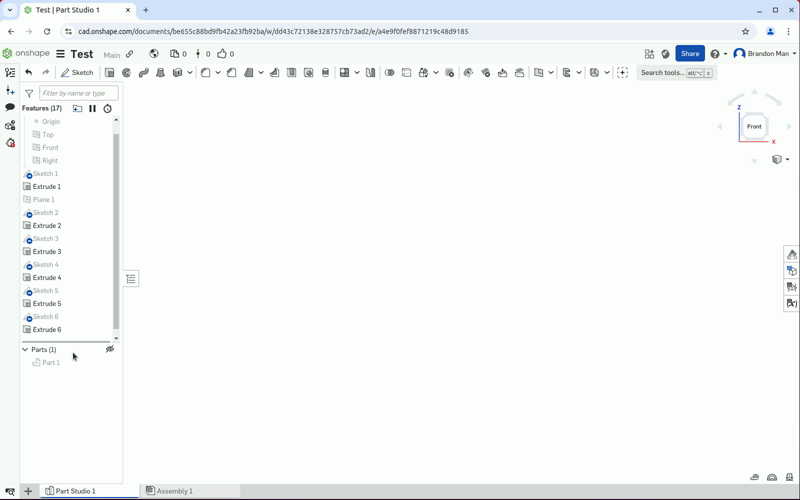
key_down(shift)
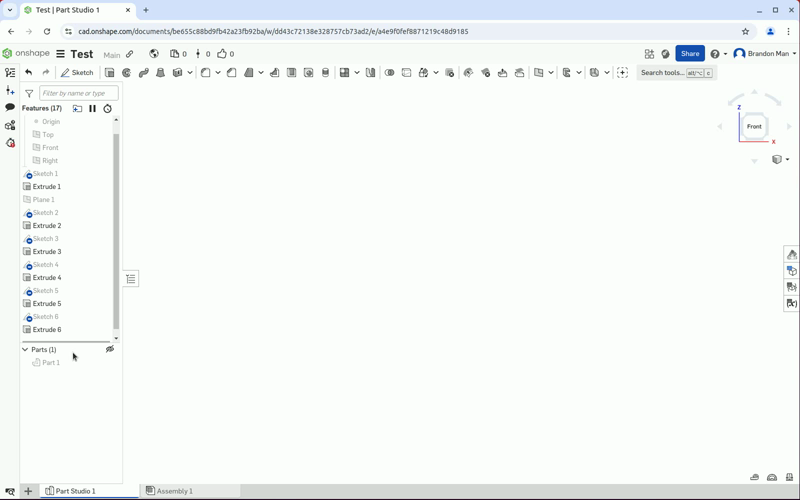
key(left)
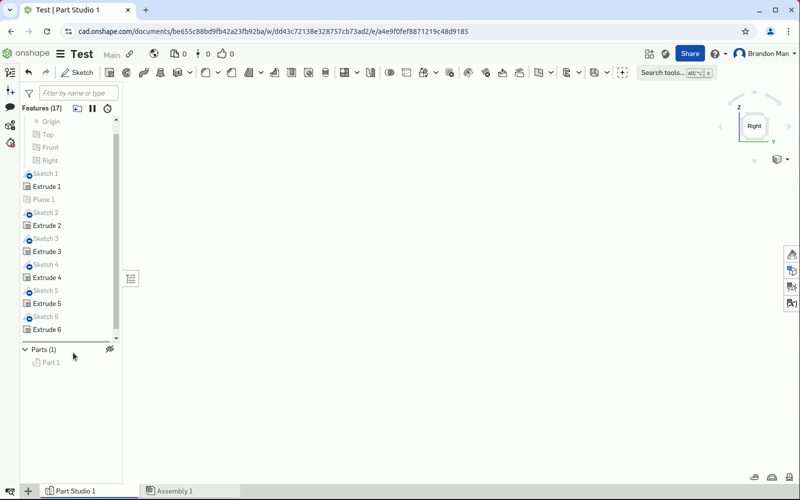
key_up(shift)
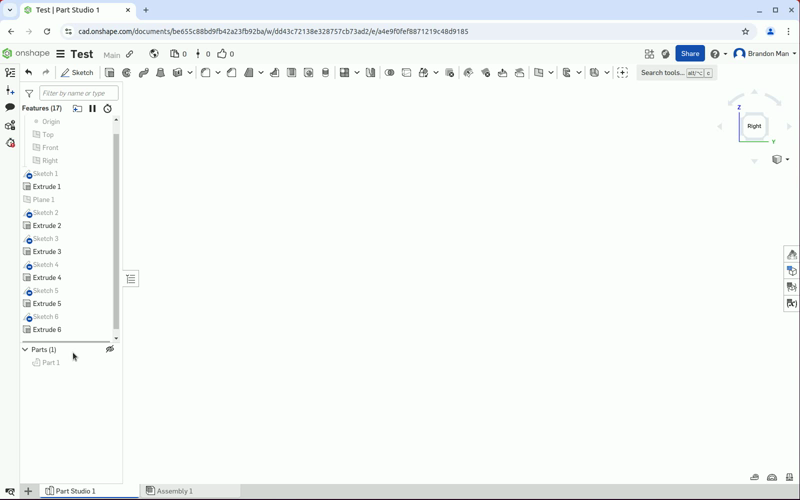
mouse_move(73, 352)
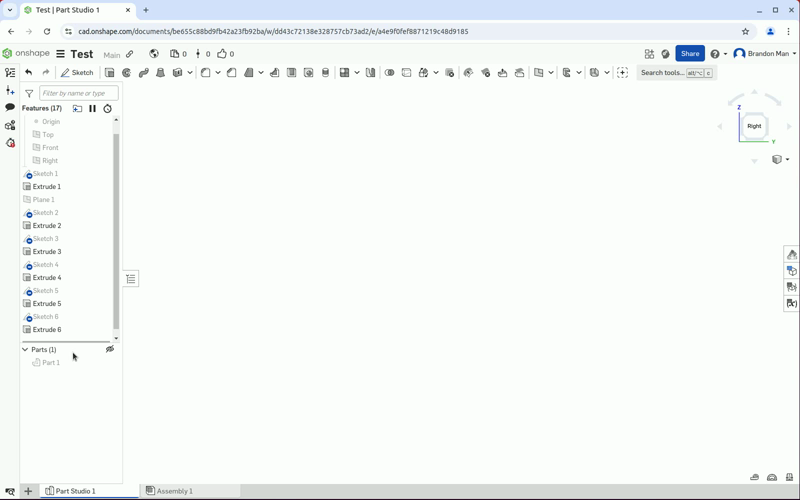
key(shift+y)
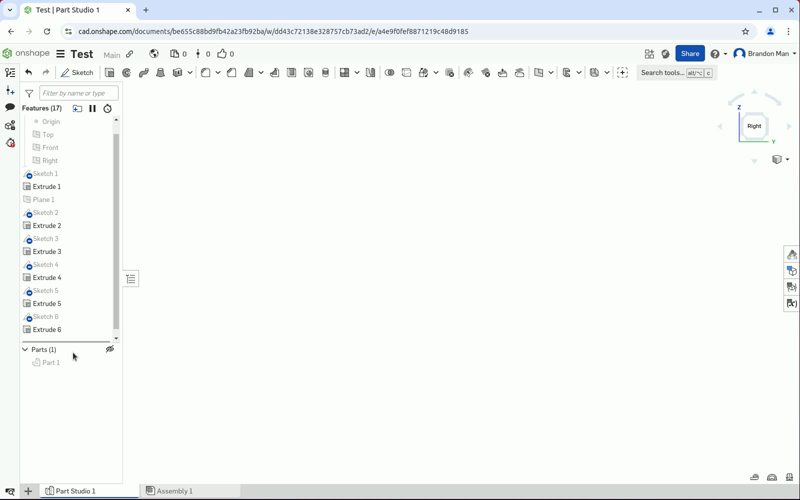
key(shift+s)
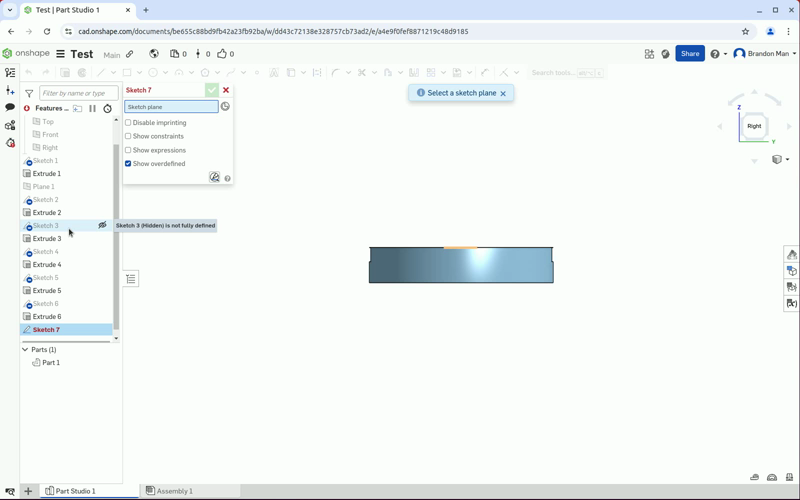
scroll(3)
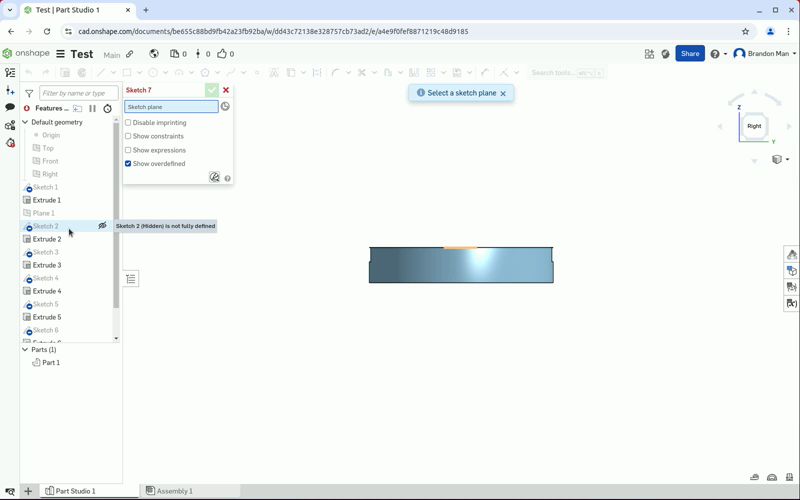
mouse_move(69, 176)
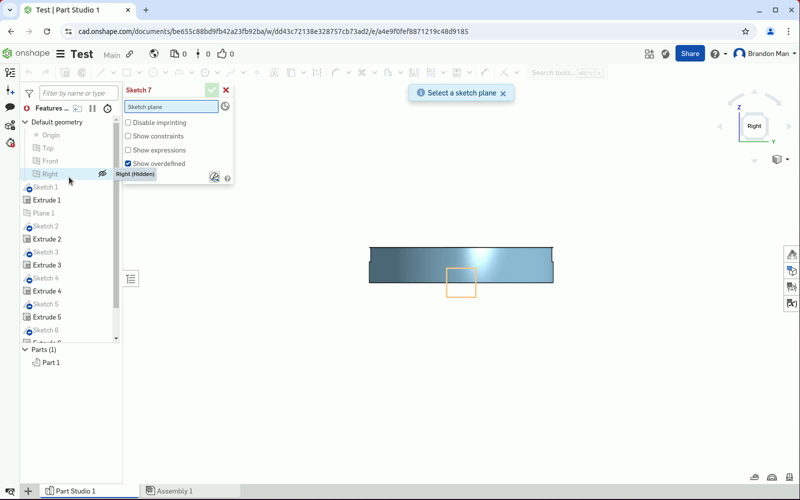
click(69, 176)
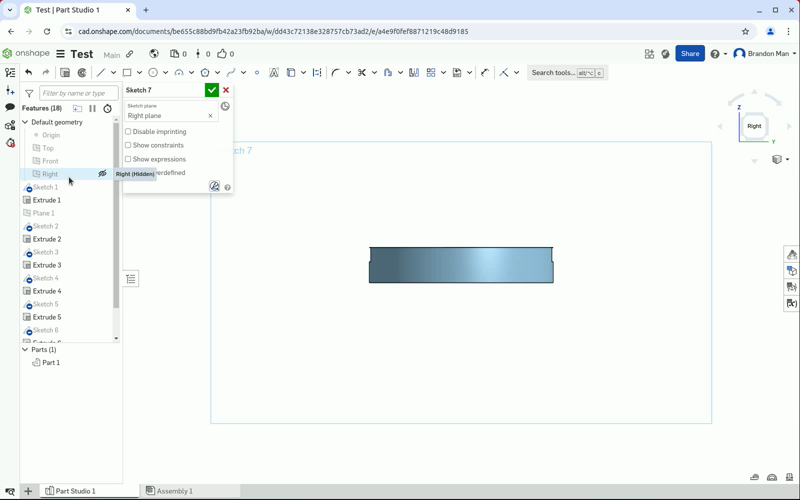
mouse_move(73, 352)
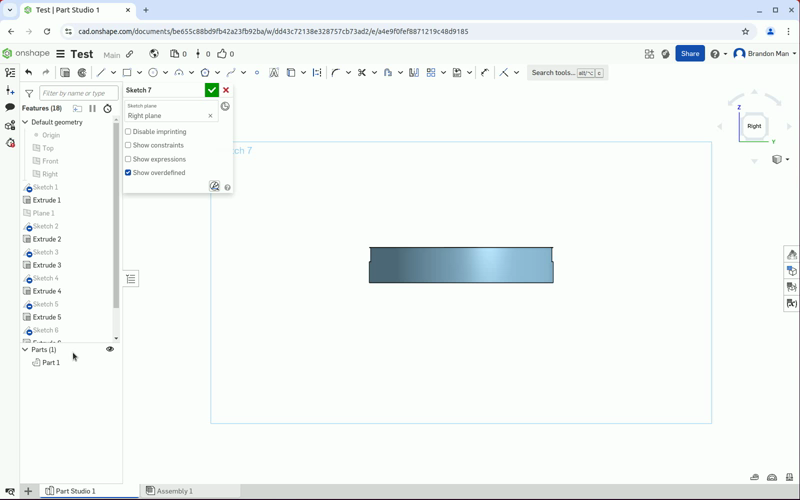
key(y)
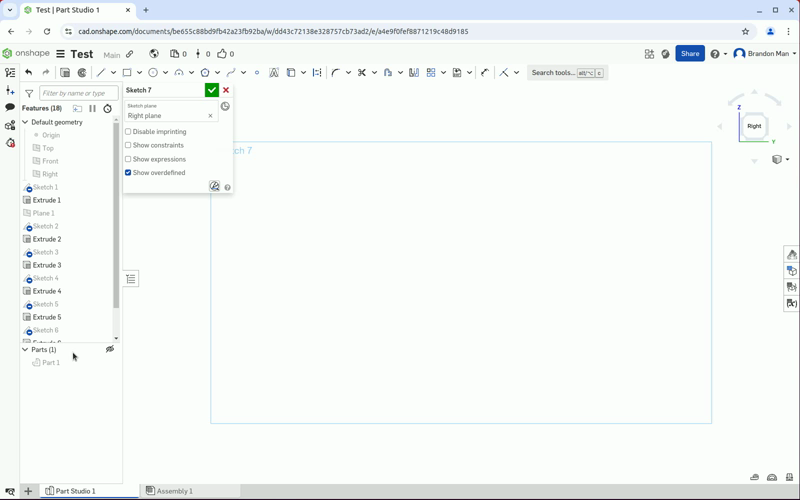
key(l)
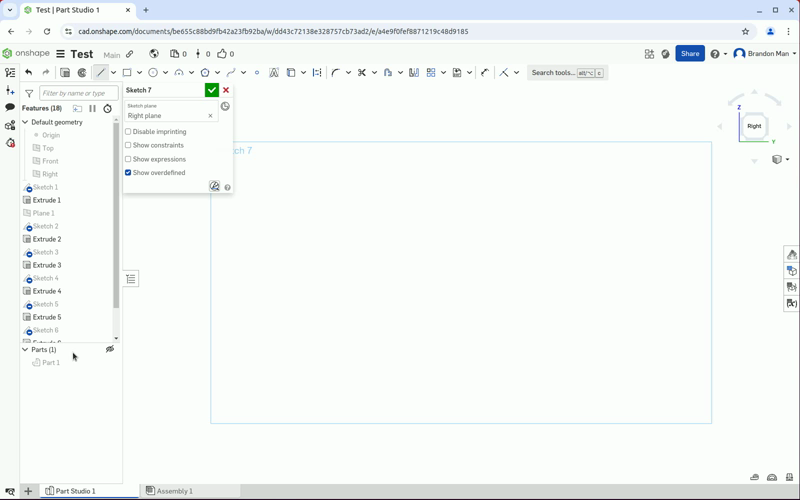
key_down(shift)
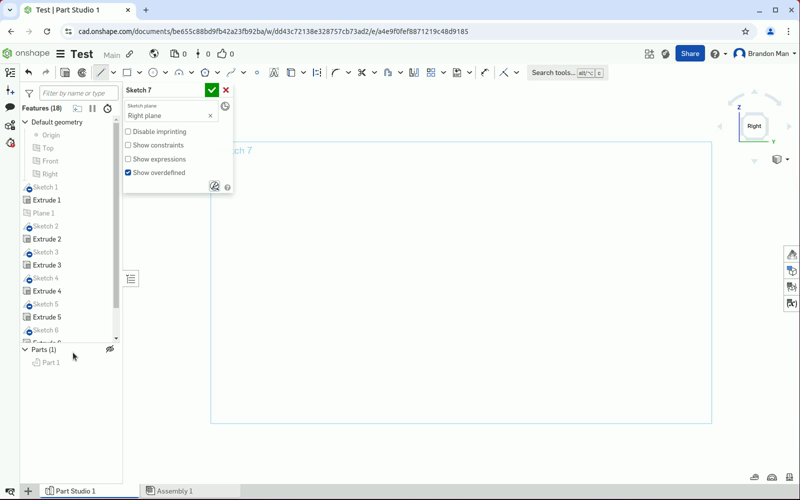
mouse_move(447, 282)
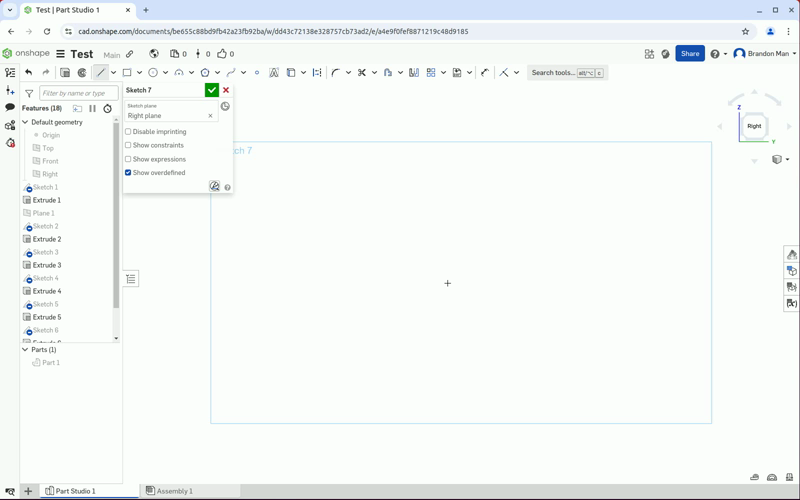
click(447, 282)
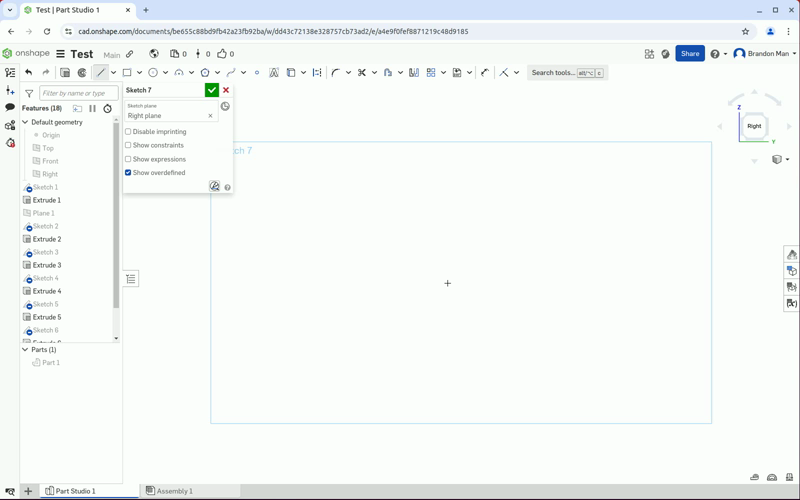
key_up(shift)
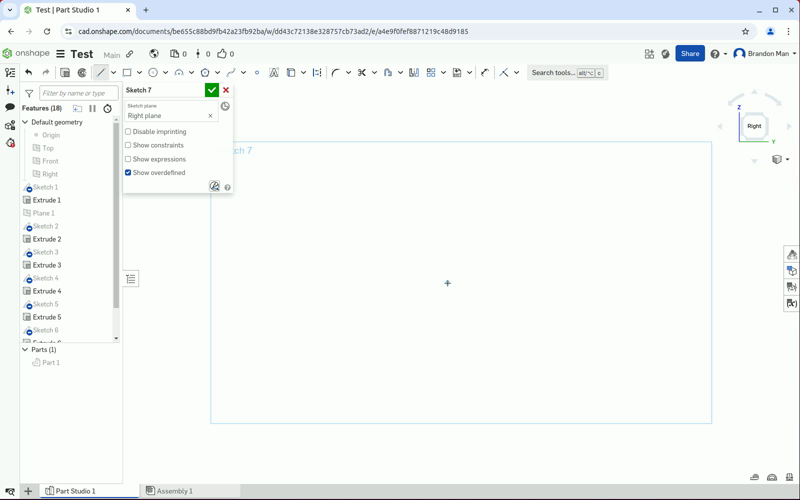
key_down(shift)
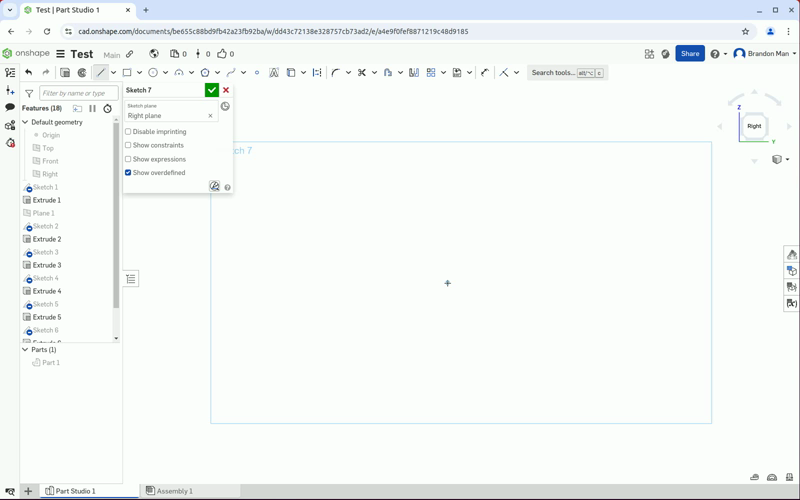
mouse_move(477, 282)
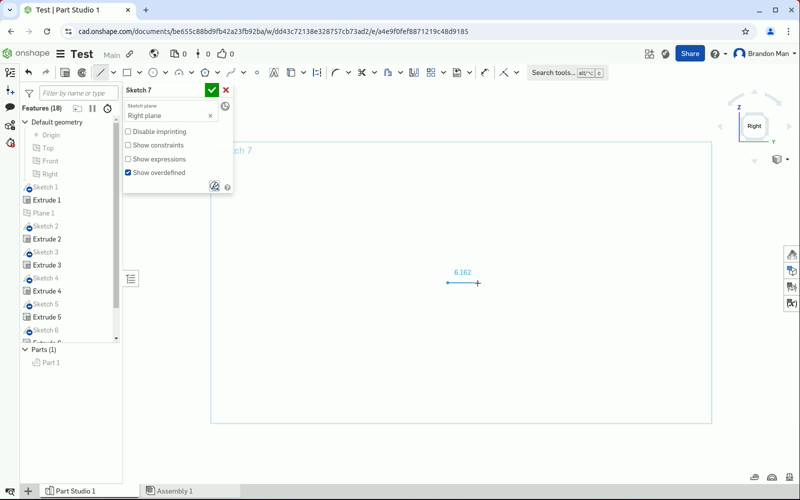
mouse_move(461, 282)
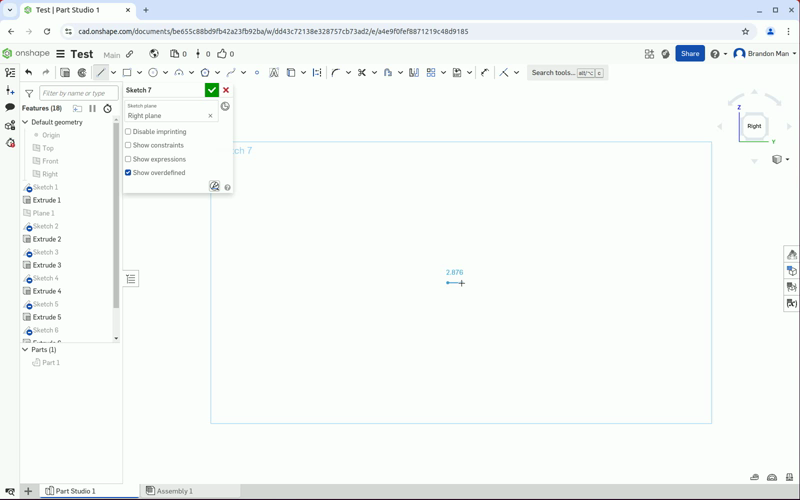
click(461, 282)
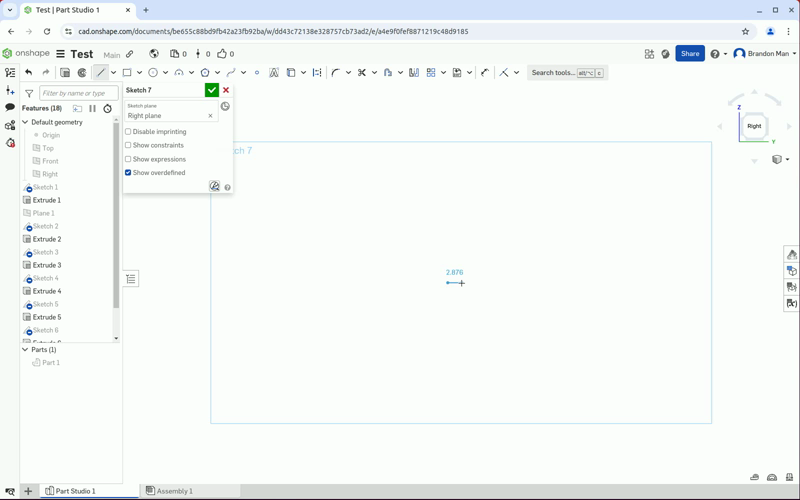
key_up(shift)
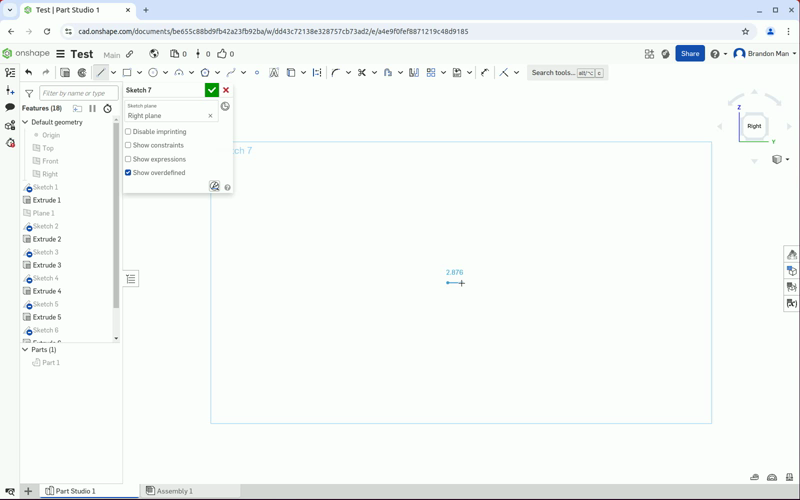
key_down(shift)
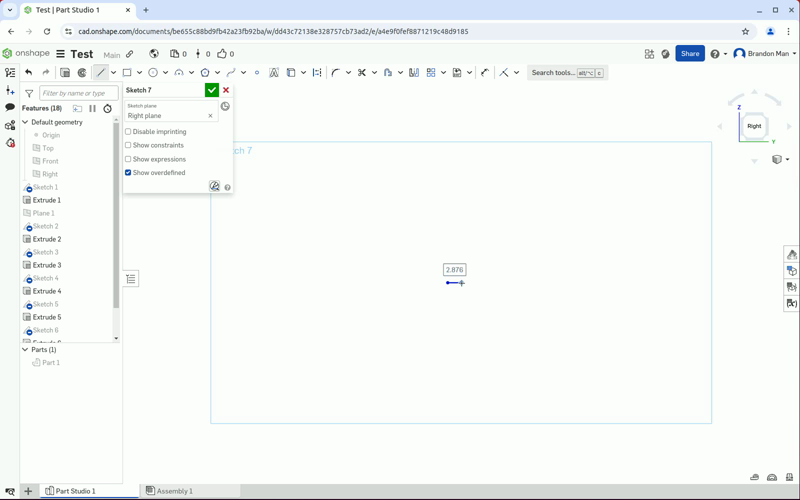
mouse_move(491, 282)
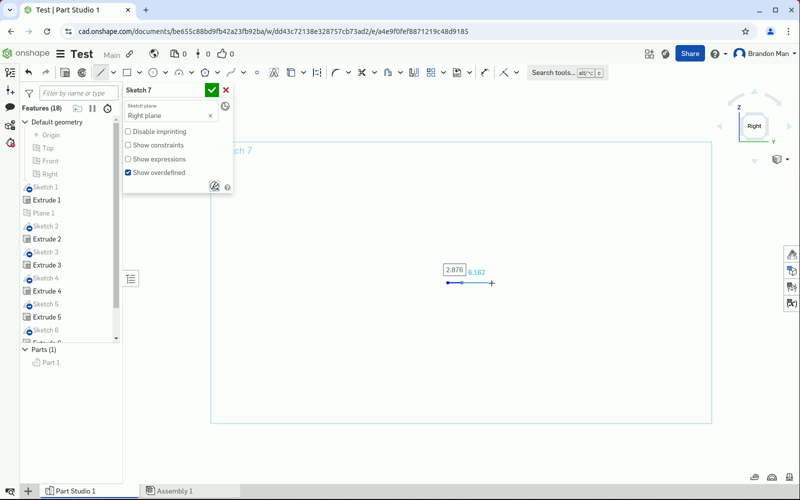
mouse_move(461, 263)
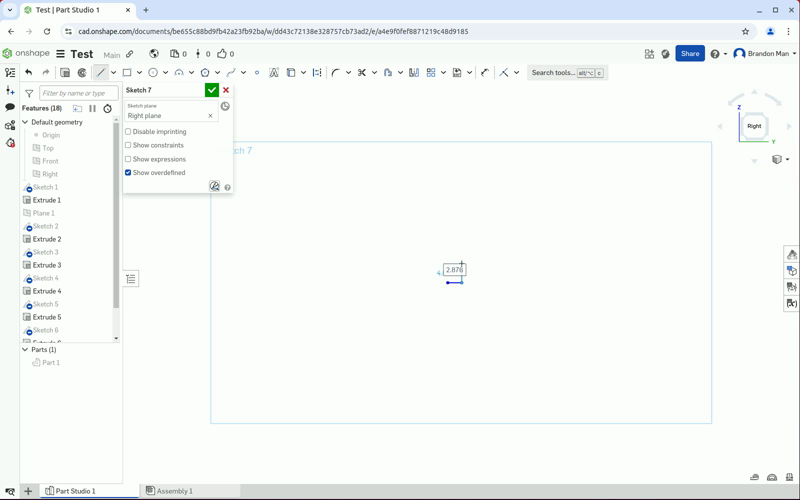
click(461, 263)
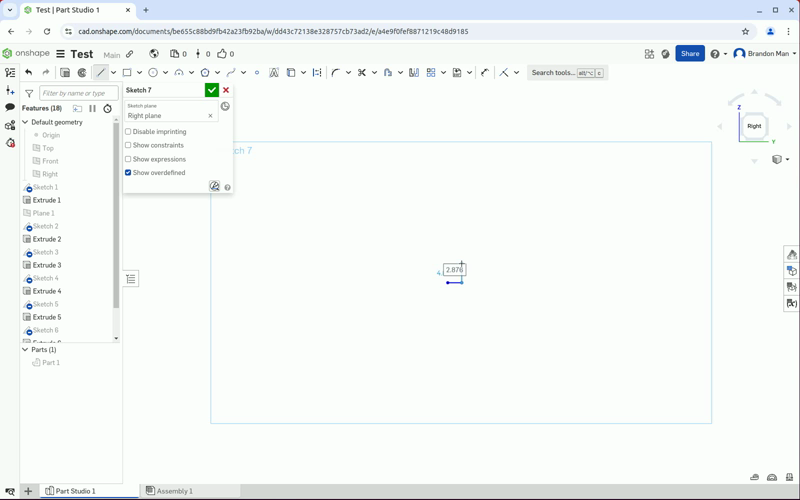
key_up(shift)
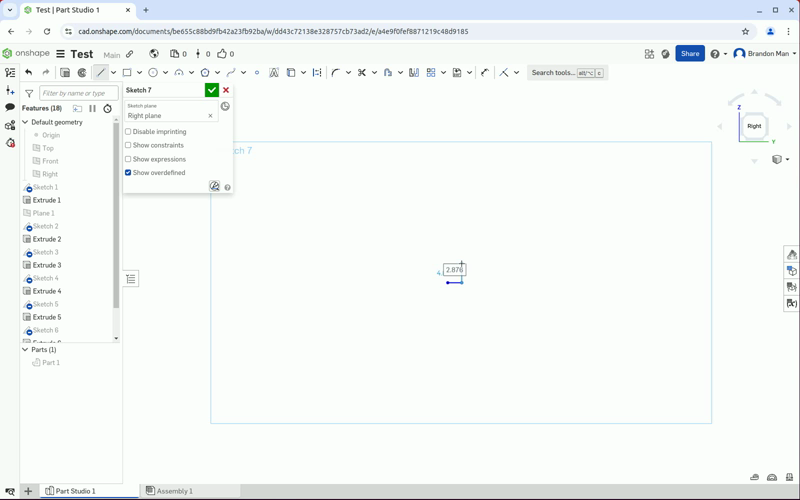
key_down(shift)
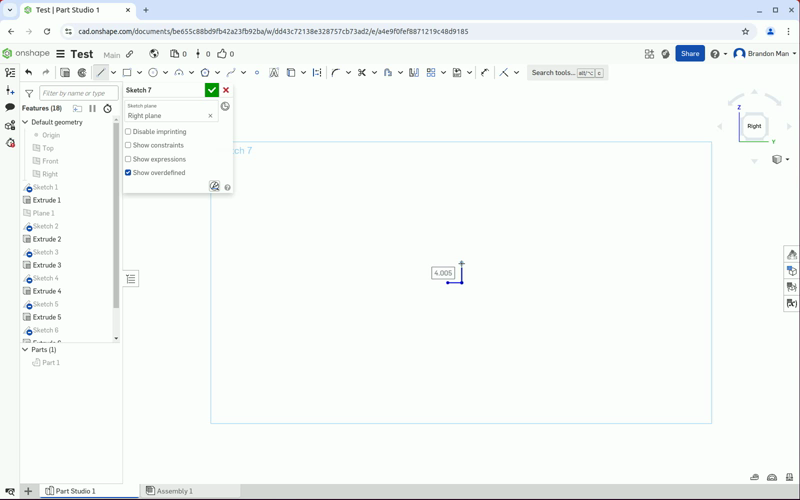
mouse_move(491, 263)
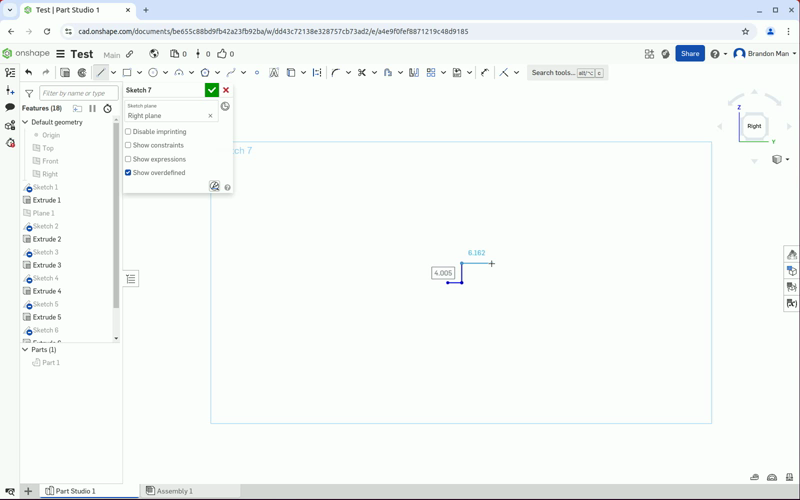
mouse_move(447, 263)
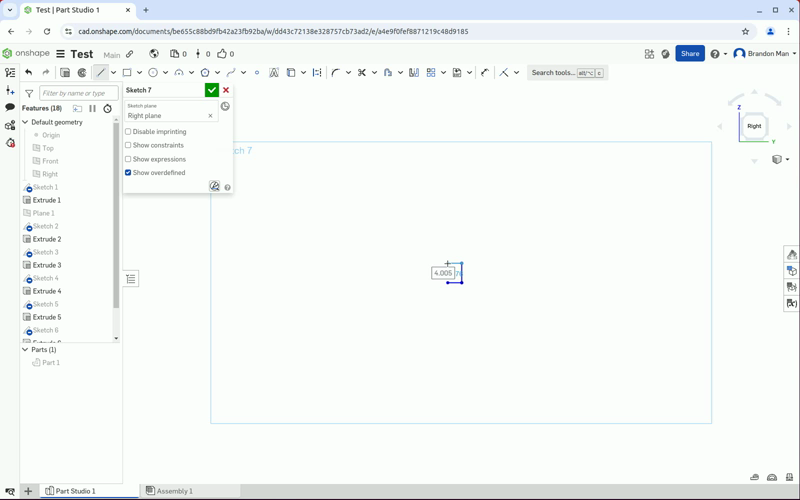
click(447, 263)
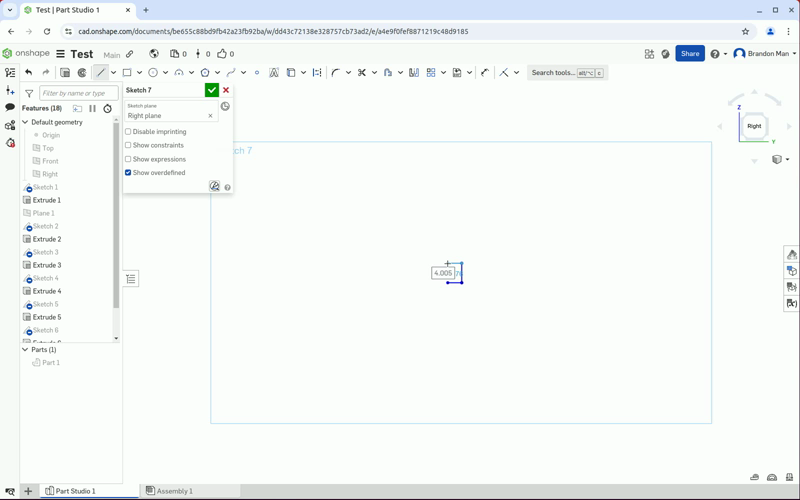
key_up(shift)
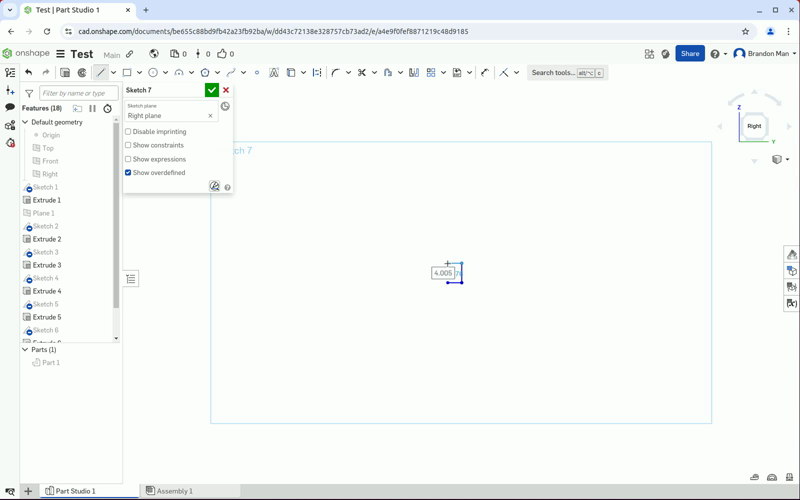
mouse_move(477, 263)
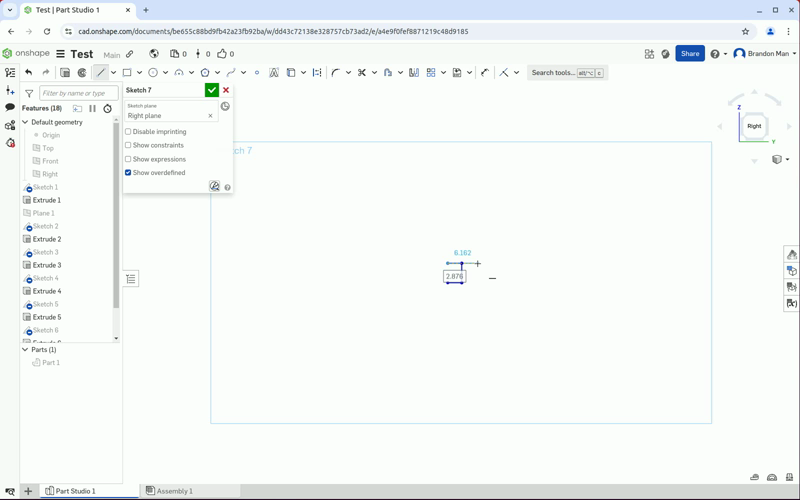
key_down(shift)
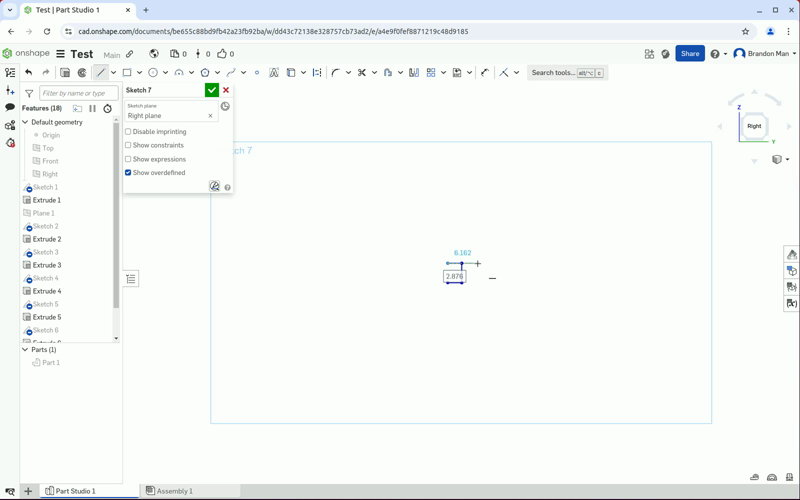
mouse_move(447, 282)
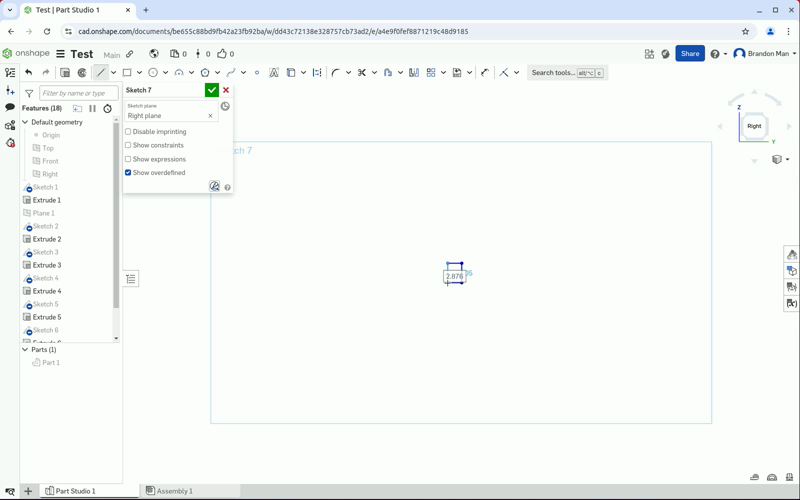
key_up(shift)
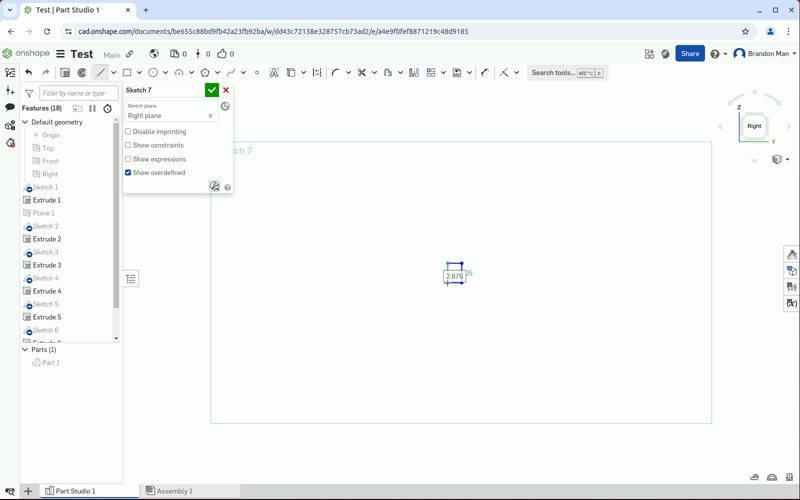
click(447, 282)
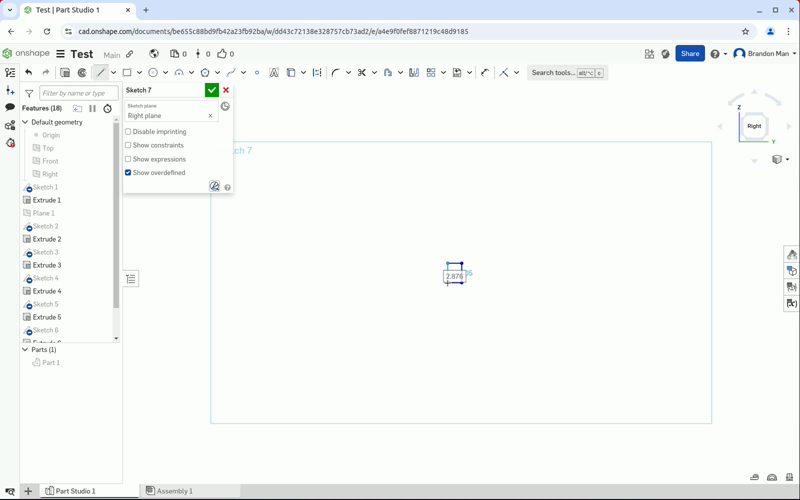
key(esc)
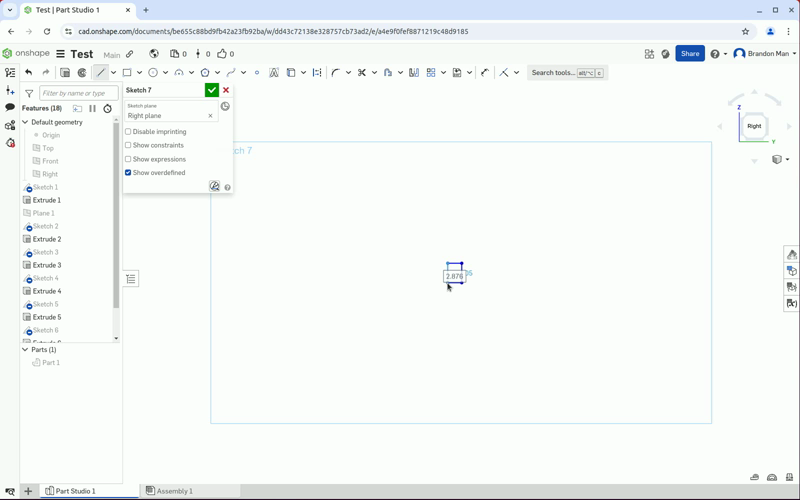
mouse_move(450, 275)
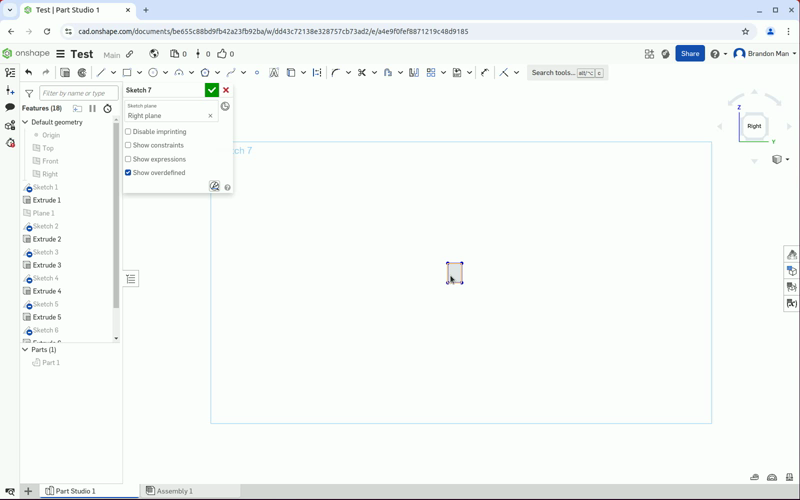
scroll(6)
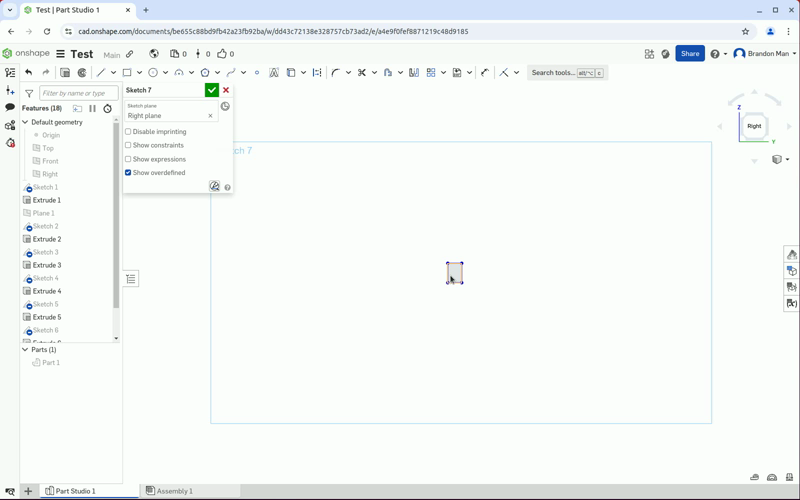
scroll(6)
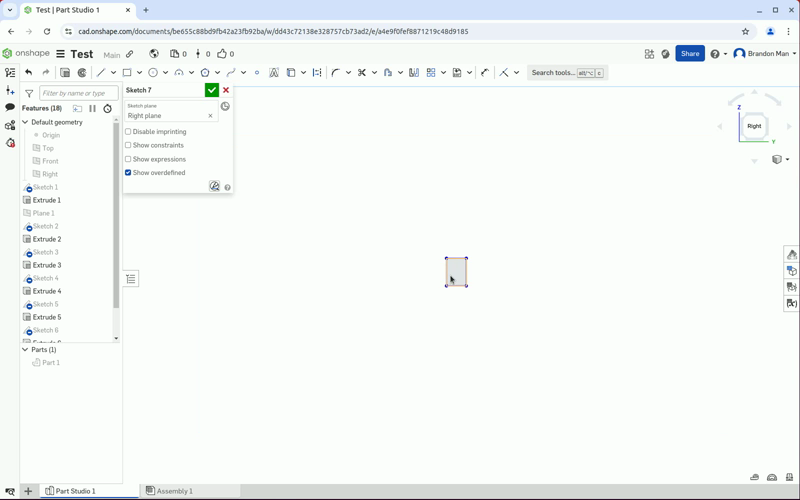
scroll(6)
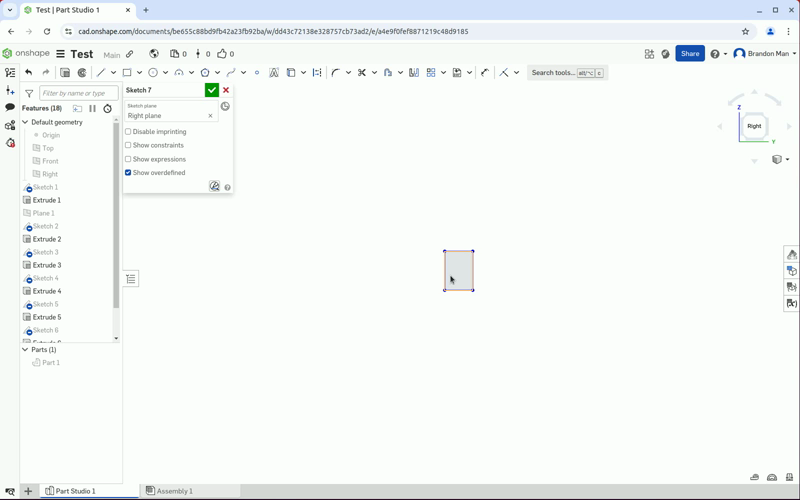
scroll(6)
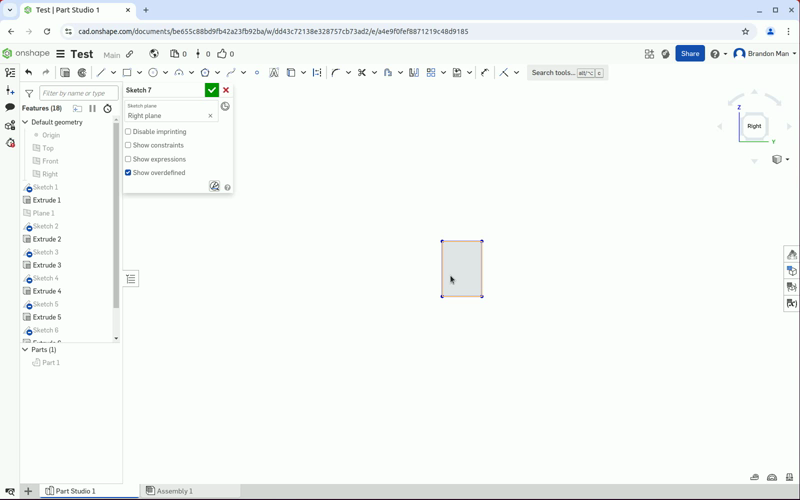
scroll(6)
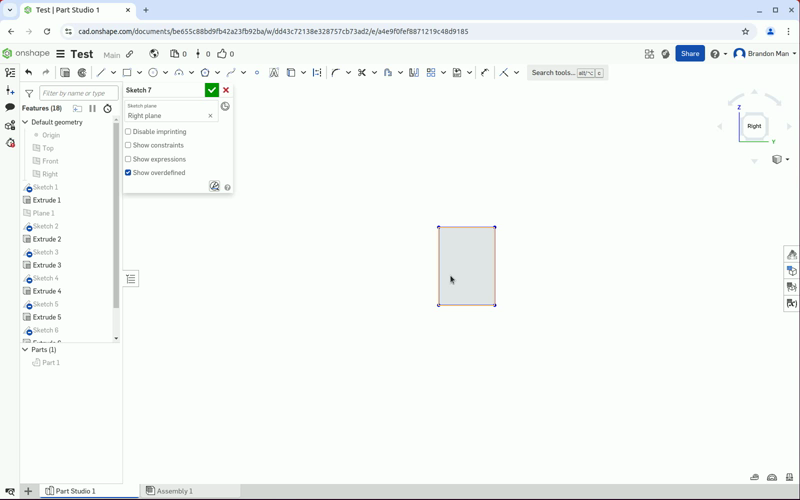
scroll(6)
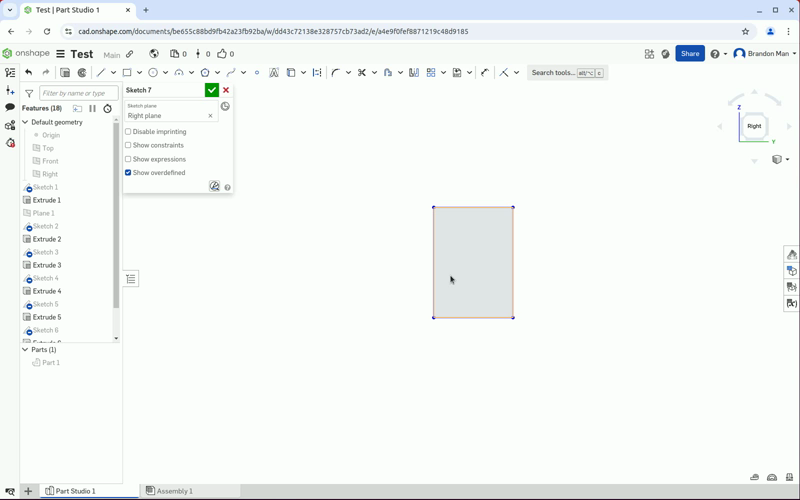
scroll(6)
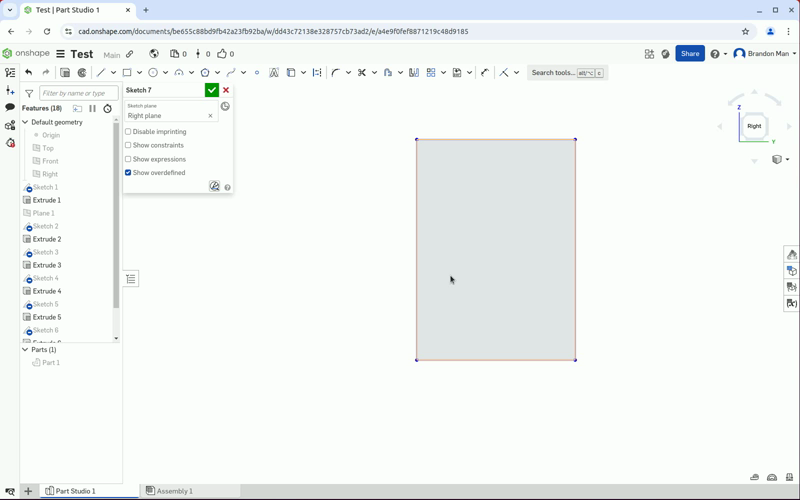
click(450, 275)
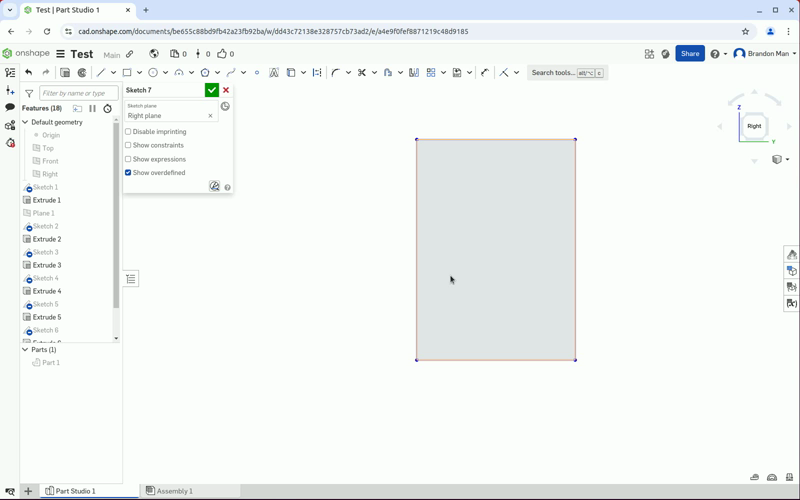
scroll(-6)
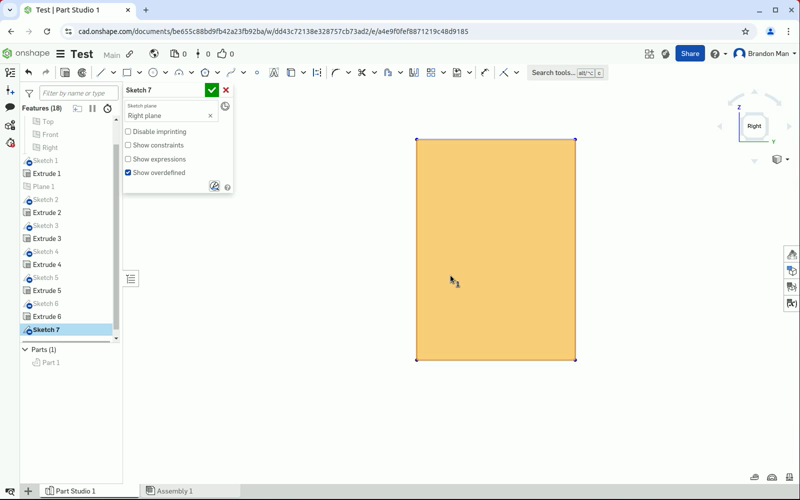
scroll(-6)
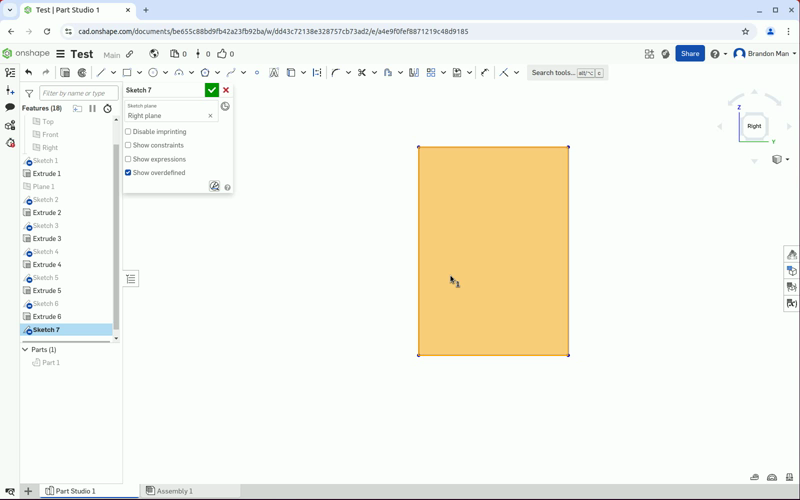
scroll(-6)
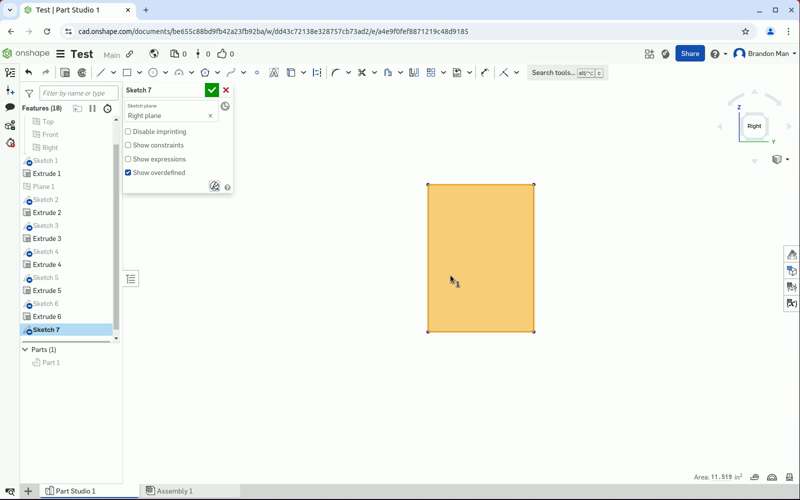
scroll(-6)
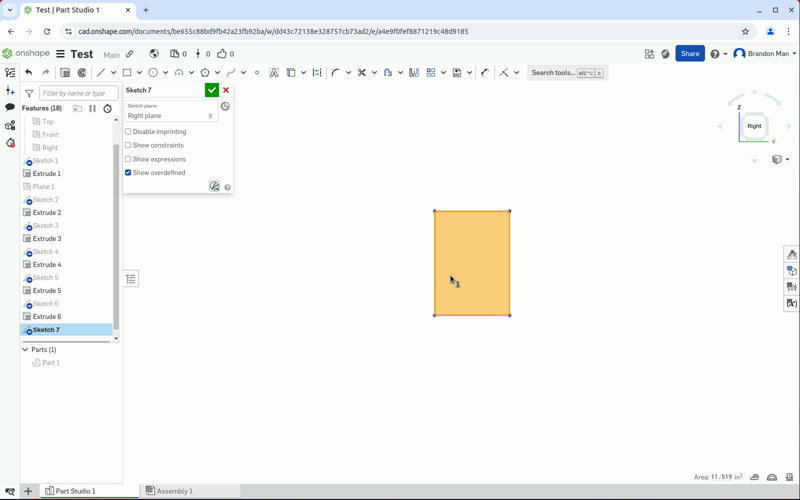
scroll(-6)
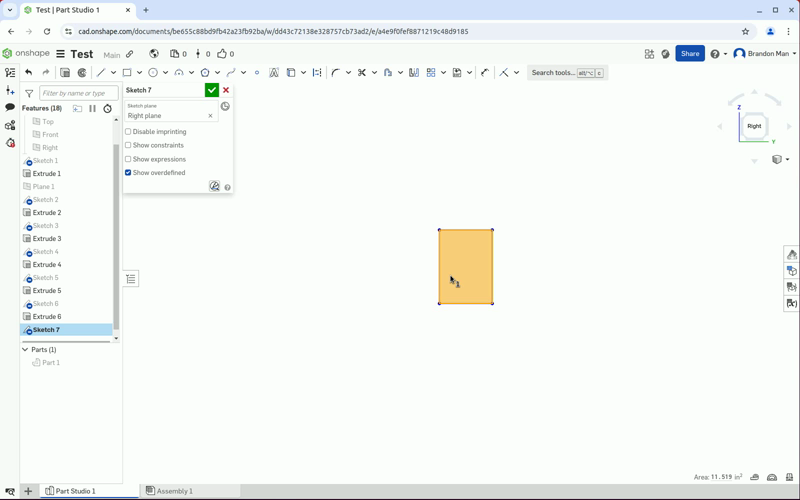
scroll(-6)
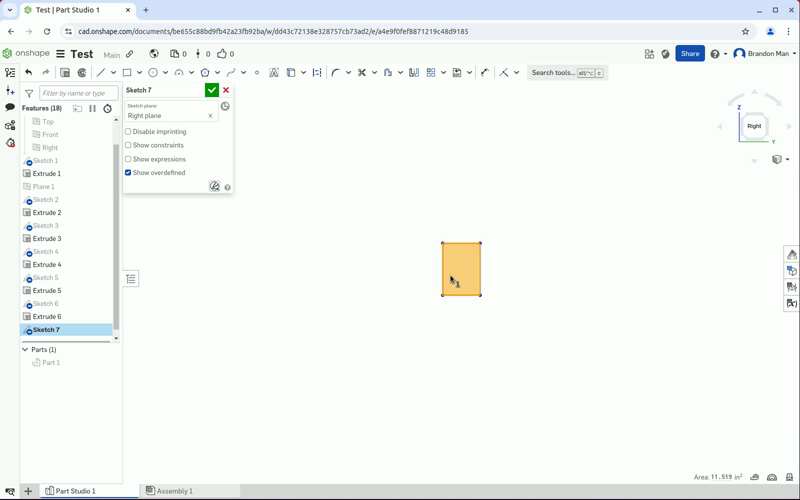
scroll(-6)
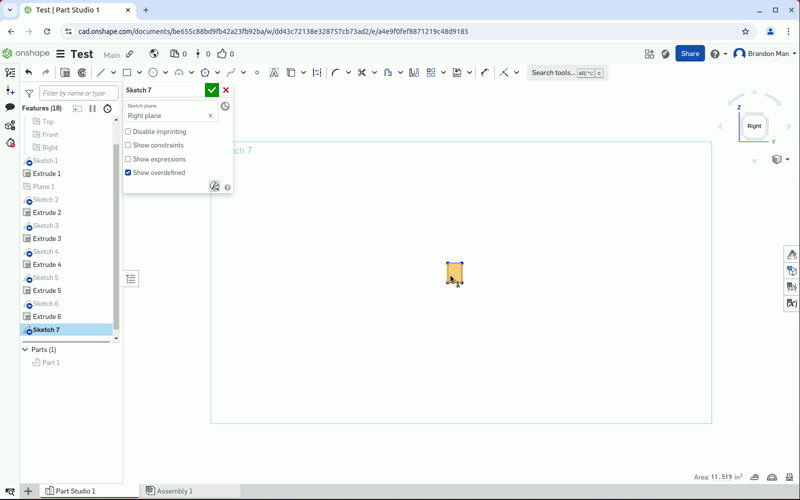
mouse_move(73, 352)
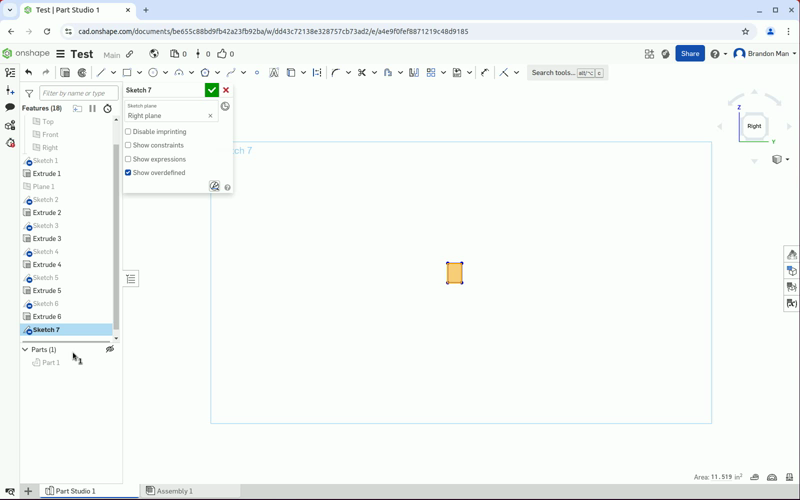
key(shift+y)
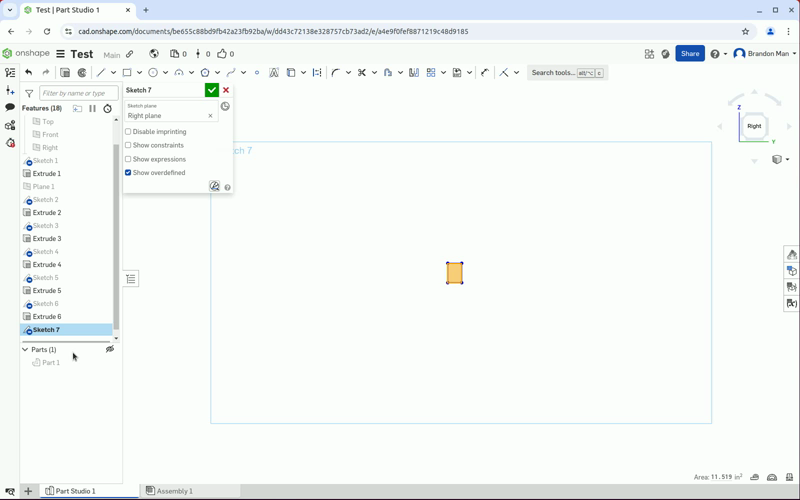
key(shift+e)
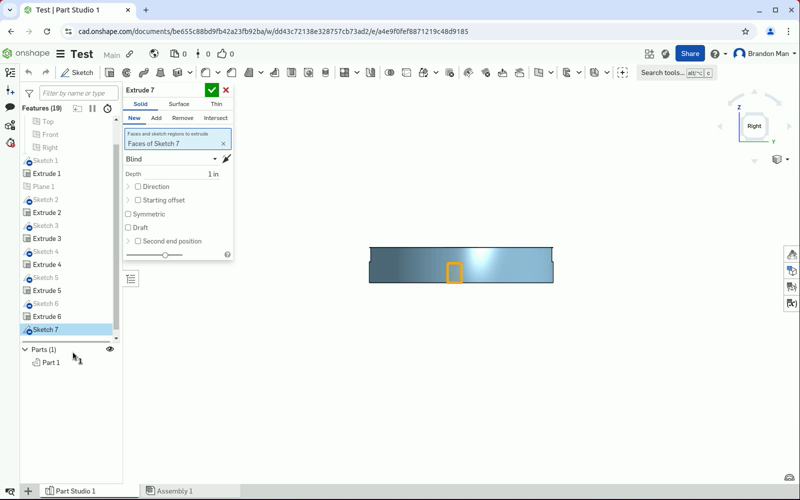
mouse_move(143, 106)
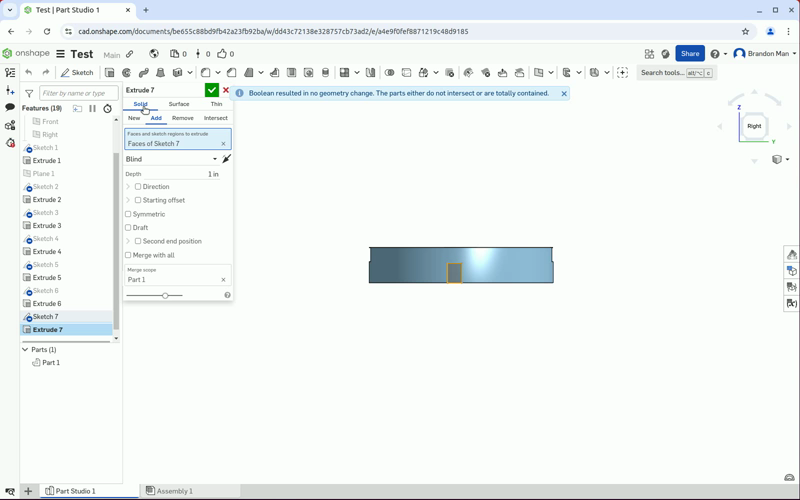
click(143, 106)
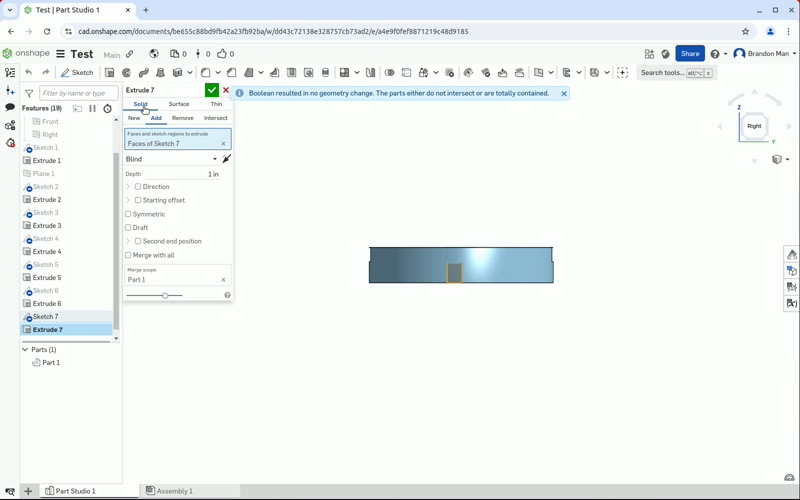
mouse_move(137, 120)
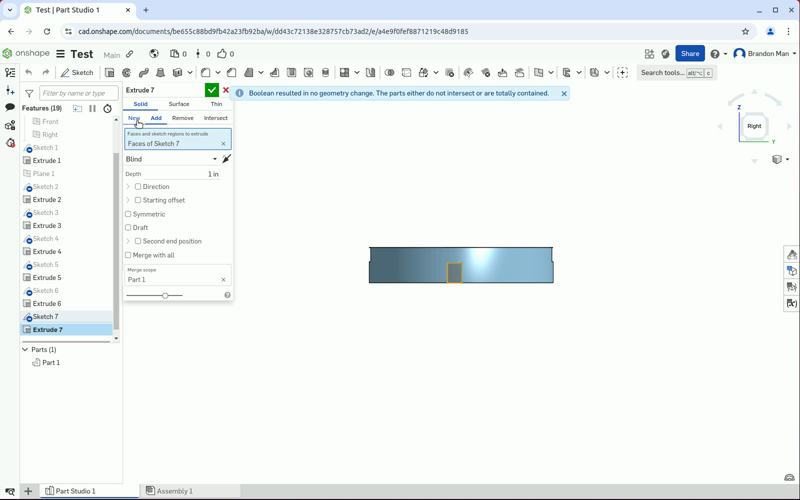
click(137, 120)
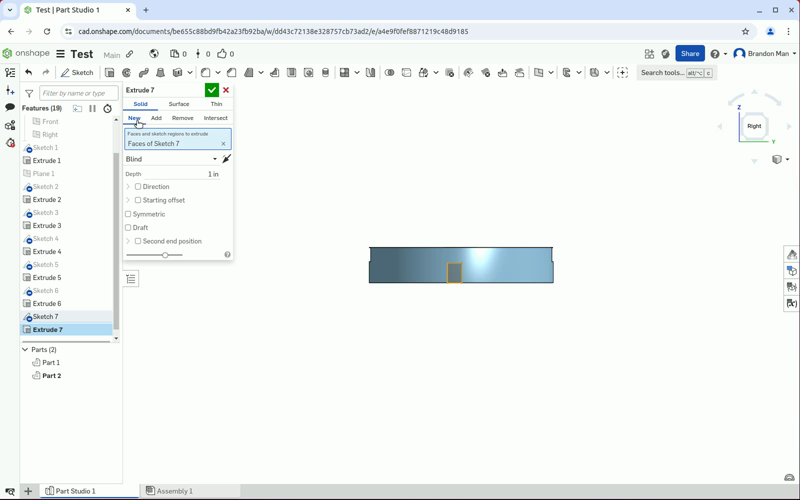
key(tab, 4)
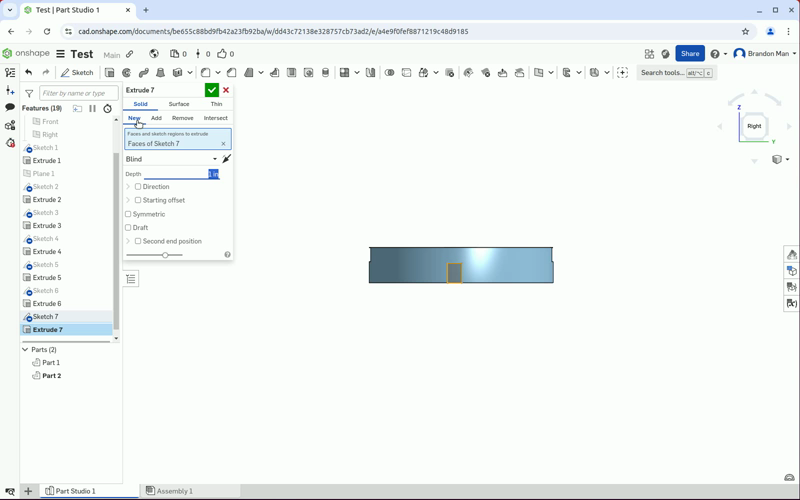
text(23.59)
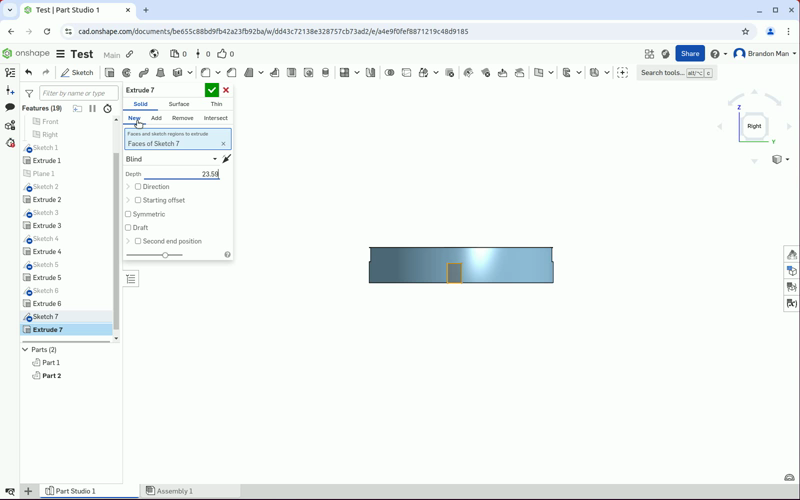
key(enter)
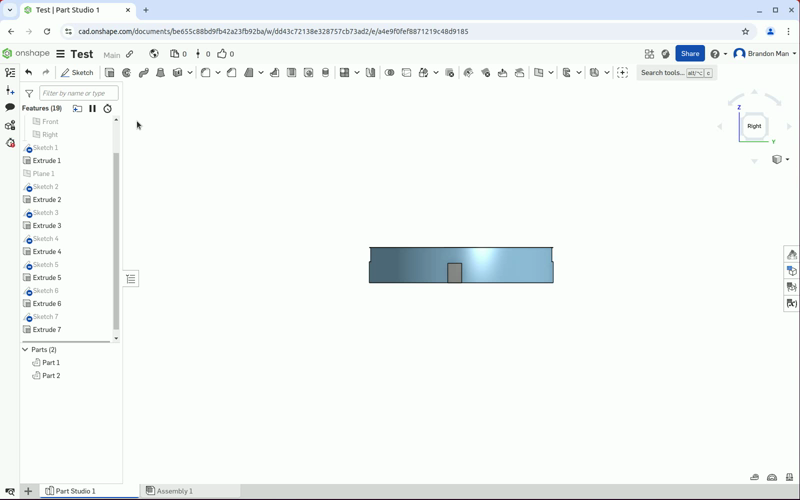
key(shift+h)
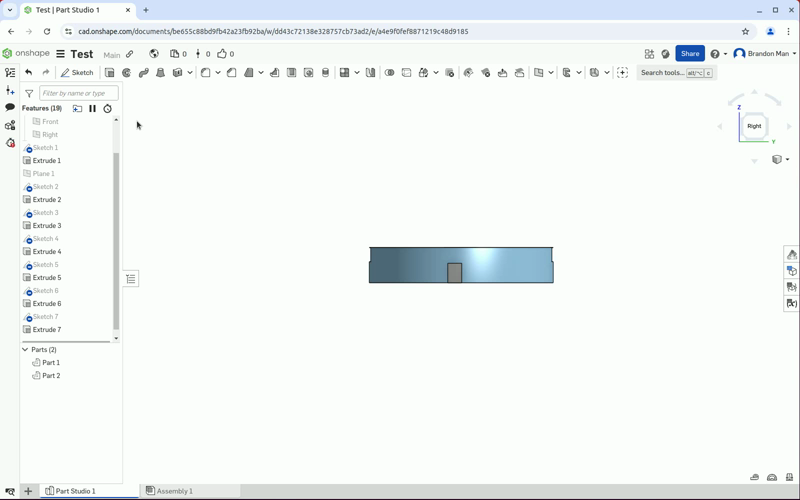
key(shift+h)
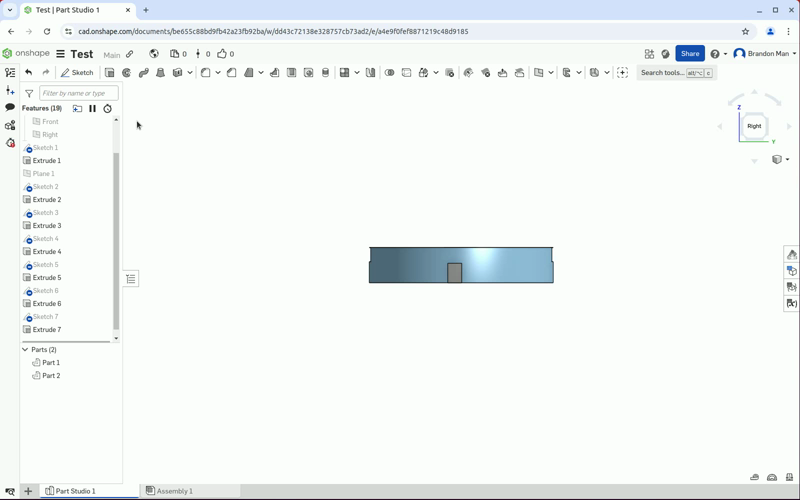
mouse_move(69, 150)
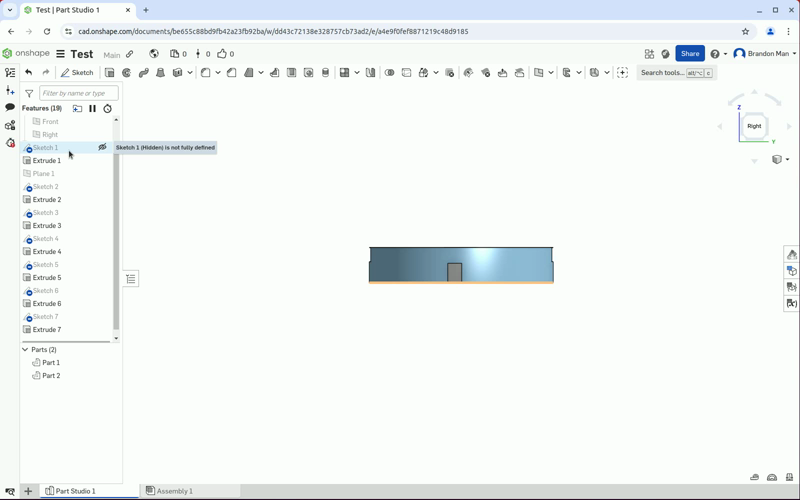
click(69, 150)
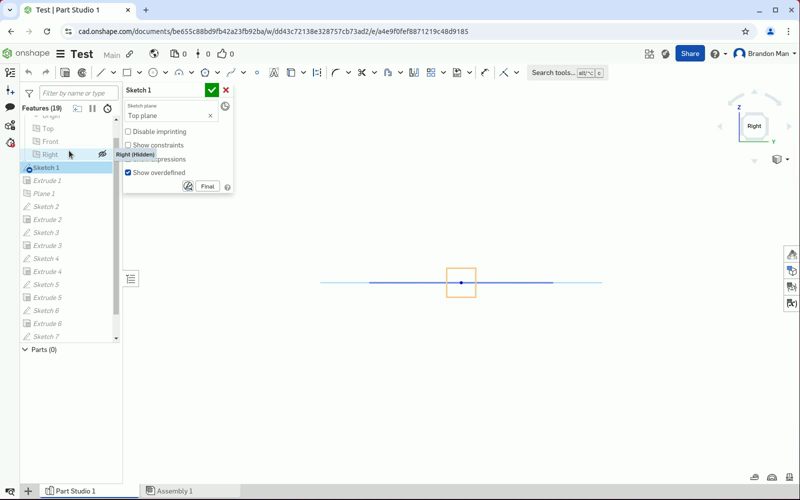
mouse_move(229, 92)
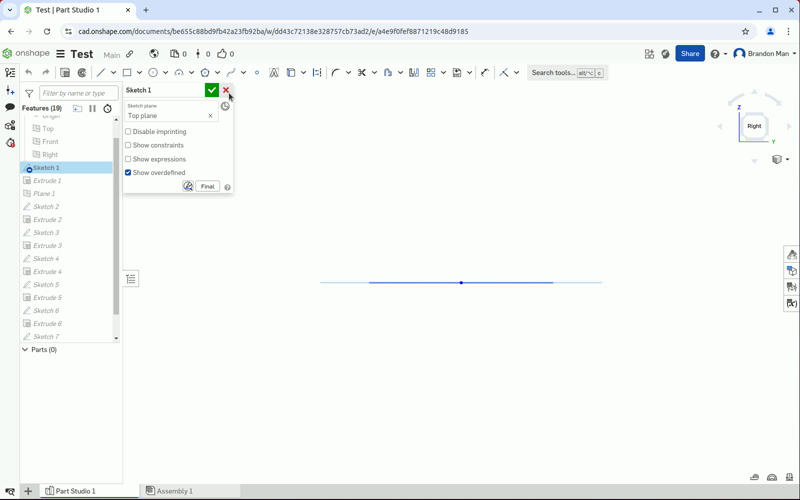
click(229, 92)
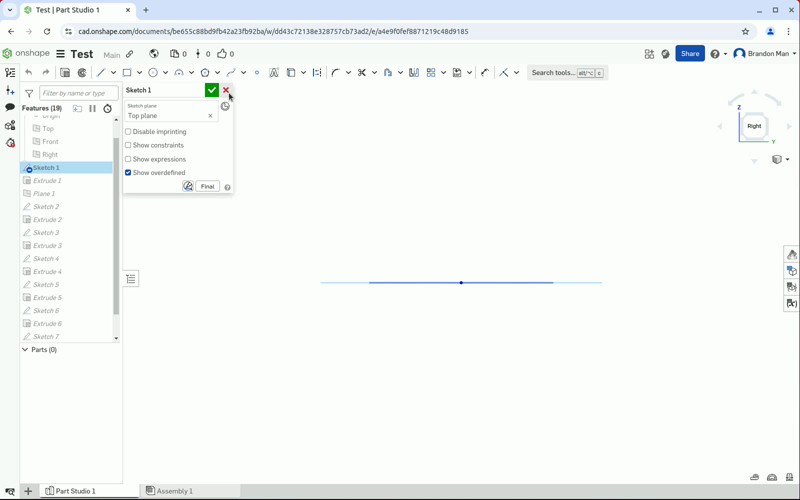
key(shift+s)
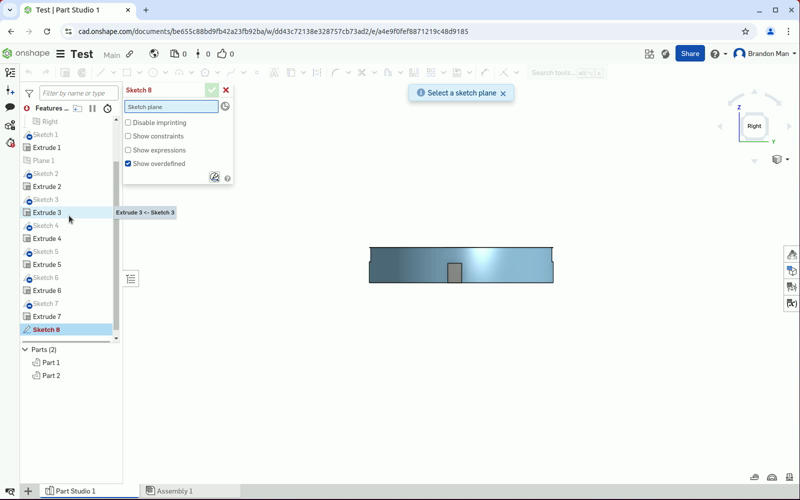
scroll(3)
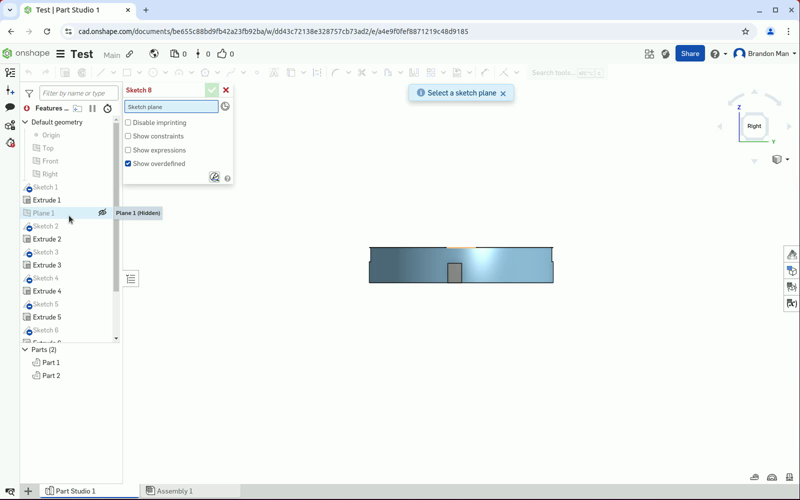
mouse_move(69, 176)
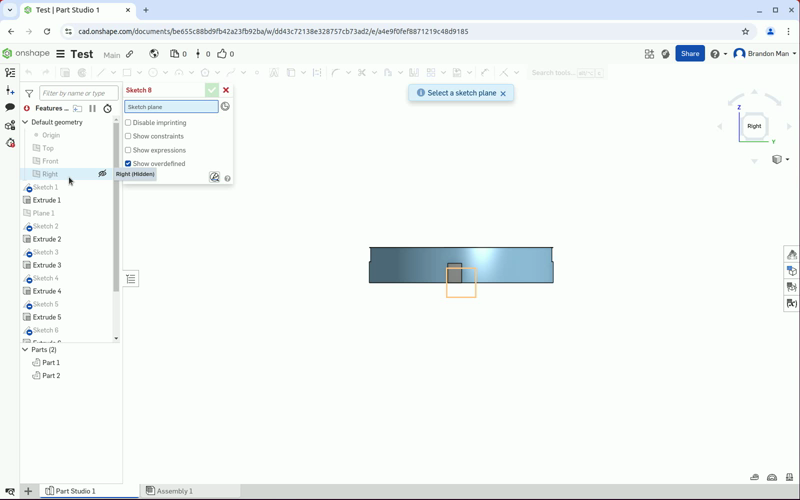
click(69, 176)
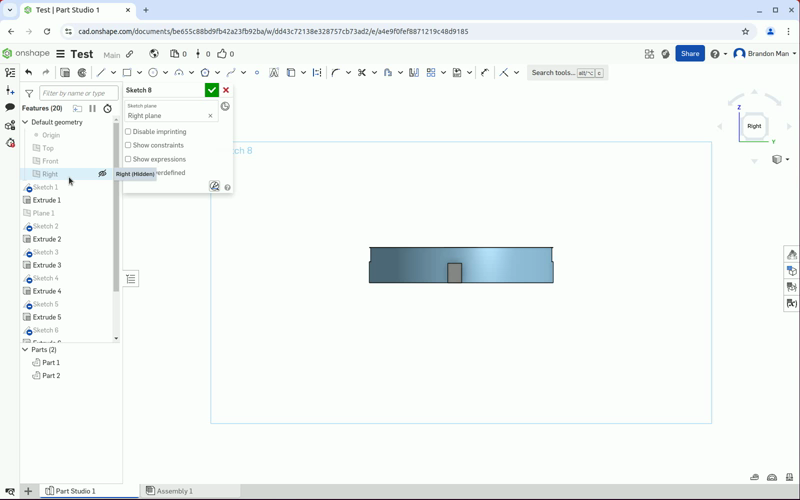
mouse_move(73, 352)
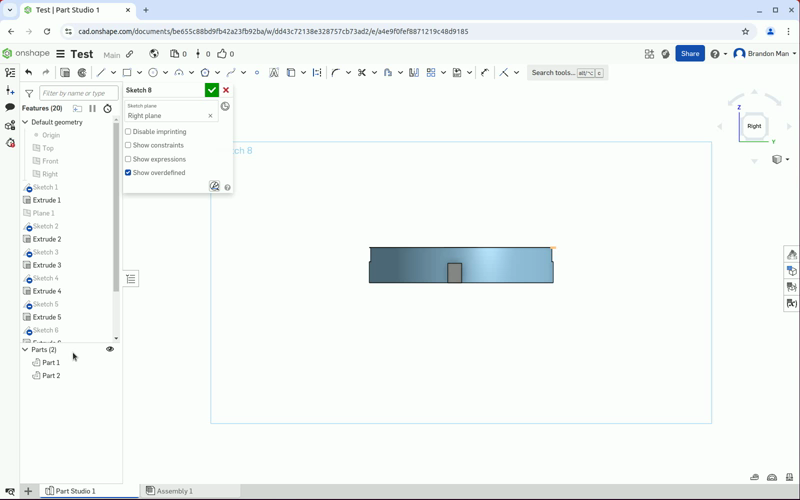
key(y)
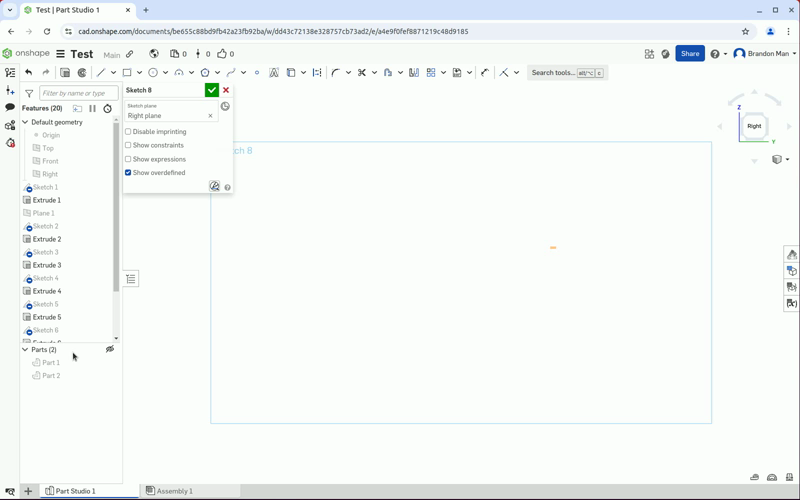
key(l)
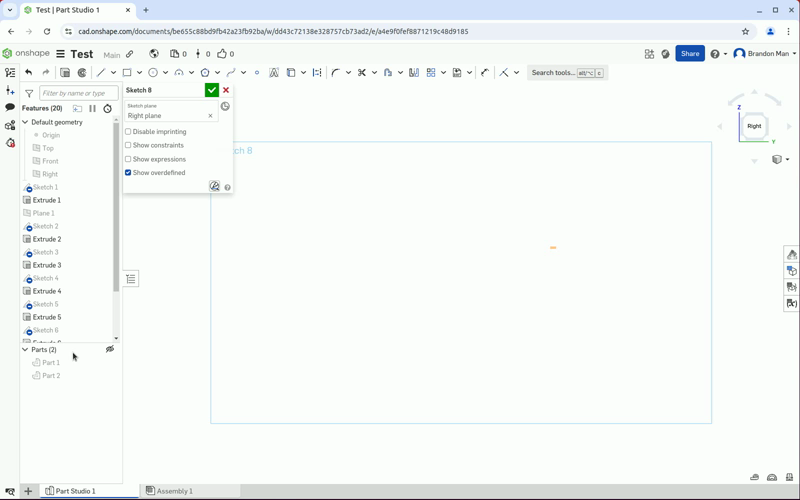
key_down(shift)
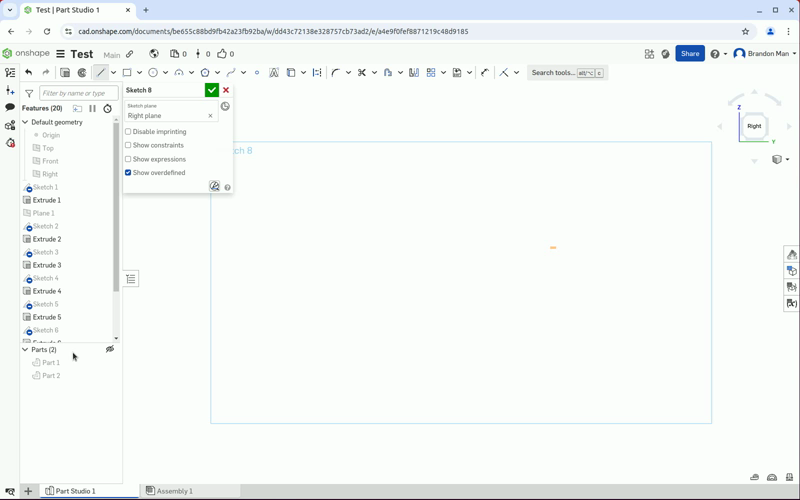
mouse_move(460, 282)
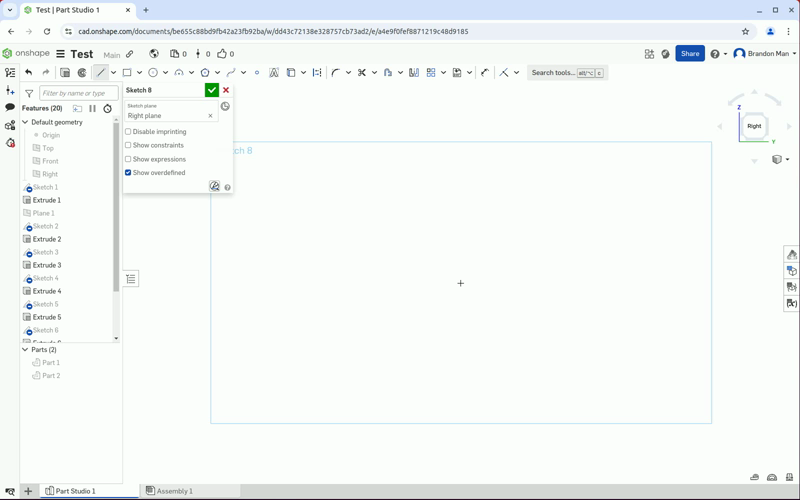
click(460, 282)
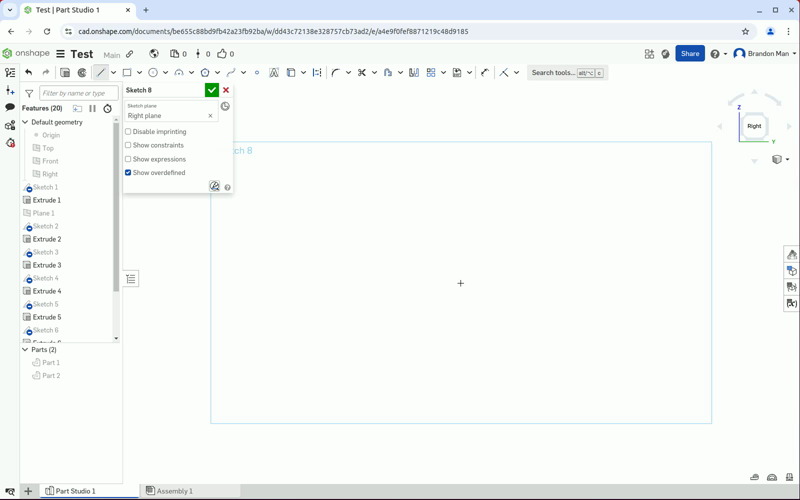
key_up(shift)
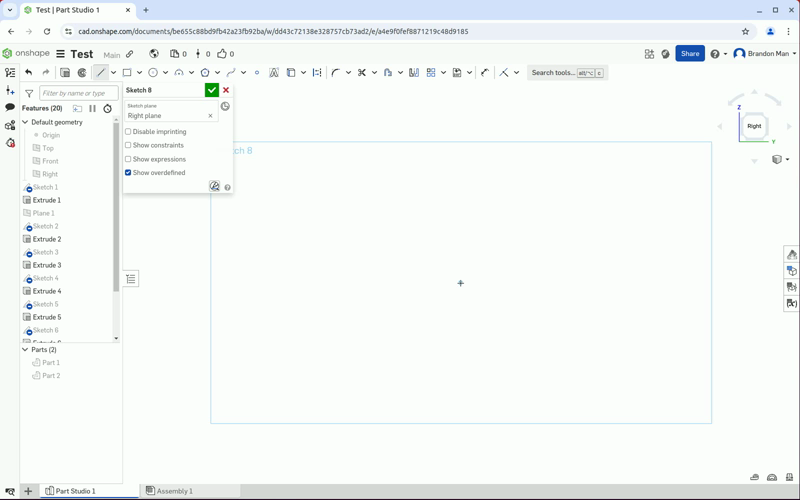
key_down(shift)
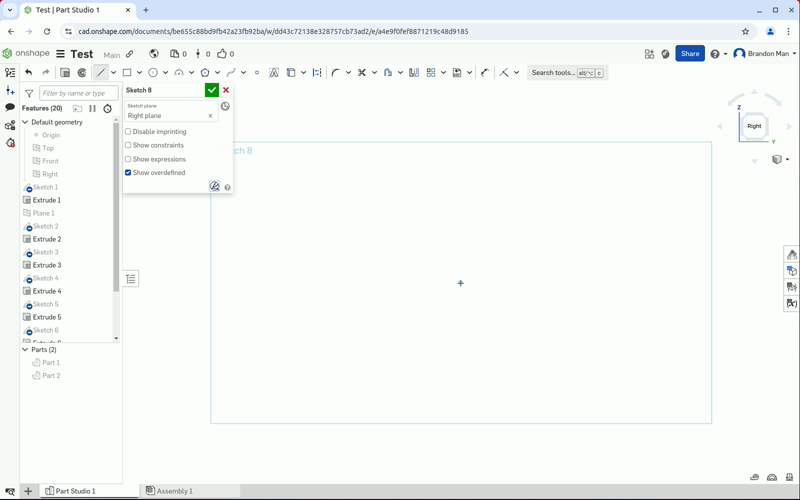
mouse_move(490, 282)
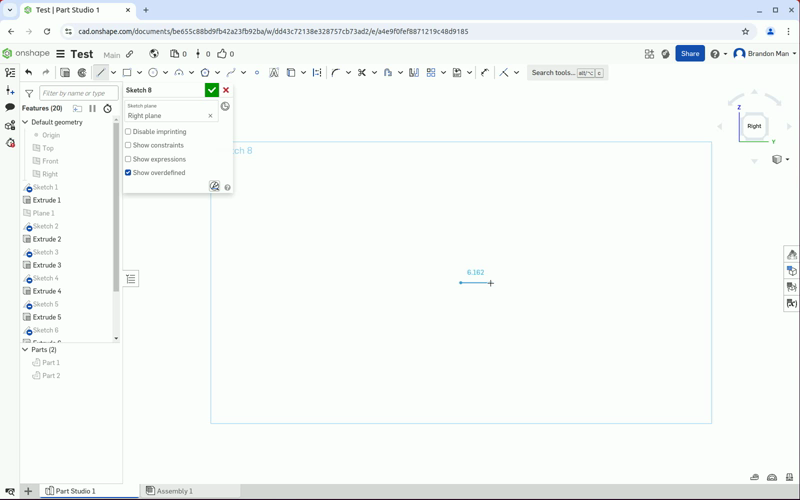
mouse_move(486, 282)
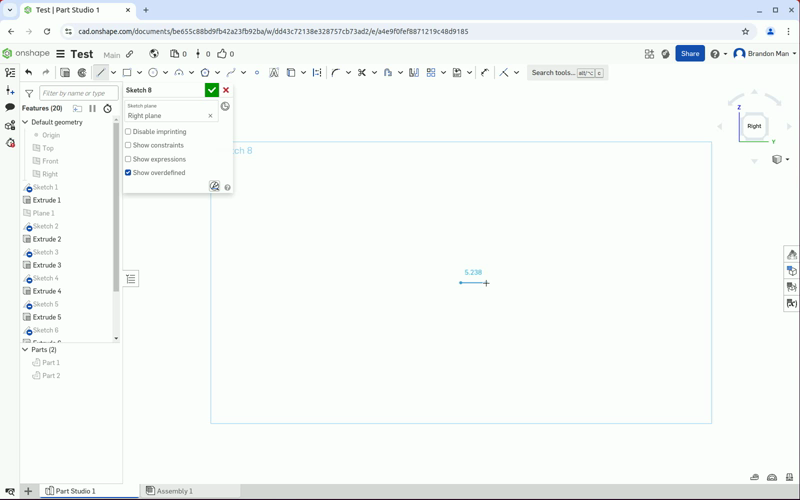
click(486, 282)
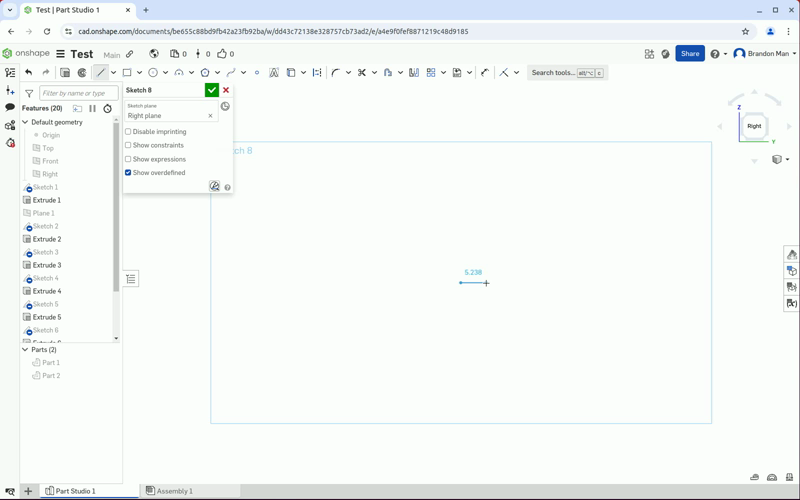
key_up(shift)
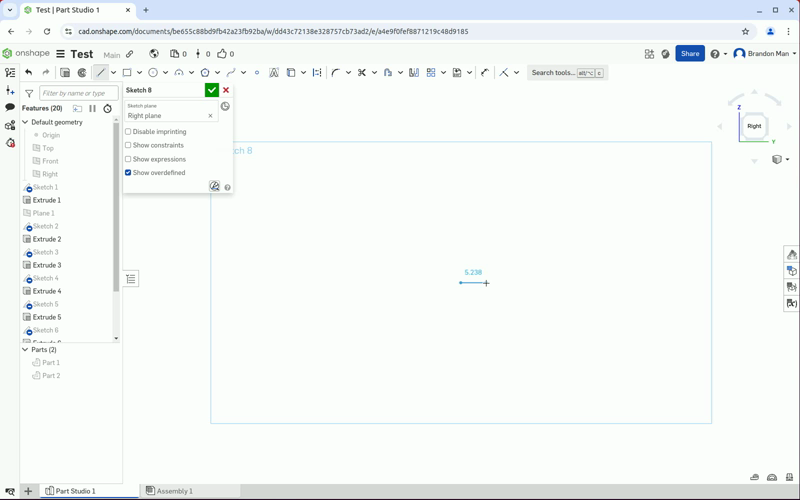
key_down(shift)
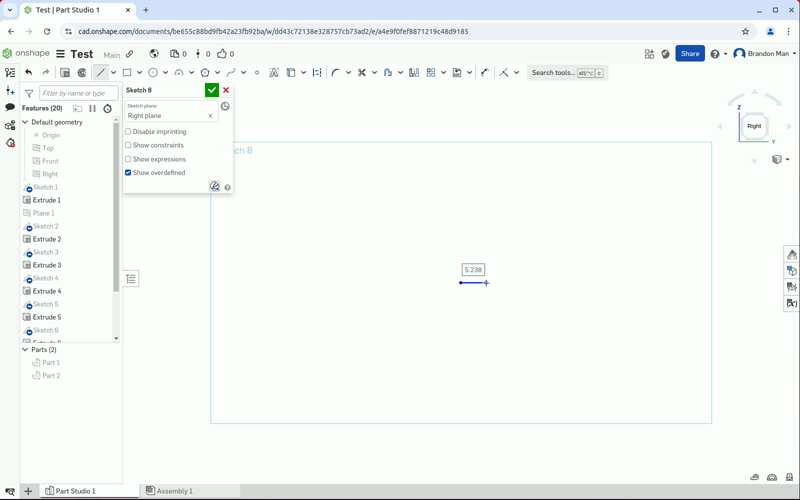
mouse_move(516, 282)
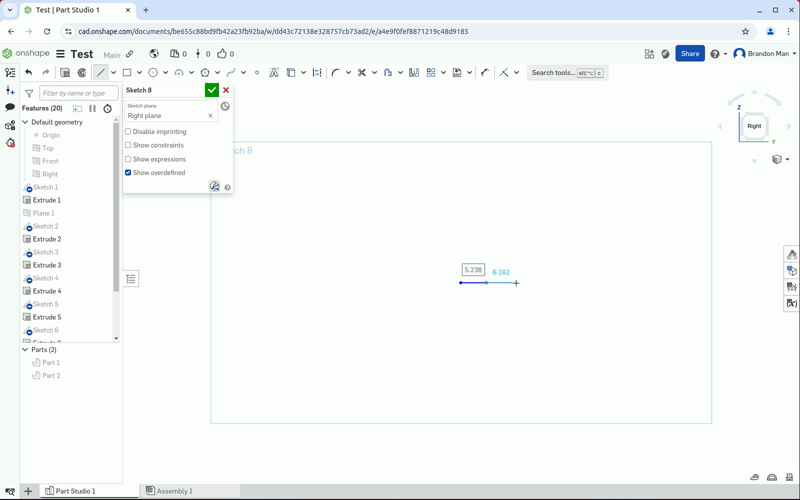
mouse_move(486, 264)
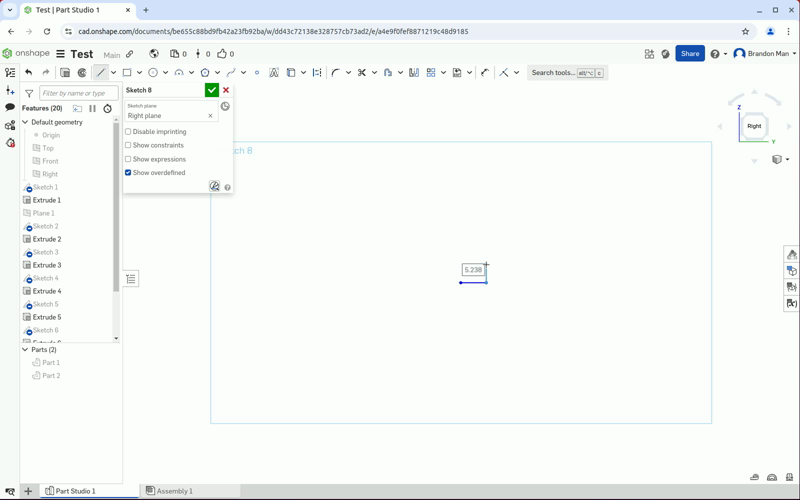
click(486, 264)
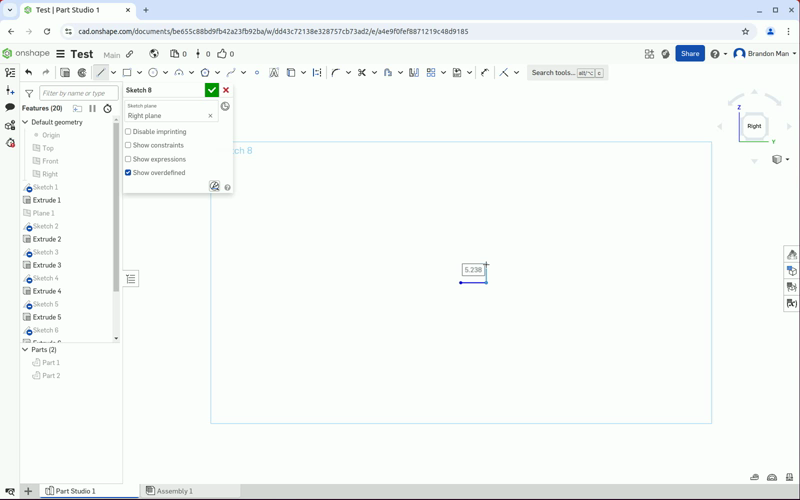
key_up(shift)
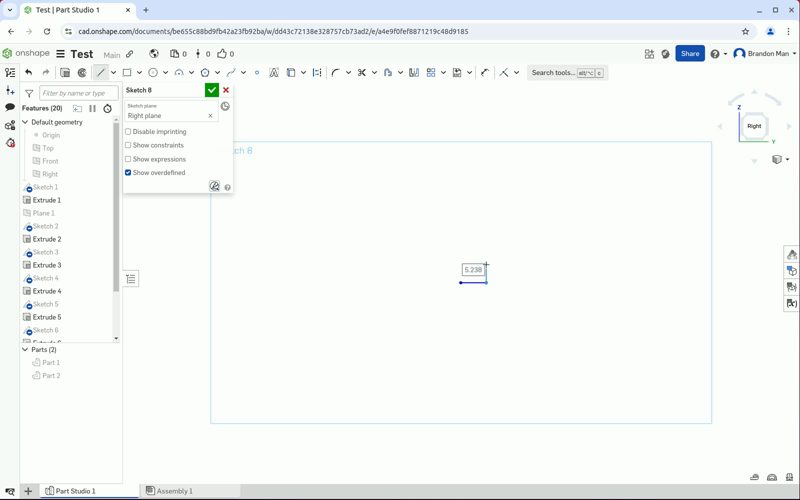
key_down(shift)
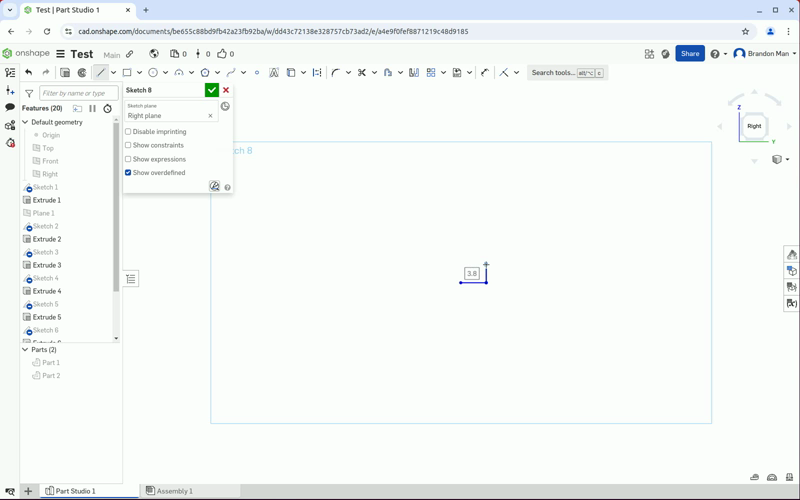
mouse_move(516, 264)
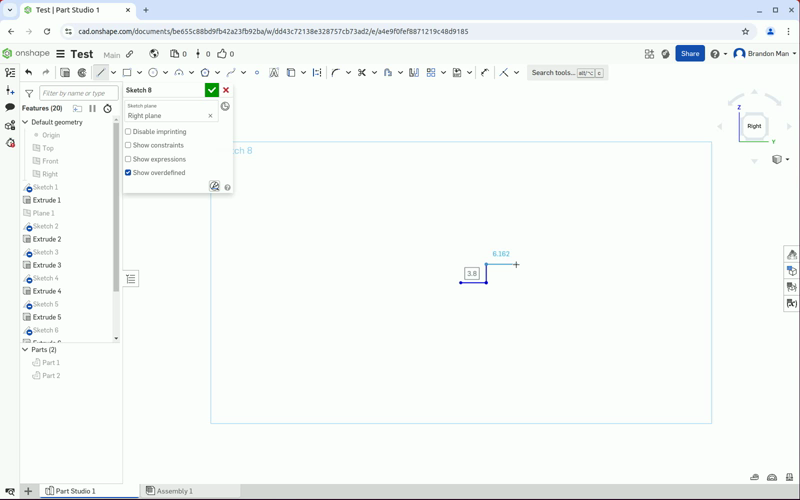
mouse_move(460, 264)
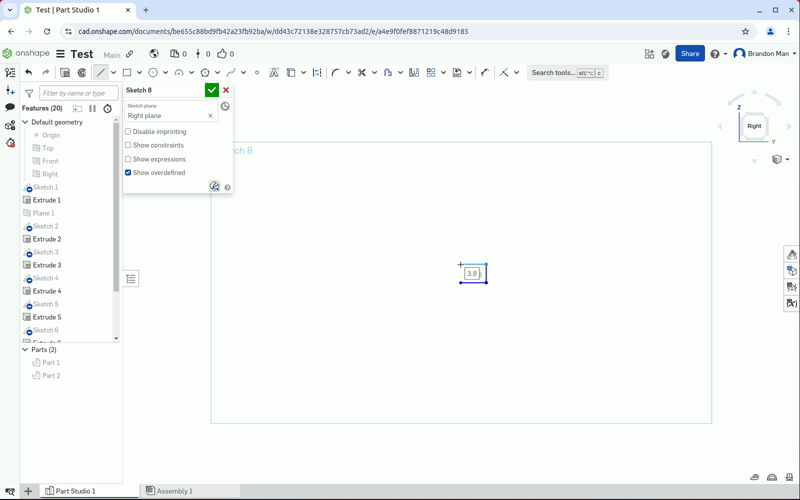
click(460, 264)
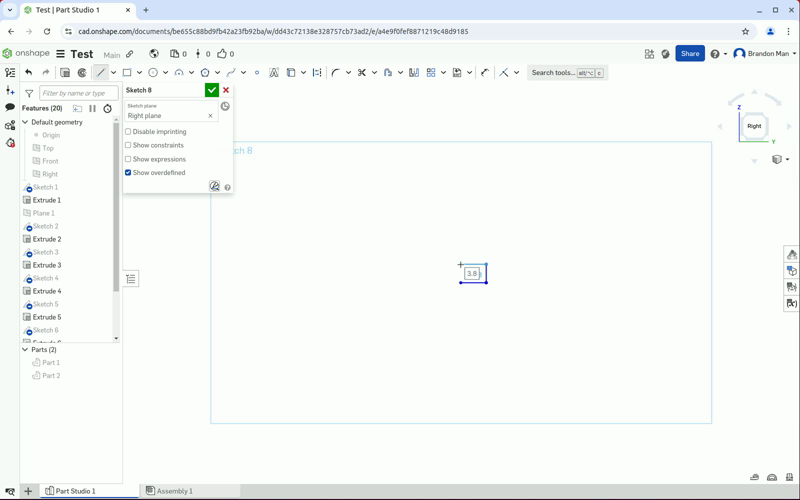
key_up(shift)
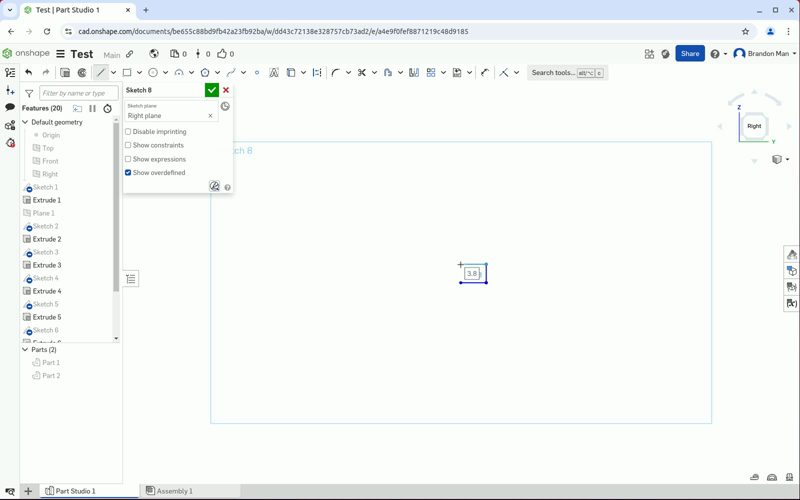
mouse_move(490, 264)
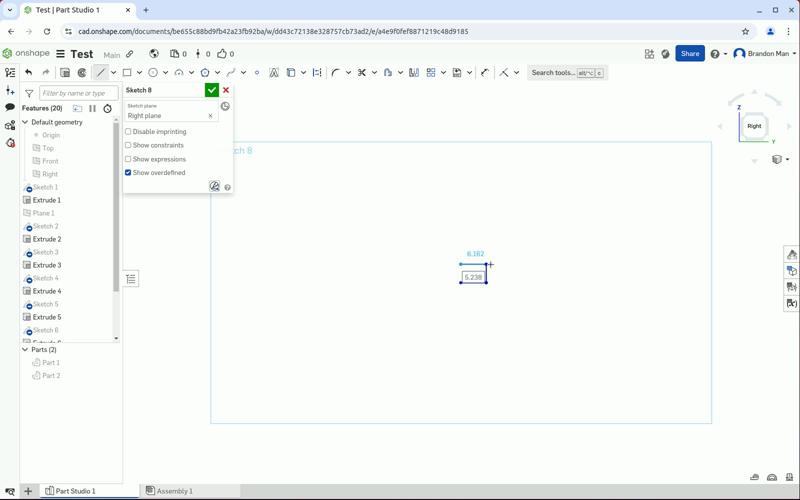
key_down(shift)
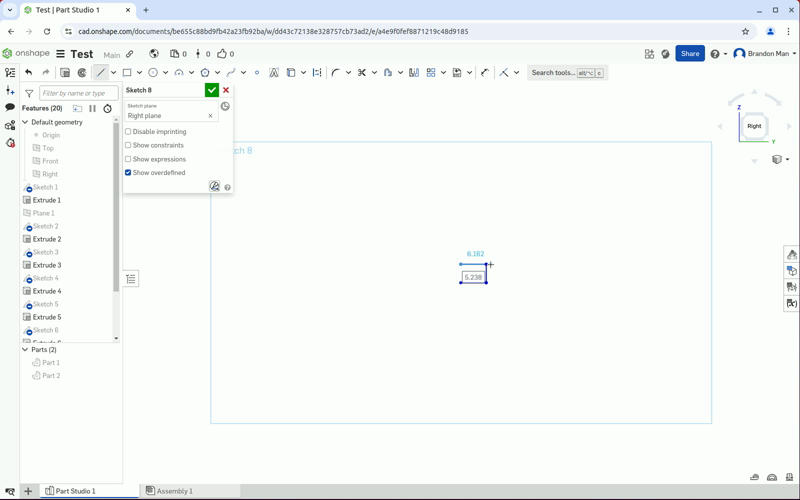
mouse_move(460, 282)
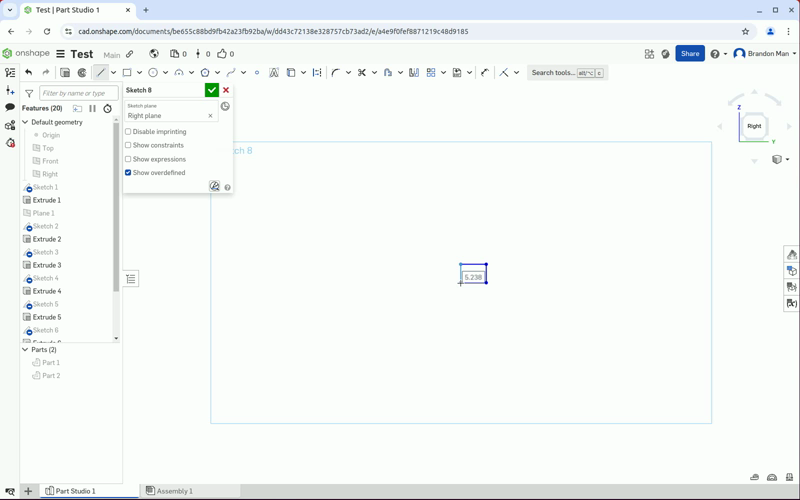
key_up(shift)
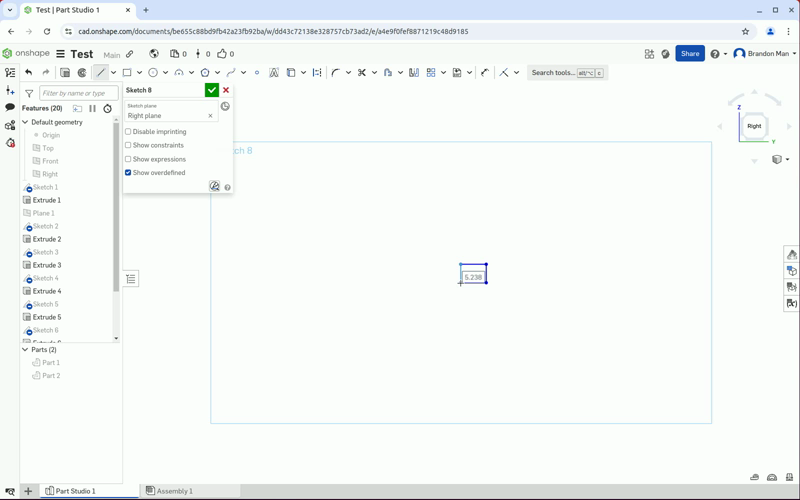
click(460, 282)
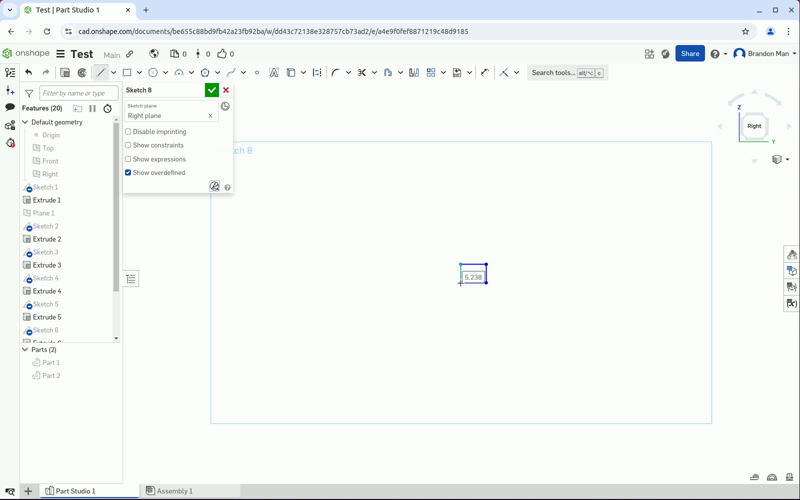
key(esc)
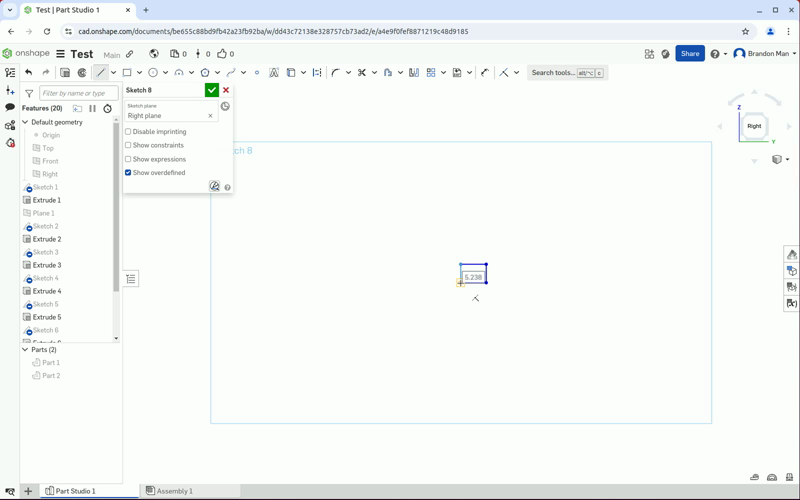
mouse_move(481, 278)
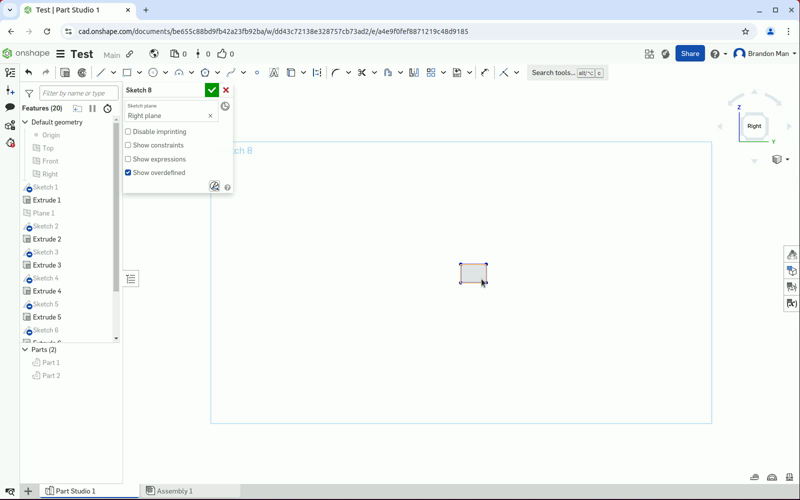
scroll(6)
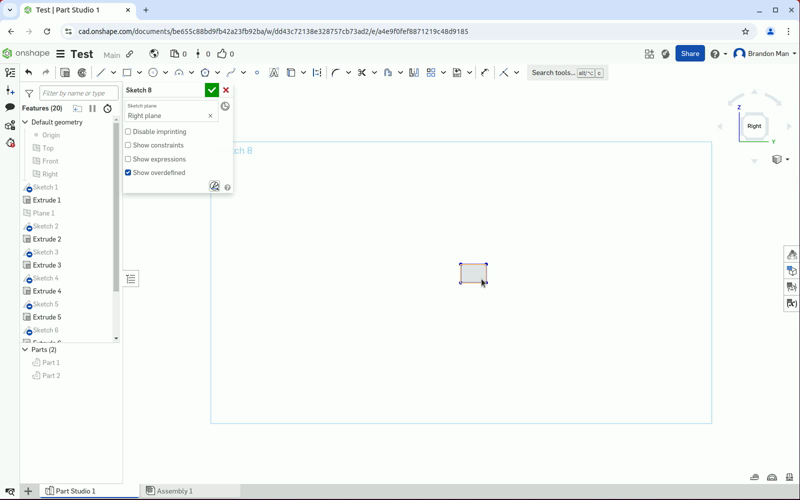
scroll(6)
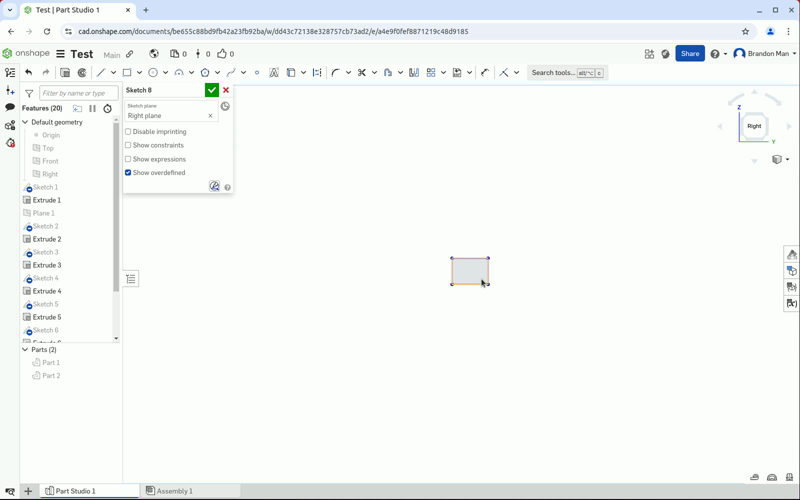
scroll(6)
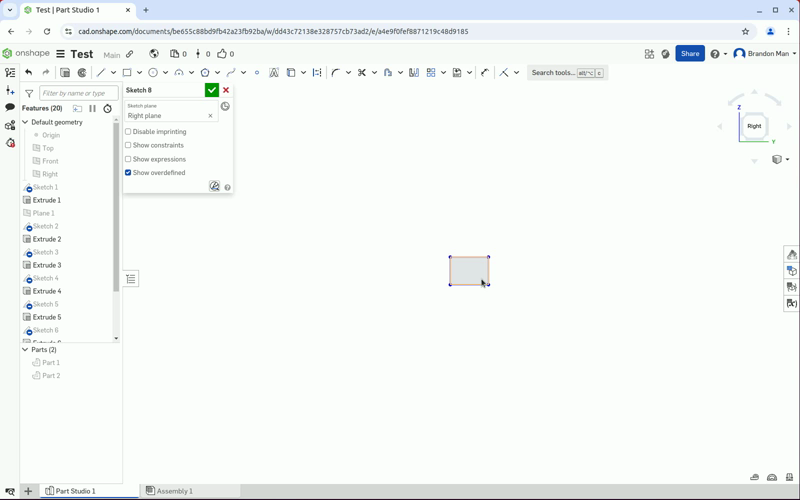
scroll(6)
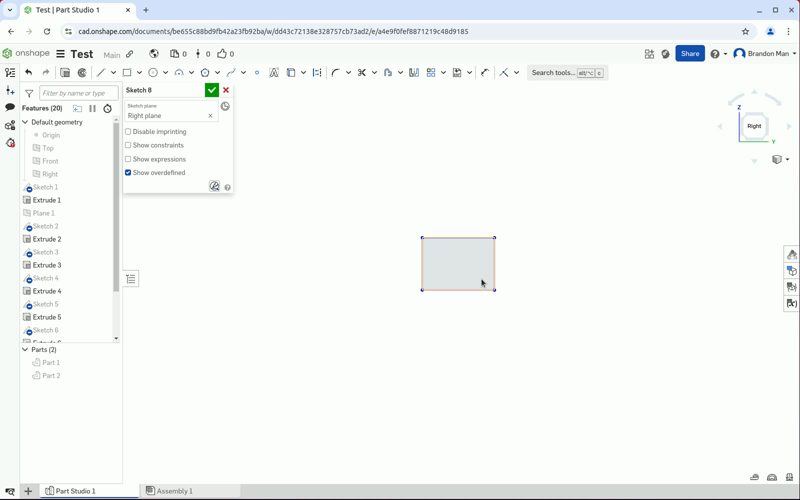
scroll(6)
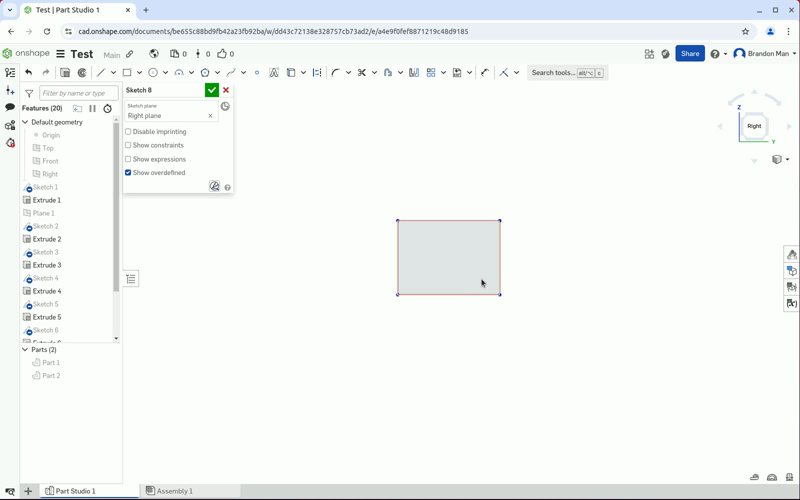
scroll(6)
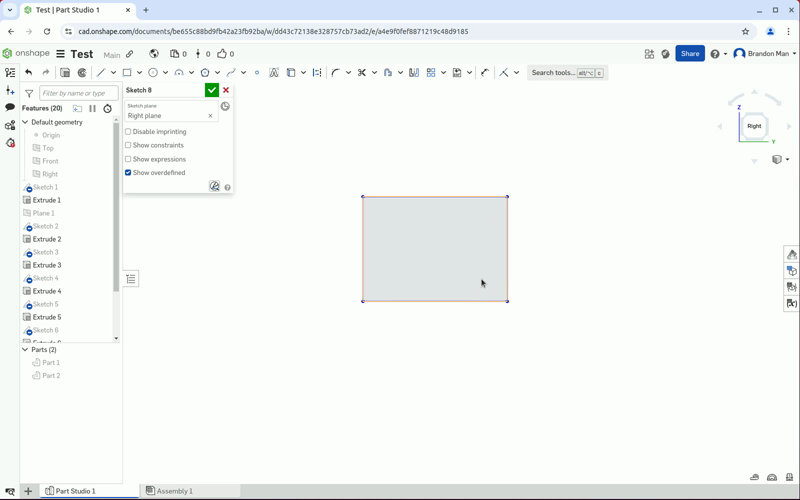
scroll(6)
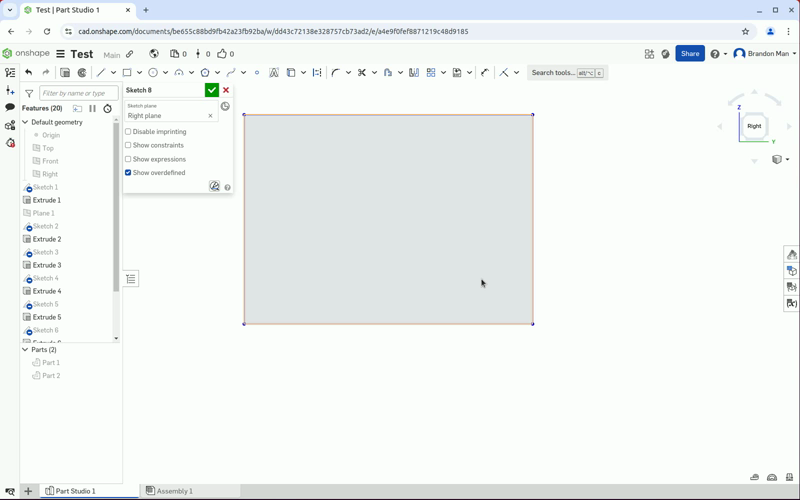
click(481, 278)
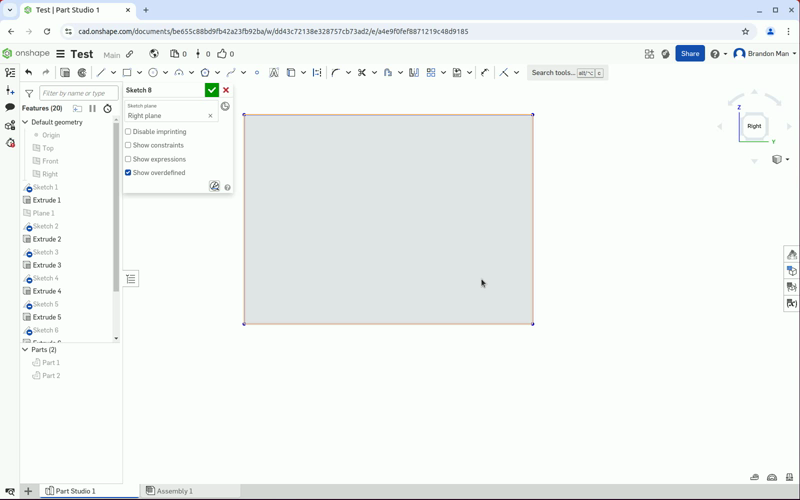
scroll(-6)
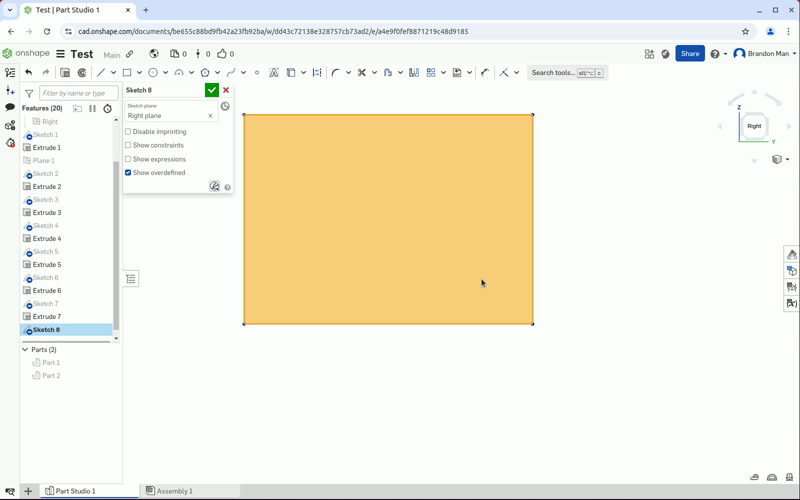
scroll(-6)
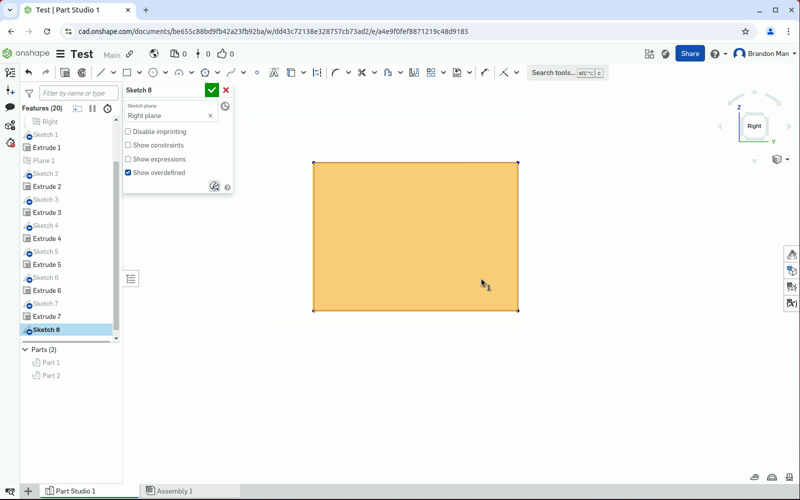
scroll(-6)
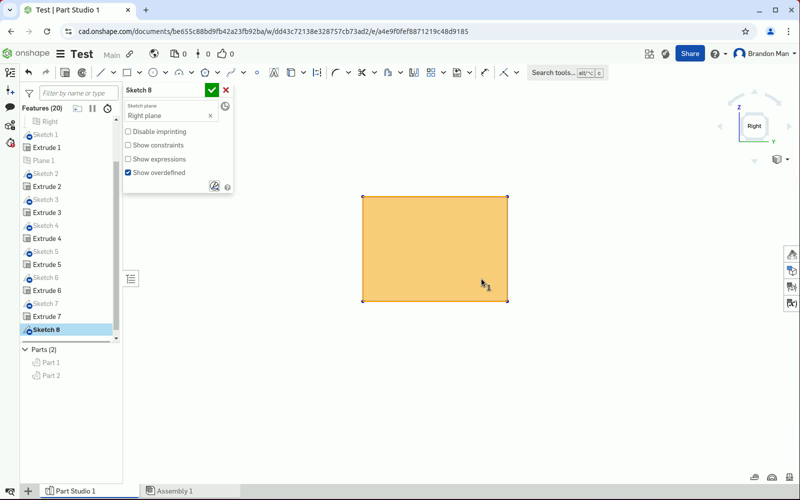
scroll(-6)
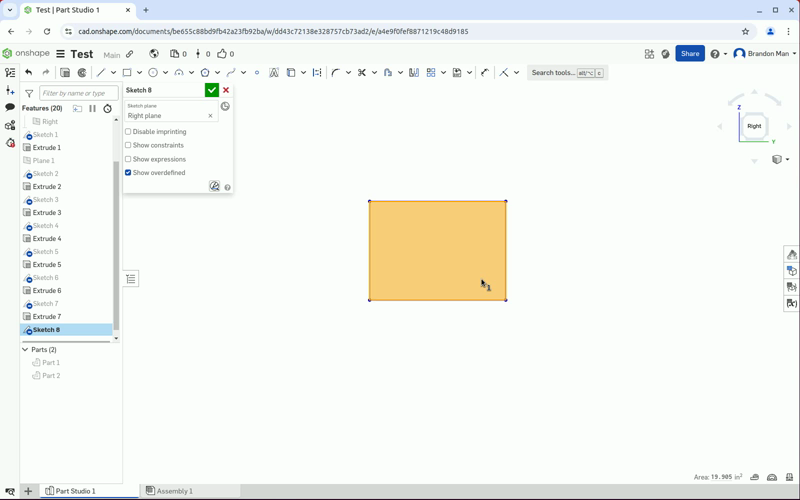
scroll(-6)
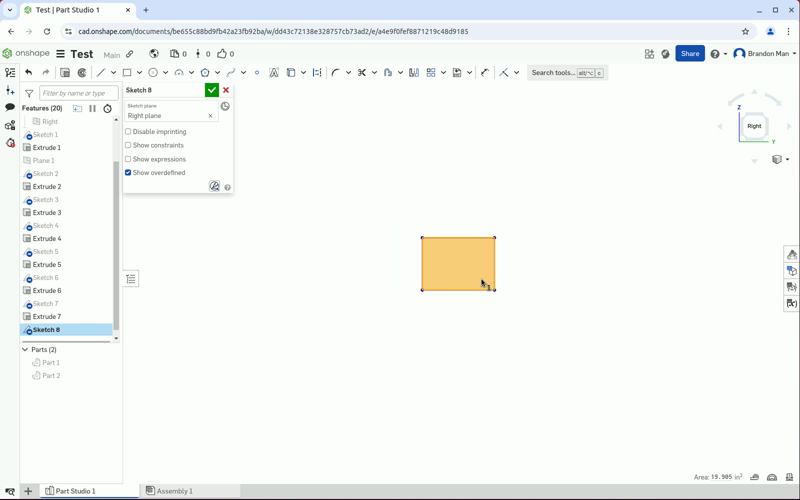
scroll(-6)
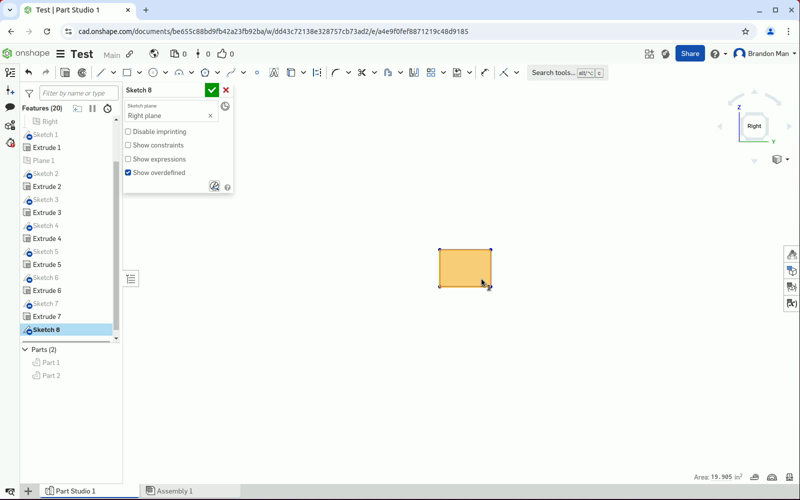
scroll(-6)
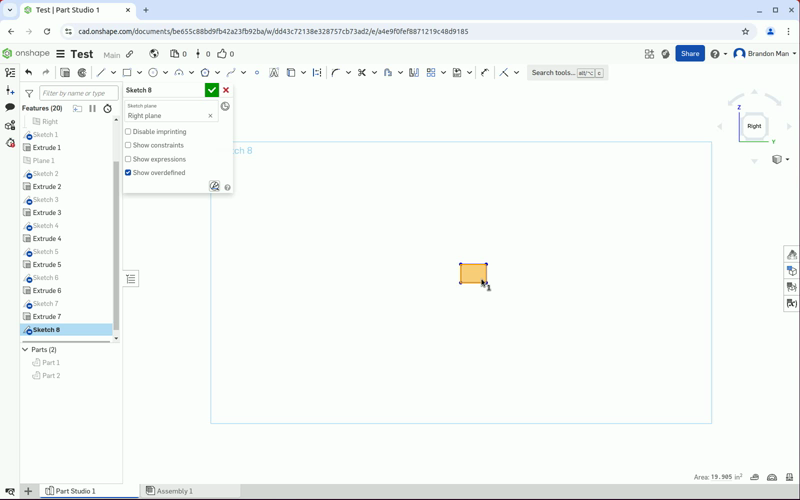
mouse_move(73, 352)
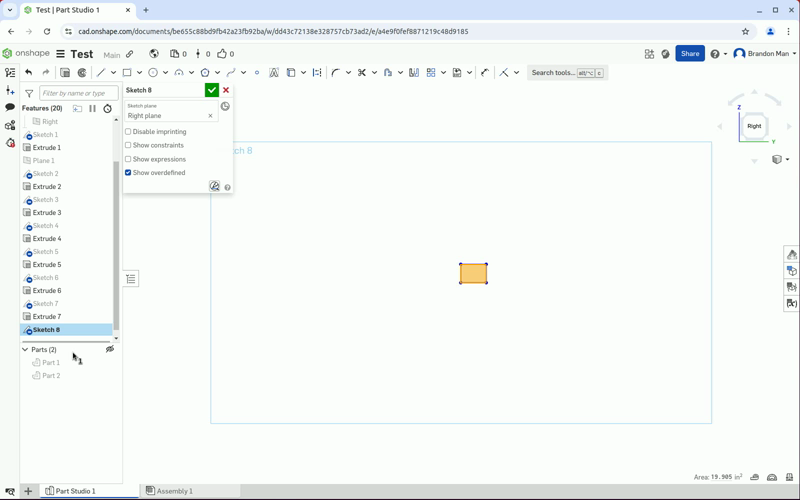
key(shift+y)
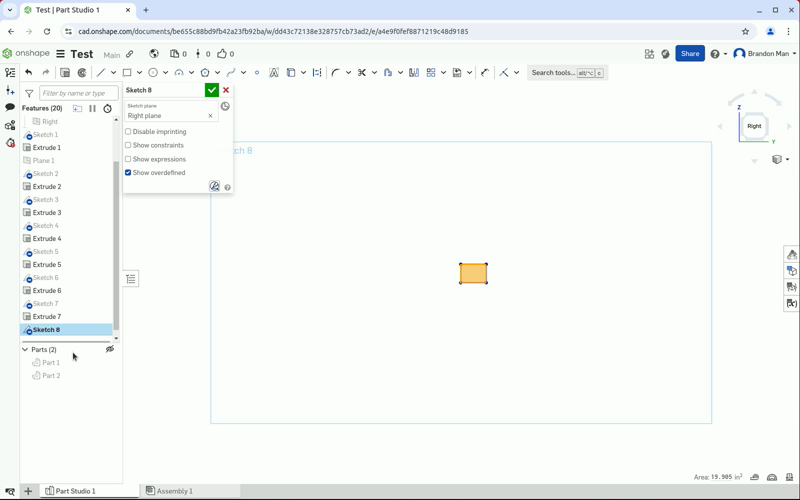
key(shift+e)
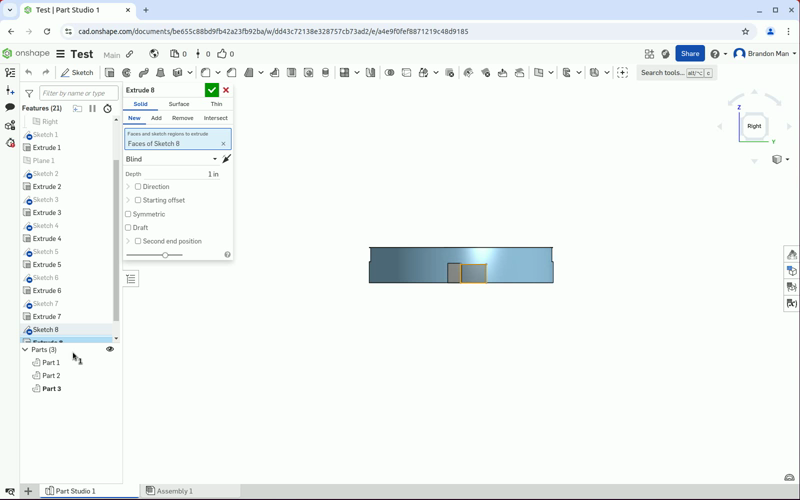
mouse_move(143, 106)
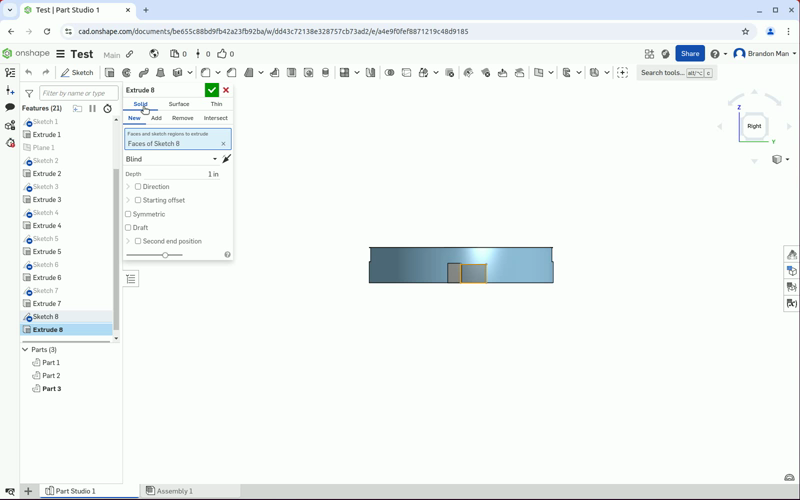
click(143, 106)
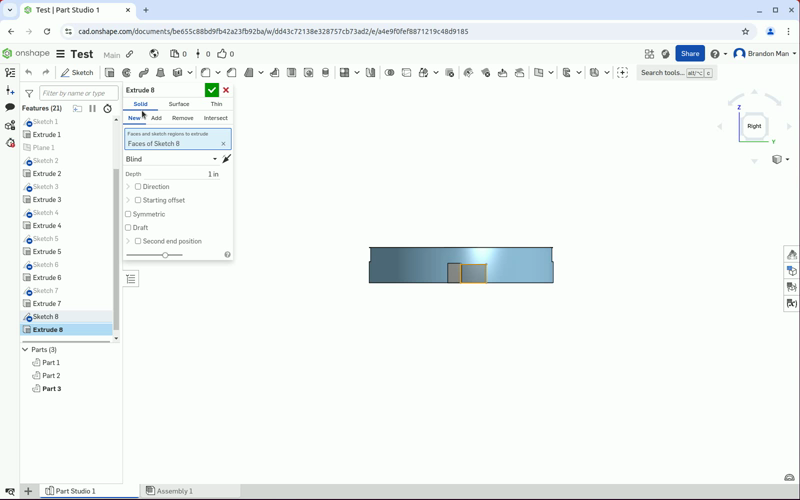
mouse_move(137, 120)
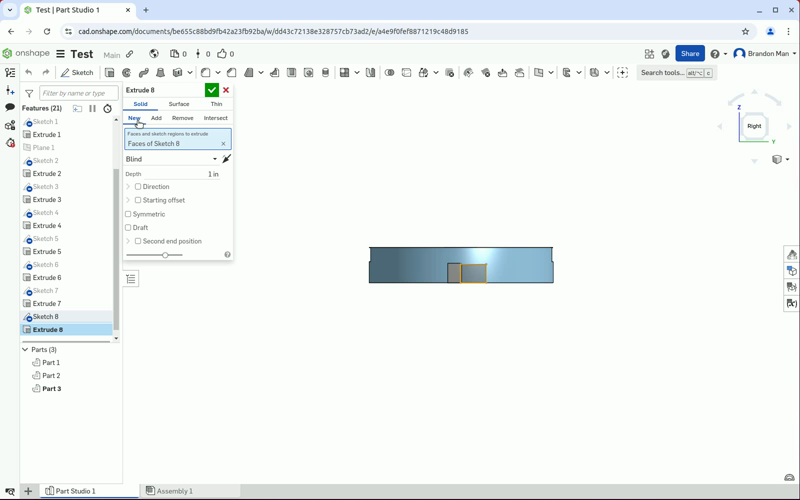
click(137, 120)
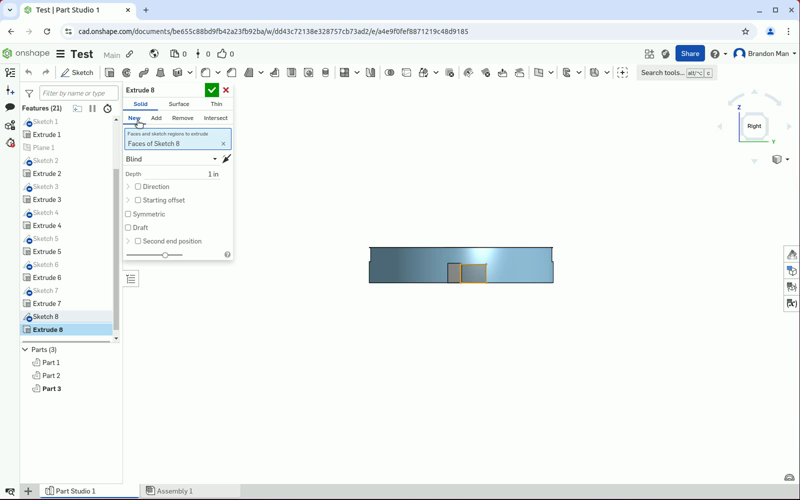
key(tab, 4)
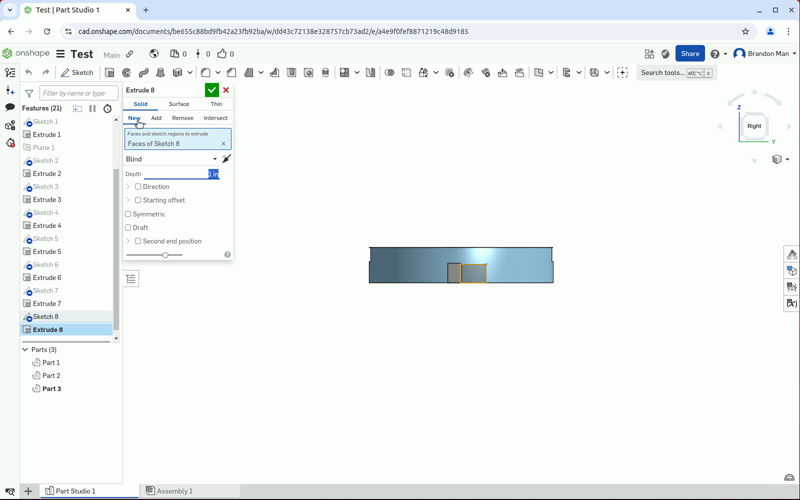
text(23.59)
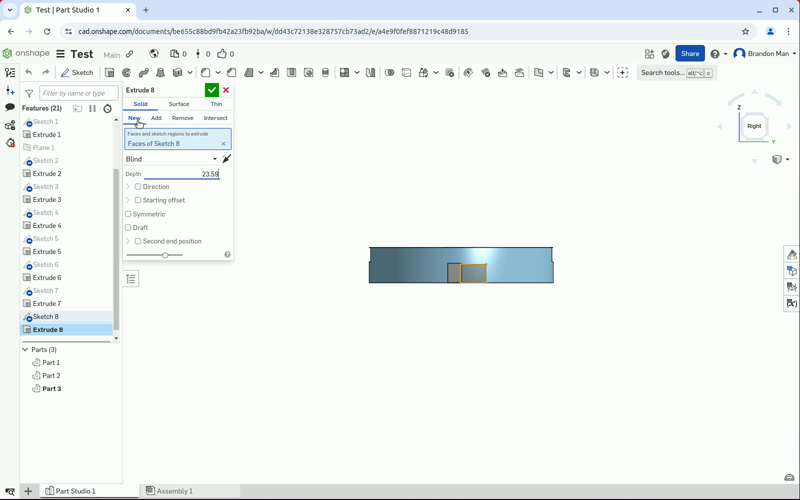
key(enter)
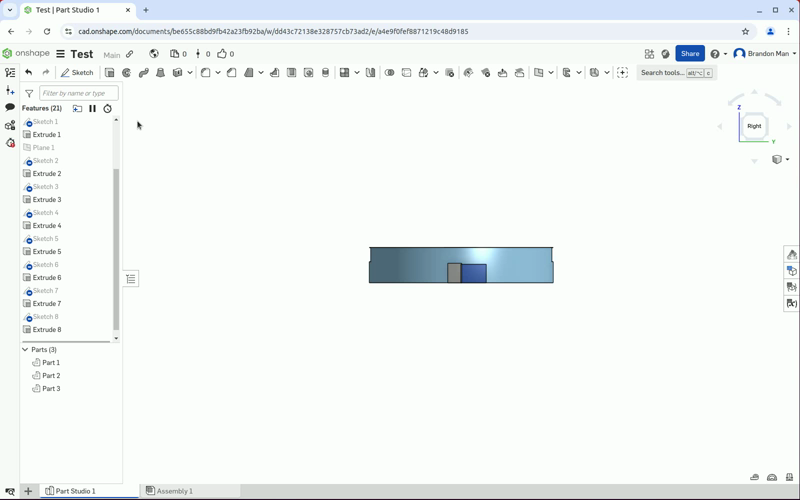
key(shift+h)
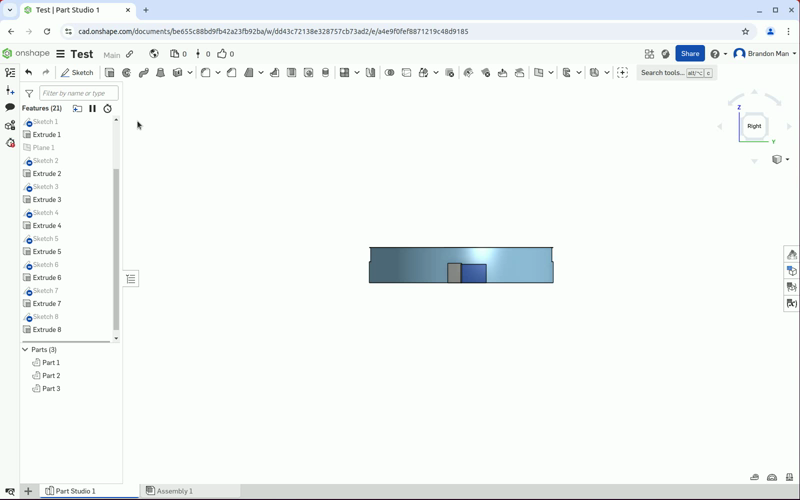
key(shift+h)
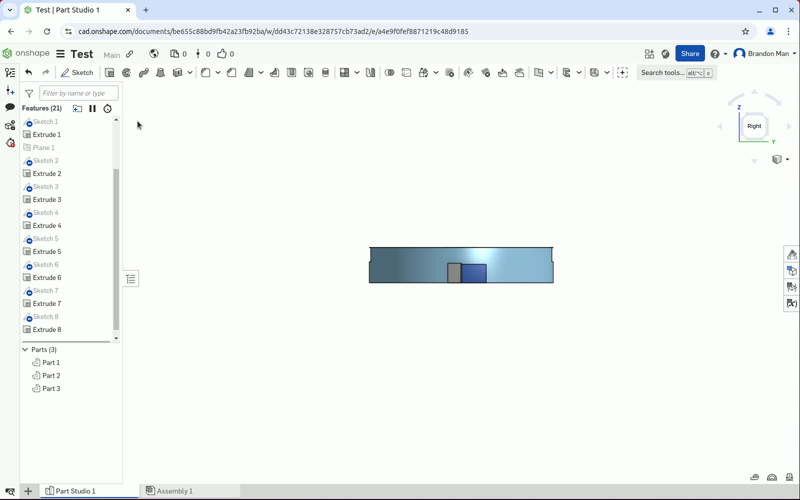
mouse_move(69, 124)
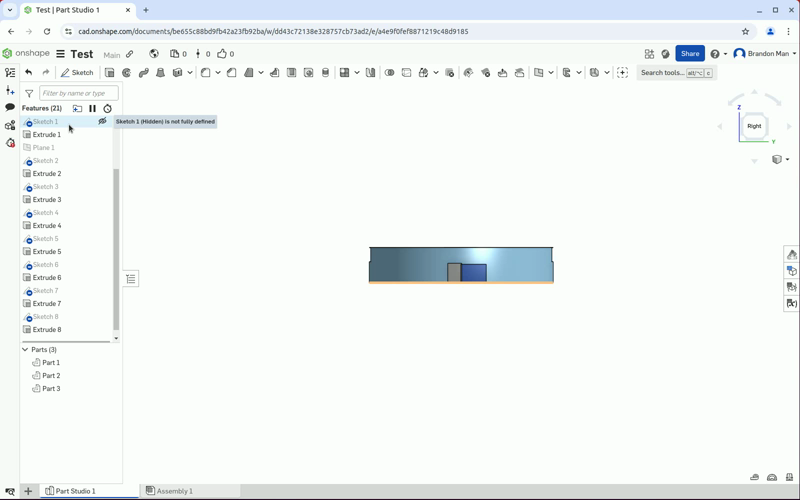
click(69, 124)
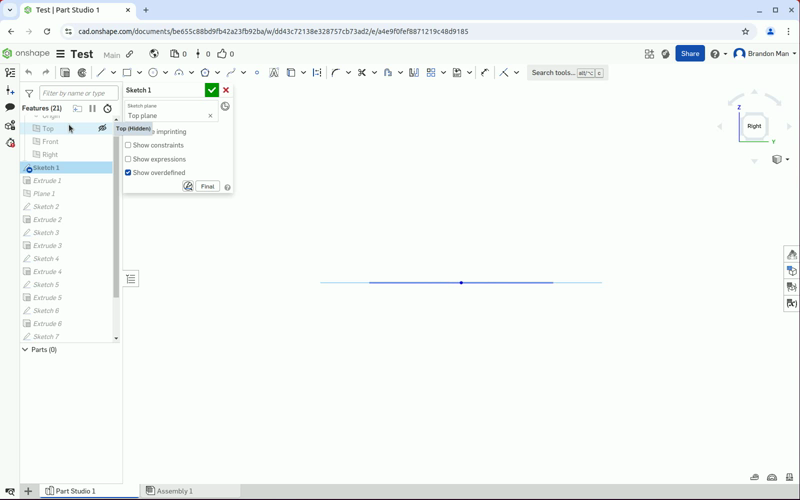
mouse_move(229, 92)
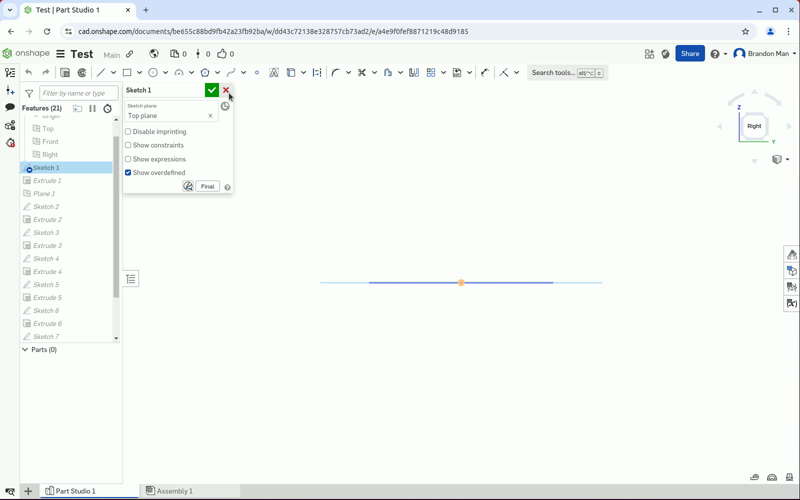
click(229, 92)
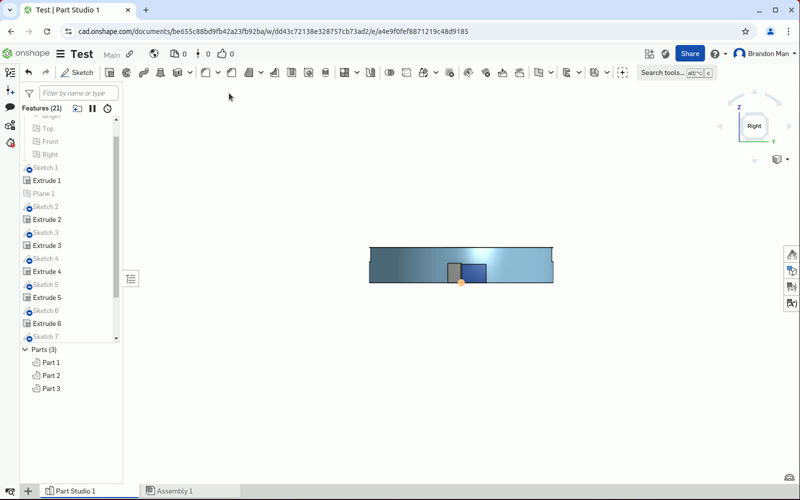
mouse_move(73, 352)
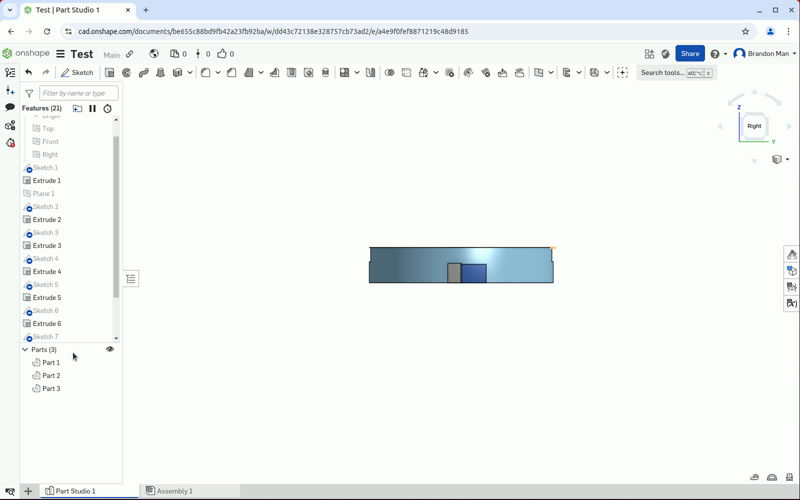
key(y)
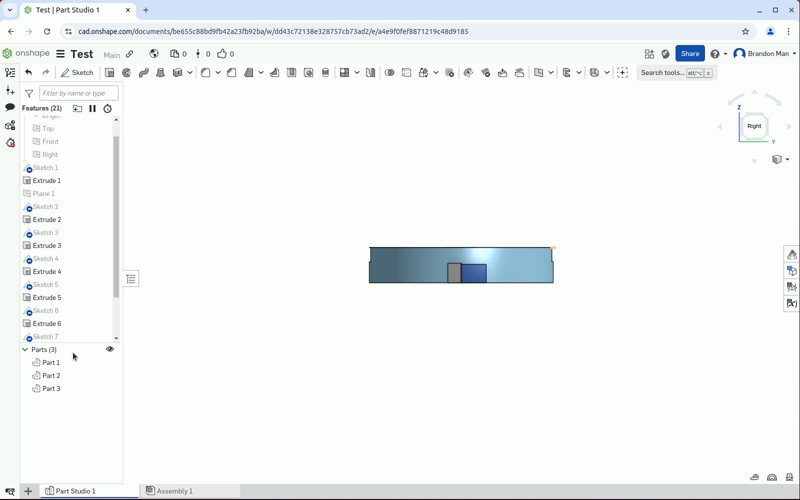
key(shift+p)
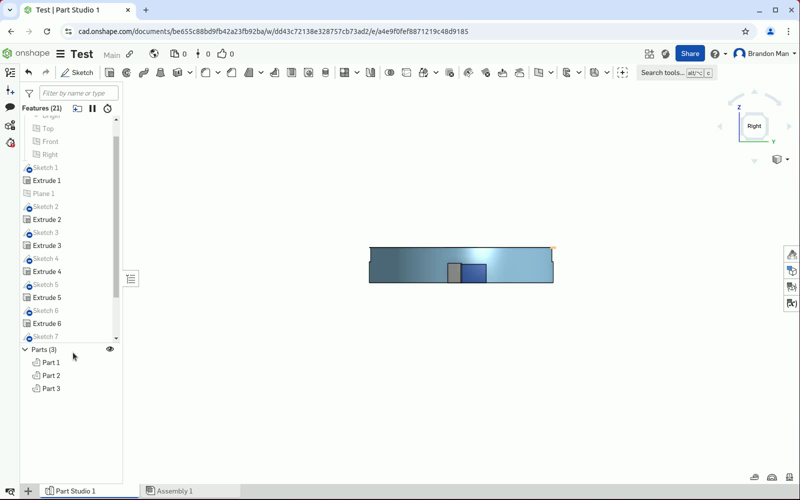
key(space)
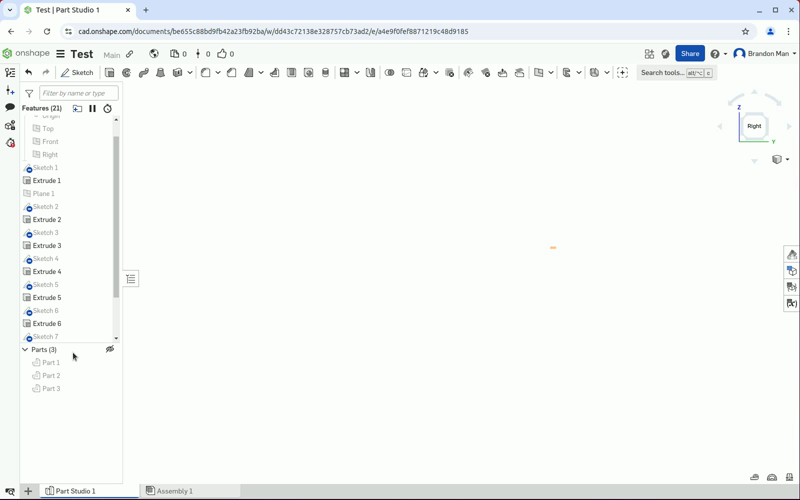
key_down(shift)
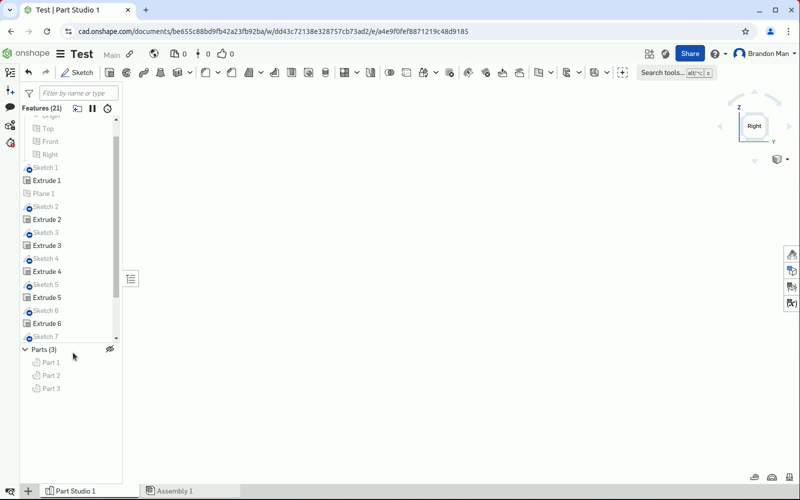
key(right)
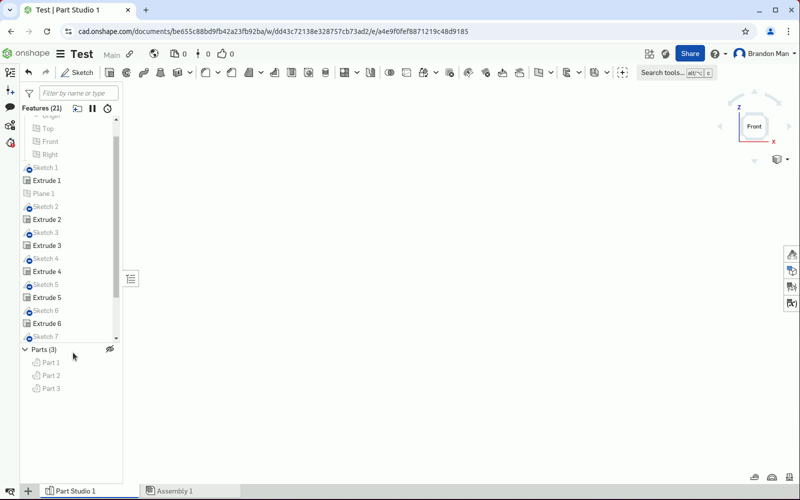
key_up(shift)
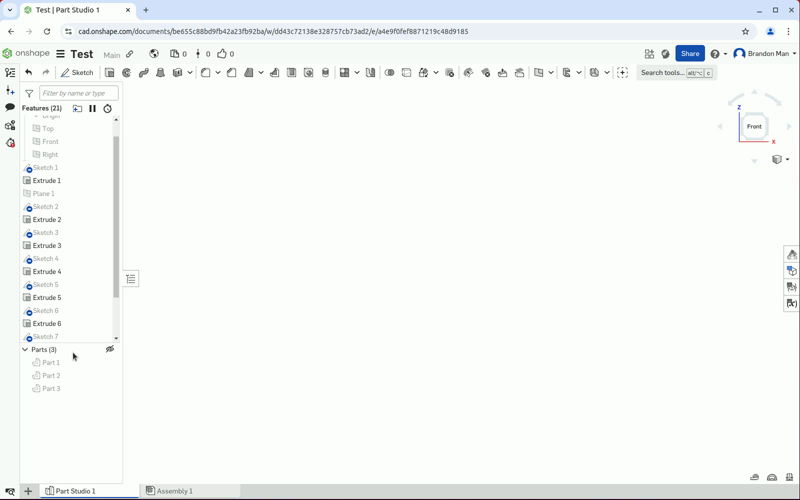
key(space)
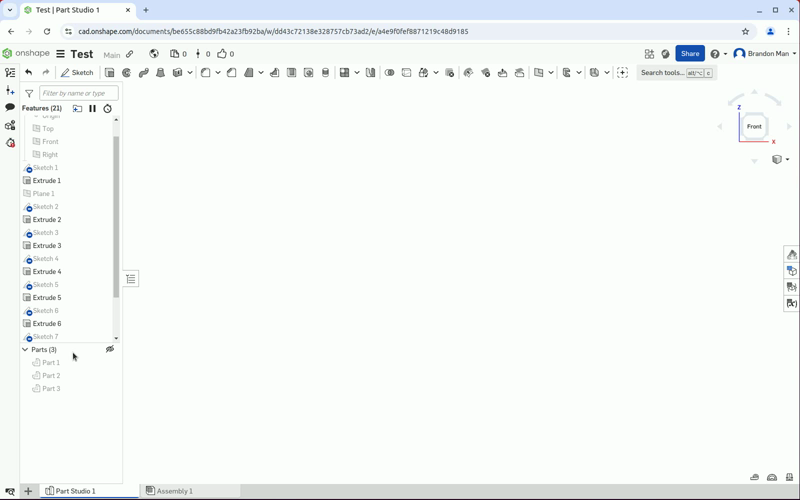
key_down(shift)
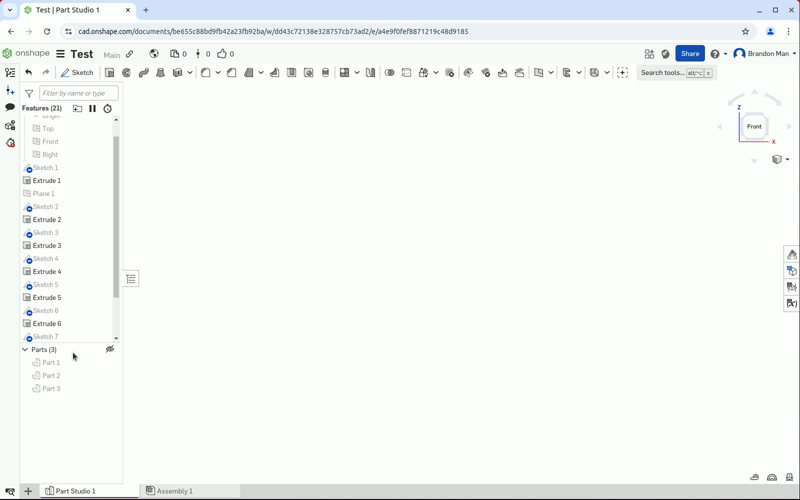
key(down)
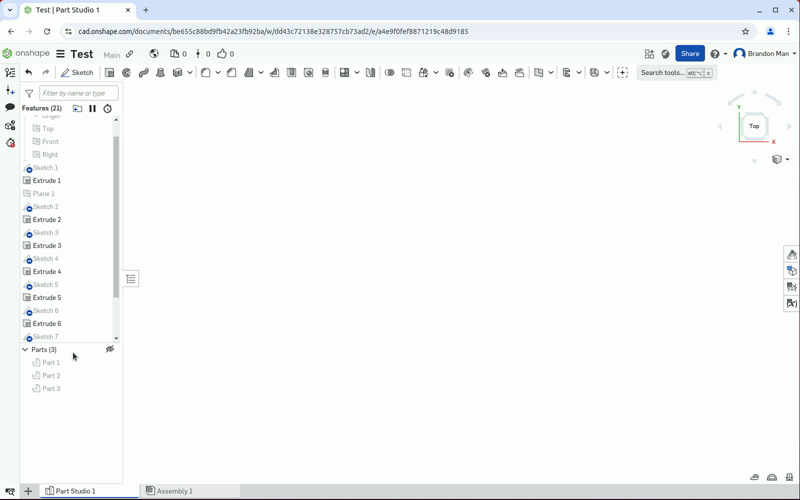
key_up(shift)
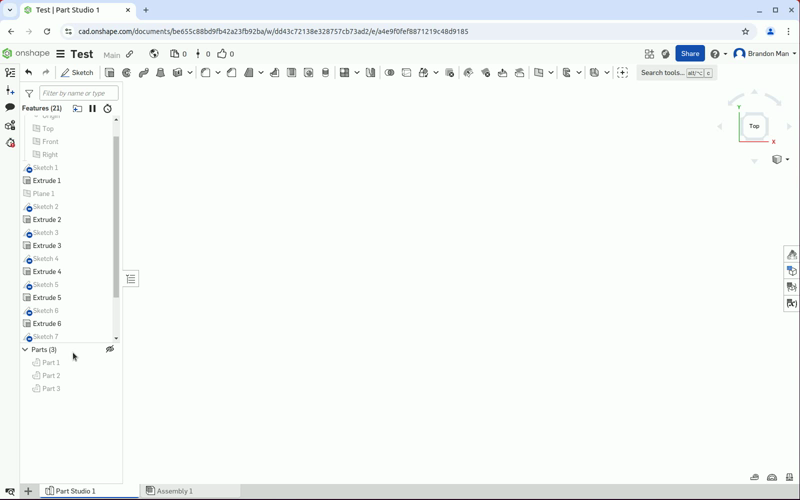
mouse_move(73, 352)
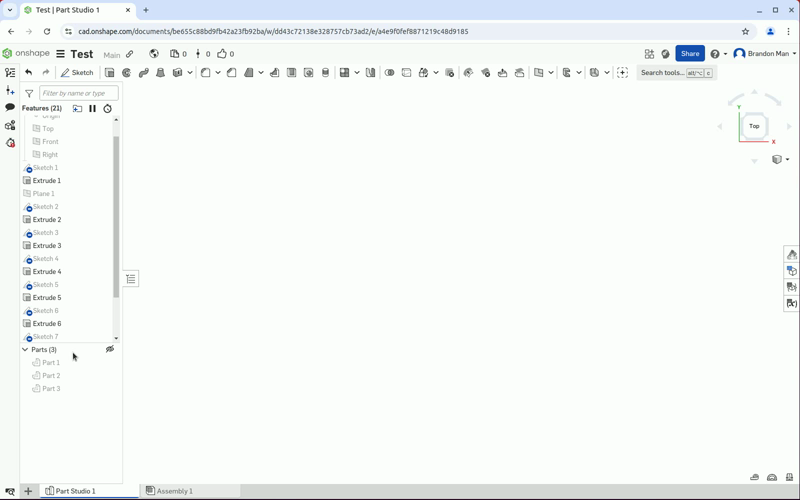
key(shift+y)
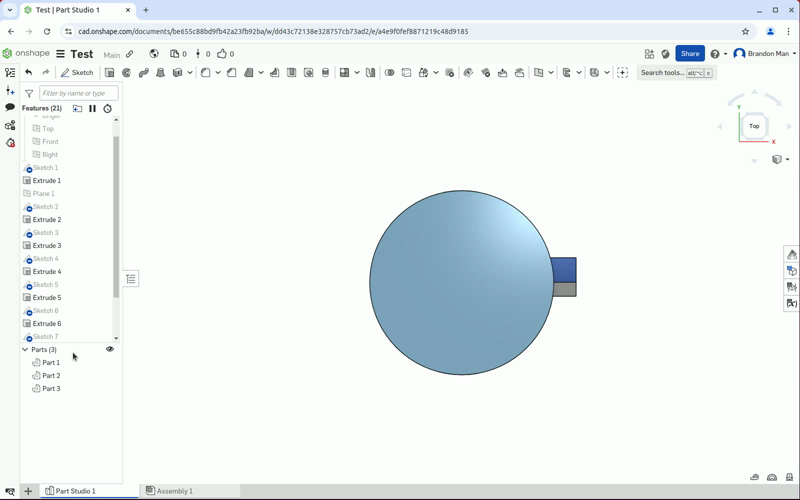
mouse_move(541, 75)
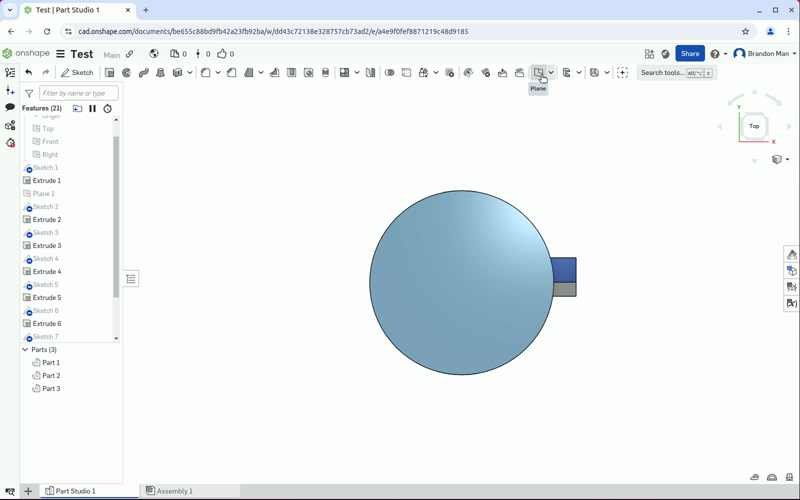
click(541, 75)
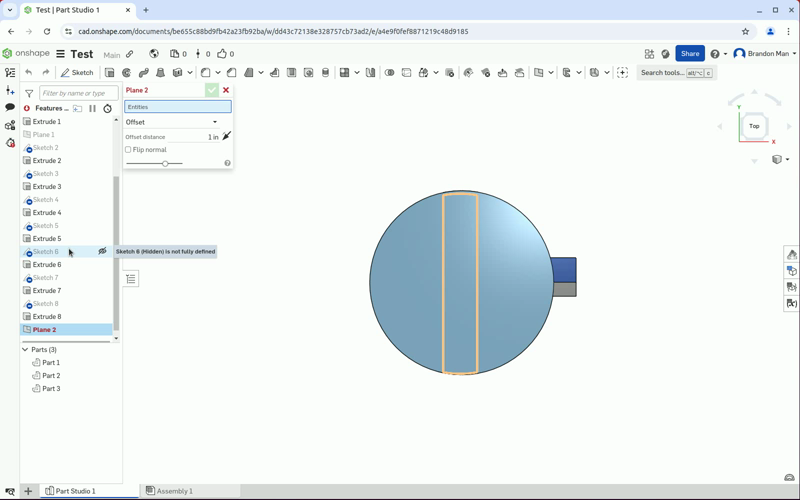
scroll(3)
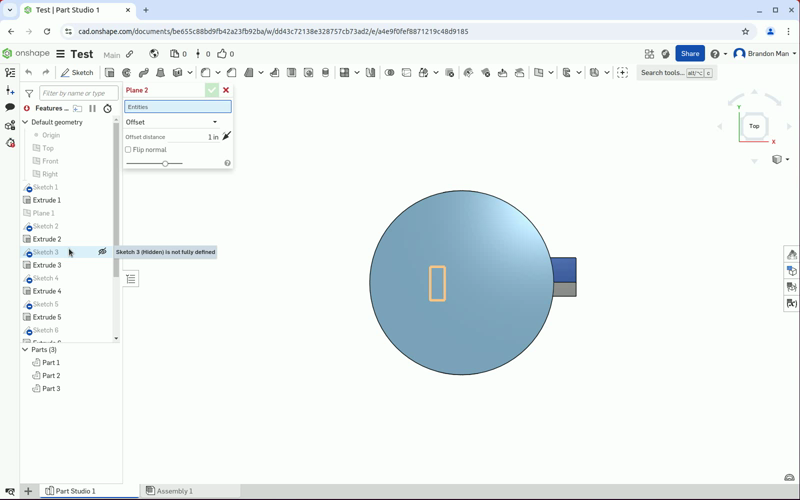
mouse_move(69, 150)
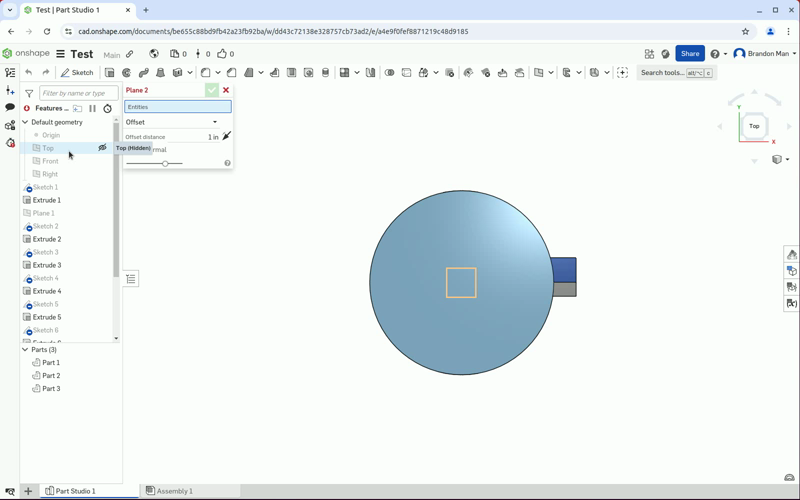
click(69, 150)
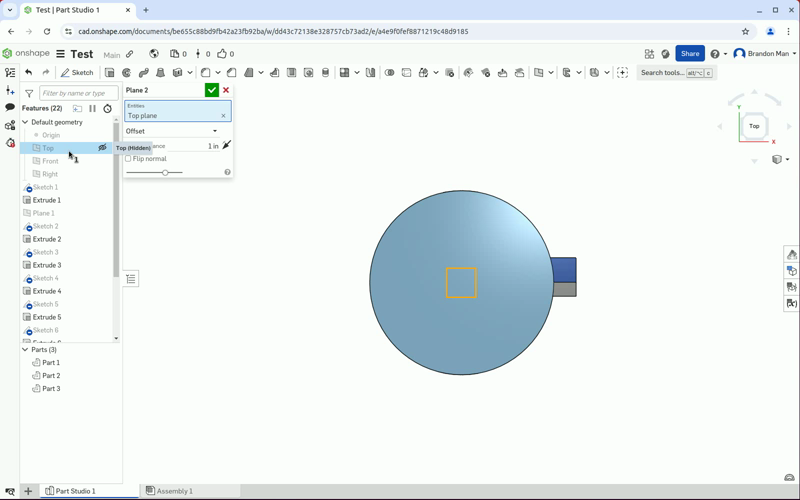
key(tab, 2)
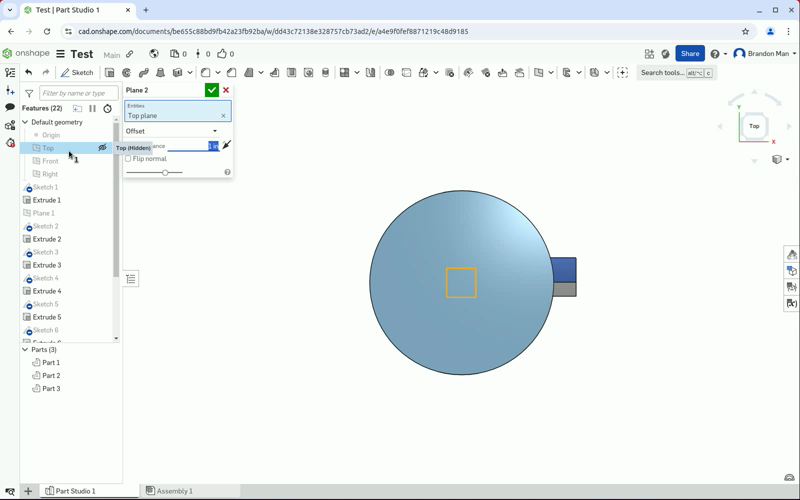
text(3.851)
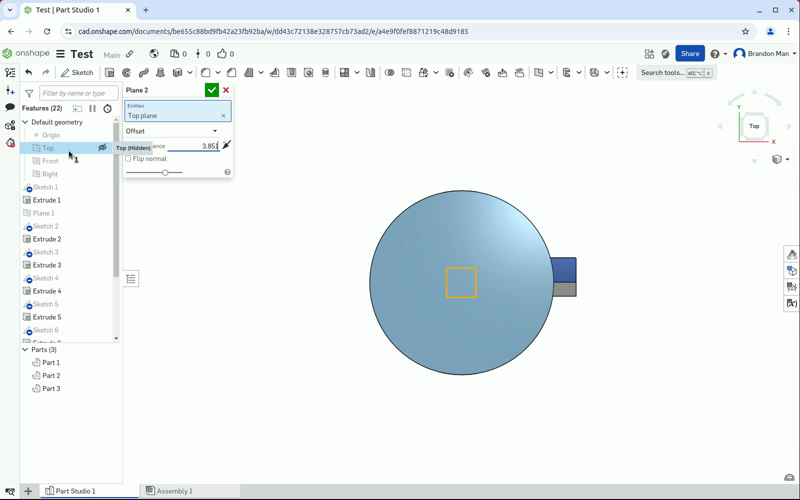
key(enter, 2)
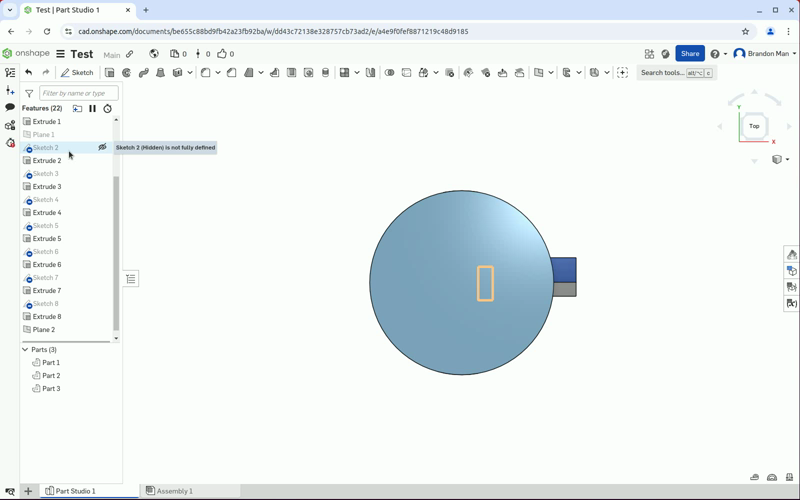
key(shift+s)
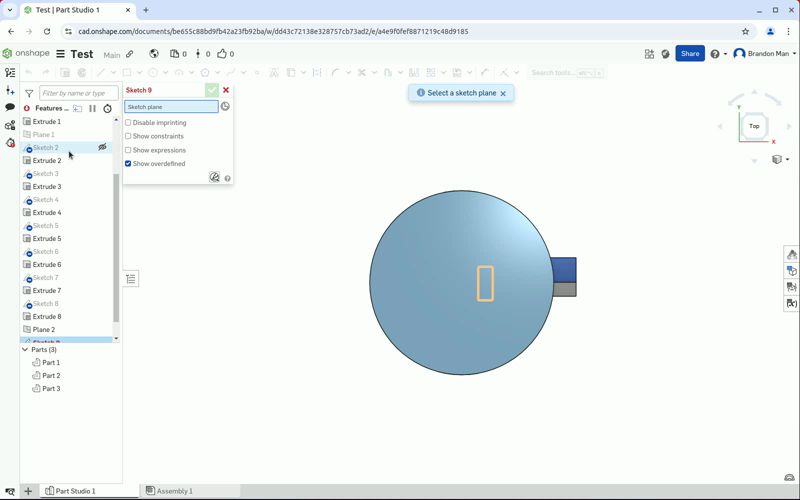
mouse_move(69, 319)
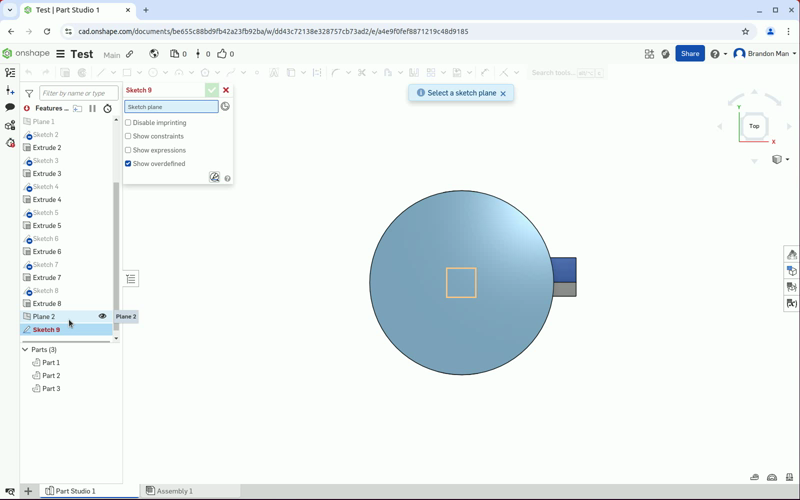
click(69, 319)
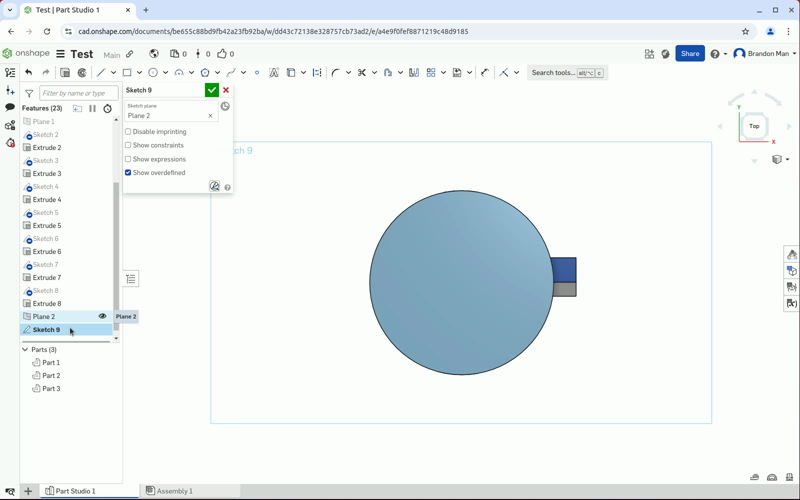
mouse_move(73, 352)
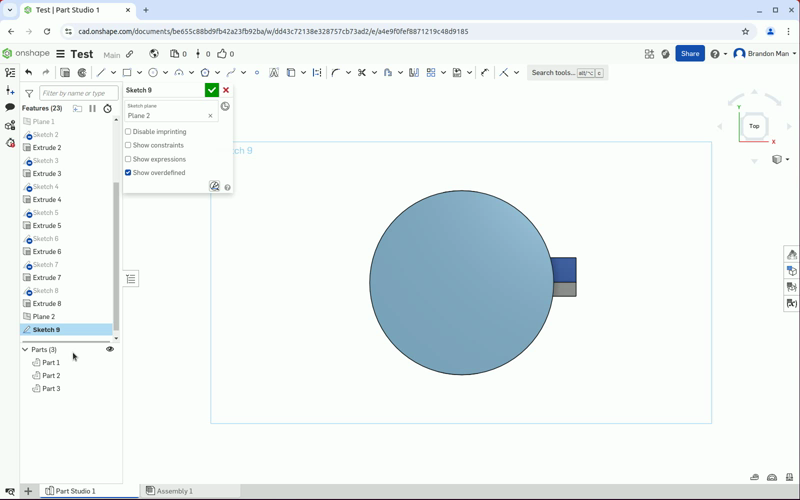
key(y)
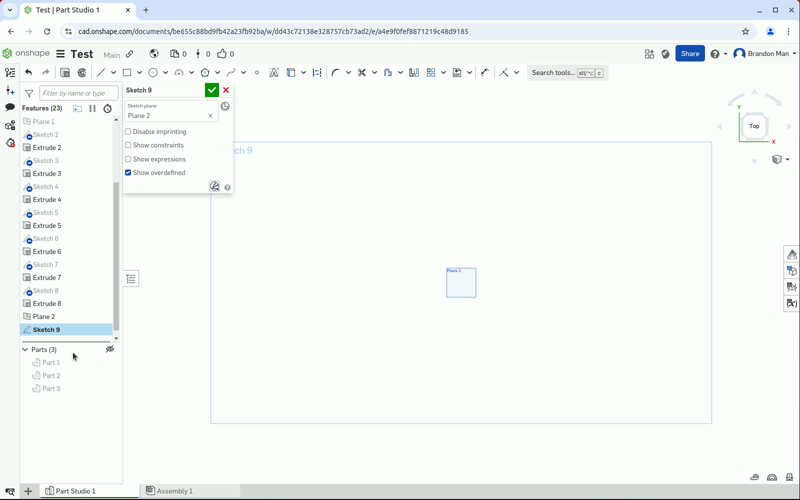
key(l)
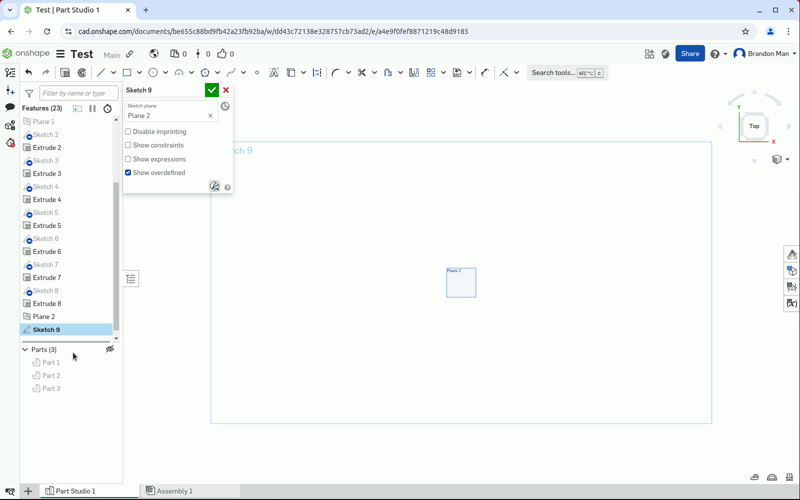
key_down(shift)
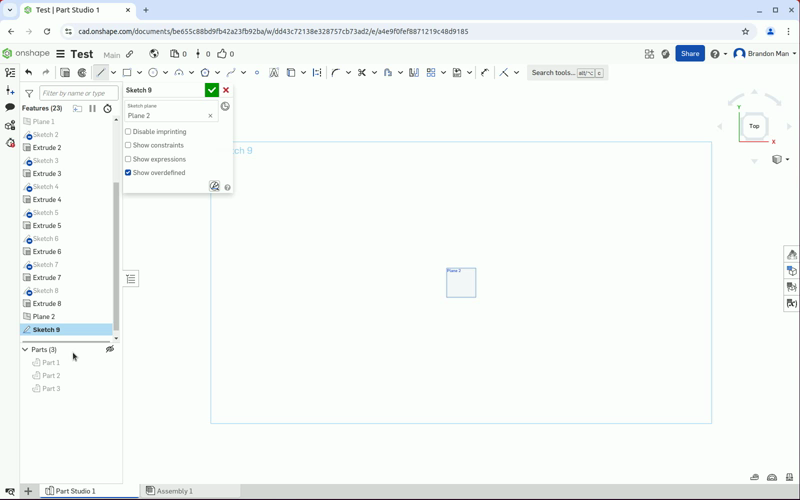
mouse_move(551, 282)
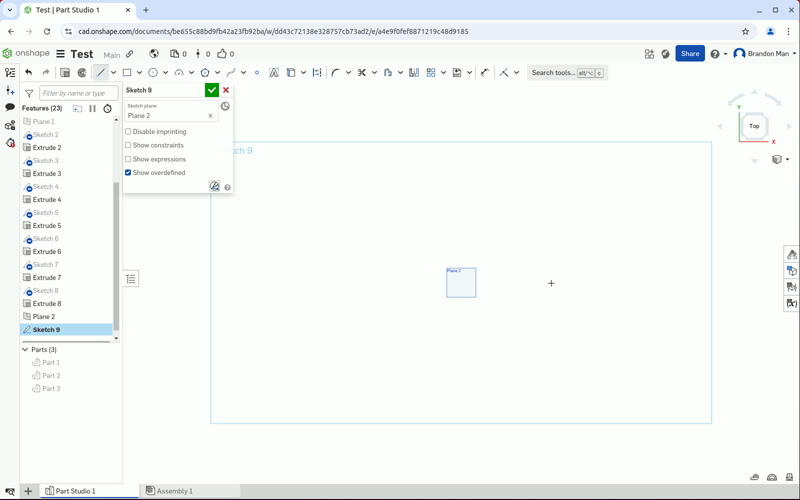
click(551, 282)
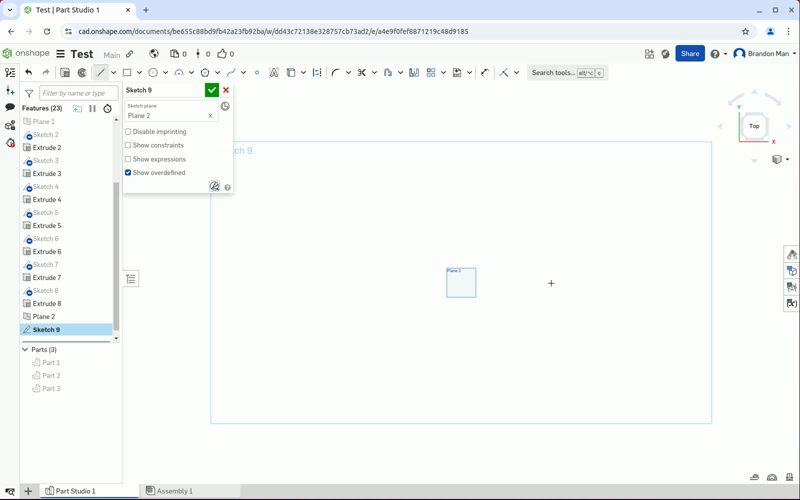
key_up(shift)
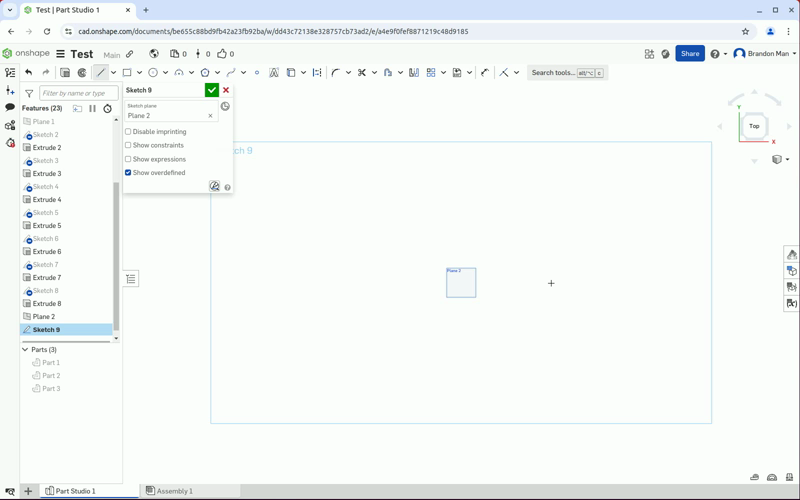
key_down(shift)
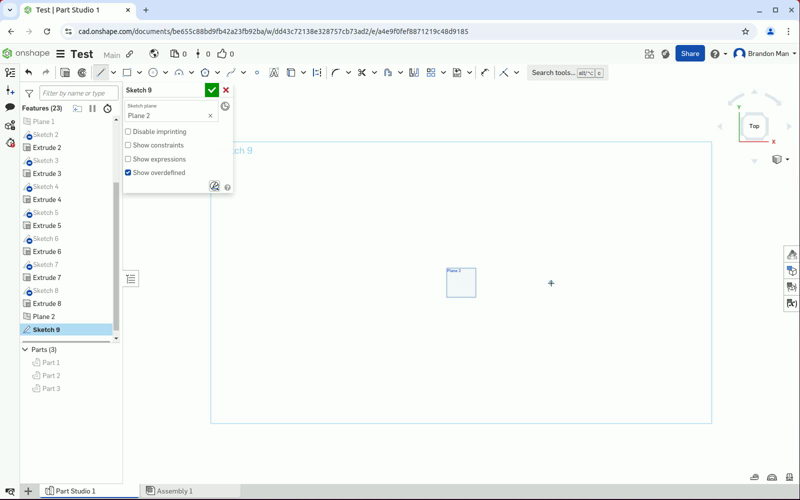
mouse_move(581, 282)
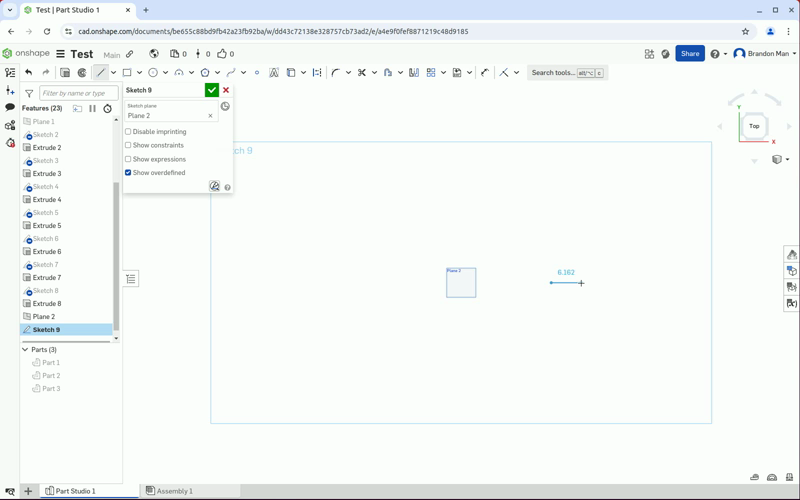
mouse_move(562, 282)
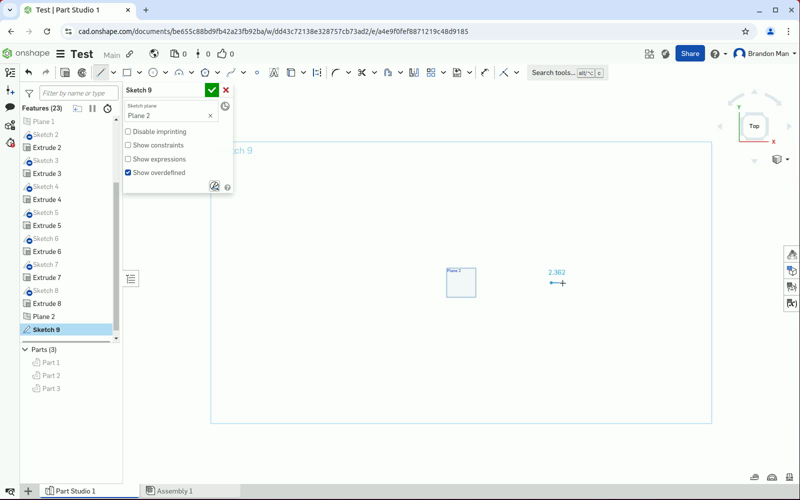
click(562, 282)
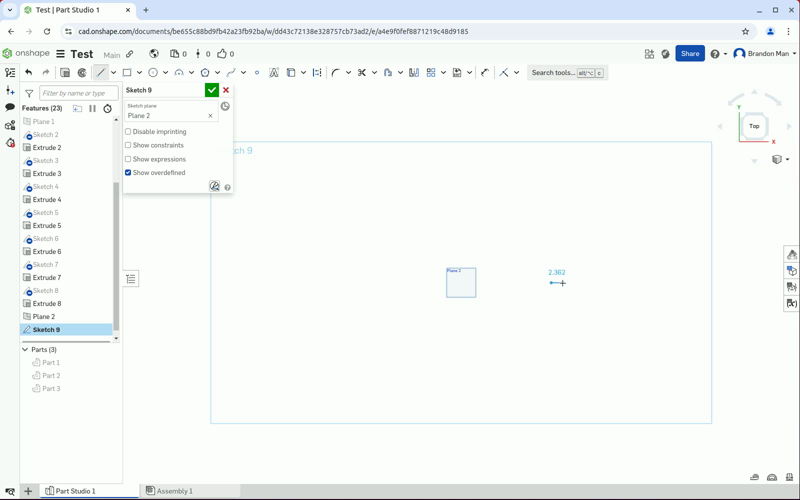
key_up(shift)
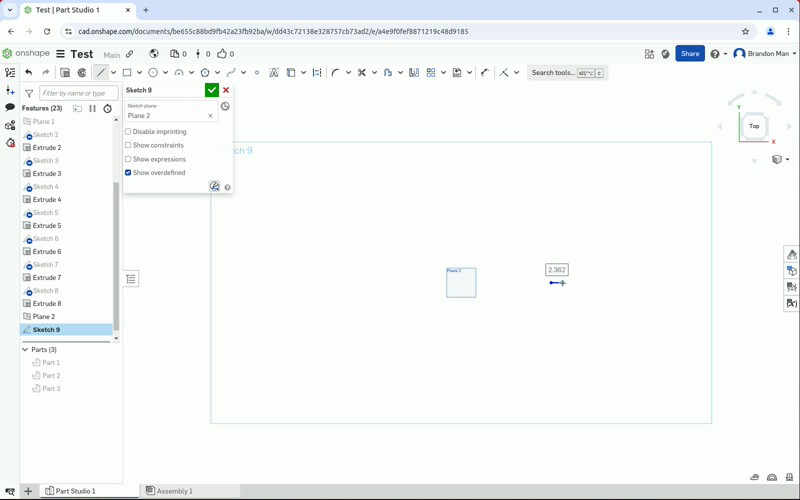
key_down(shift)
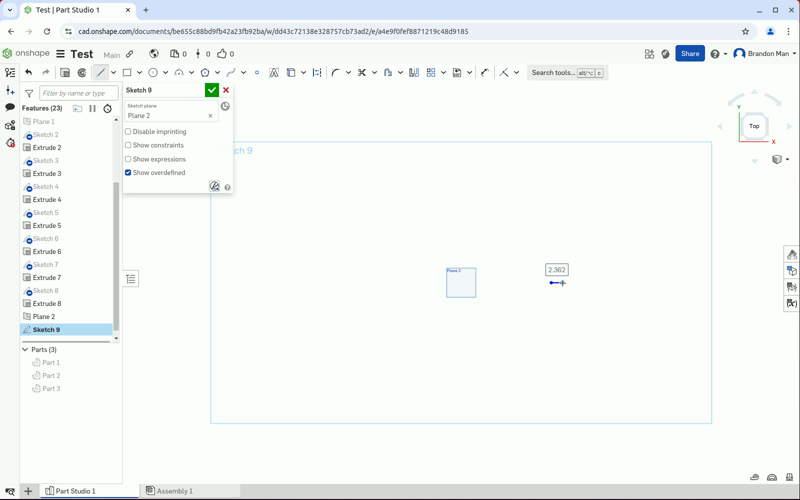
mouse_move(589, 282)
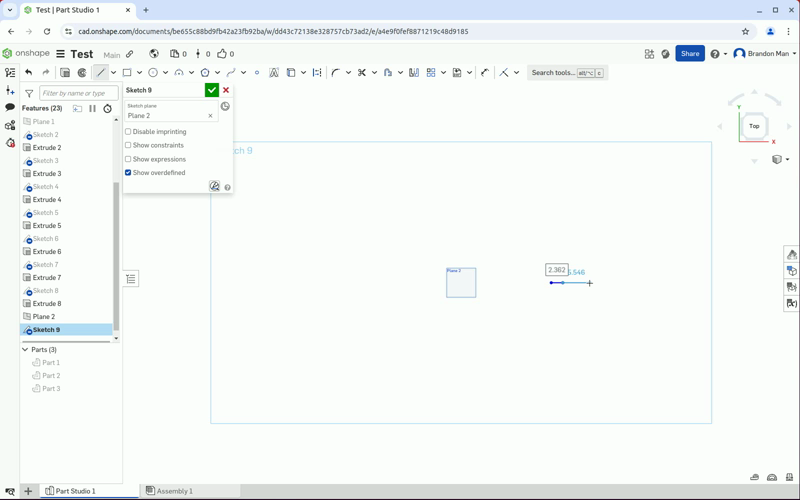
mouse_move(562, 271)
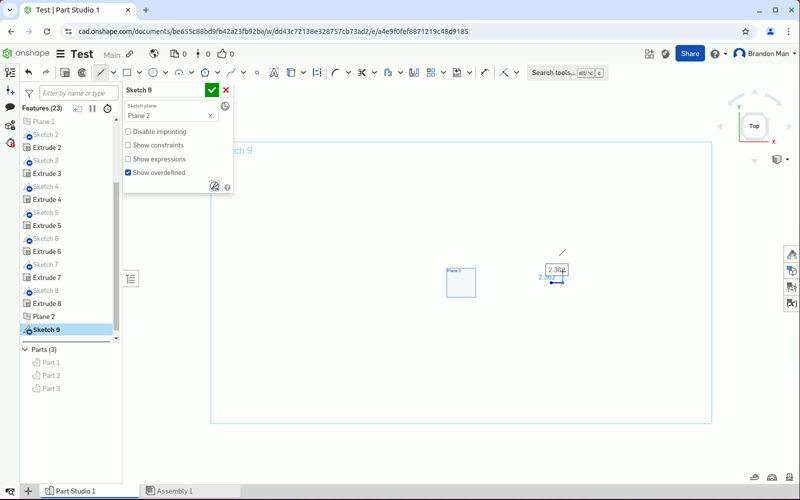
click(562, 271)
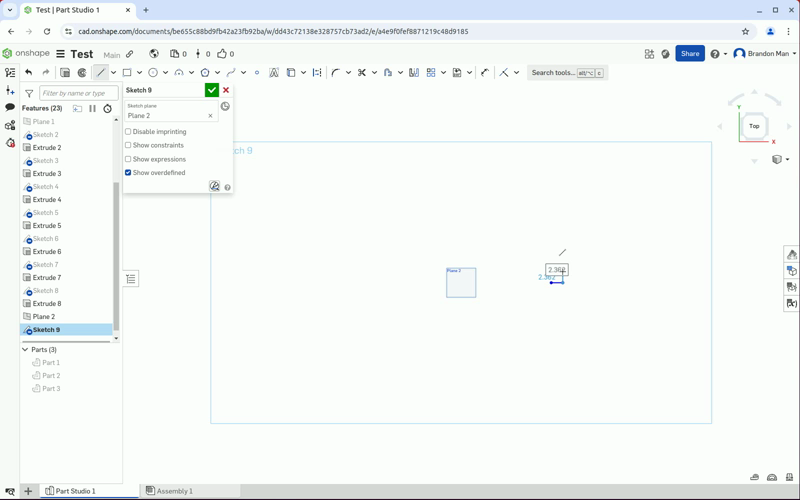
key_up(shift)
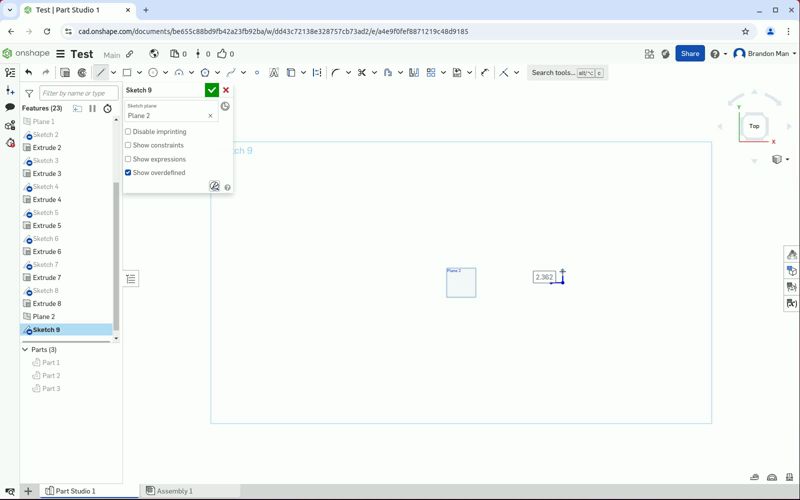
key_down(shift)
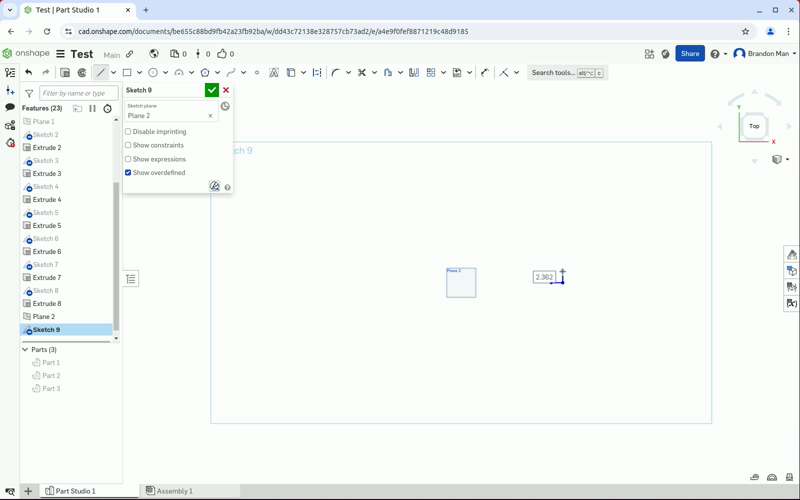
mouse_move(589, 271)
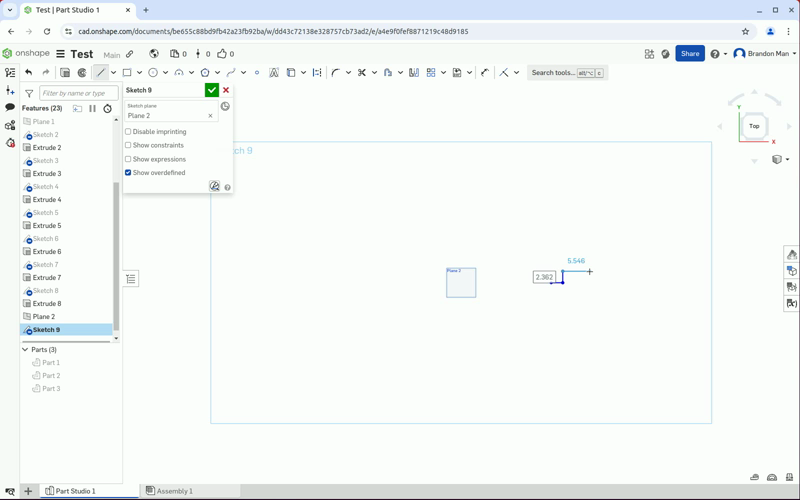
mouse_move(551, 271)
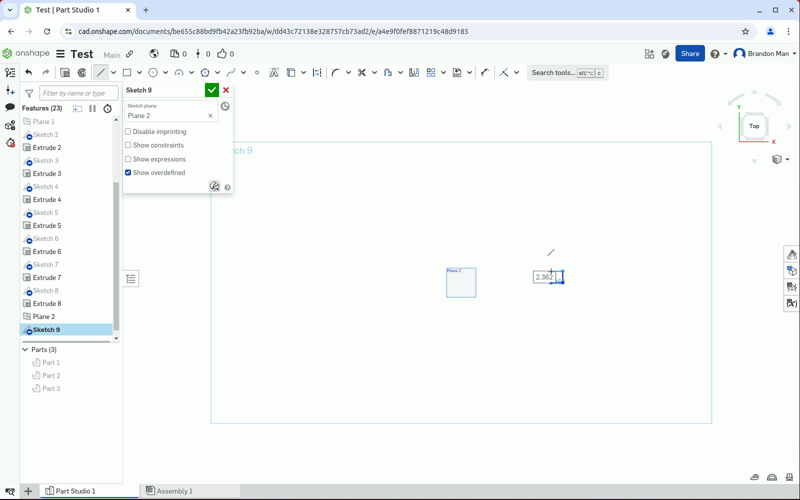
click(551, 271)
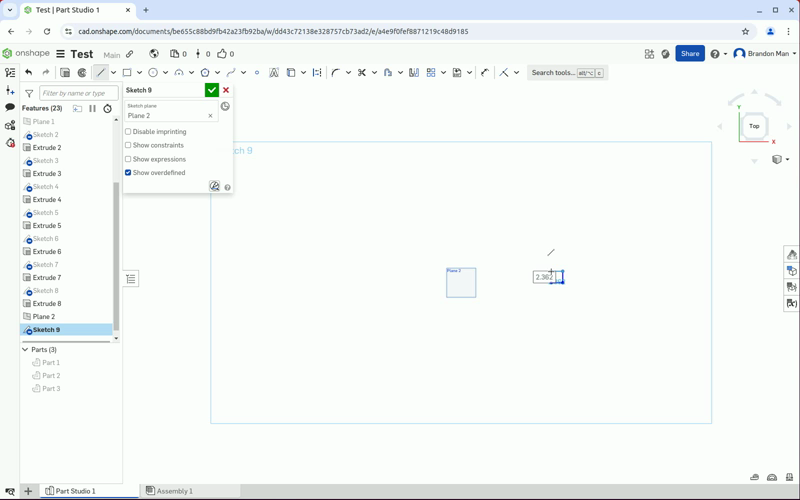
key_up(shift)
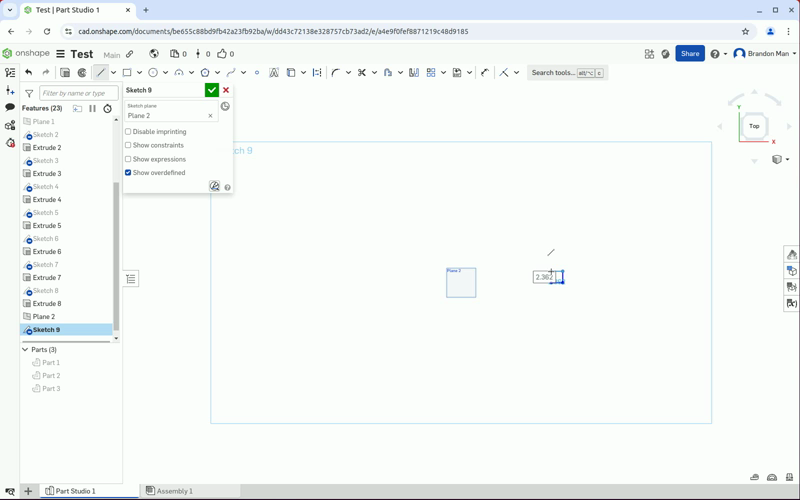
mouse_move(581, 271)
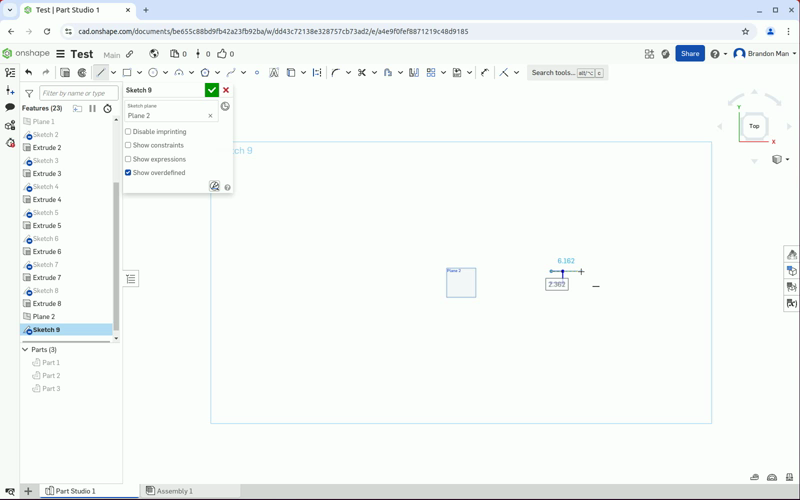
key_down(shift)
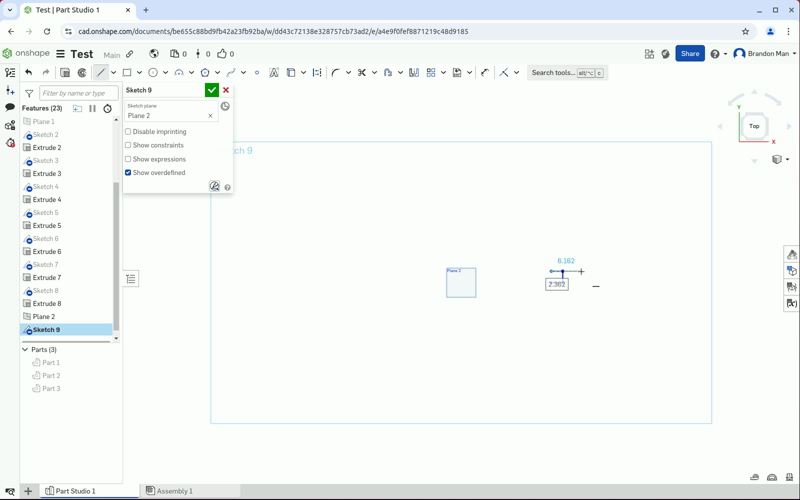
mouse_move(551, 282)
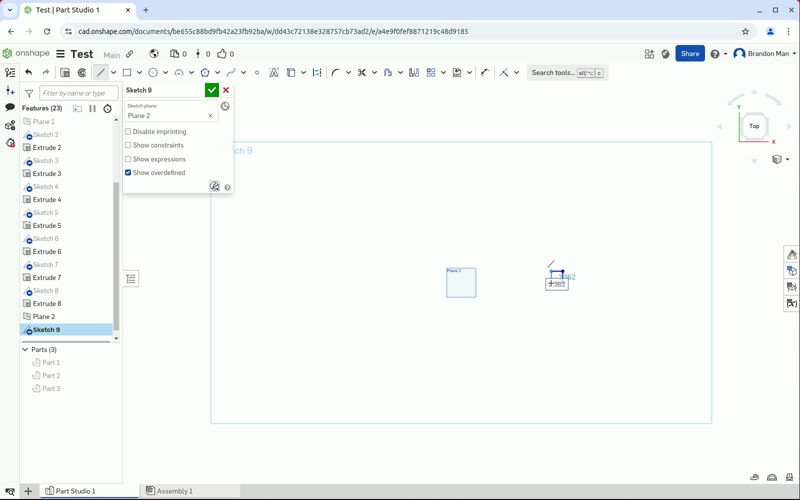
key_up(shift)
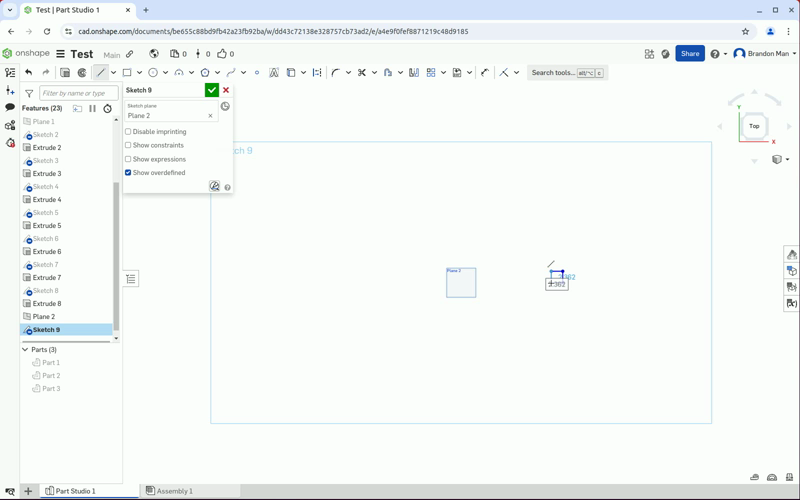
click(551, 282)
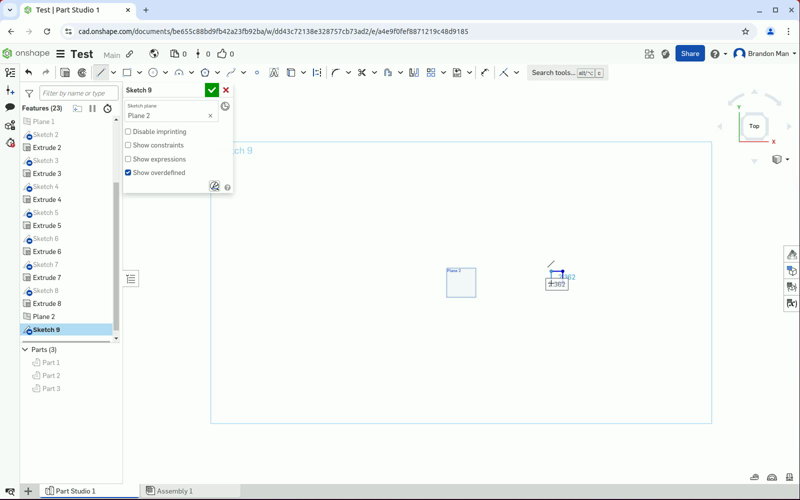
key(esc)
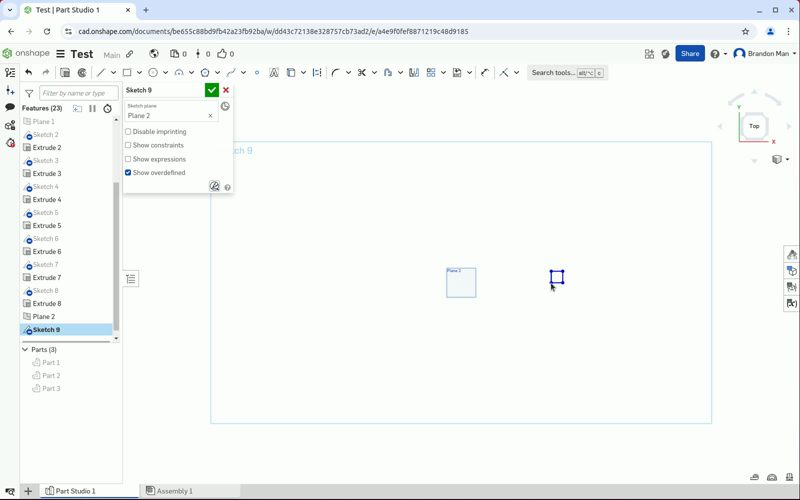
mouse_move(551, 273)
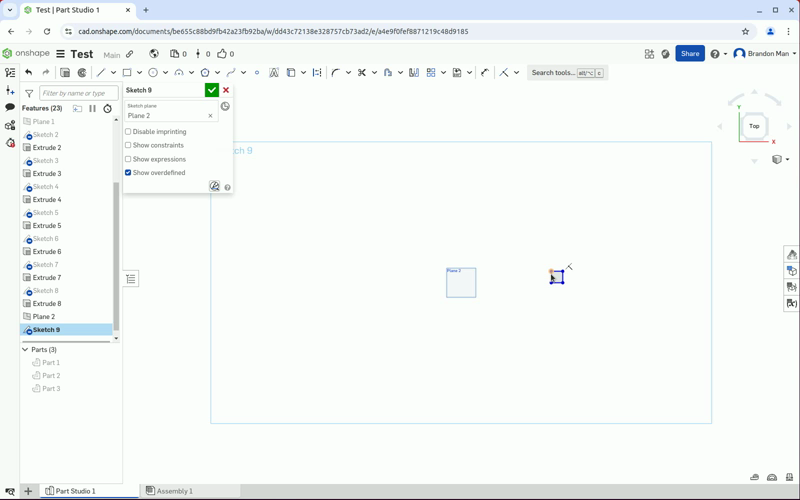
scroll(6)
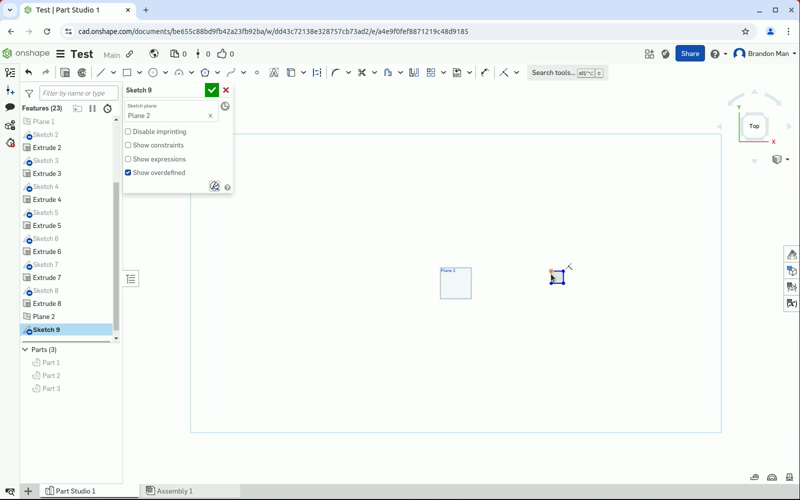
scroll(6)
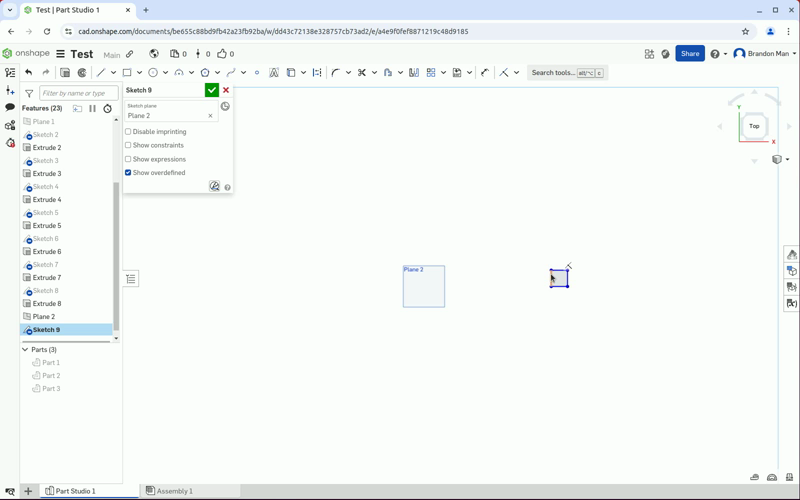
scroll(6)
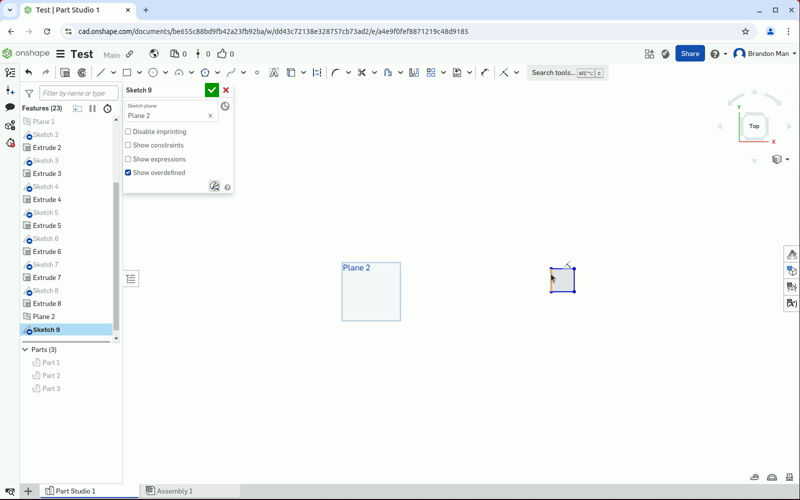
scroll(6)
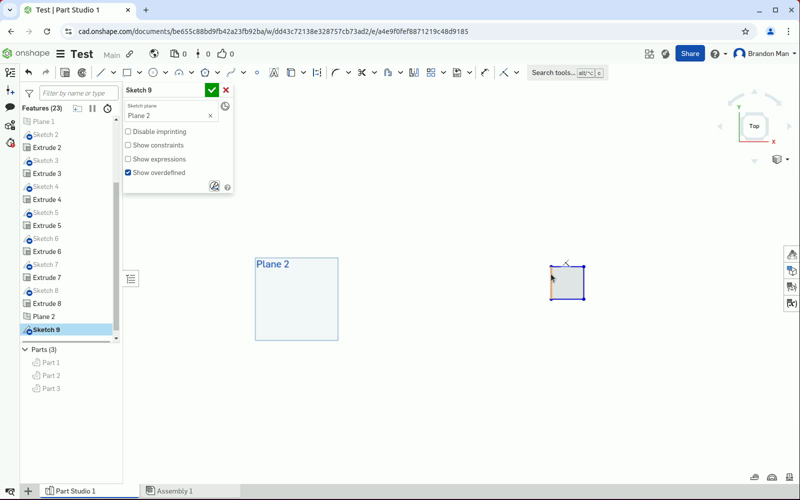
scroll(6)
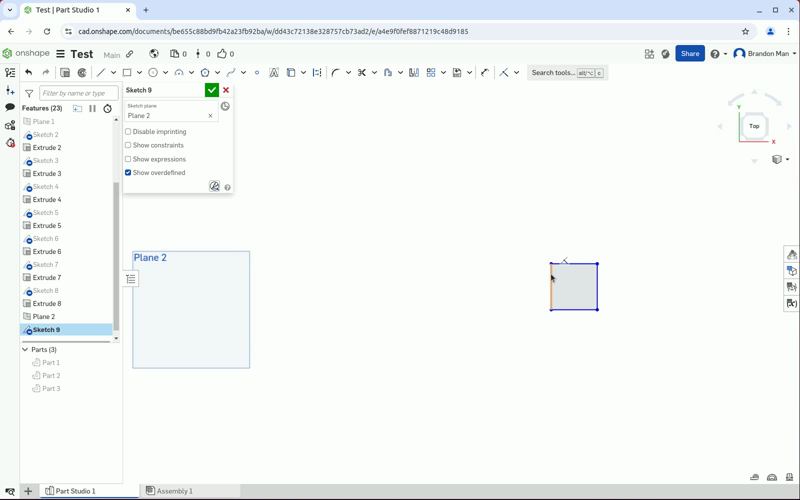
scroll(6)
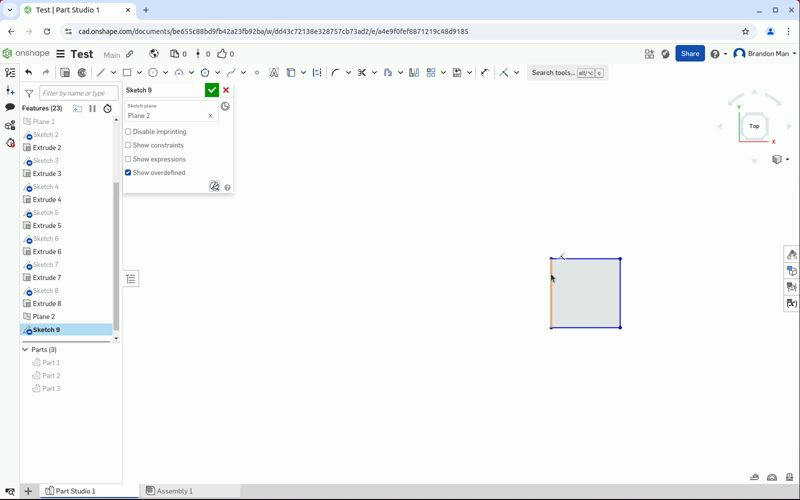
scroll(6)
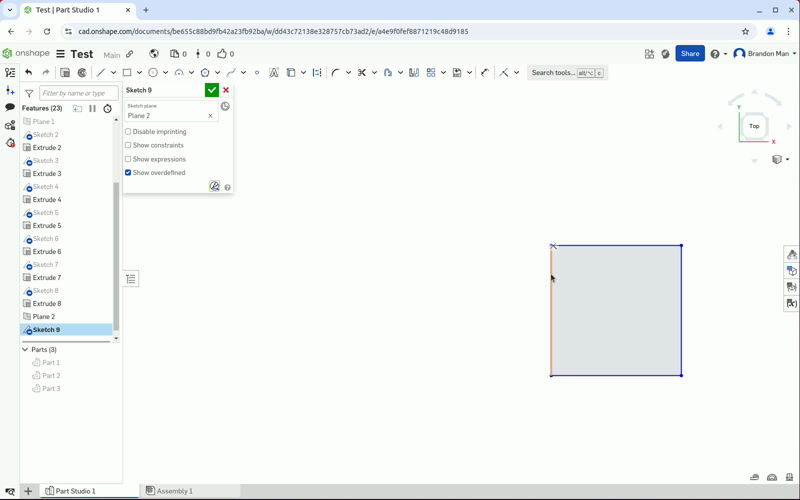
click(551, 273)
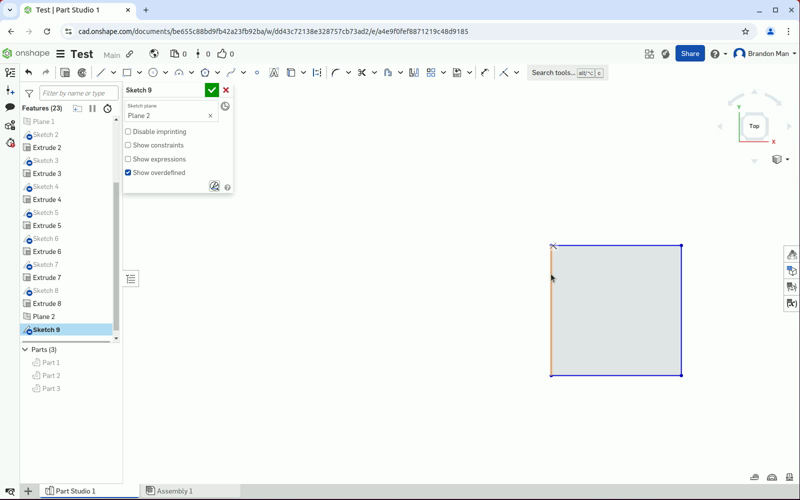
scroll(-6)
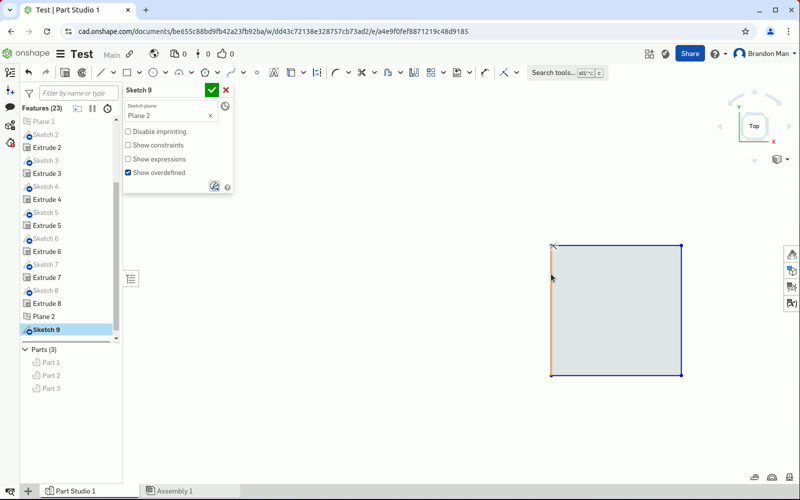
scroll(-6)
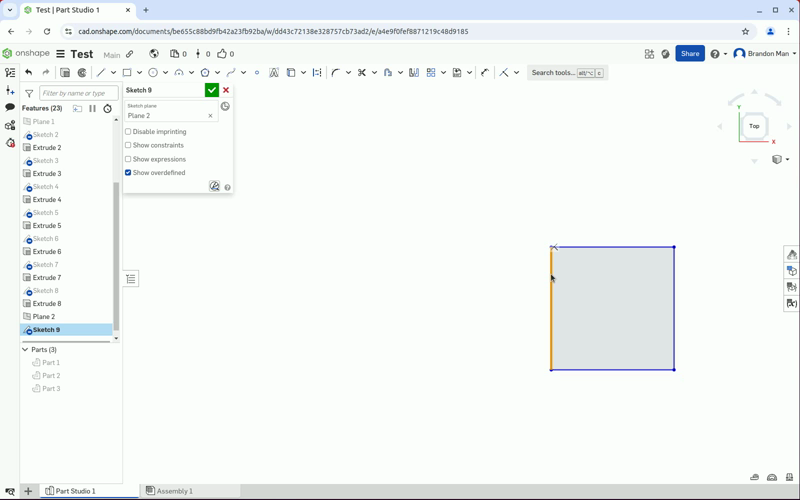
scroll(-6)
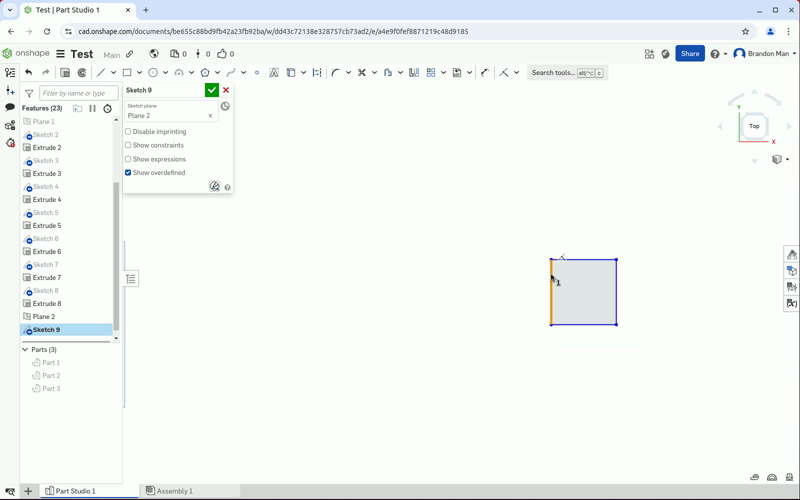
scroll(-6)
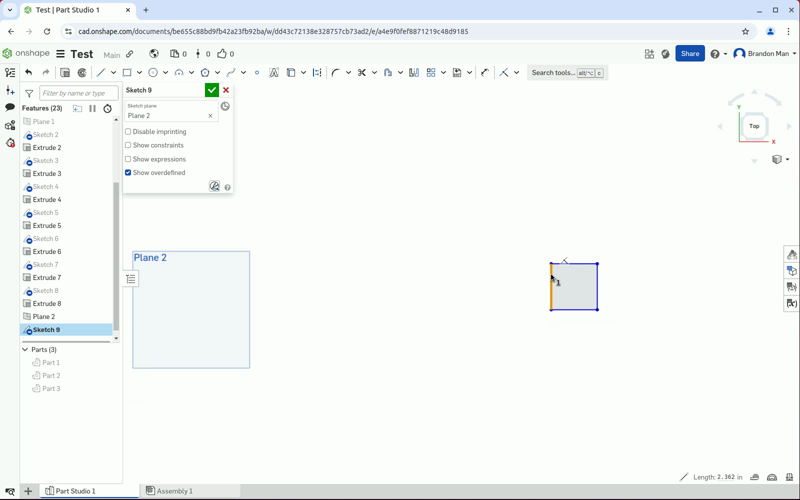
scroll(-6)
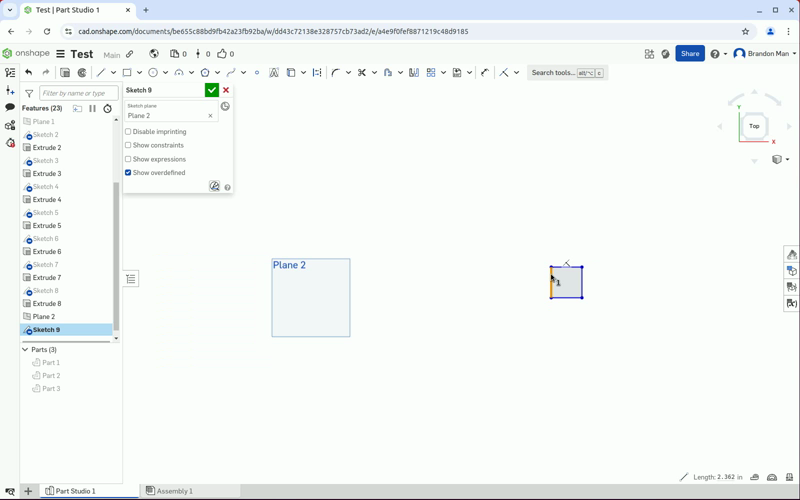
scroll(-6)
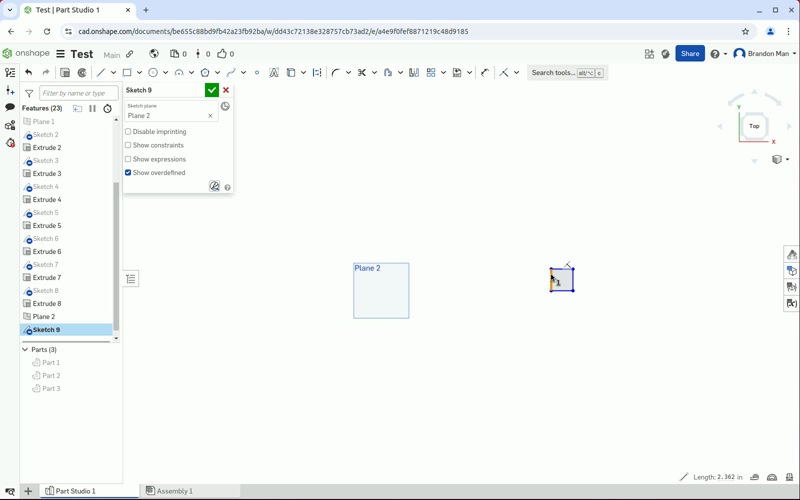
scroll(-6)
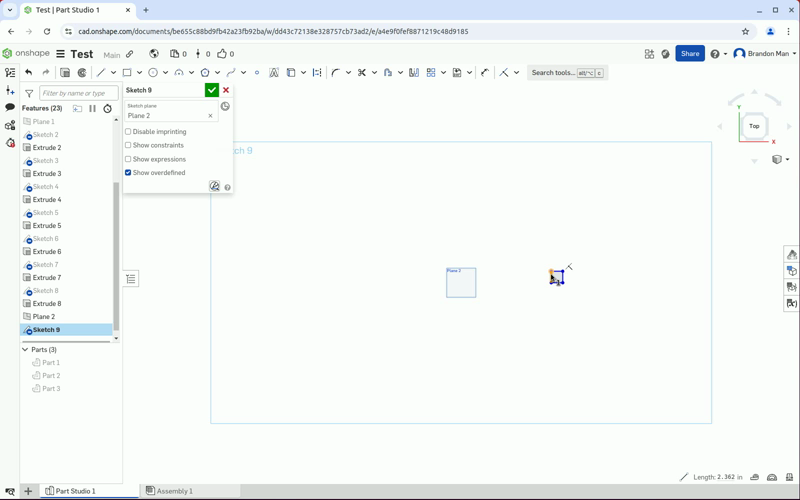
mouse_move(73, 352)
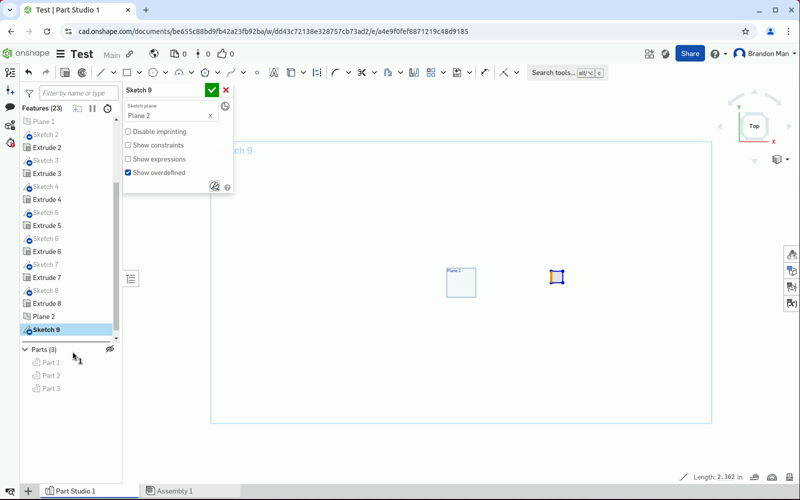
key(shift+y)
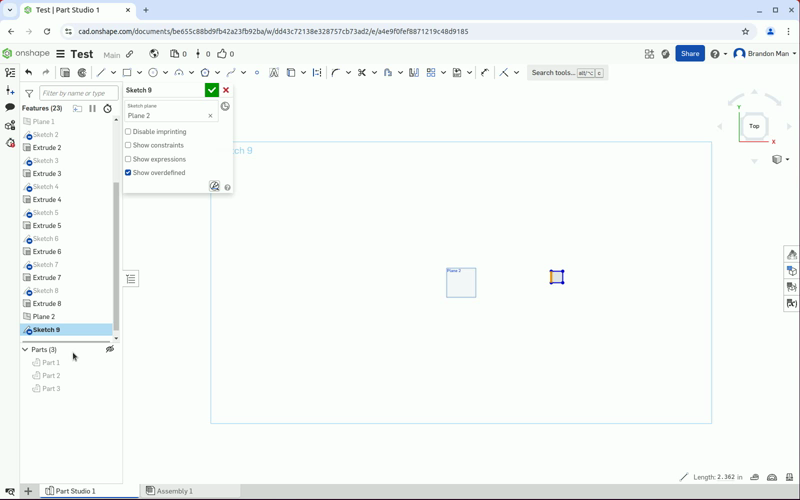
key(shift+e)
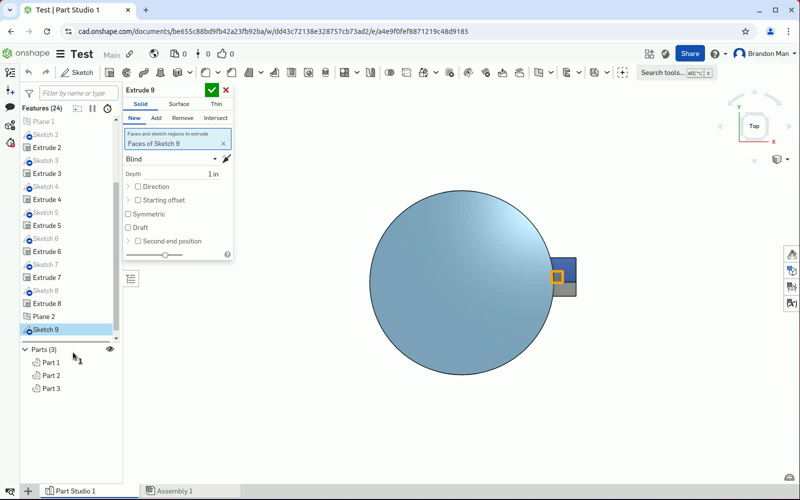
mouse_move(143, 106)
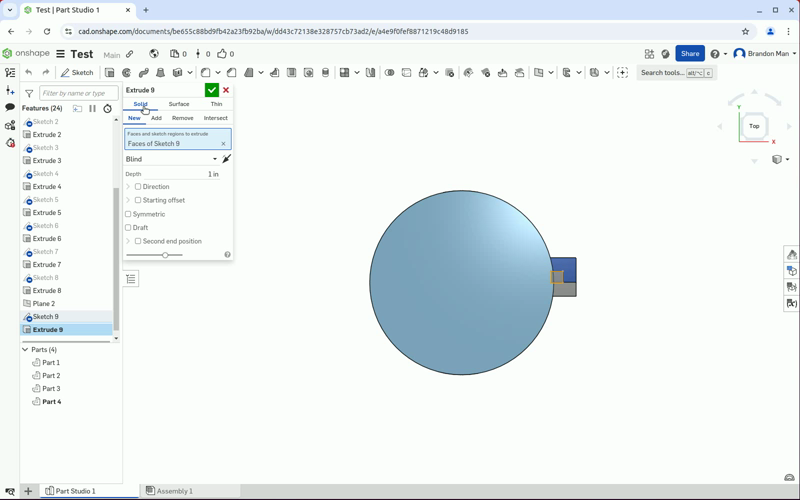
click(143, 106)
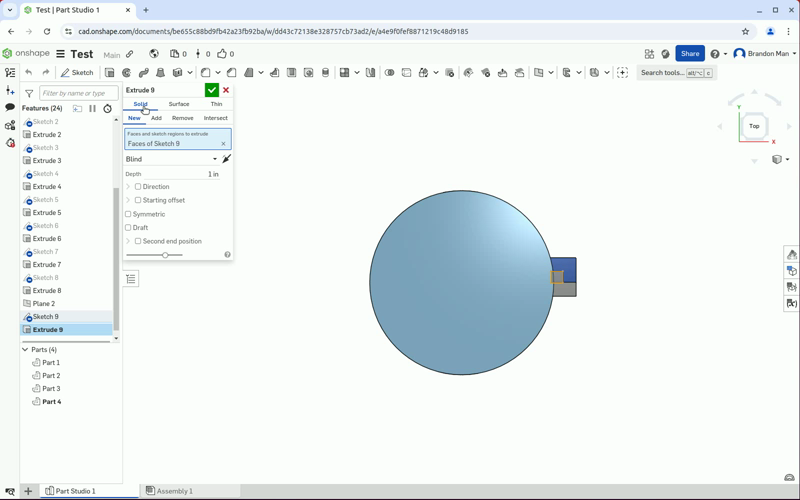
mouse_move(186, 120)
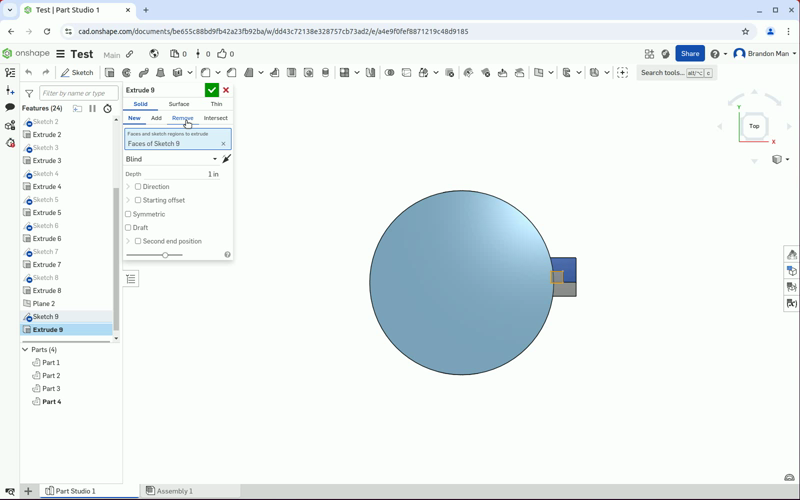
click(186, 120)
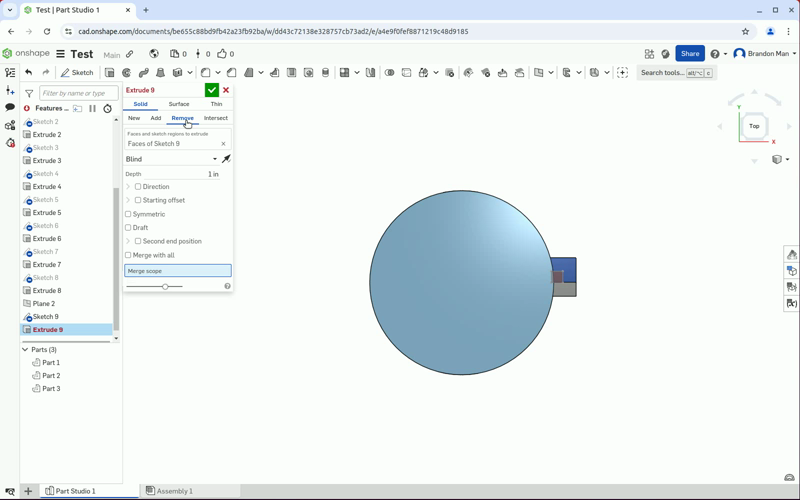
key(tab, 4)
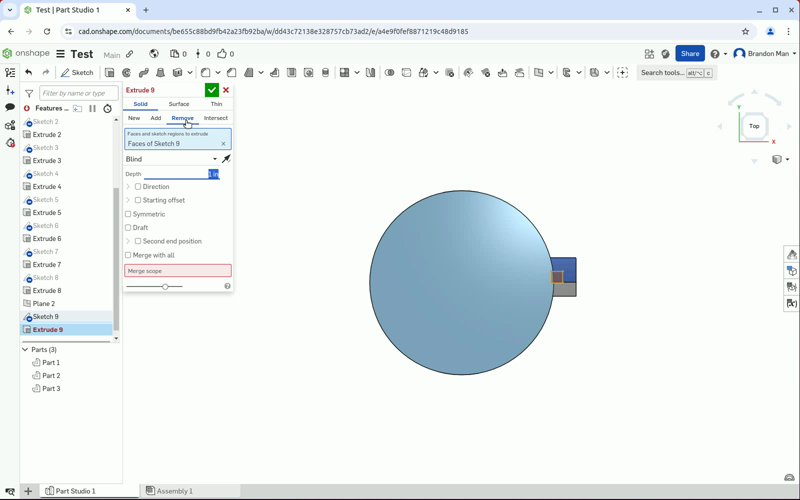
text(3.851)
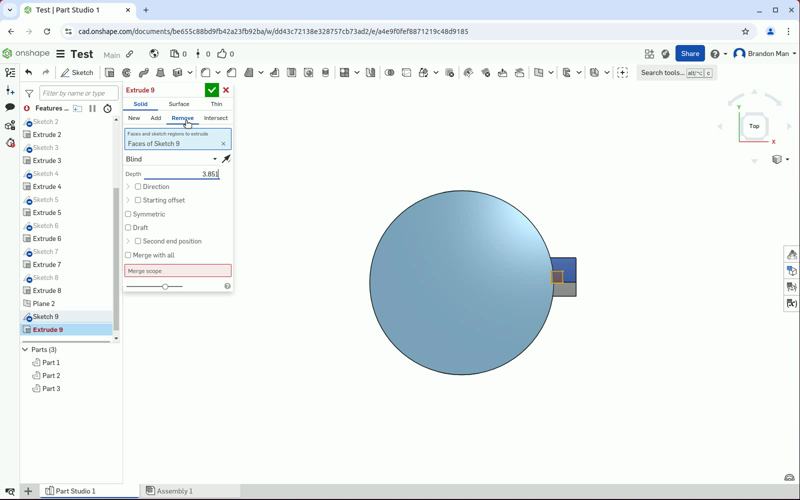
key(tab, 6)
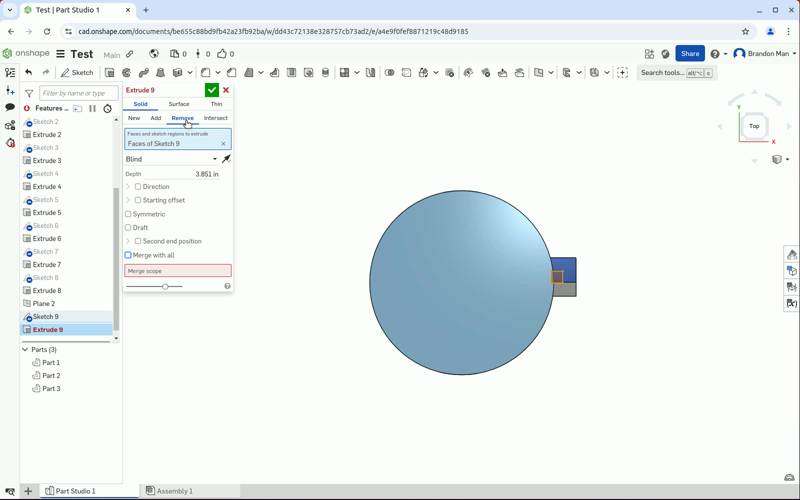
key(space)
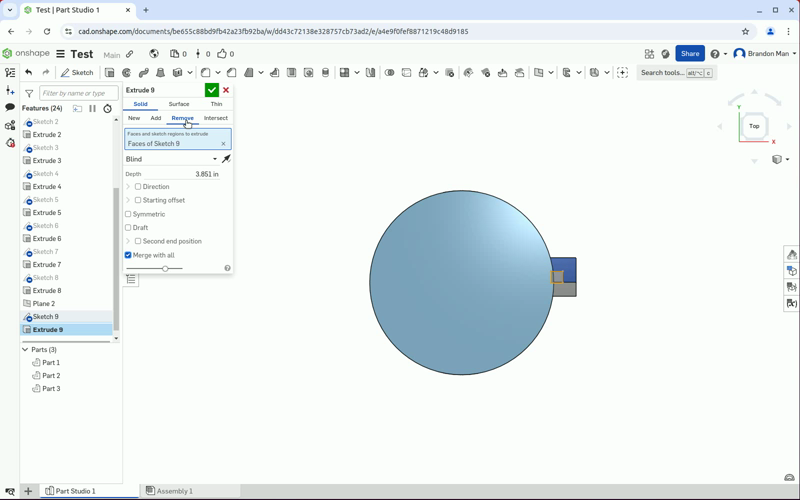
key(enter)
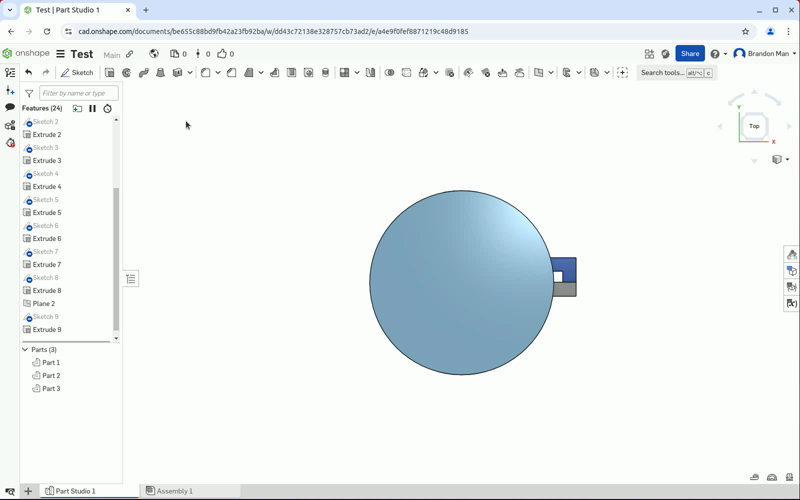
key(shift+h)
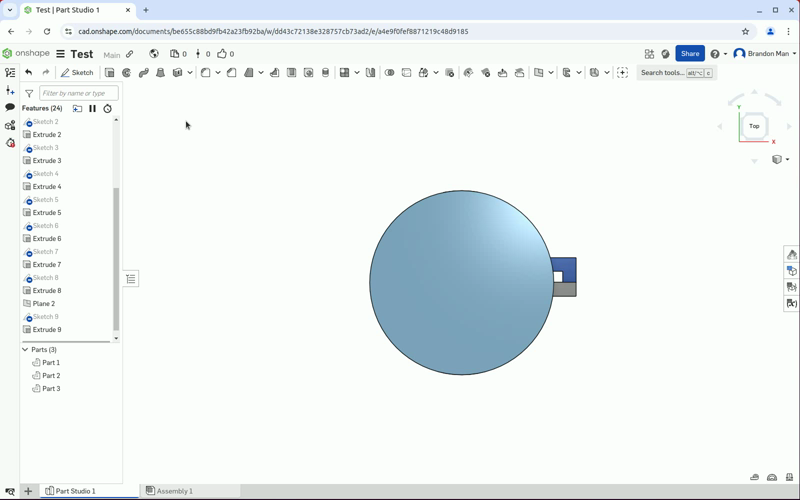
key(shift+h)
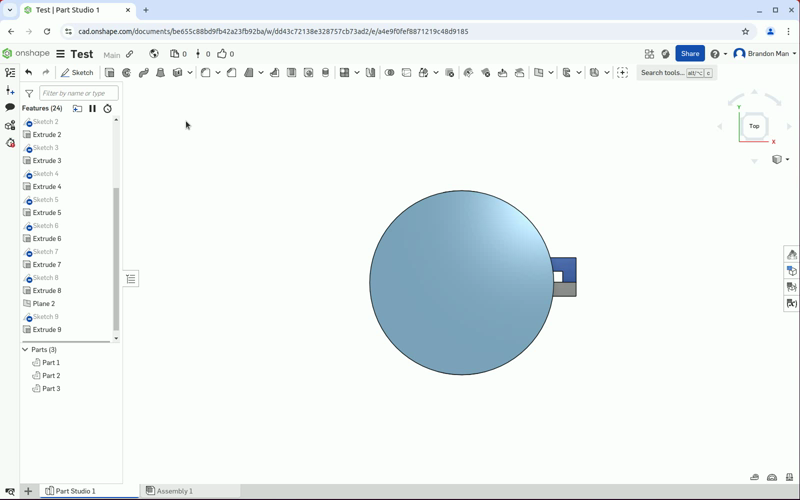
key(shift+7)
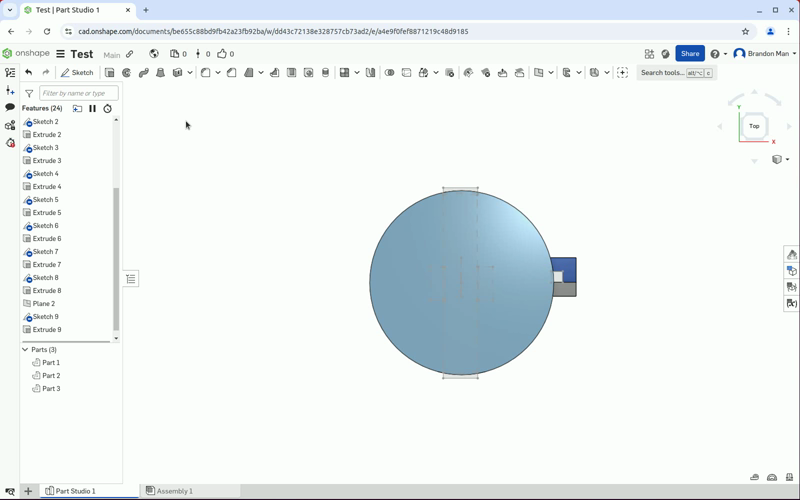
key(up, 3)
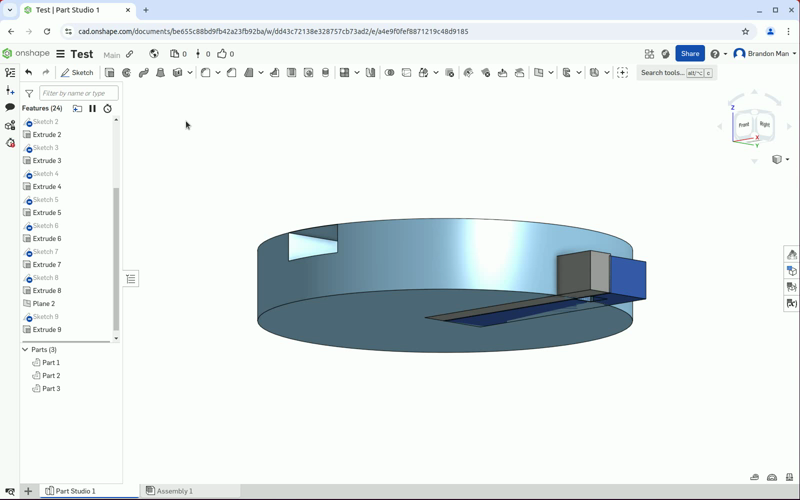
key(left, 3)
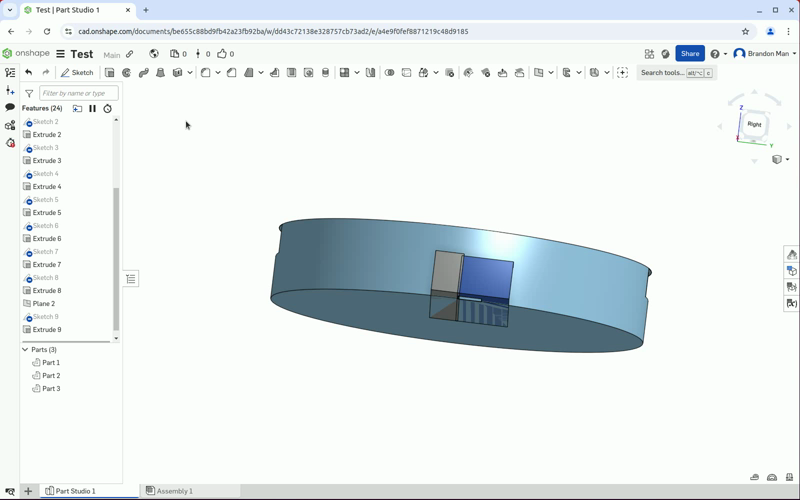
key(right, 3)
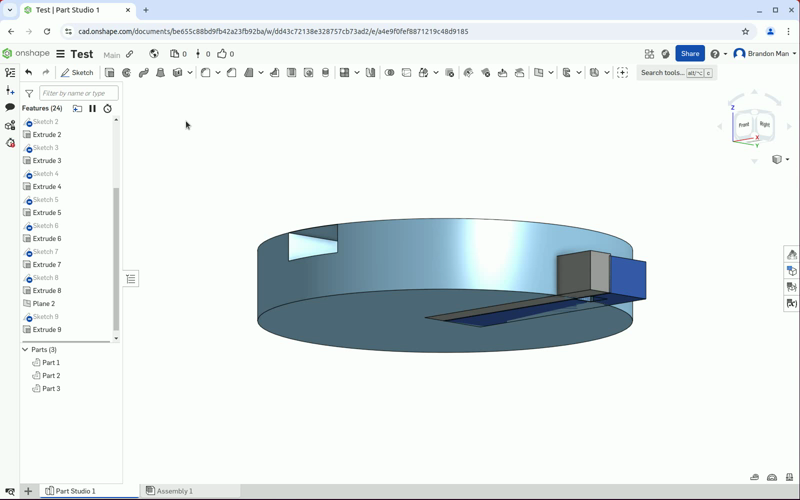
key(down, 3)
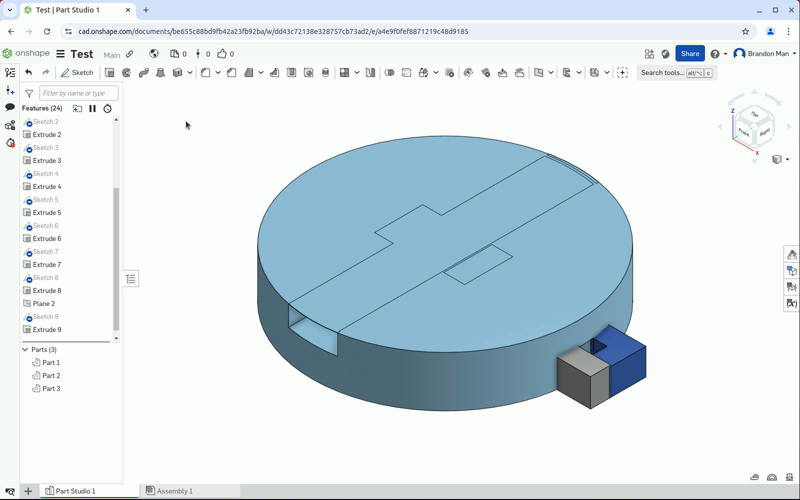
mouse_move(69, 85)
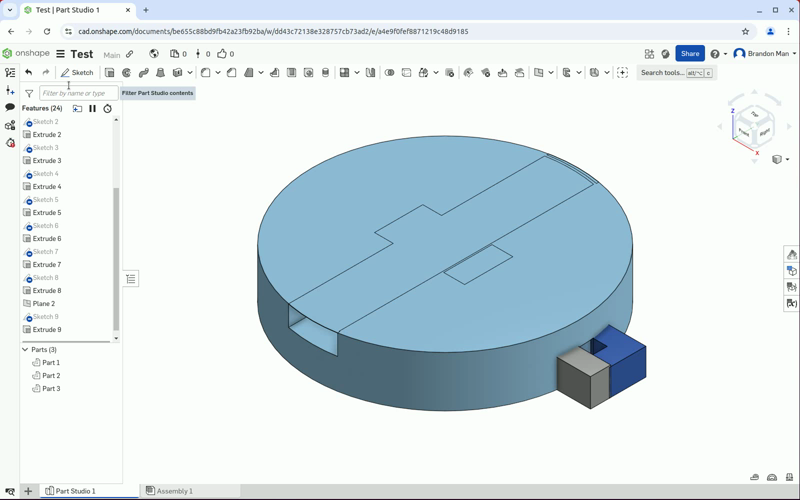
click(69, 85)